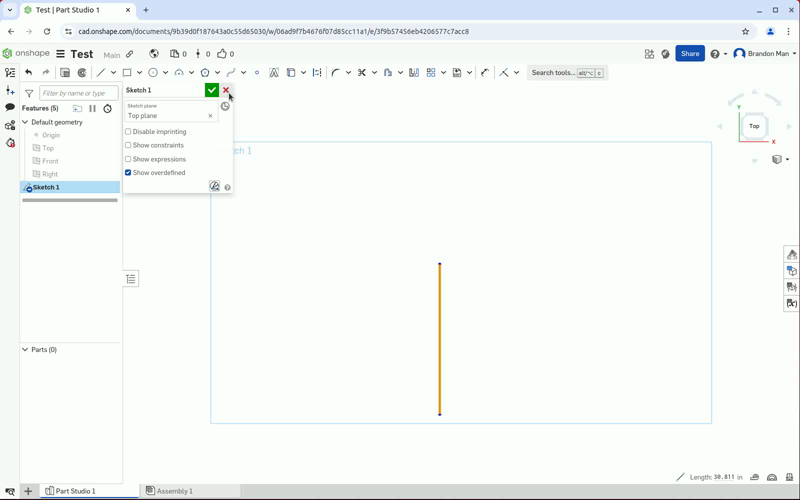
key(shift+h)
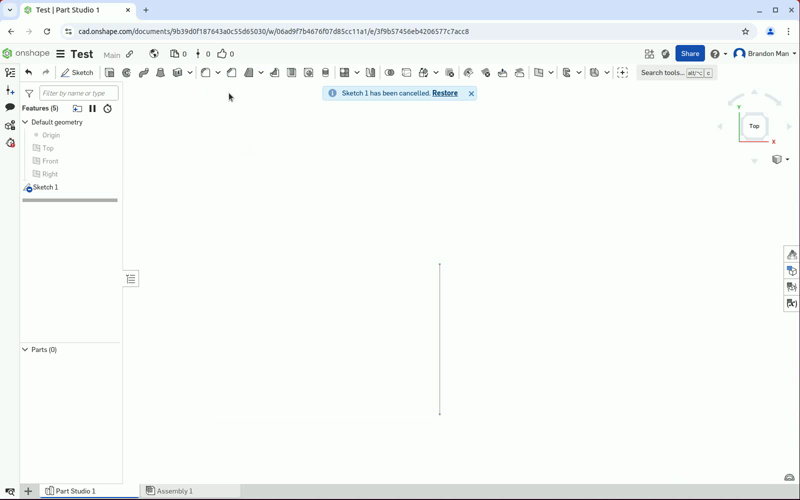
key(shift+s)
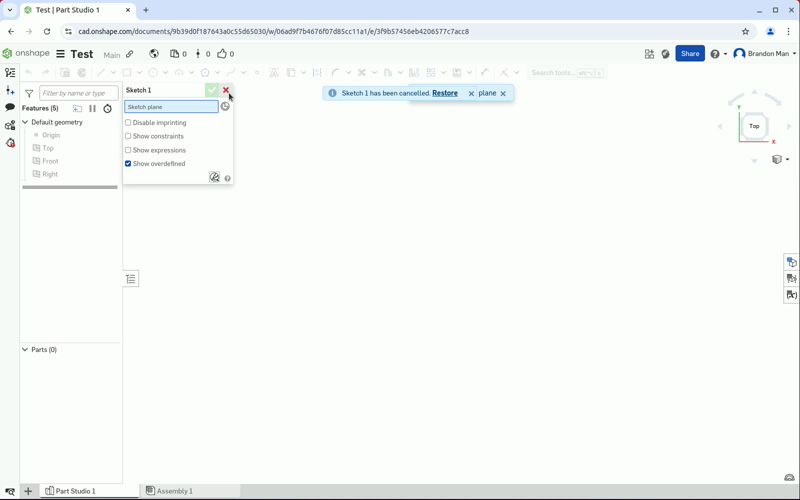
mouse_move(73, 150)
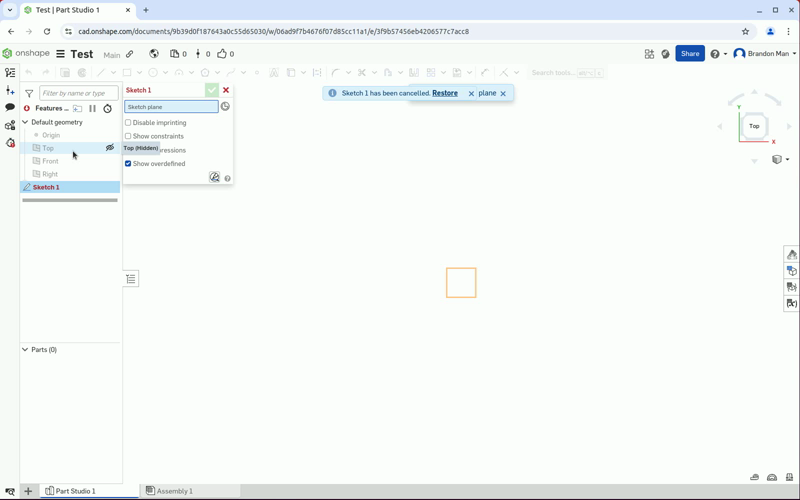
click(73, 150)
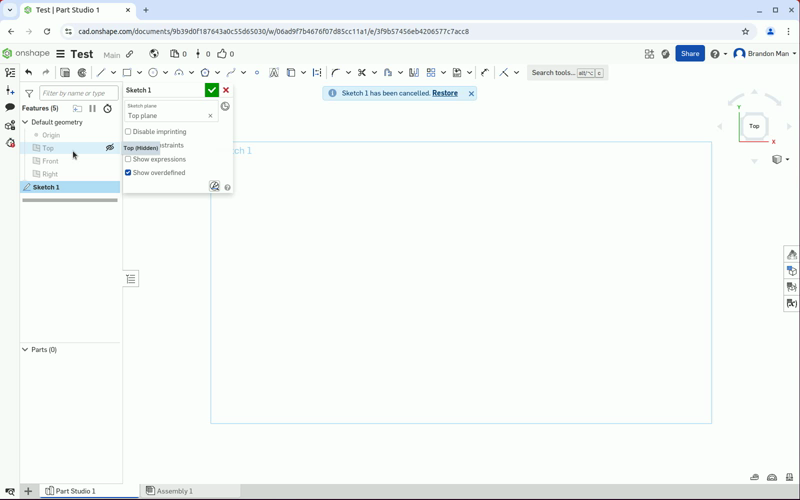
mouse_move(73, 352)
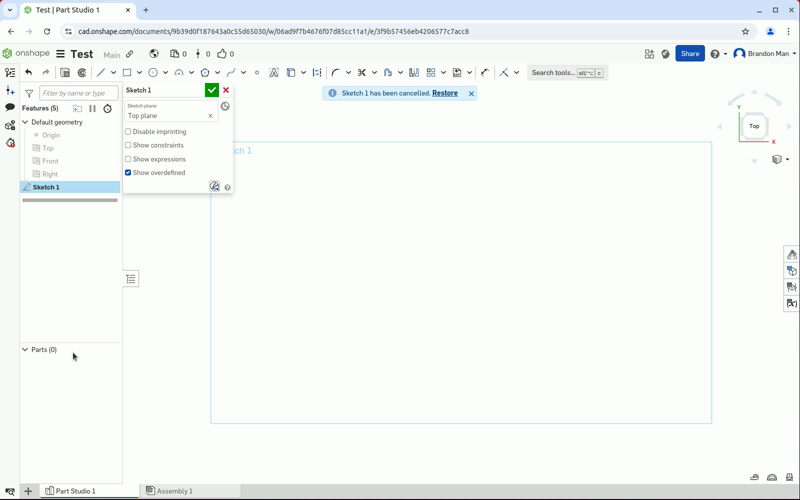
key(y)
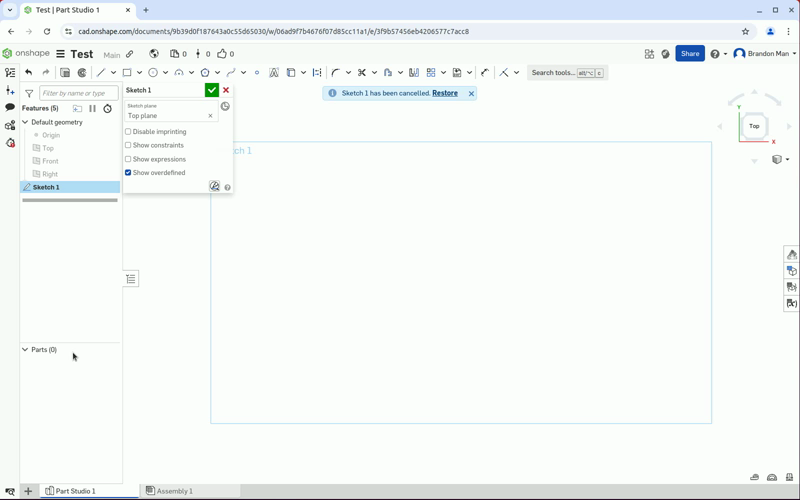
key(l)
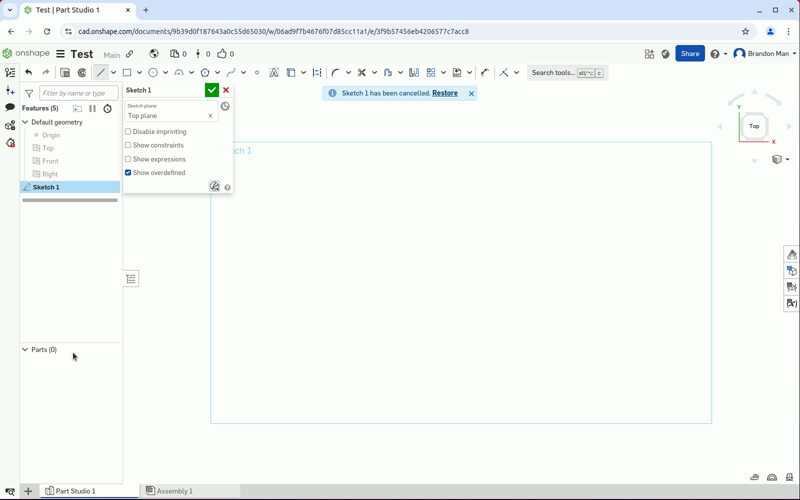
key_down(shift)
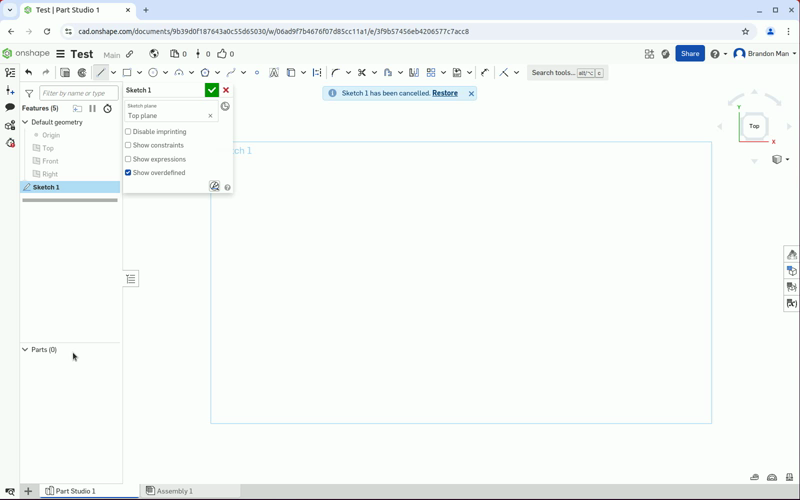
mouse_move(376, 367)
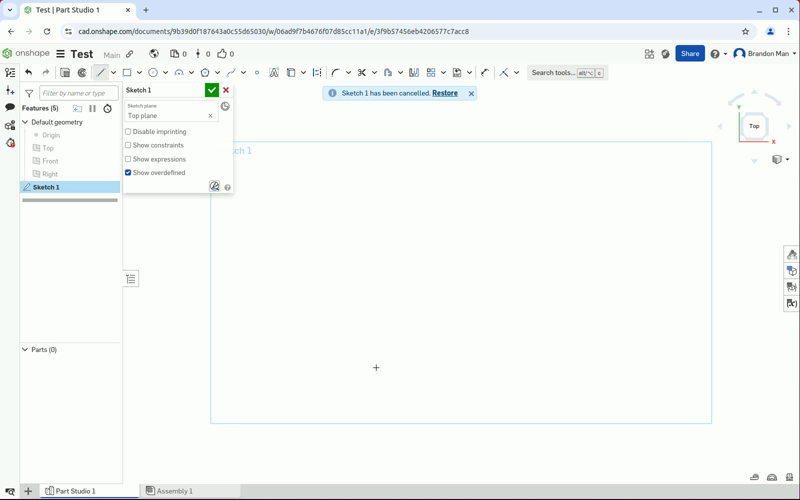
click(376, 367)
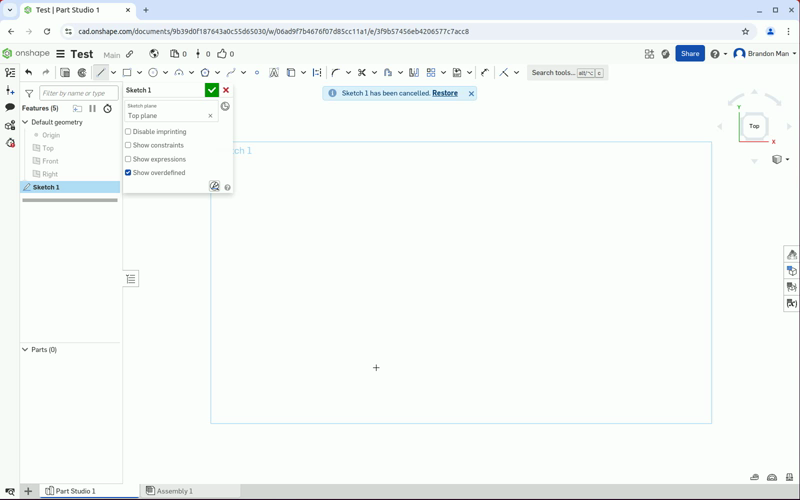
key_up(shift)
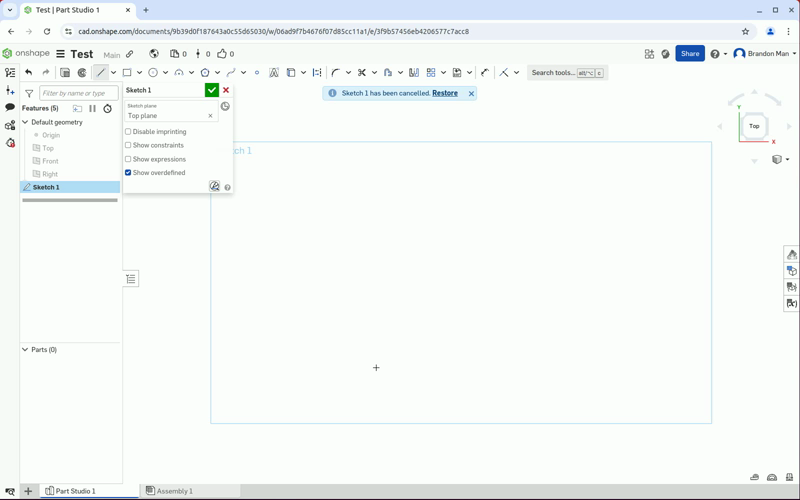
key_down(shift)
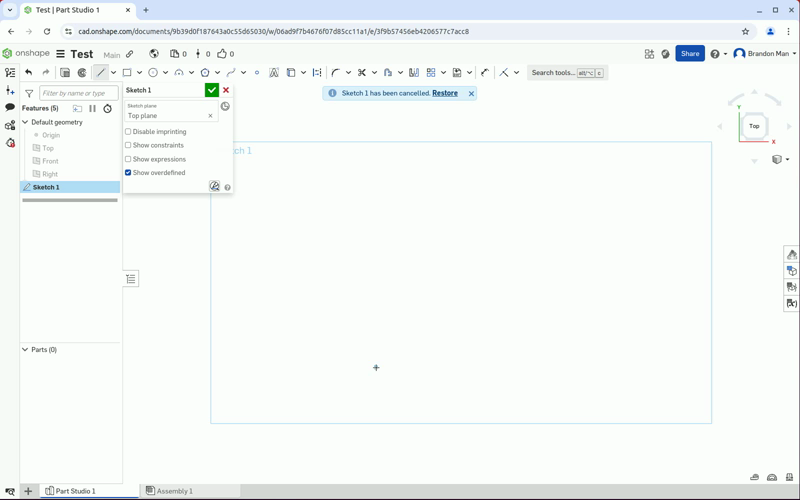
mouse_move(544, 367)
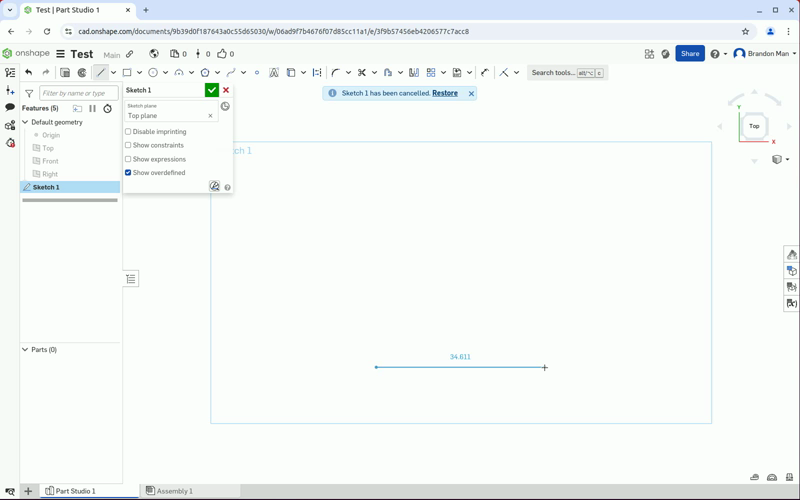
click(544, 367)
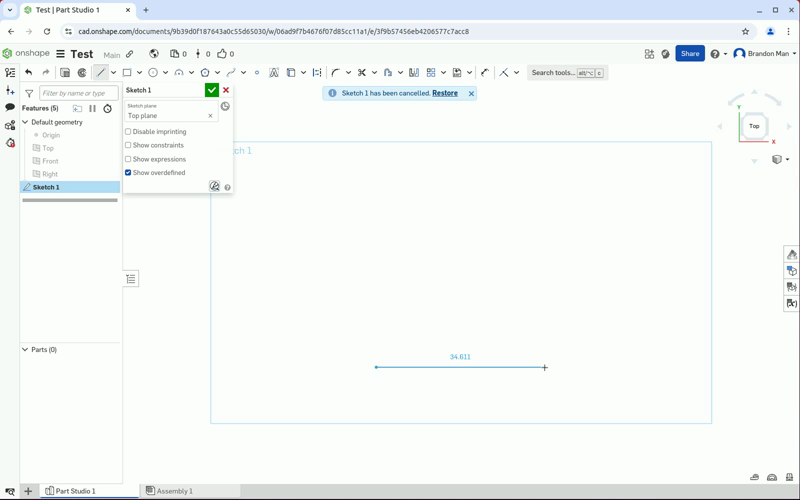
key_up(shift)
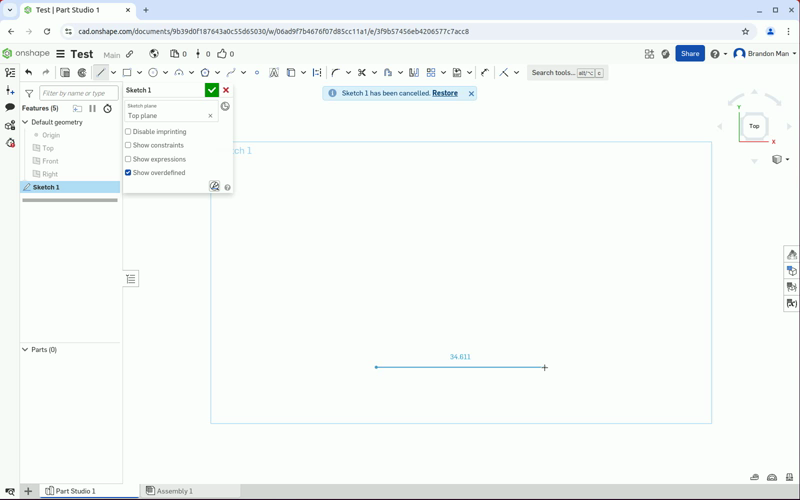
key_down(shift)
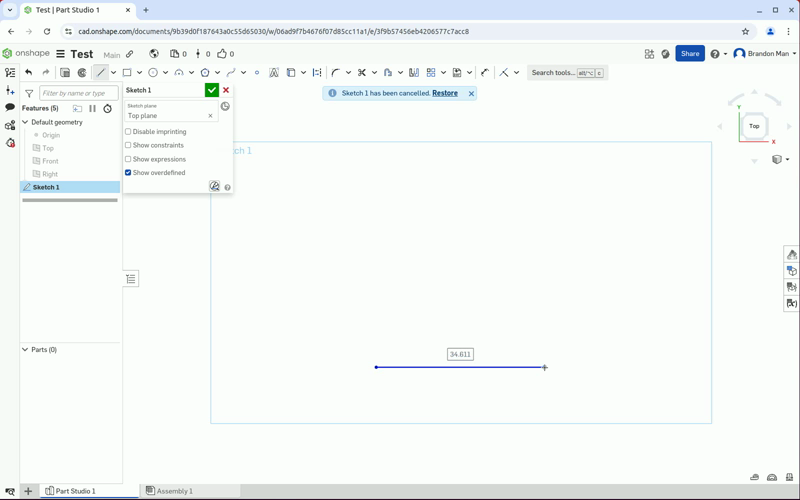
mouse_move(544, 198)
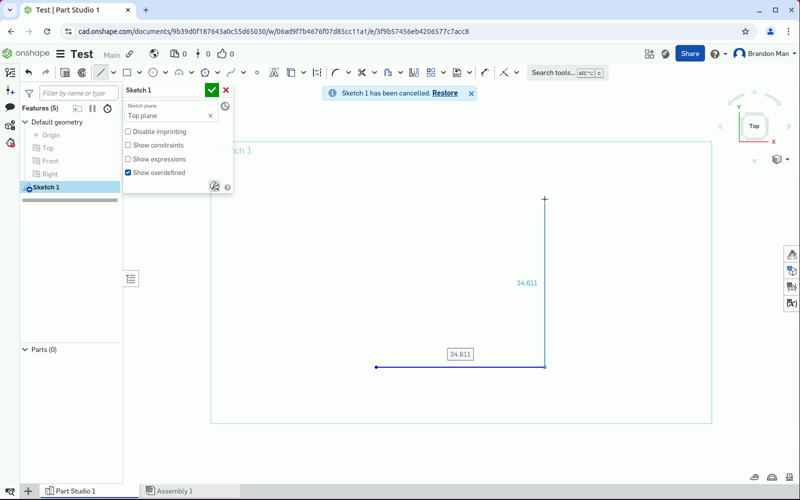
click(544, 198)
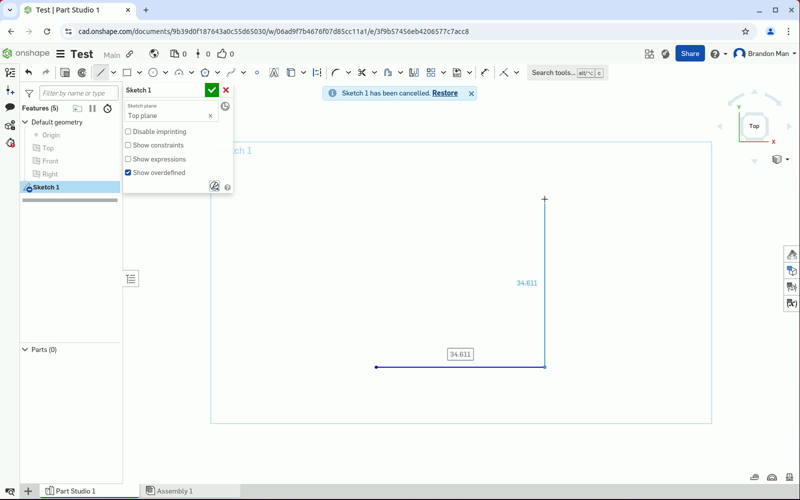
key_up(shift)
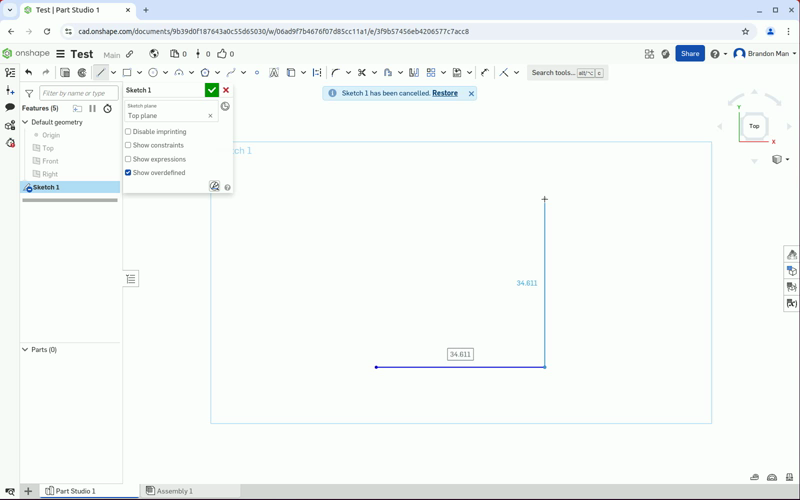
key_down(shift)
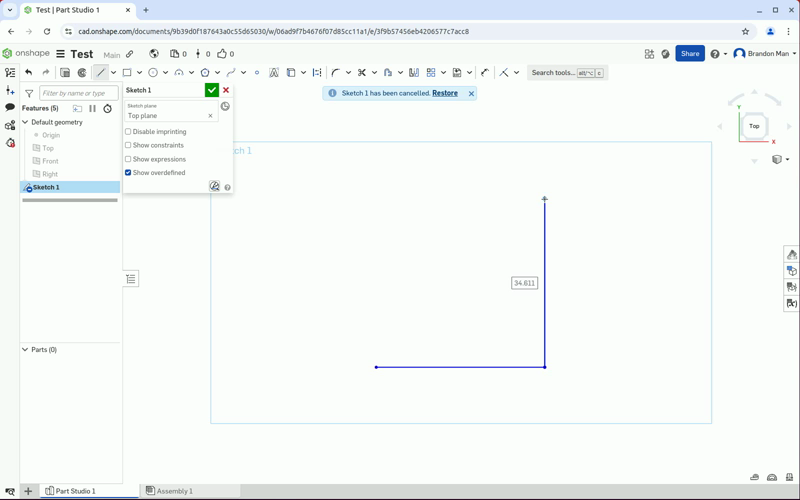
mouse_move(376, 198)
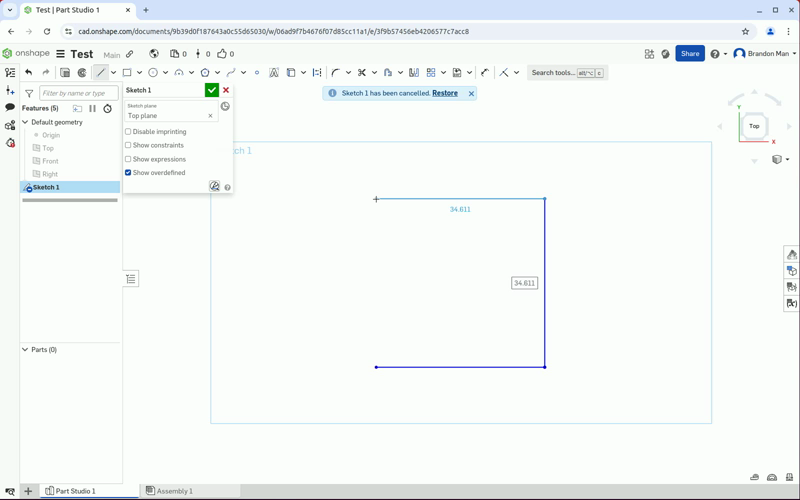
click(376, 198)
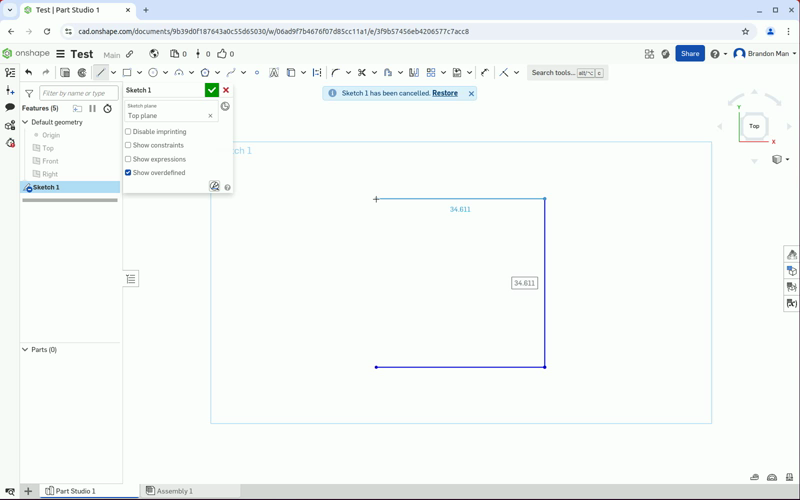
key_up(shift)
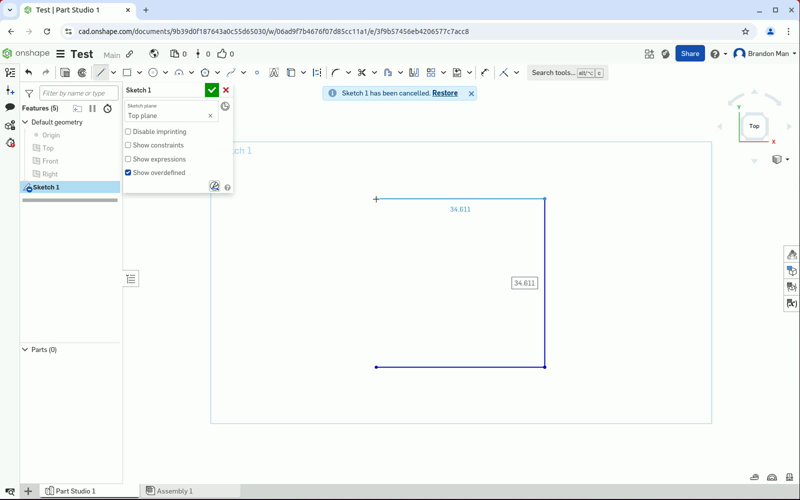
key_down(shift)
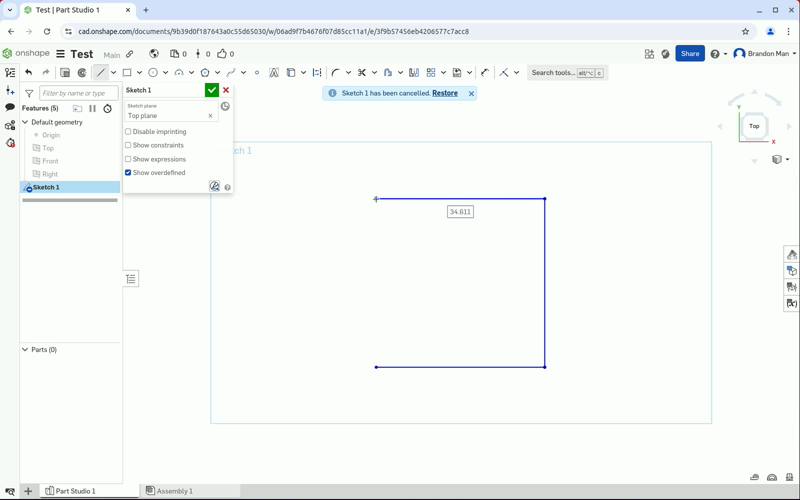
mouse_move(376, 367)
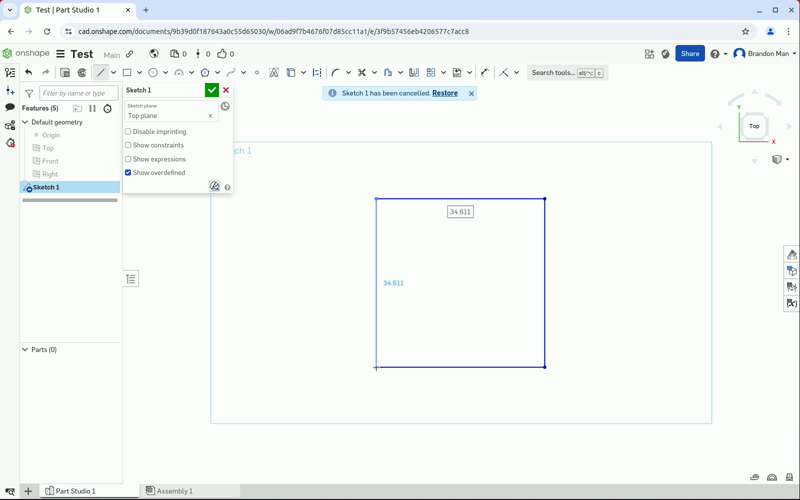
key_up(shift)
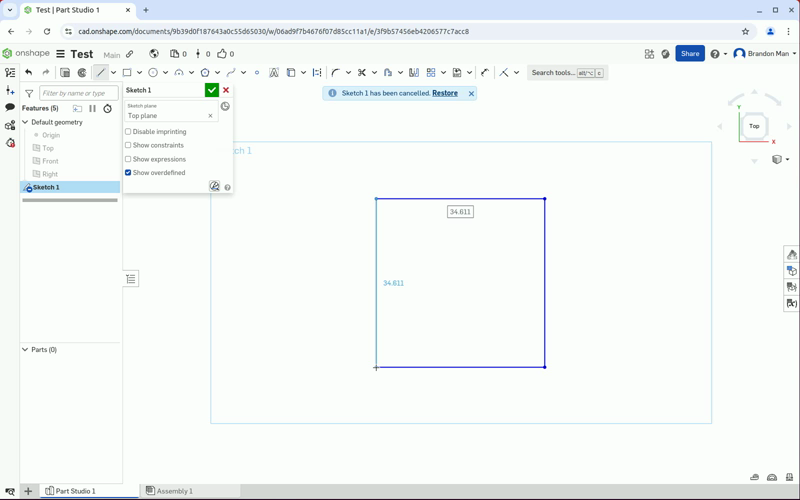
click(376, 367)
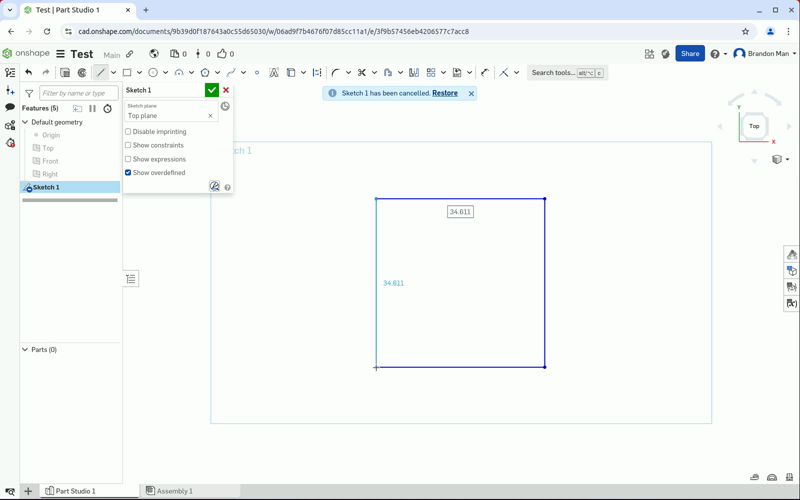
key(esc)
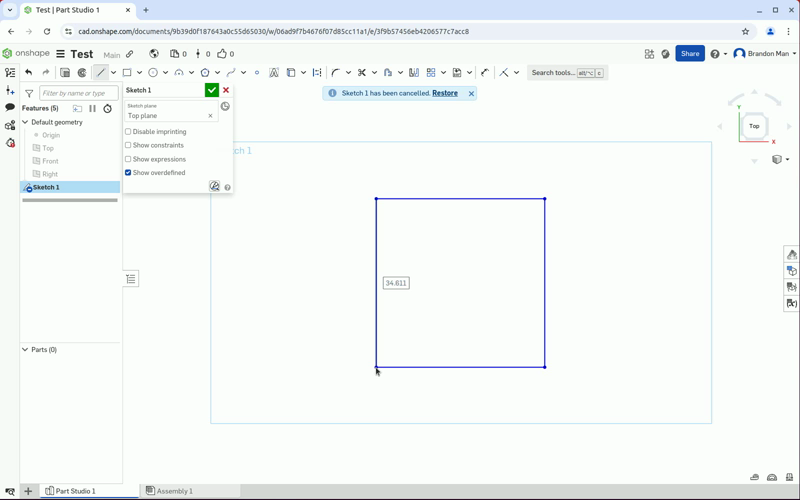
mouse_move(524, 282)
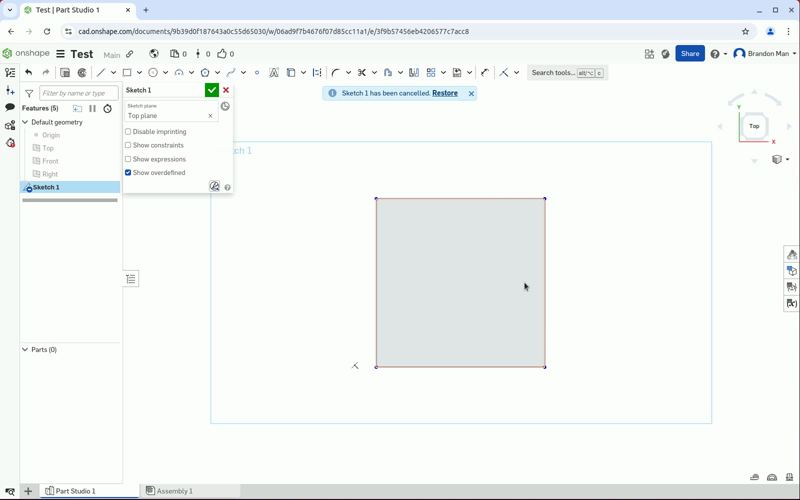
click(524, 282)
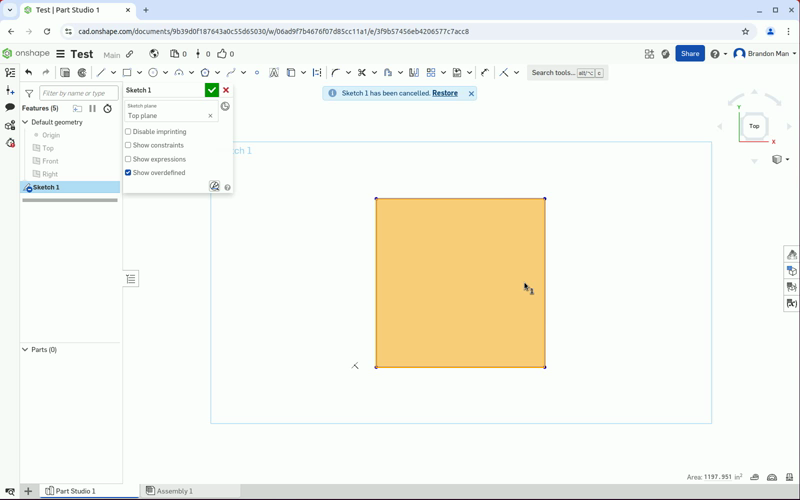
mouse_move(73, 352)
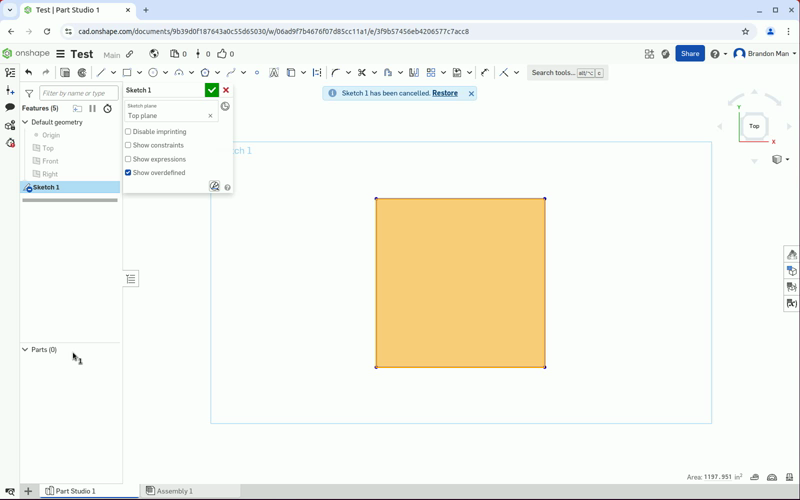
key(shift+y)
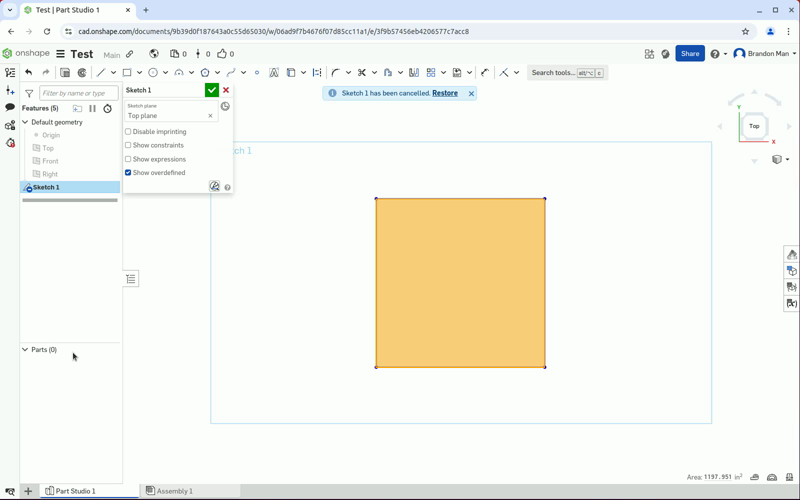
key(shift+e)
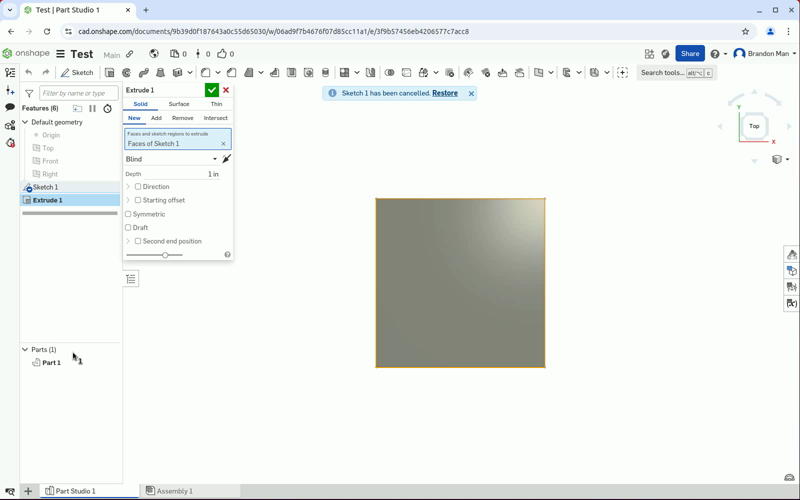
mouse_move(143, 106)
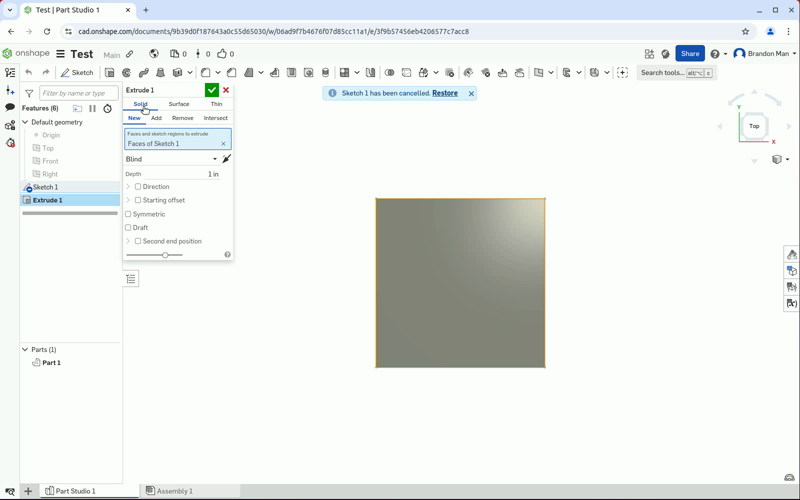
click(143, 106)
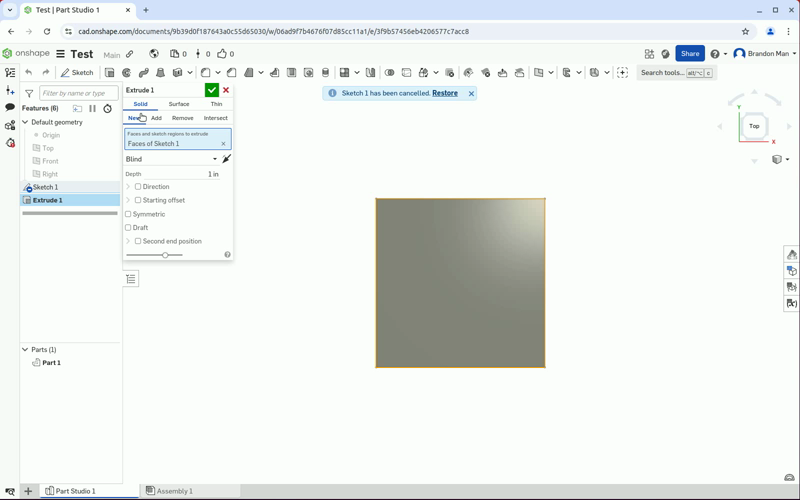
mouse_move(137, 120)
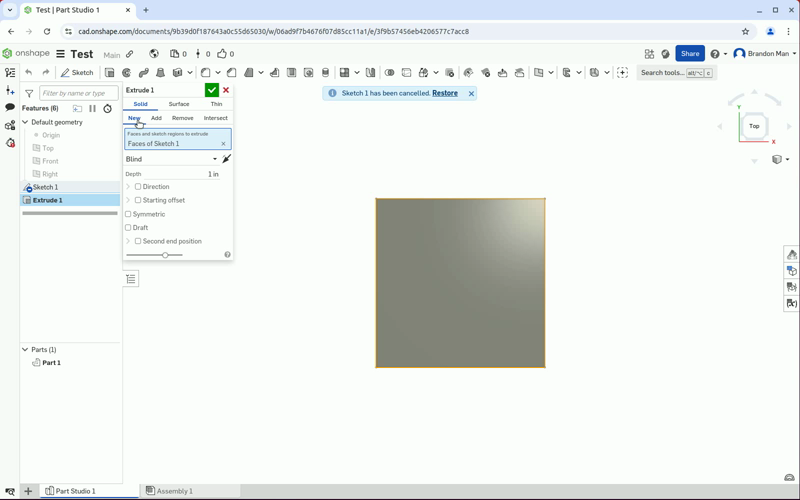
click(137, 120)
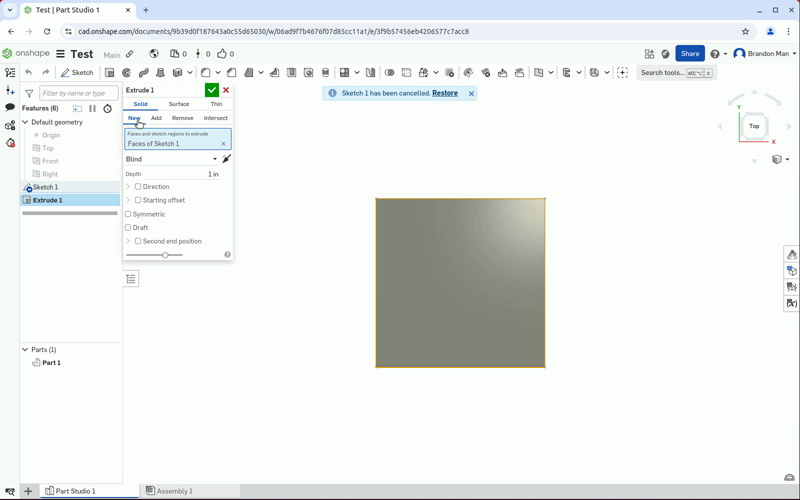
key(tab, 4)
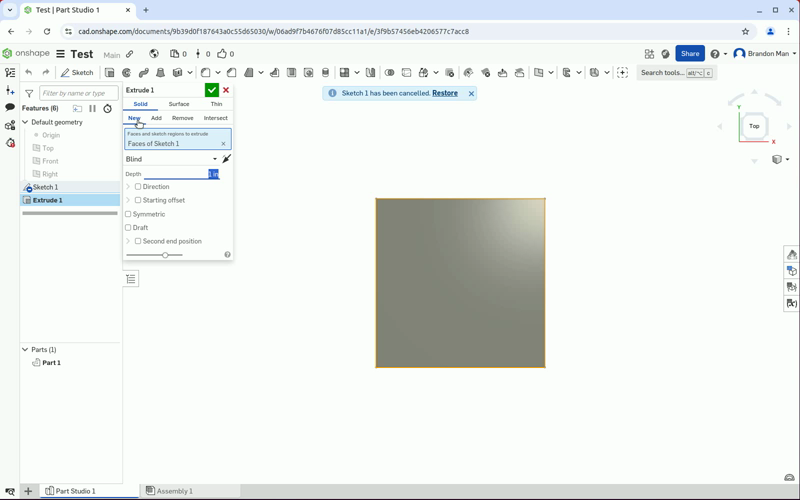
text(23.108)
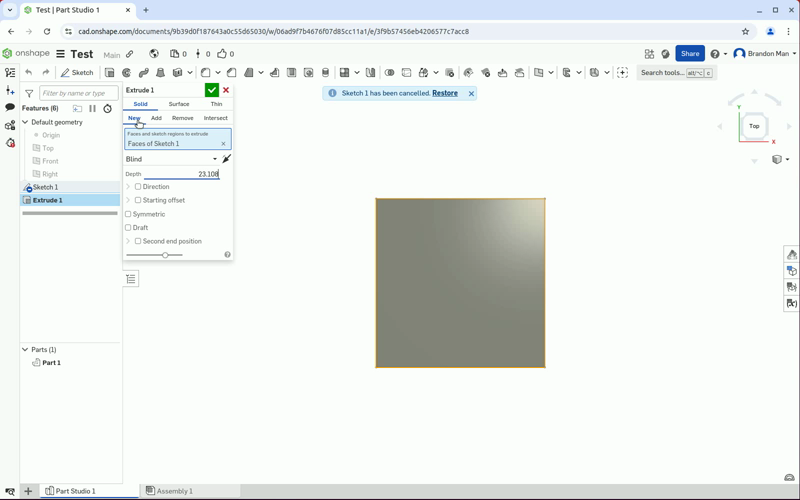
key(enter)
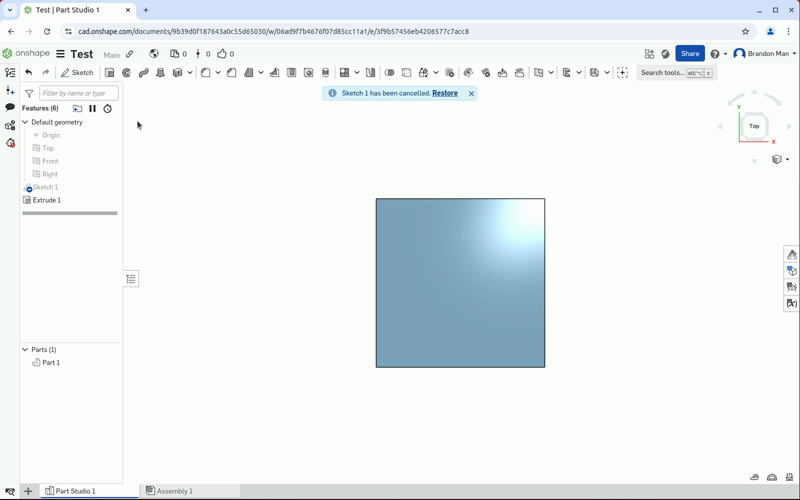
key(shift+h)
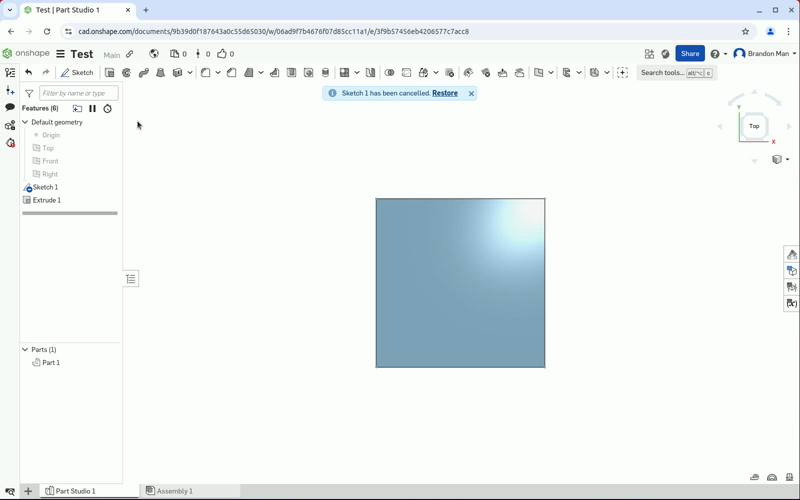
key(shift+h)
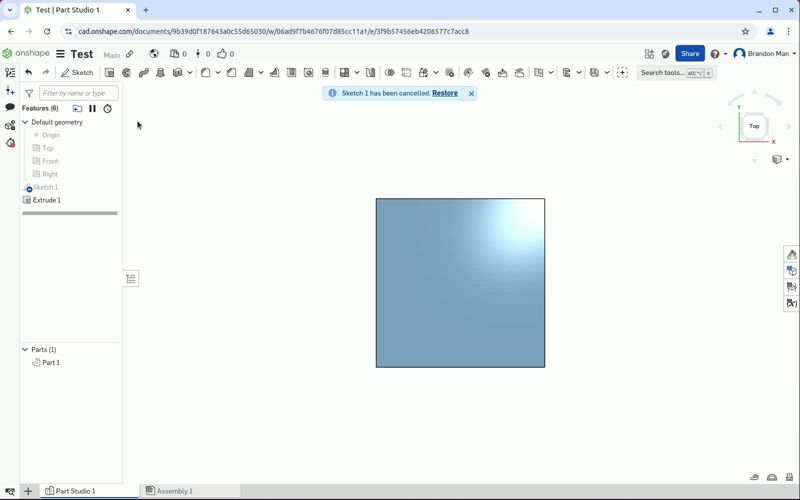
mouse_move(73, 189)
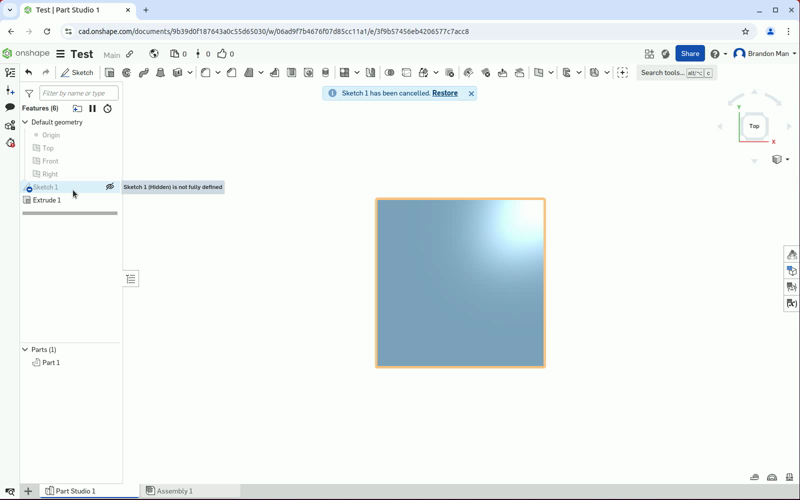
click(73, 189)
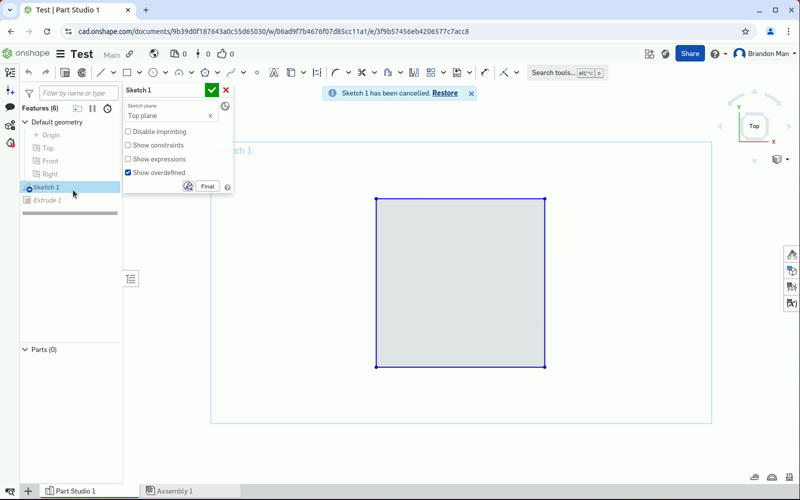
mouse_move(229, 92)
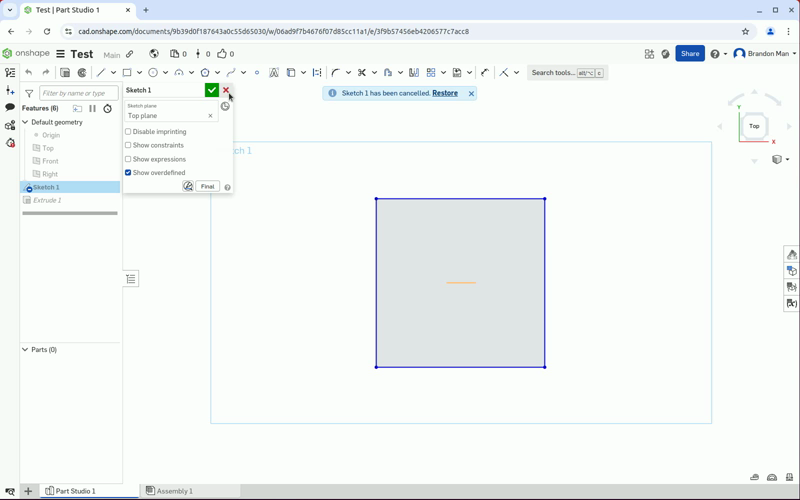
click(229, 92)
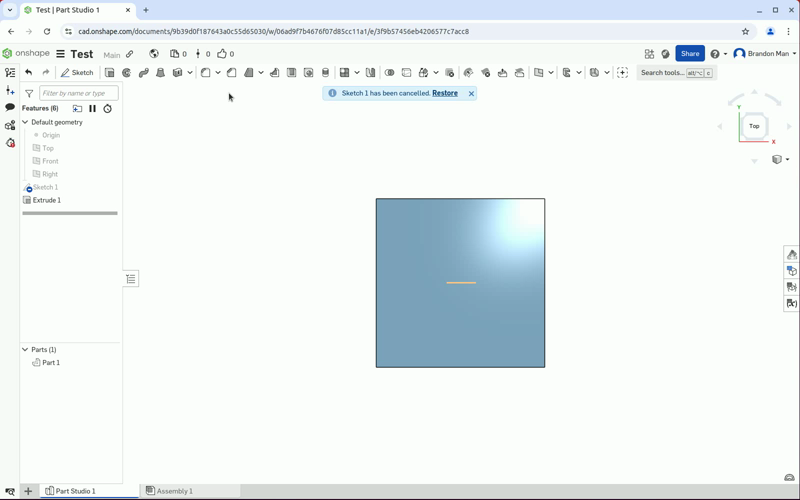
mouse_move(73, 352)
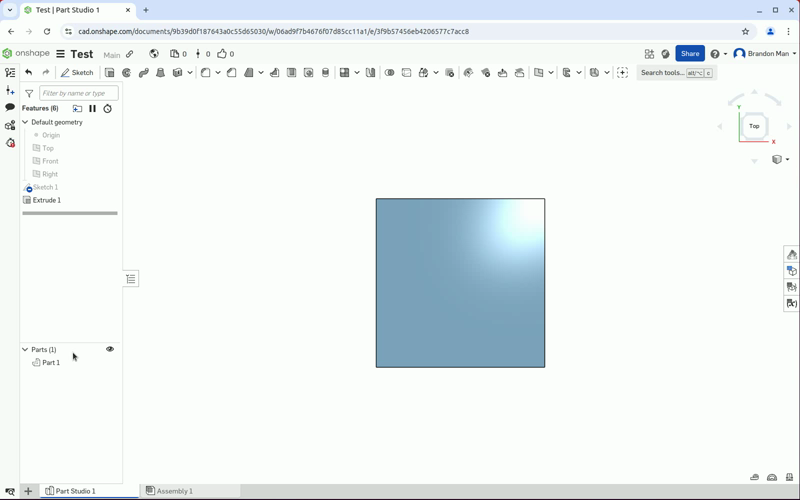
key(y)
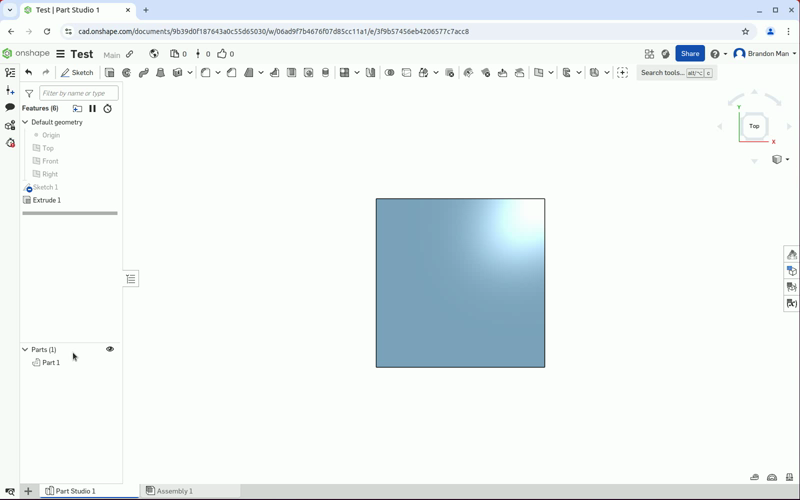
key(shift+p)
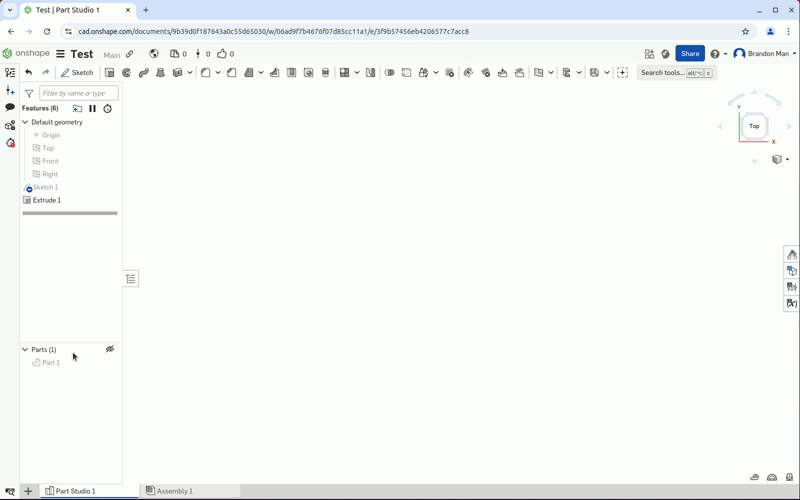
key(space)
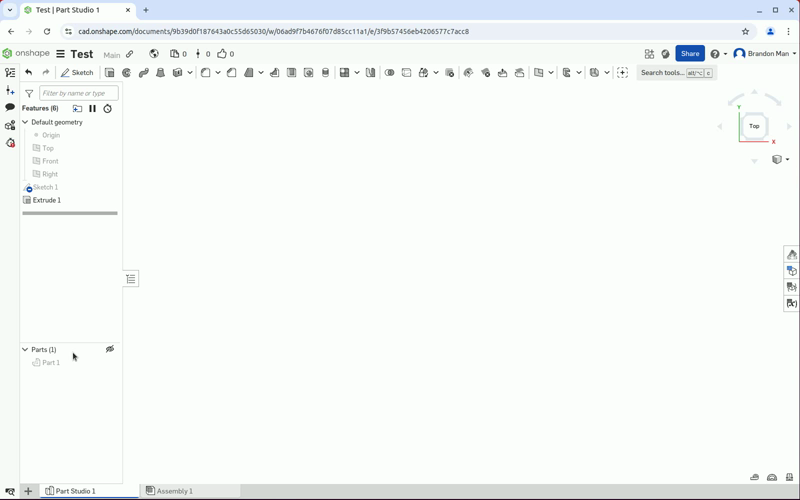
key_down(shift)
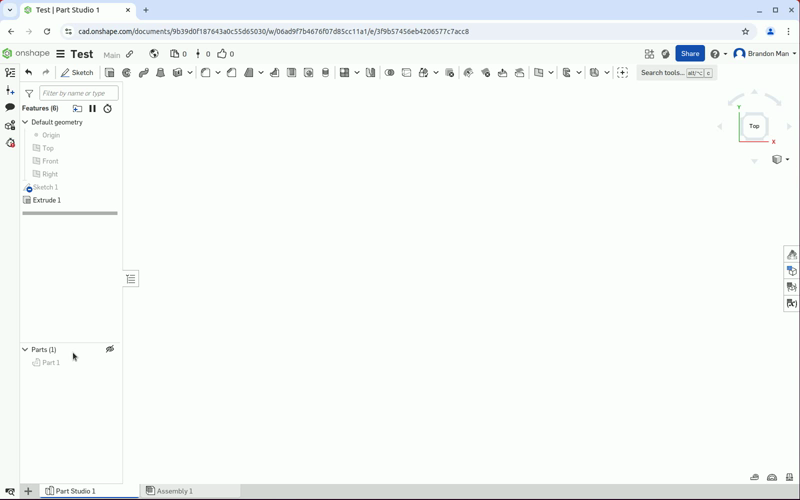
key(up)
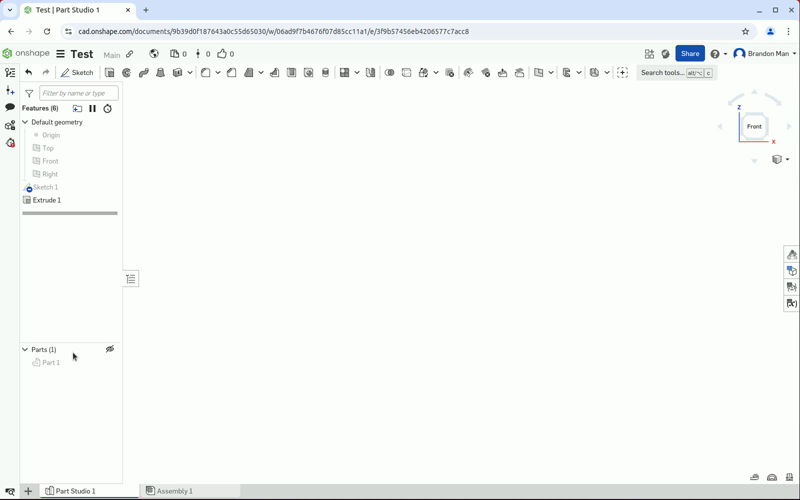
key_up(shift)
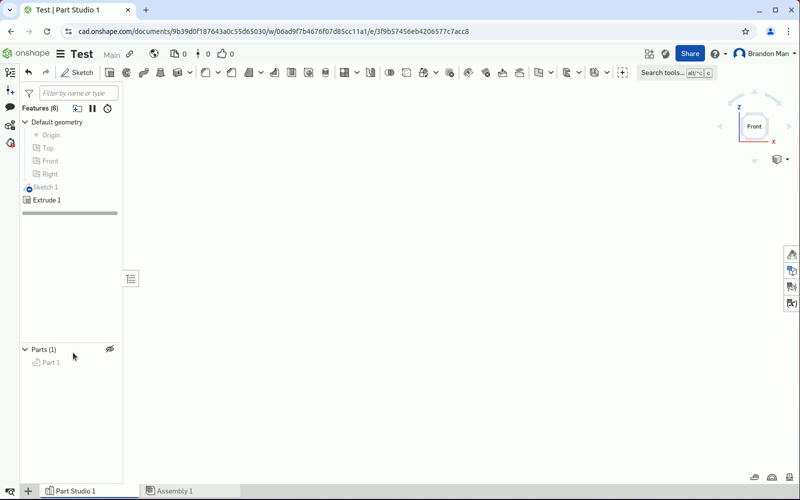
mouse_move(73, 352)
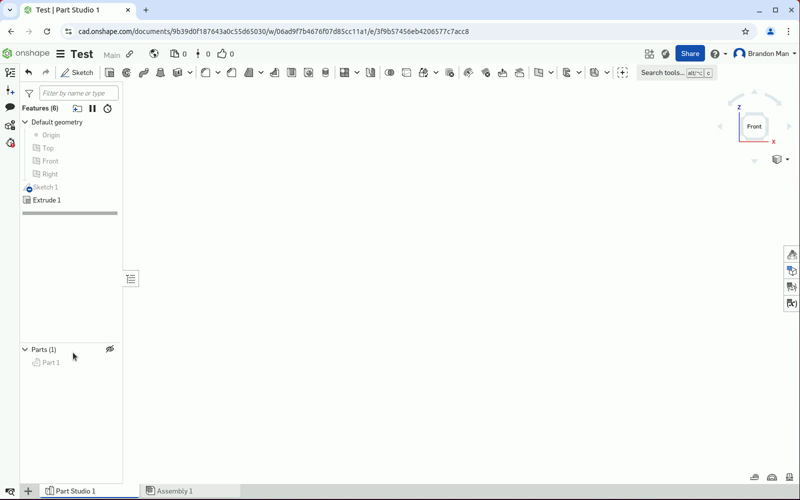
key(shift+y)
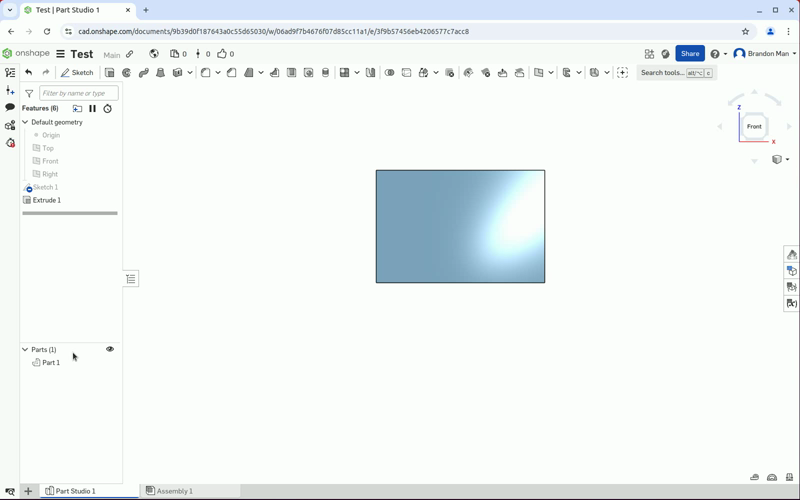
mouse_move(541, 75)
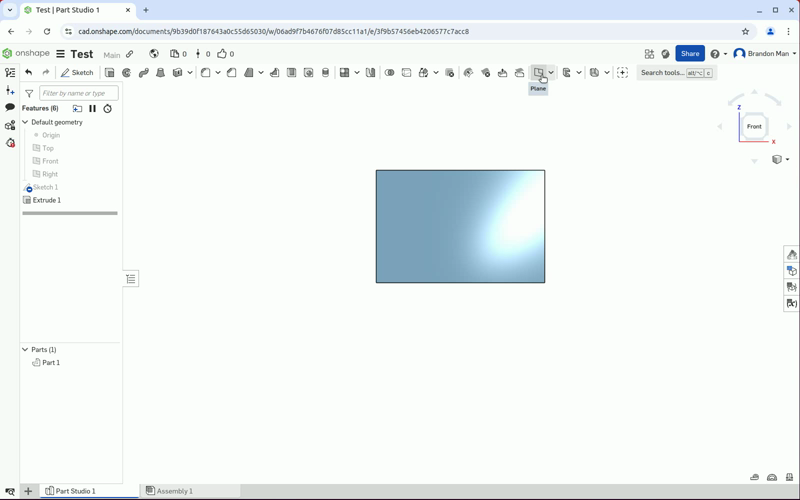
click(541, 75)
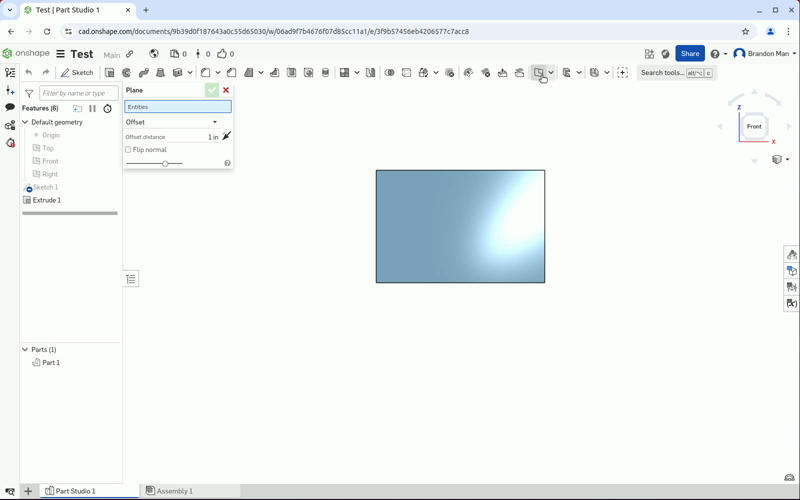
mouse_move(73, 163)
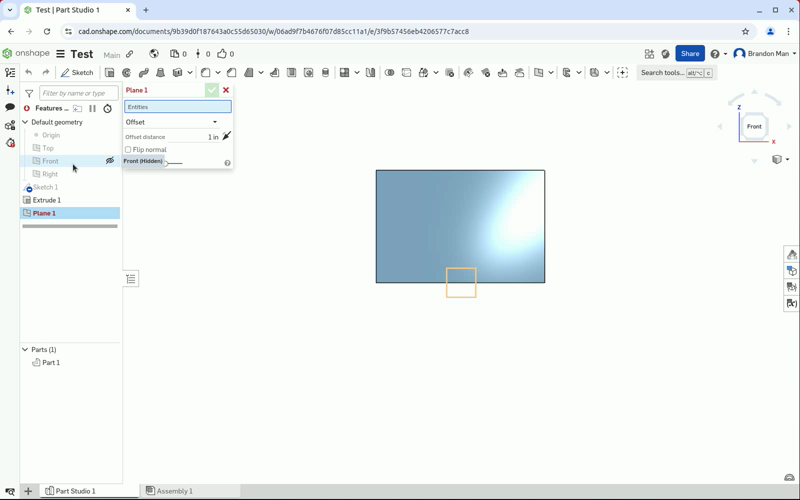
click(73, 163)
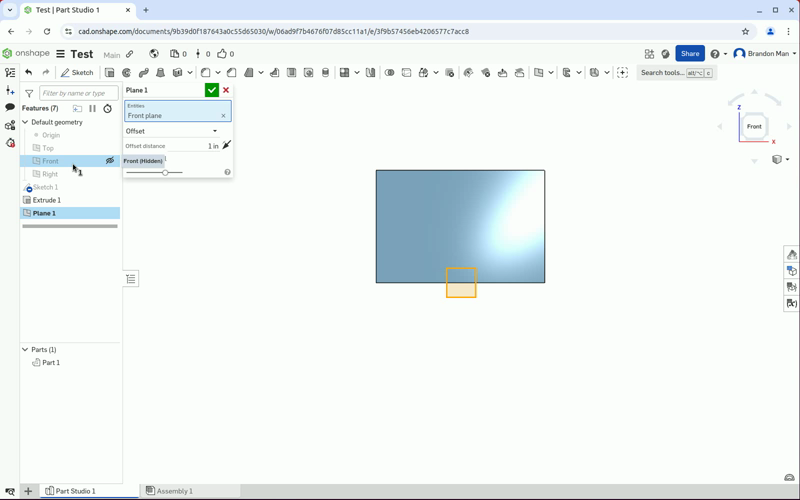
key(tab, 2)
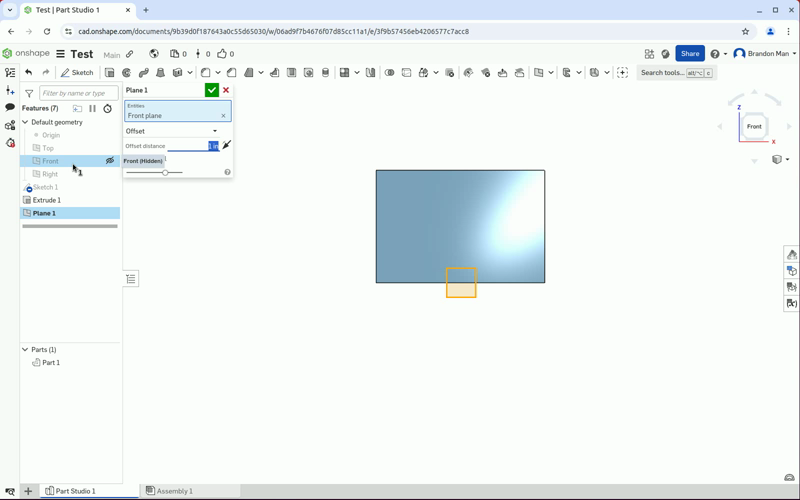
text(17.316)
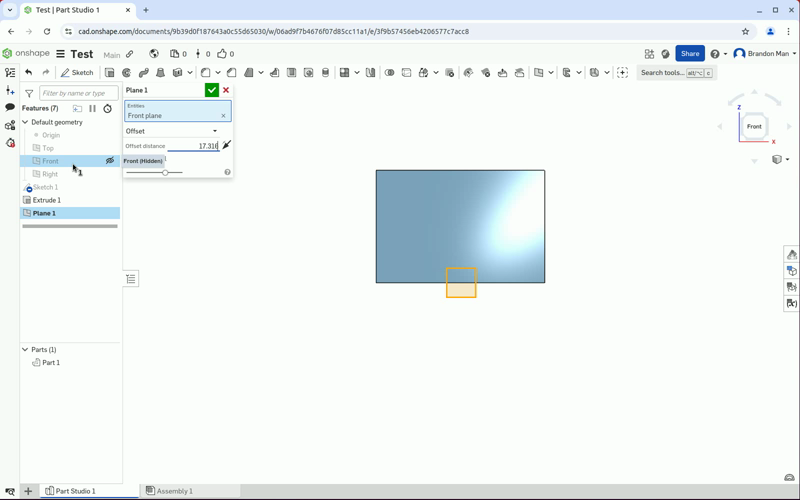
key(enter, 2)
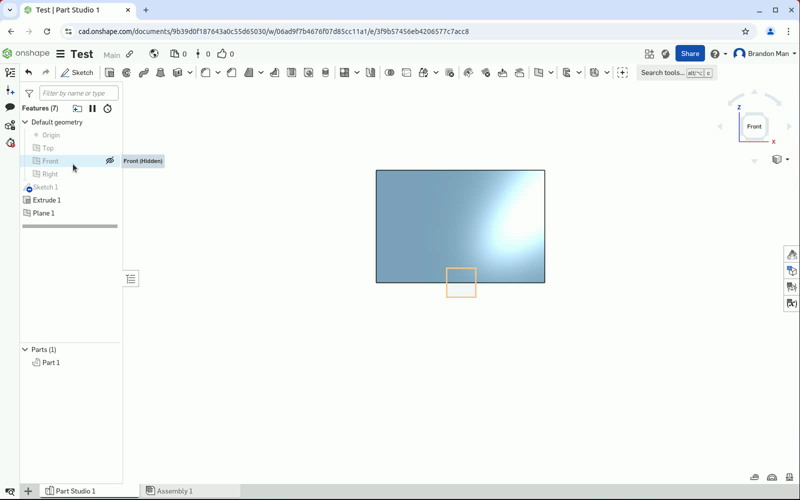
key(shift+s)
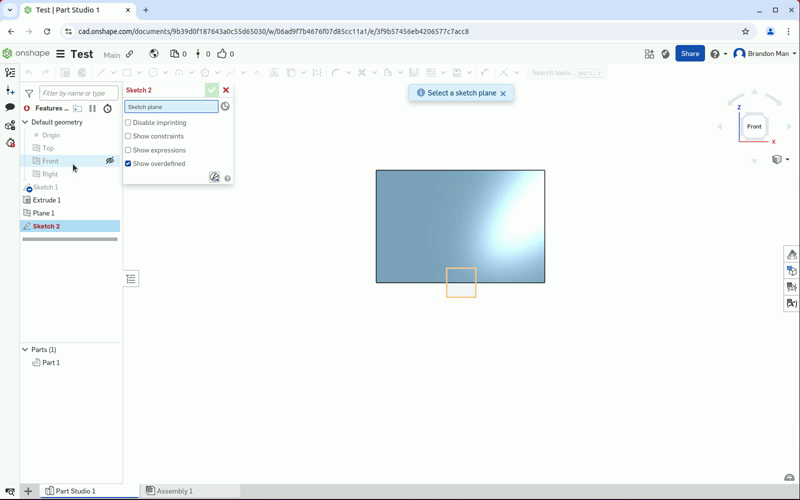
mouse_move(73, 215)
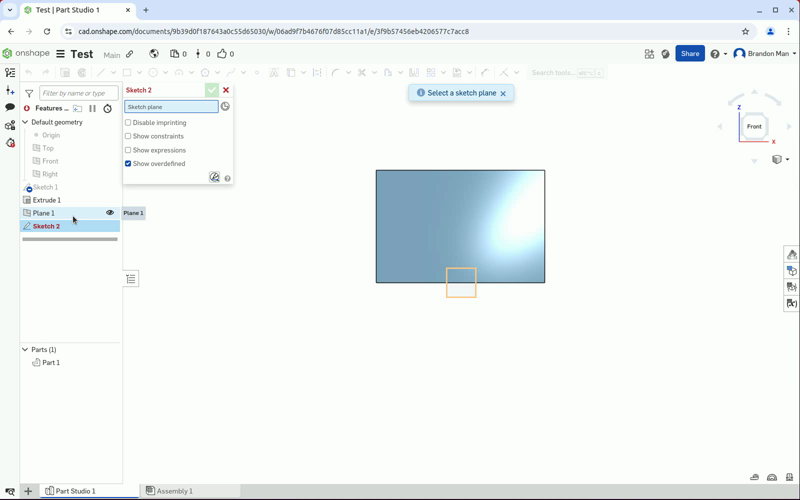
click(73, 215)
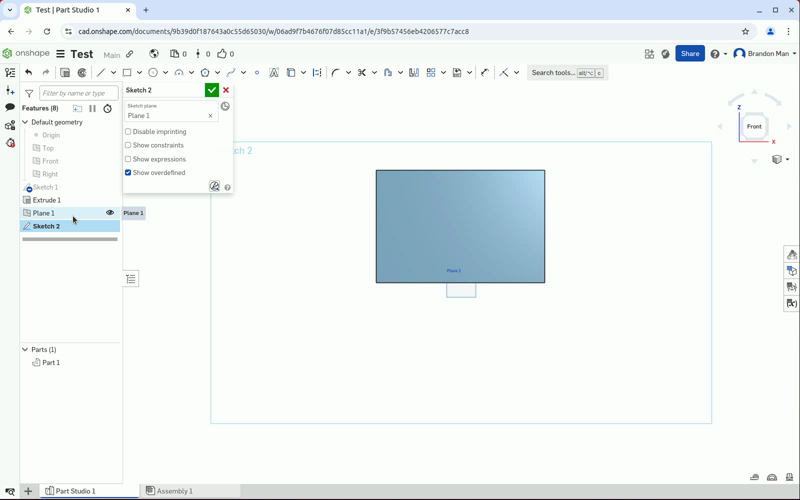
mouse_move(73, 352)
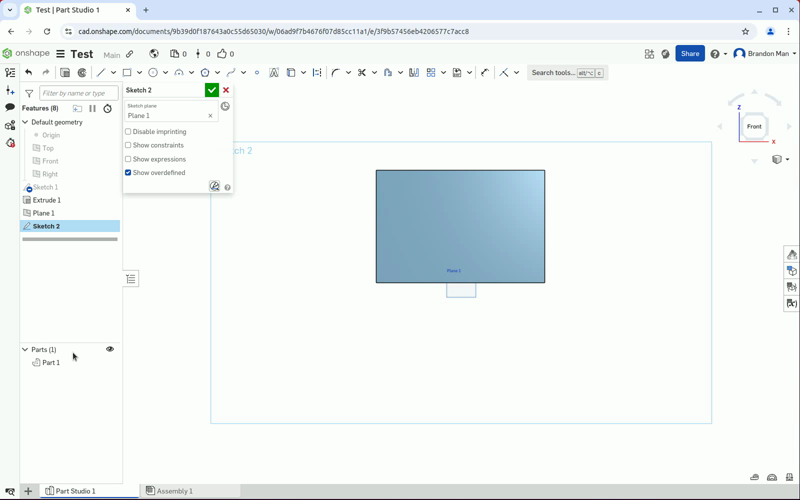
key(y)
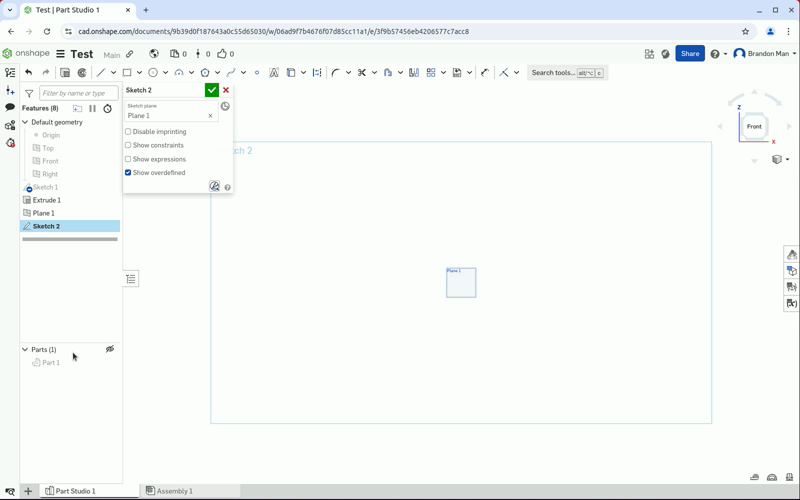
key(l)
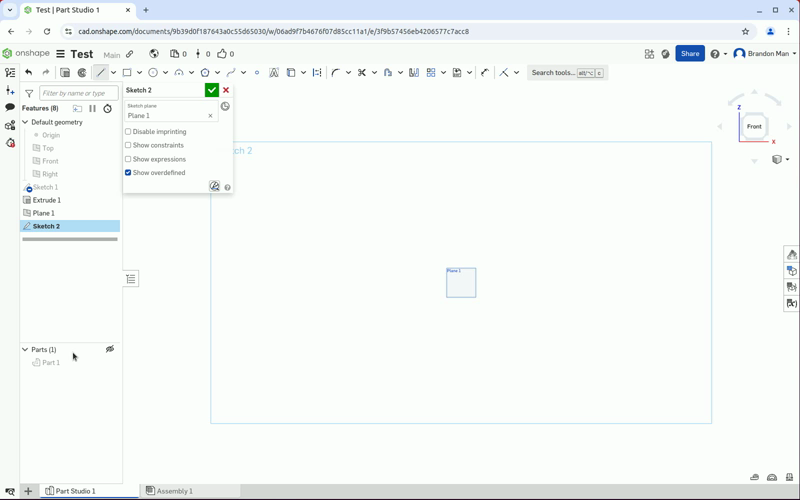
key_down(shift)
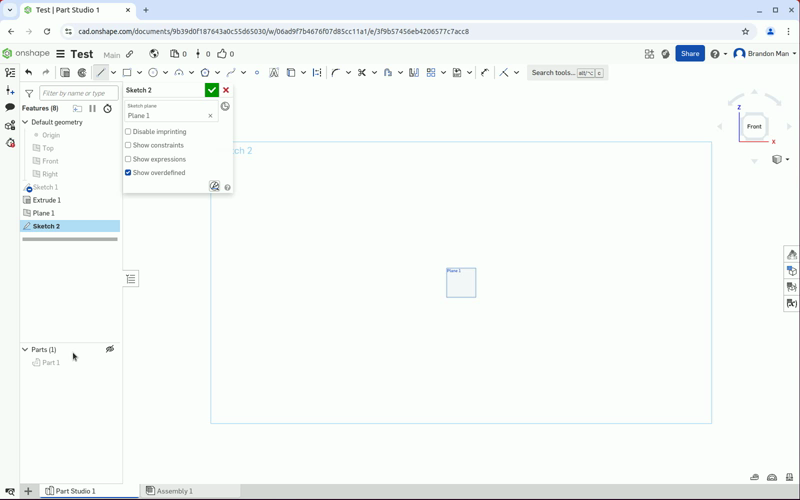
mouse_move(491, 231)
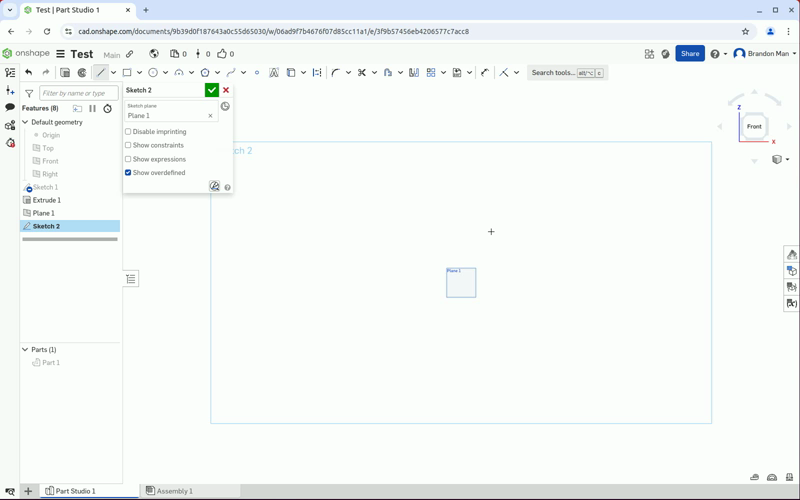
click(491, 231)
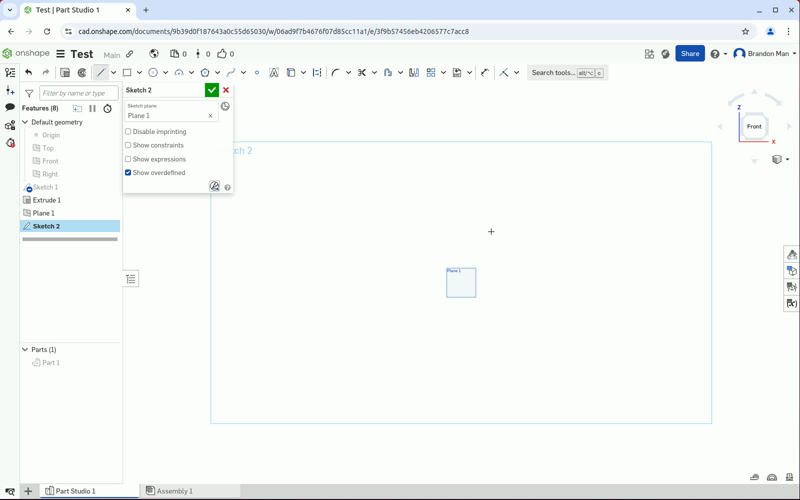
key_up(shift)
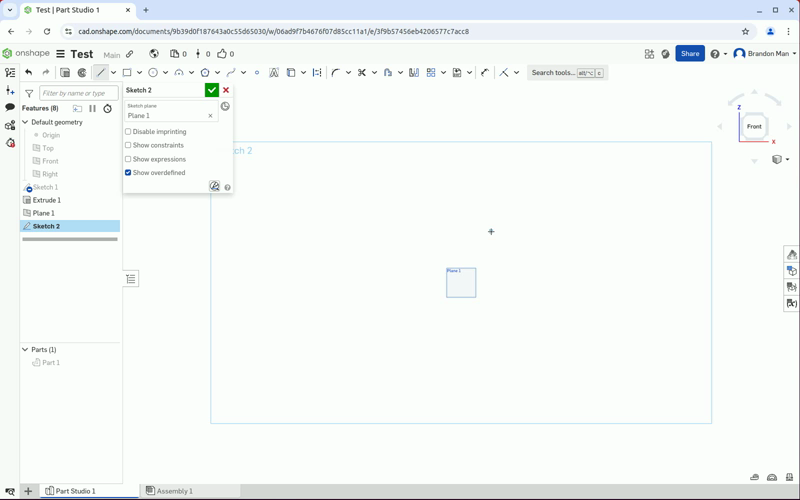
key_down(shift)
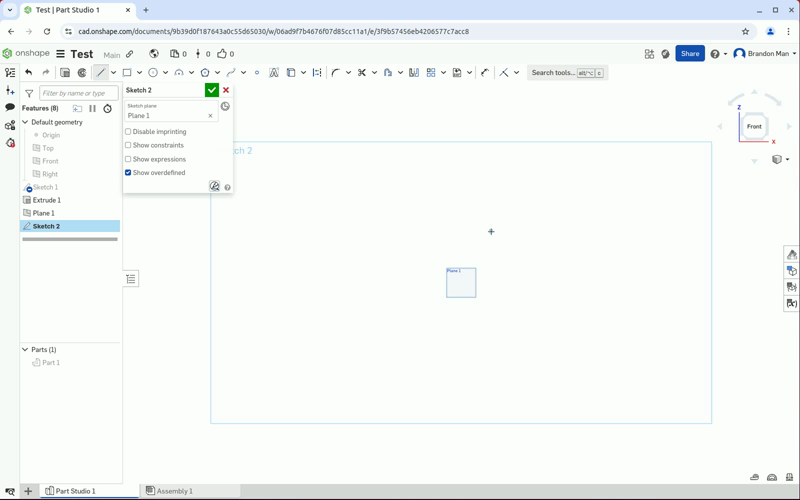
mouse_move(521, 231)
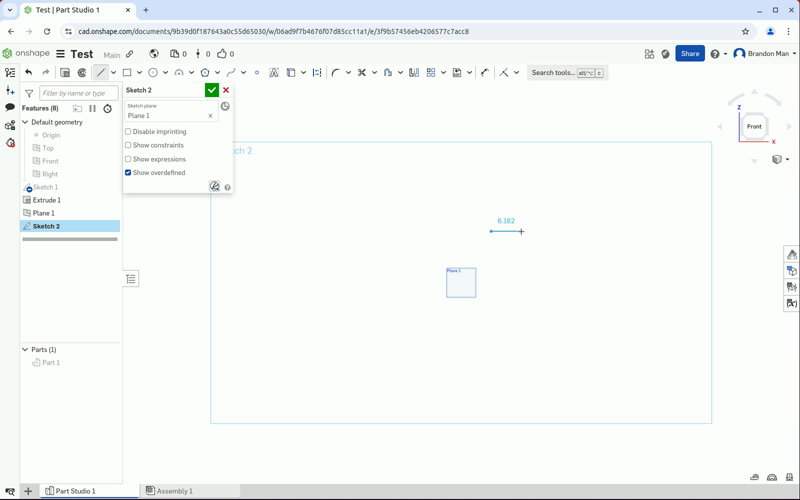
mouse_move(543, 231)
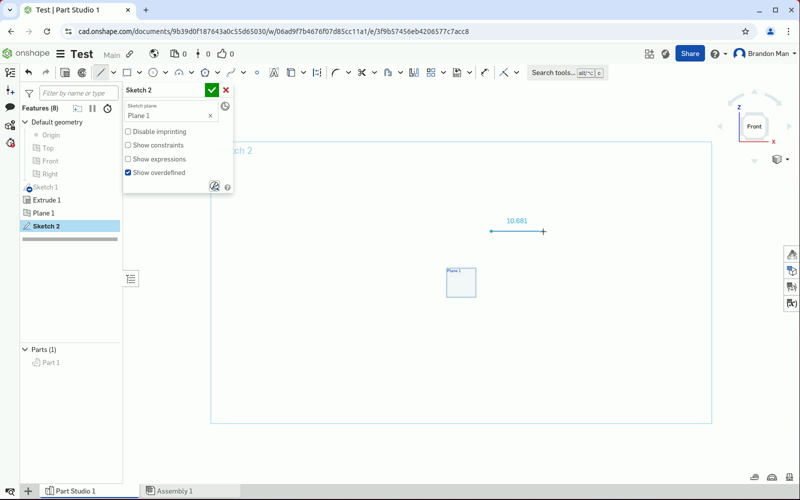
click(543, 231)
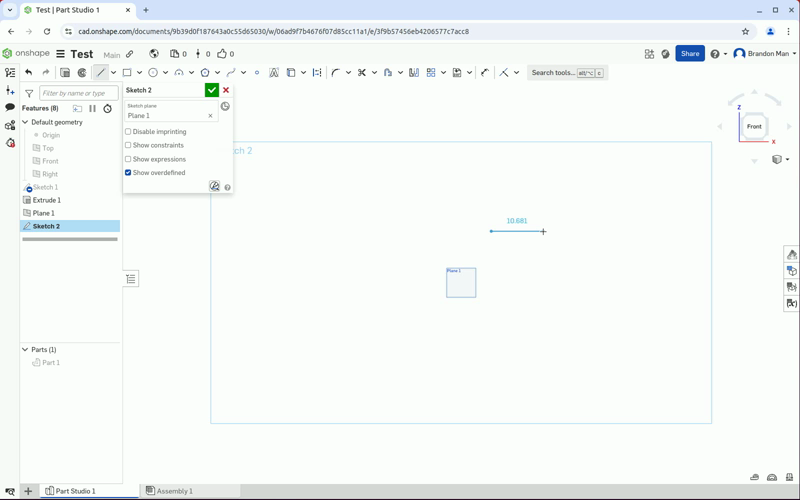
key_up(shift)
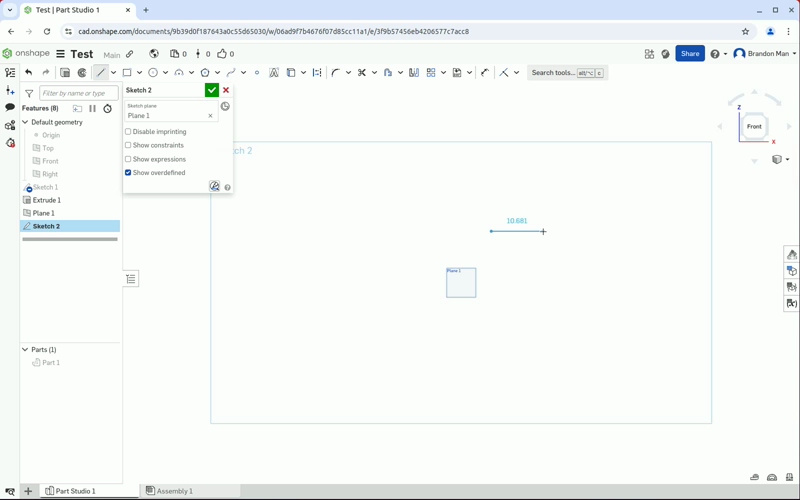
key_down(shift)
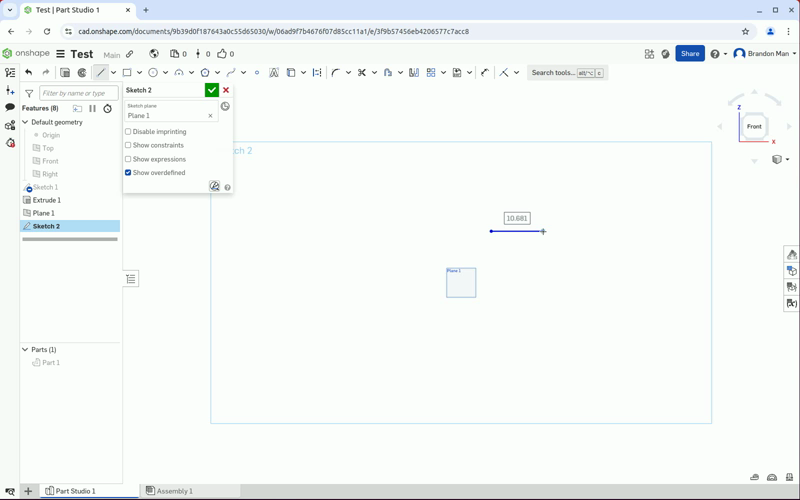
mouse_move(573, 231)
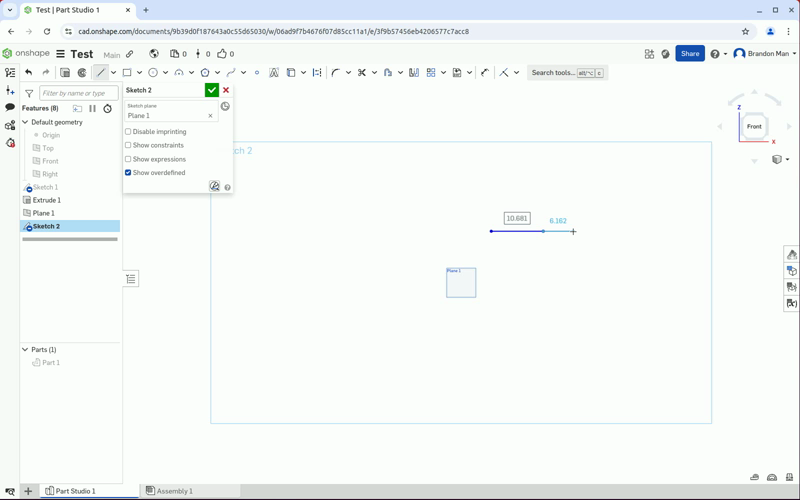
mouse_move(543, 179)
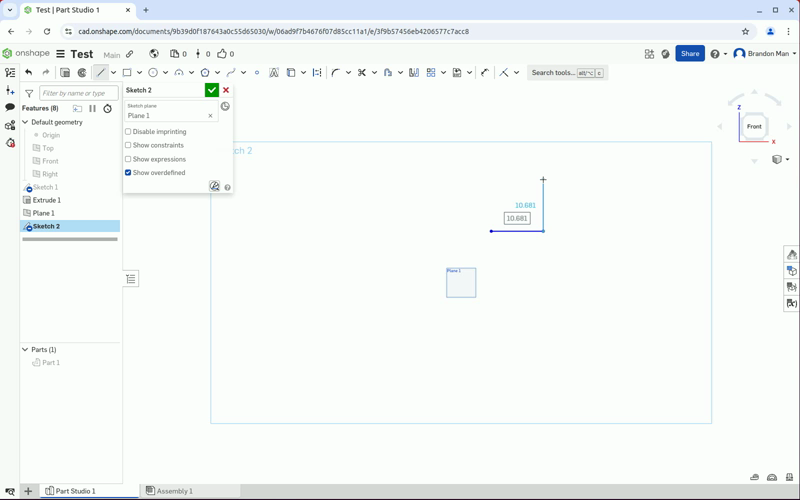
click(543, 179)
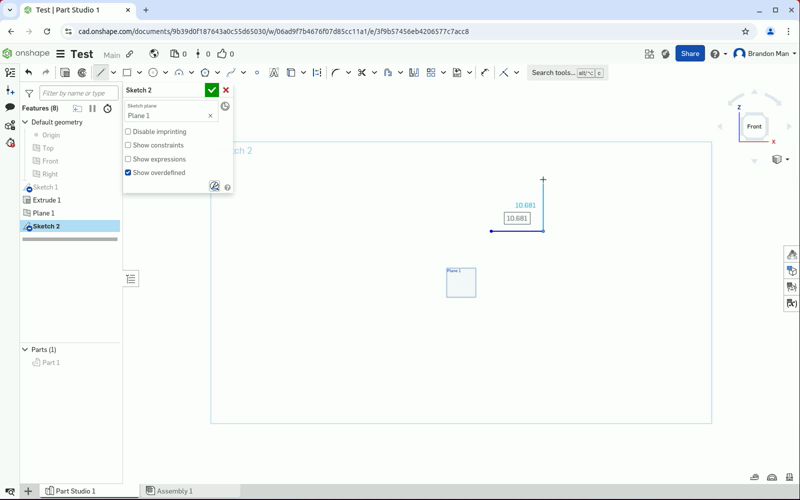
key_up(shift)
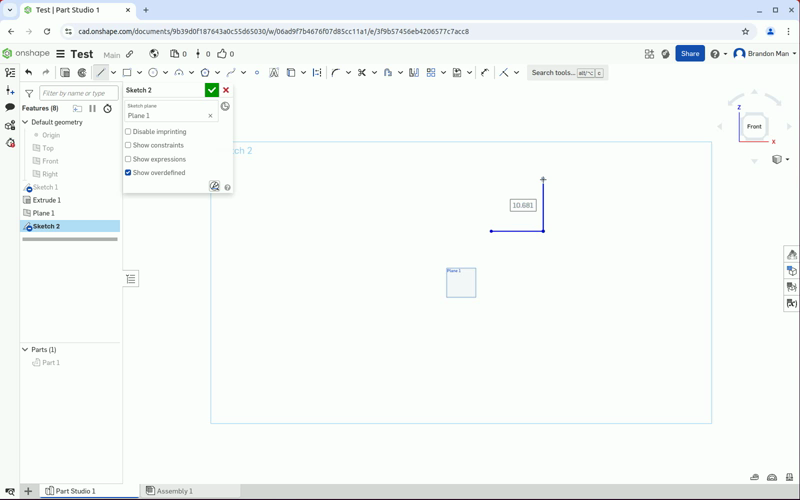
key_down(shift)
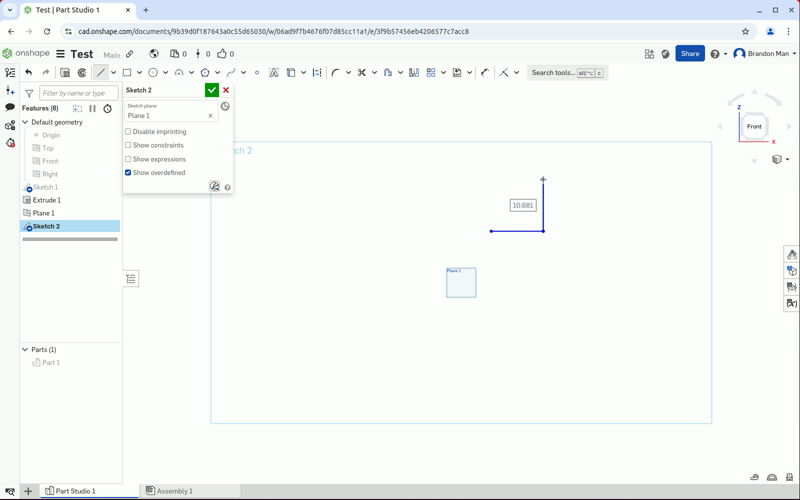
mouse_move(573, 179)
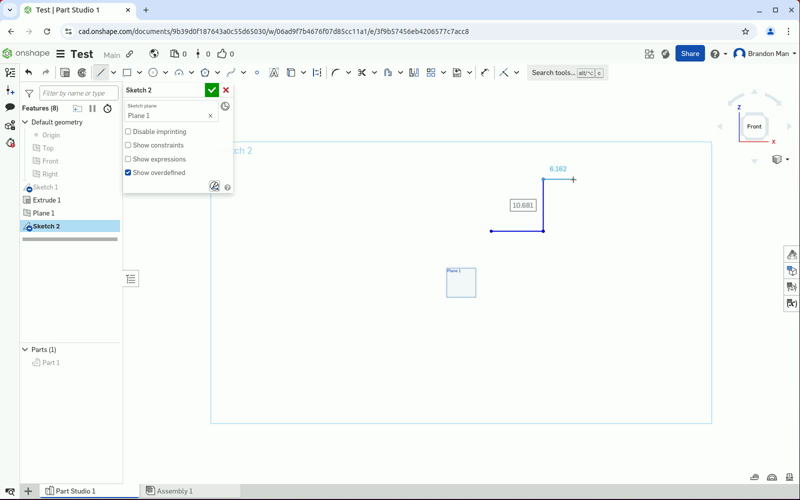
mouse_move(491, 179)
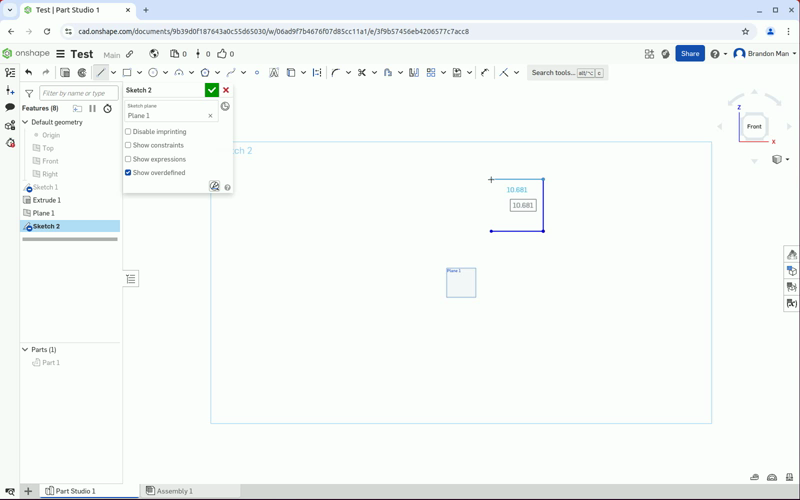
click(491, 179)
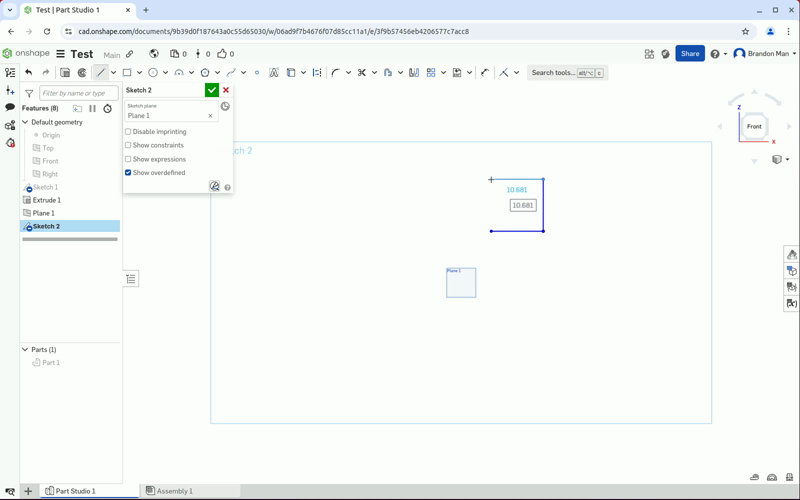
key_up(shift)
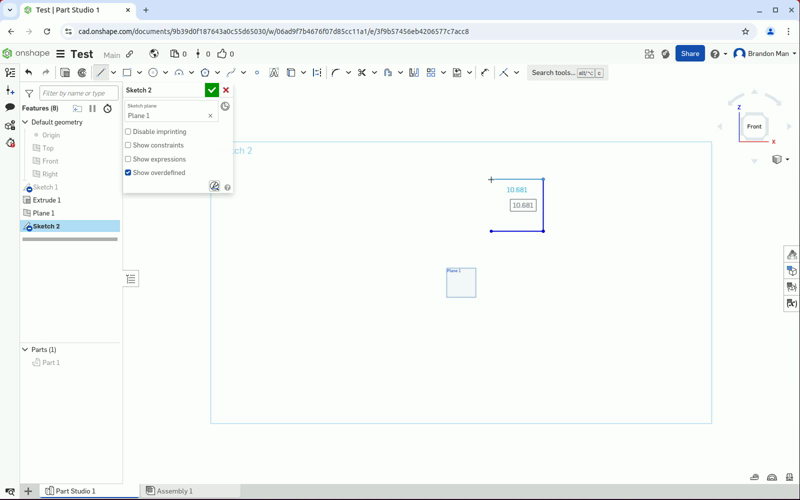
mouse_move(521, 179)
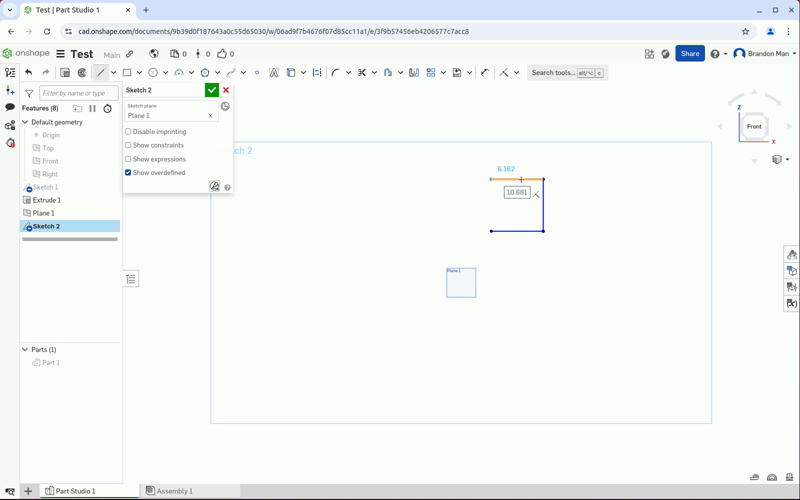
key_down(shift)
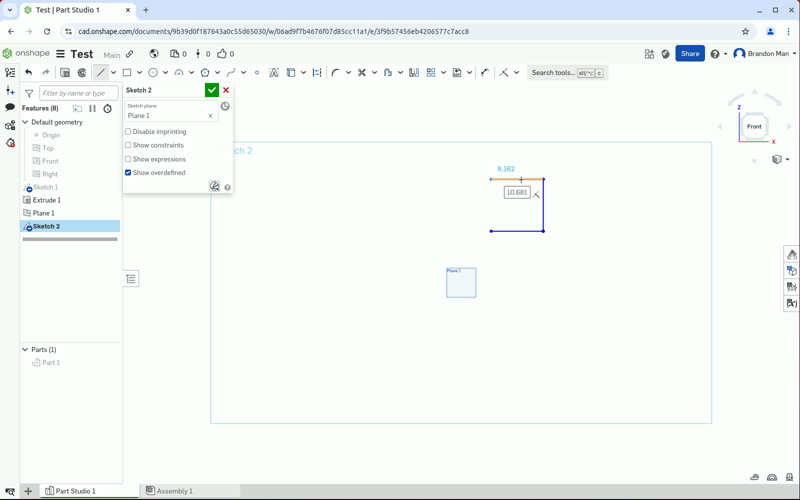
mouse_move(491, 231)
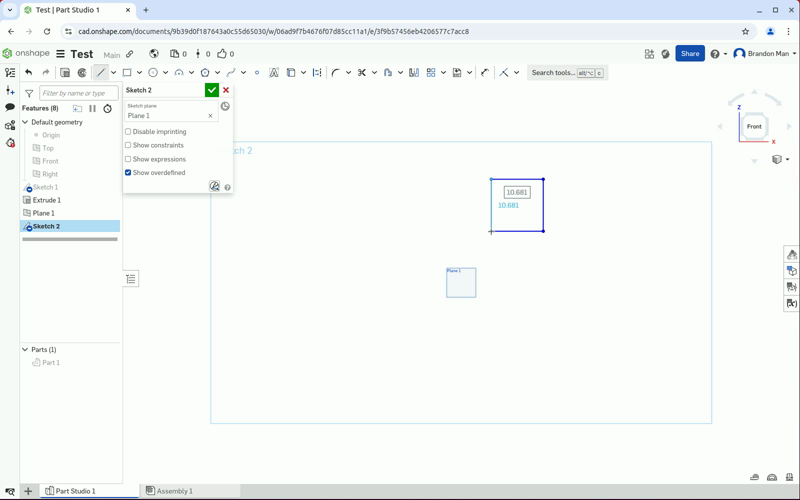
key_up(shift)
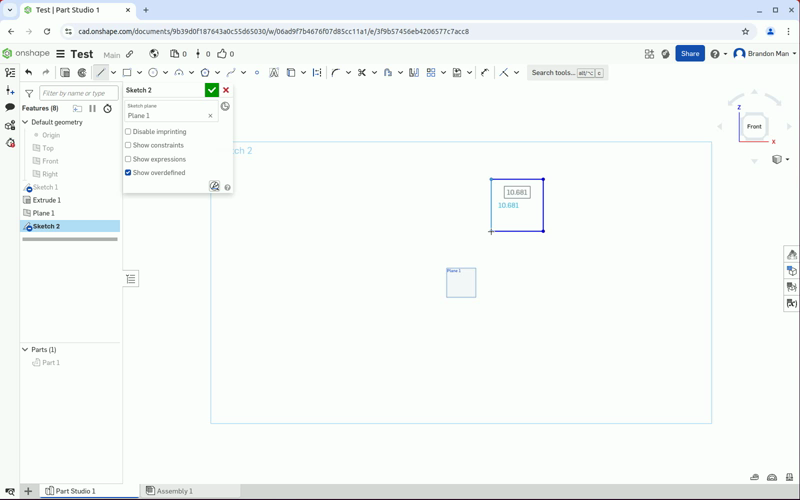
click(491, 231)
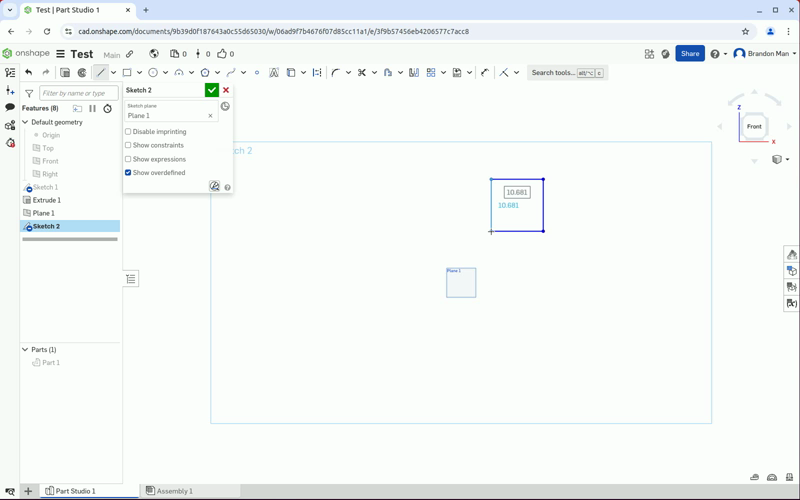
key(esc)
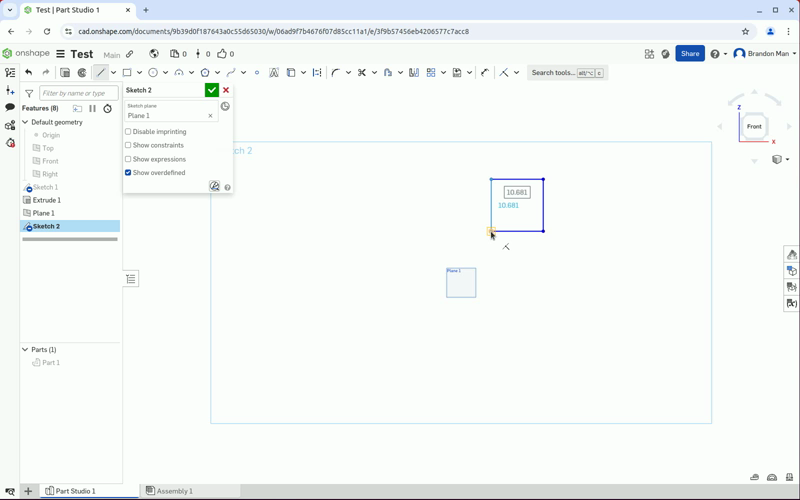
key(c)
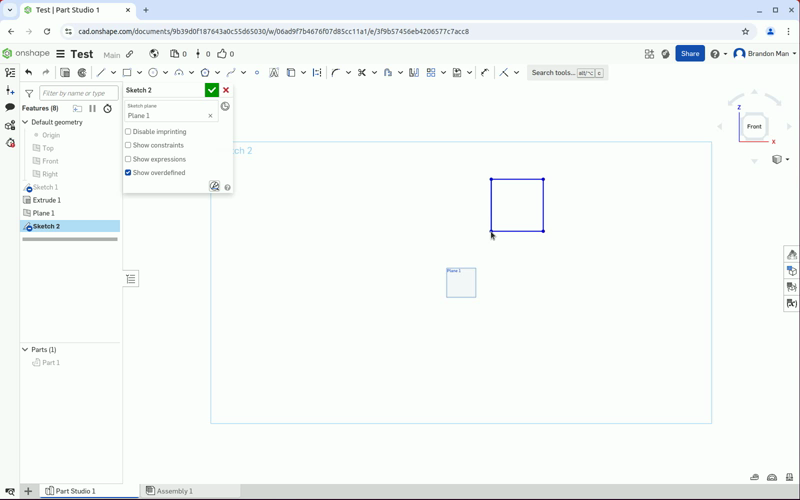
key_down(shift)
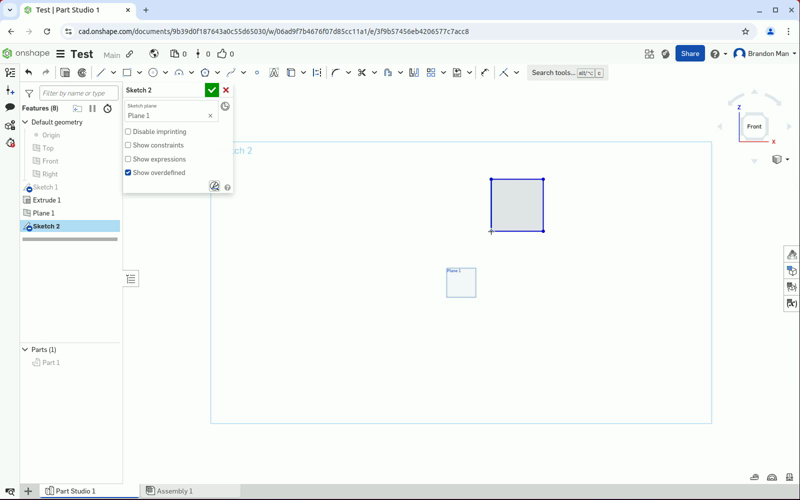
mouse_move(498, 224)
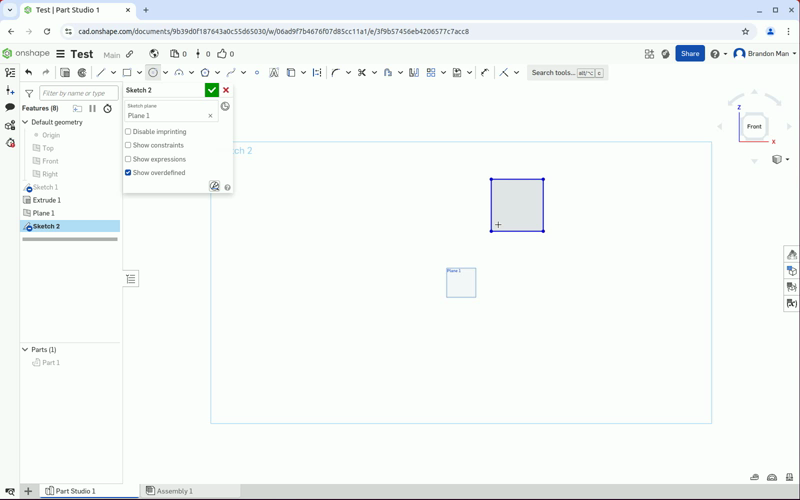
click(498, 224)
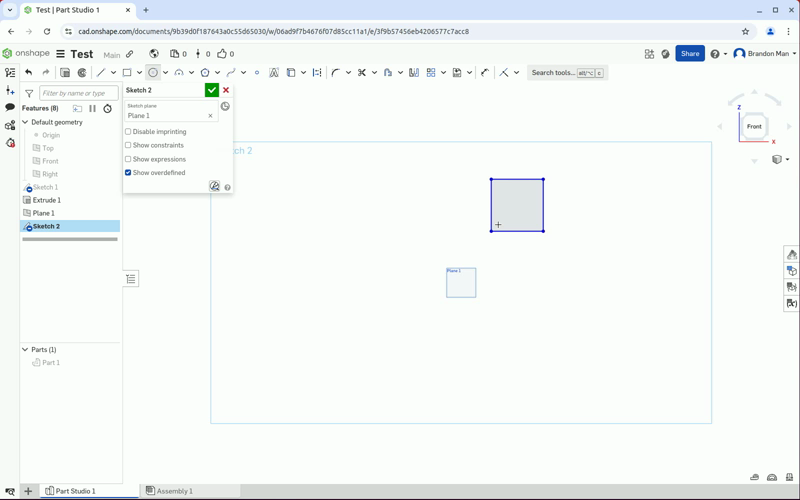
key_up(shift)
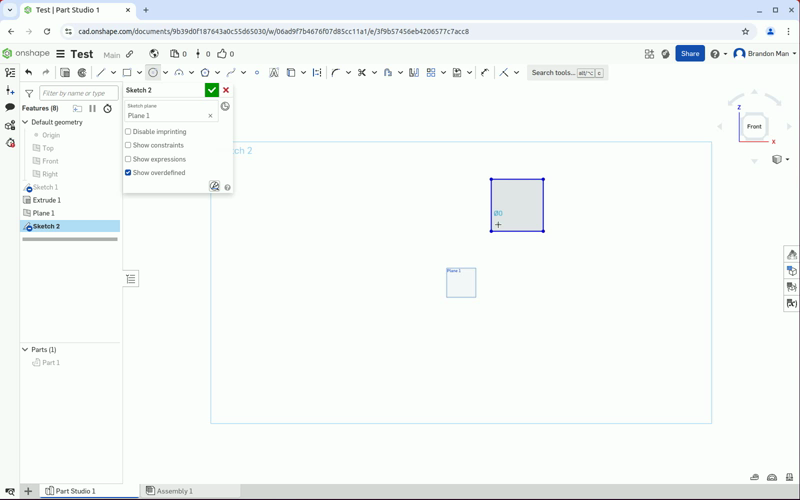
mouse_move(501, 224)
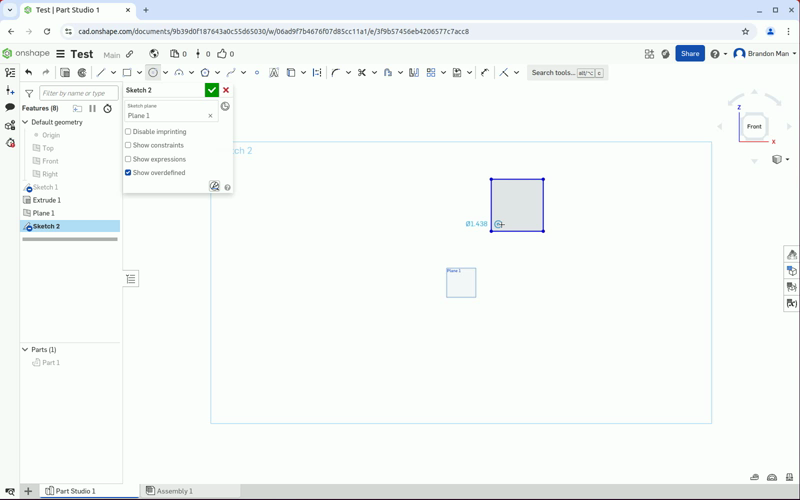
click(501, 224)
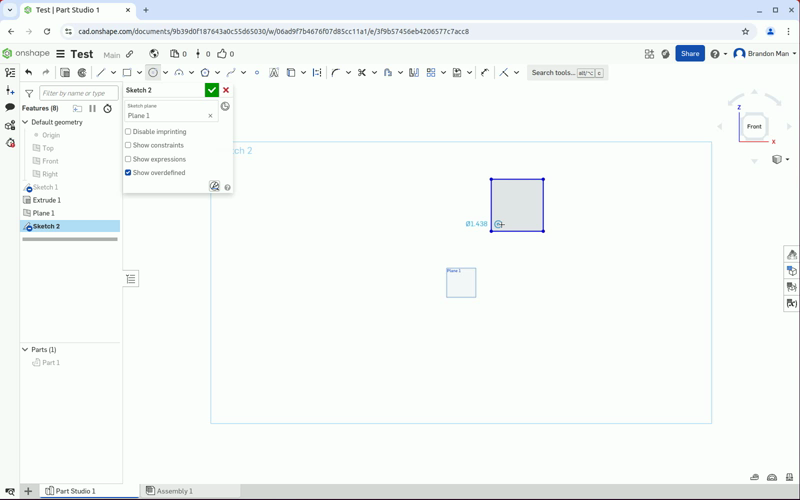
key(esc)
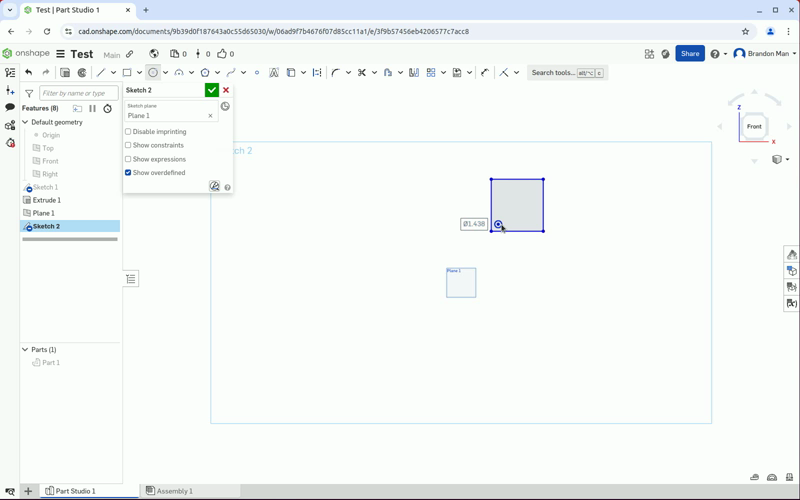
key(c)
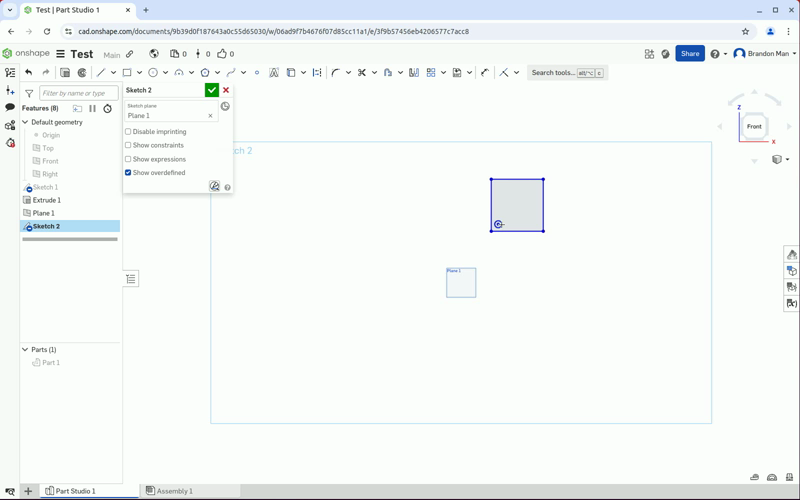
key_down(shift)
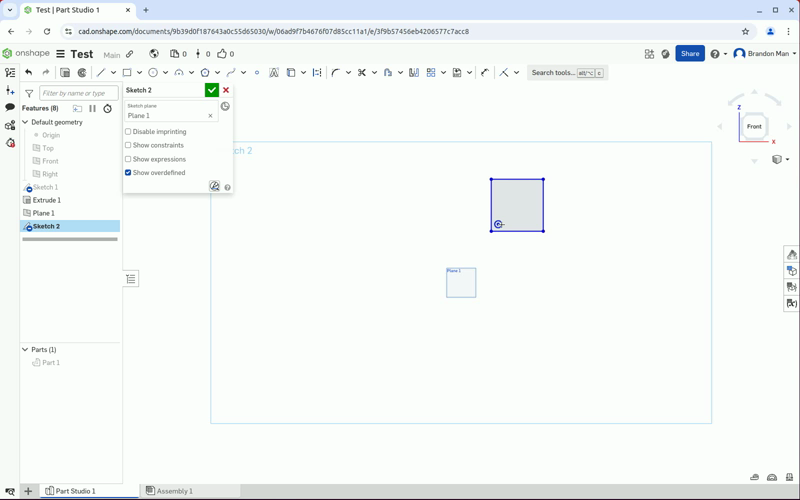
mouse_move(498, 186)
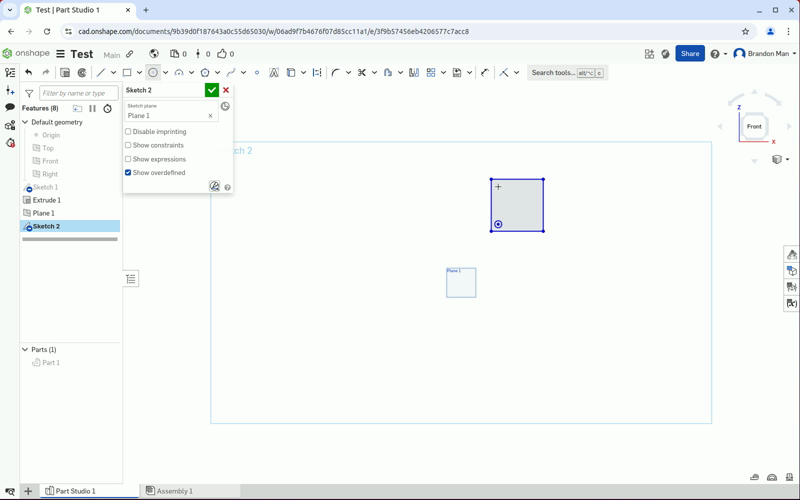
click(498, 186)
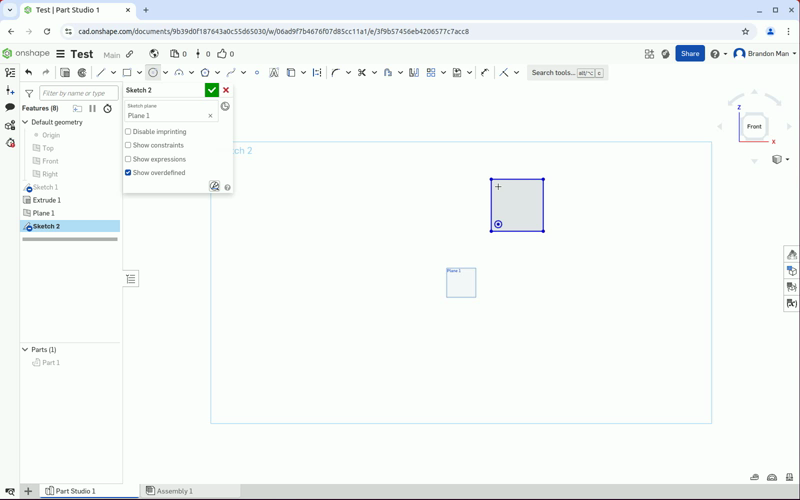
key_up(shift)
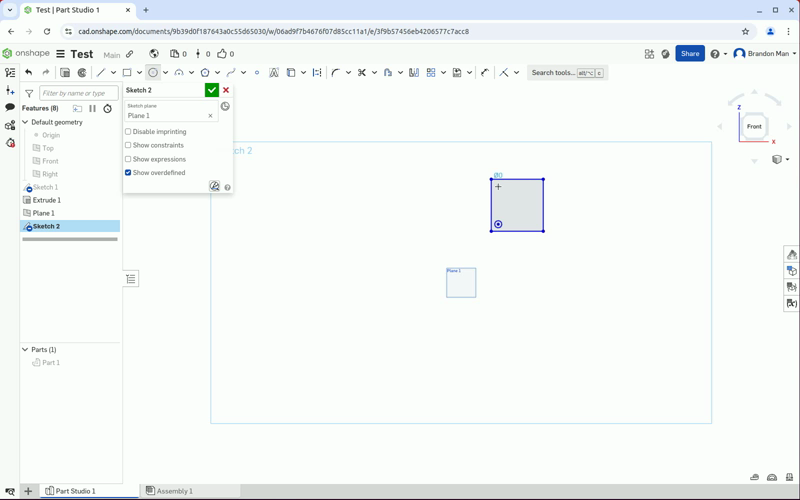
mouse_move(501, 186)
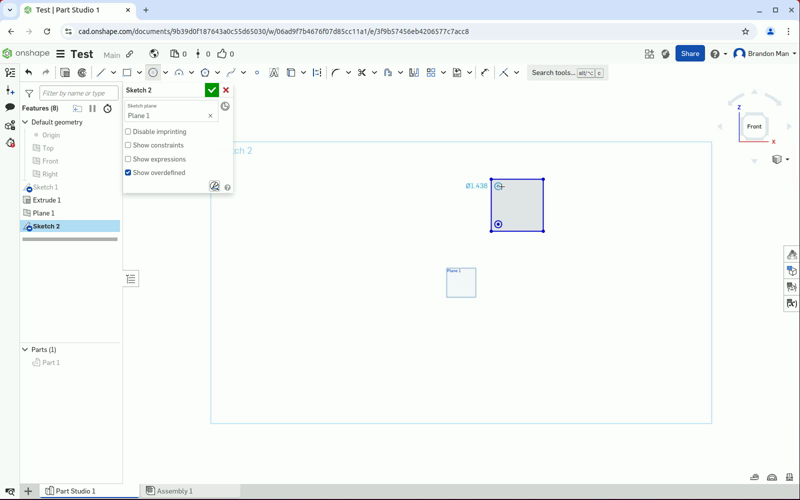
click(501, 186)
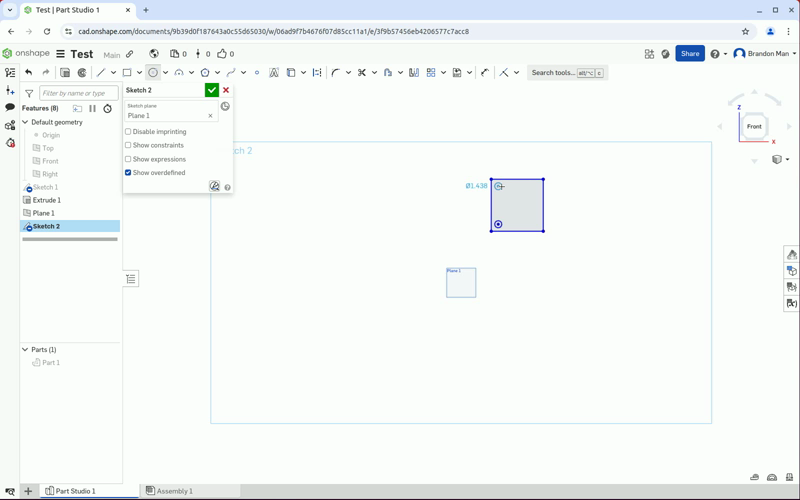
key(esc)
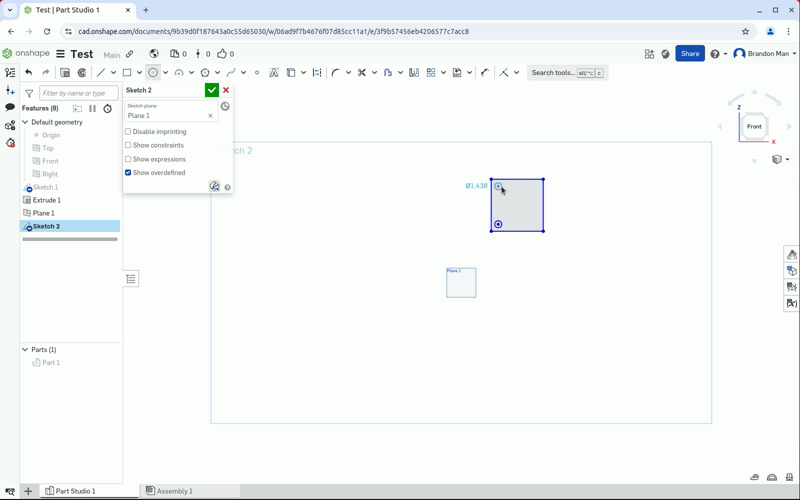
key(c)
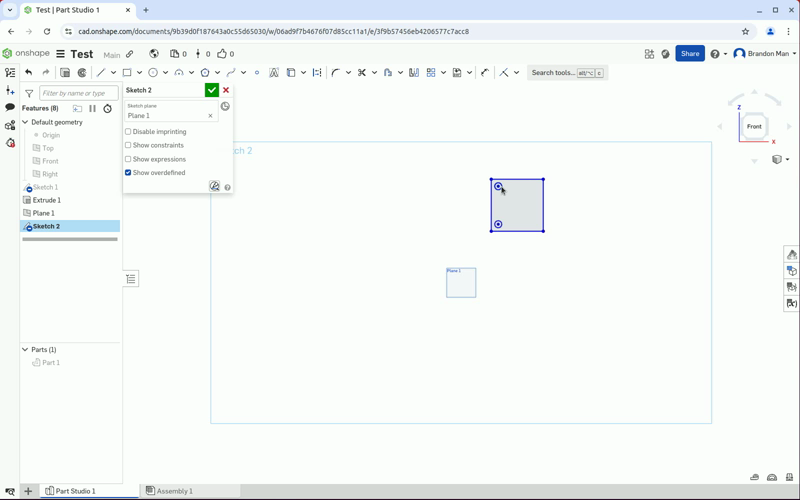
key_down(shift)
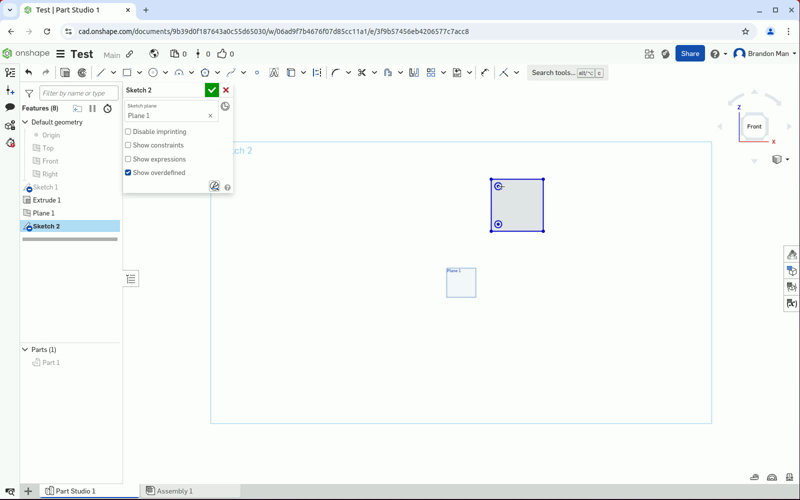
mouse_move(517, 204)
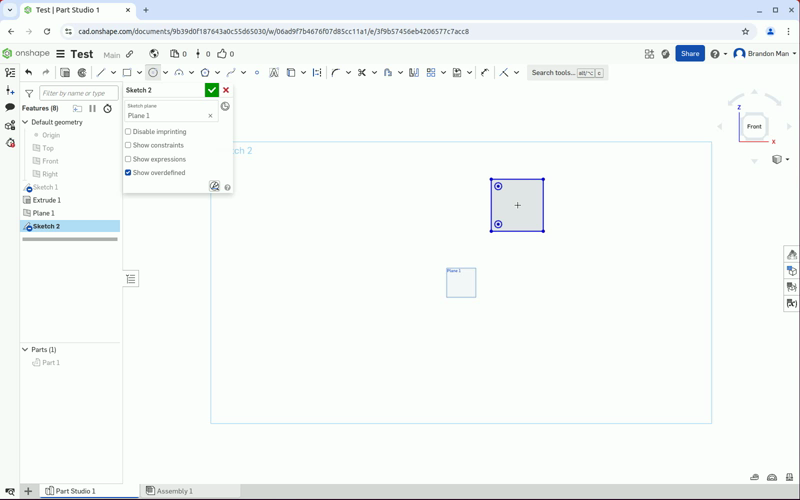
click(517, 204)
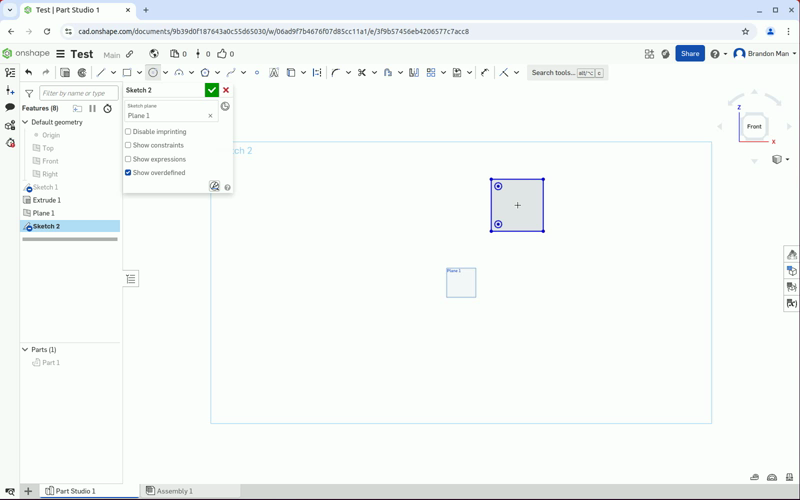
key_up(shift)
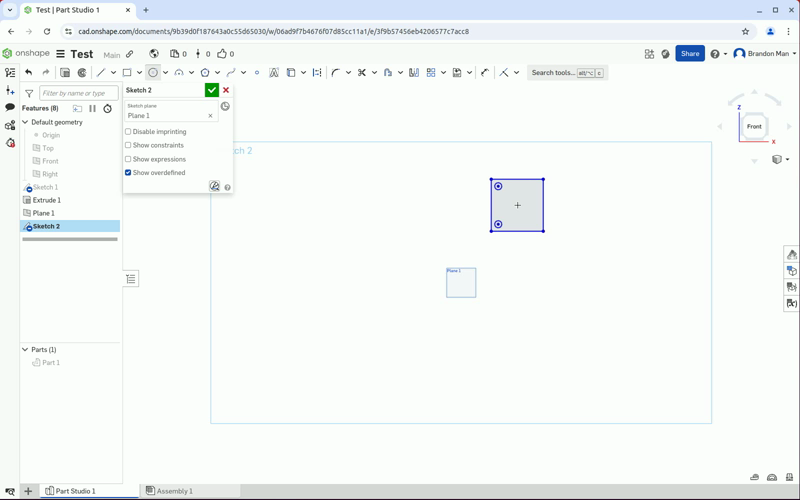
mouse_move(537, 204)
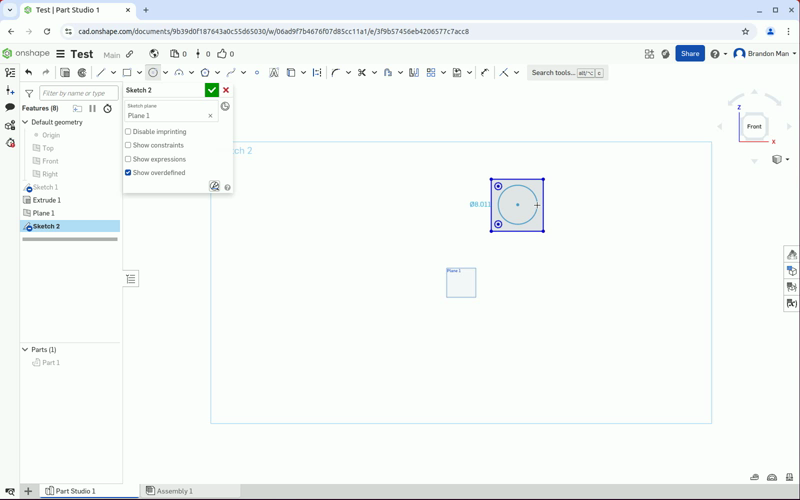
click(537, 204)
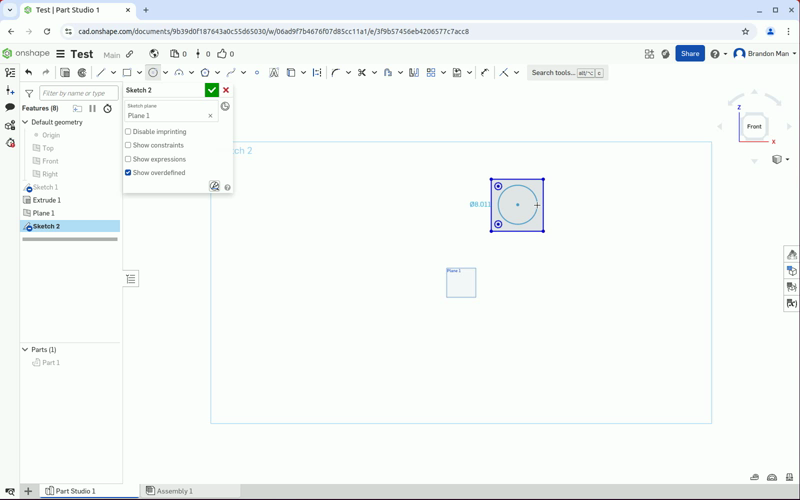
key(esc)
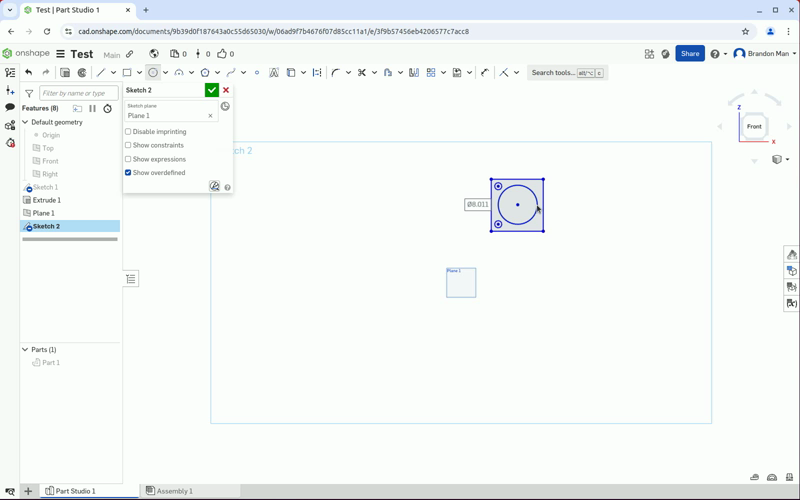
key(c)
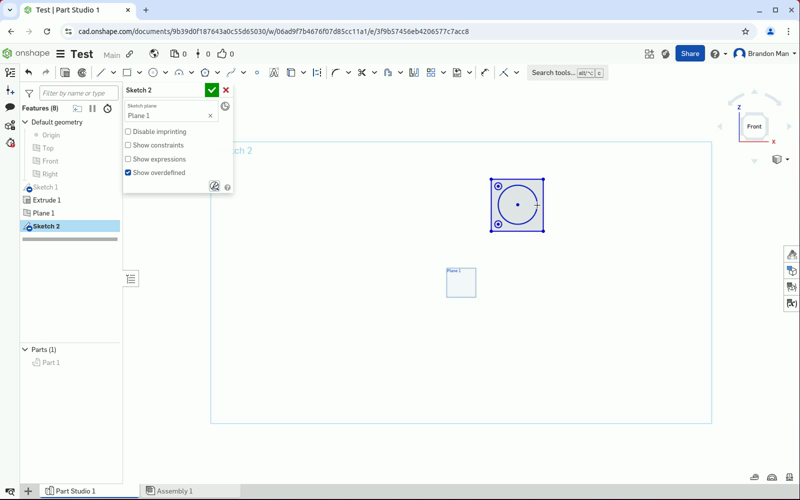
key_down(shift)
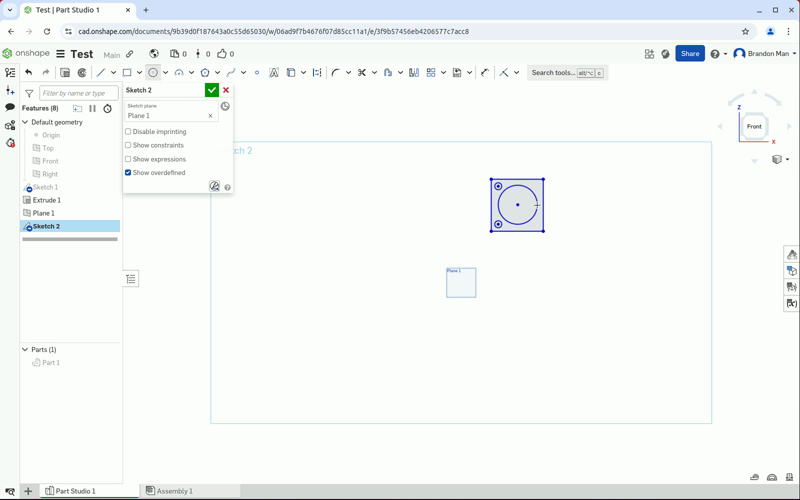
mouse_move(536, 224)
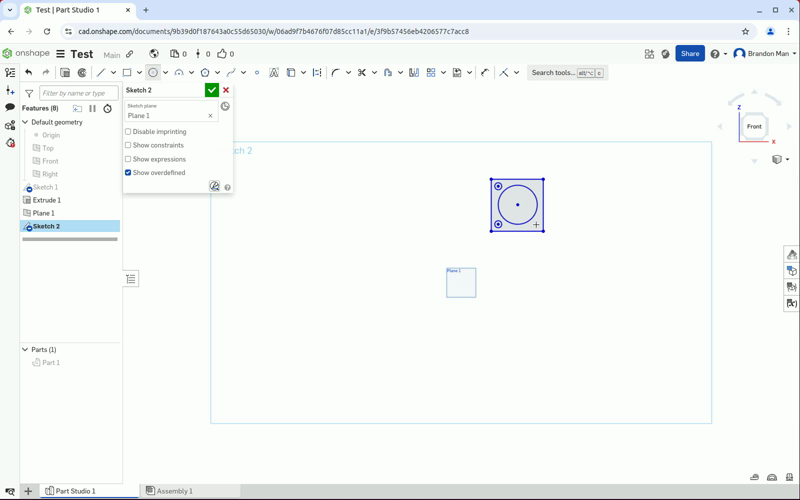
click(536, 224)
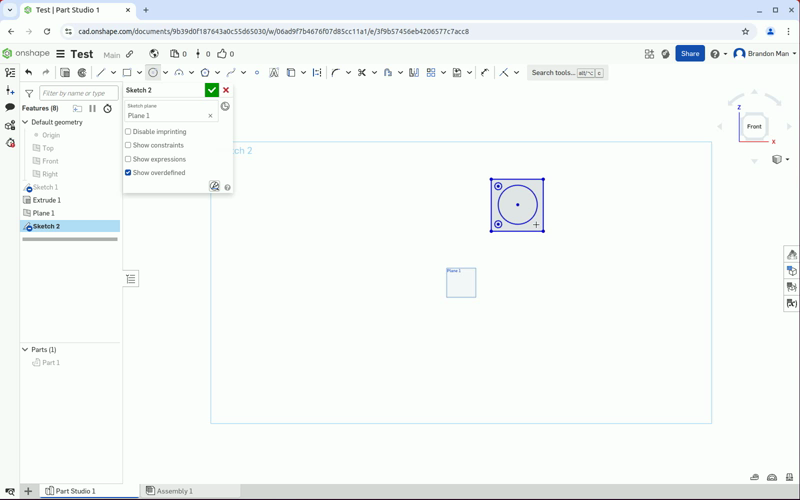
key_up(shift)
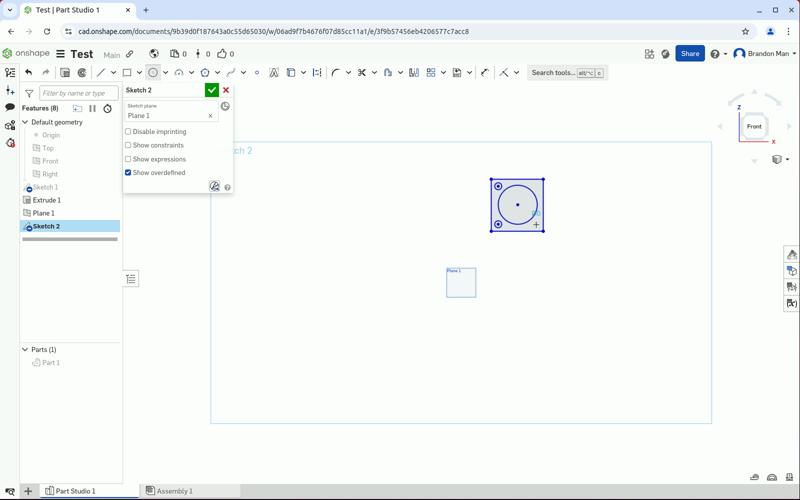
mouse_move(539, 224)
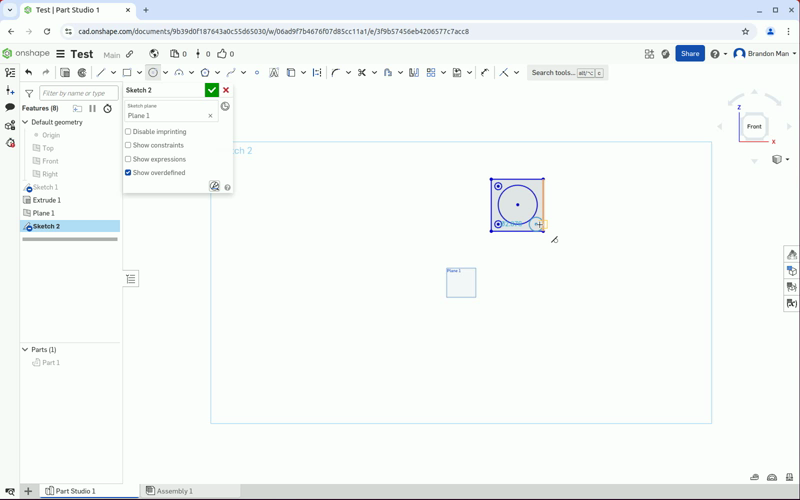
click(539, 224)
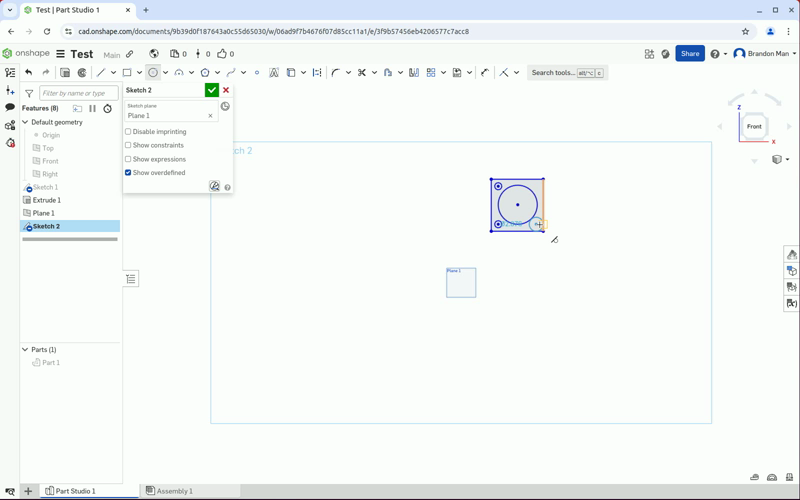
key(esc)
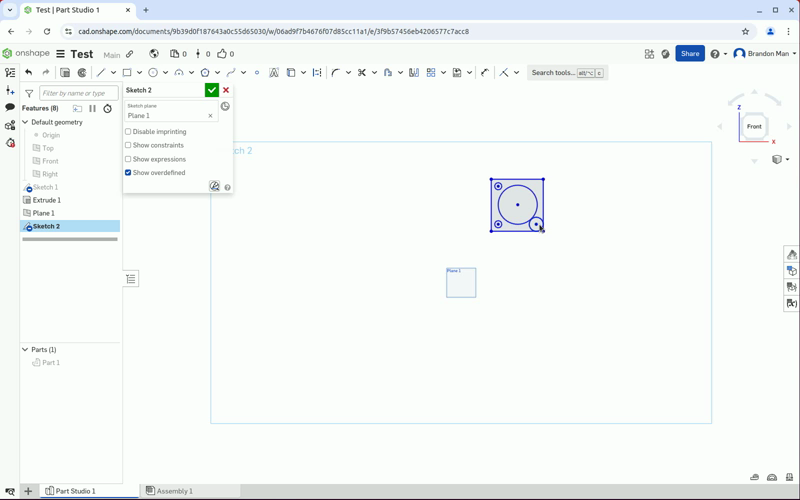
key(c)
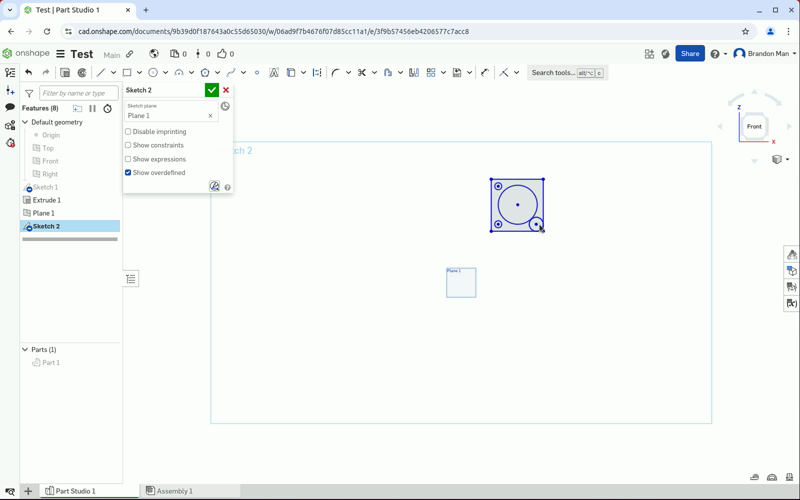
key_down(shift)
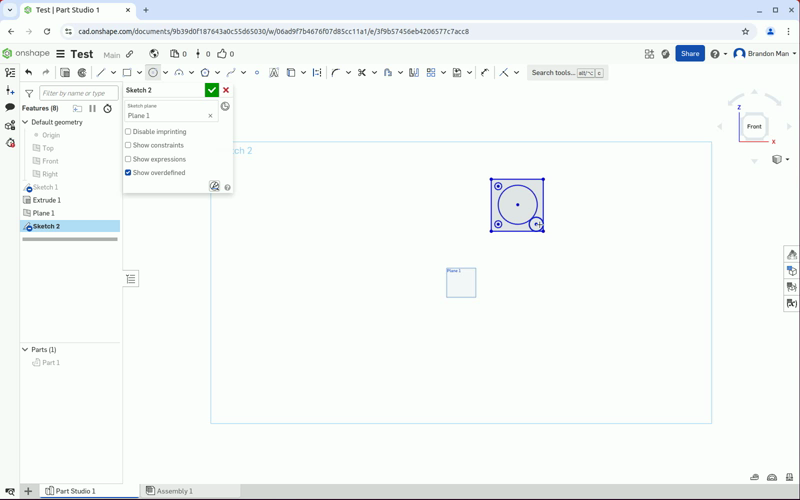
mouse_move(536, 186)
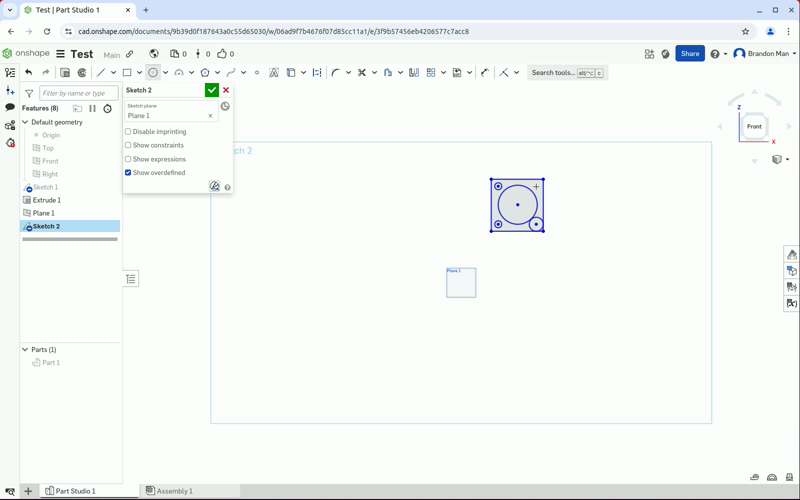
click(536, 186)
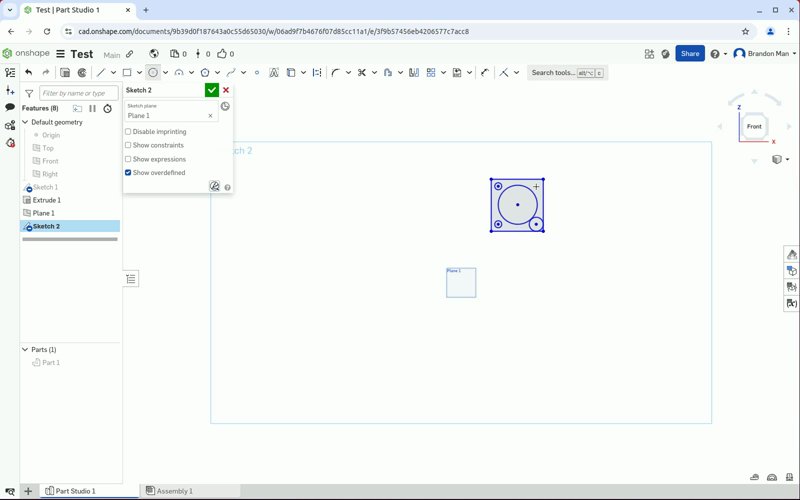
key_up(shift)
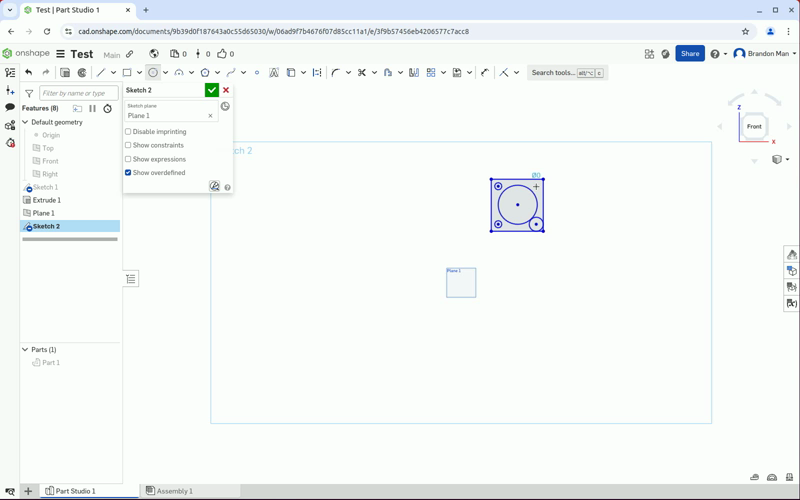
mouse_move(539, 186)
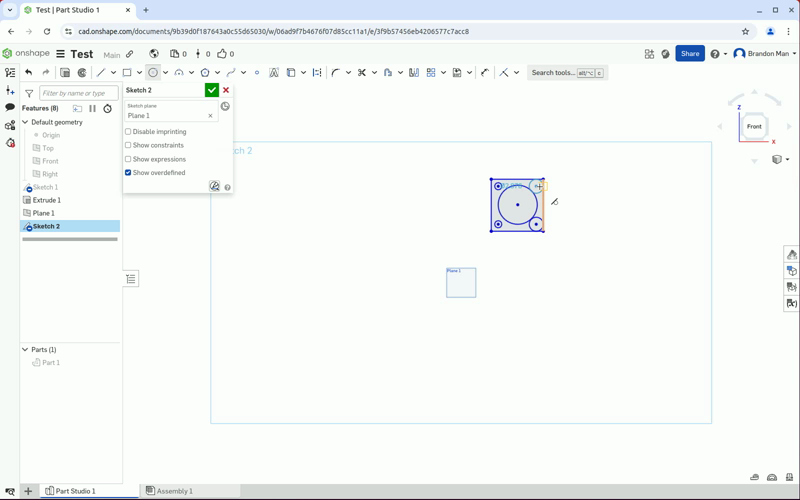
click(539, 186)
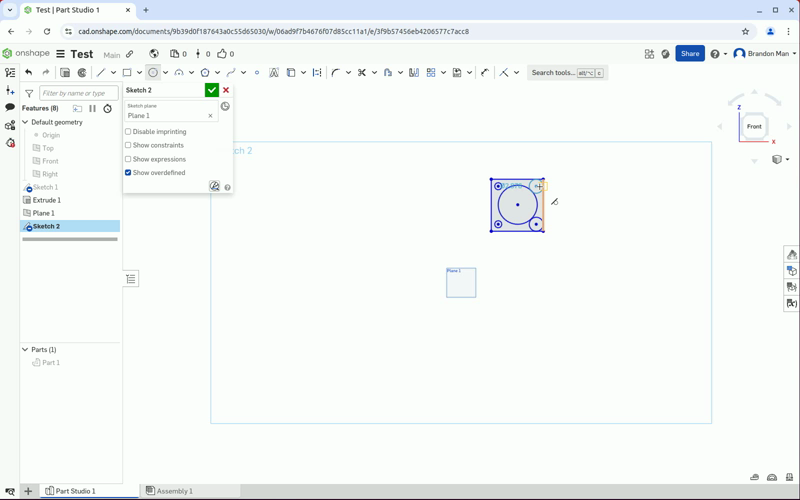
key(esc)
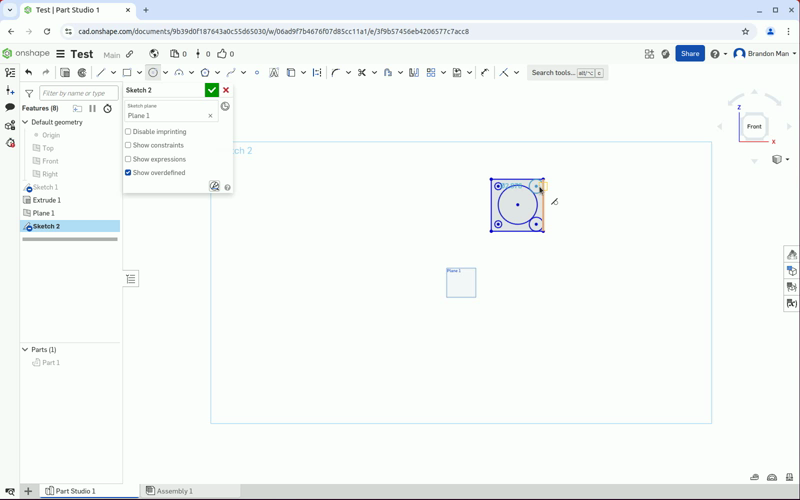
mouse_move(521, 182)
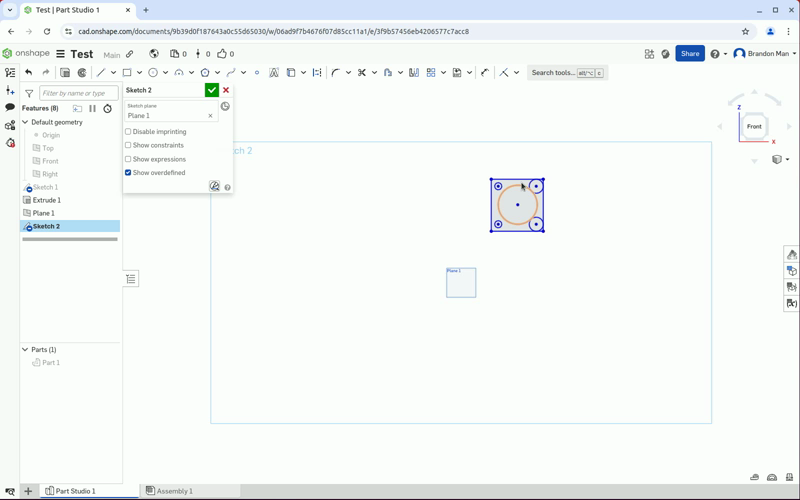
scroll(6)
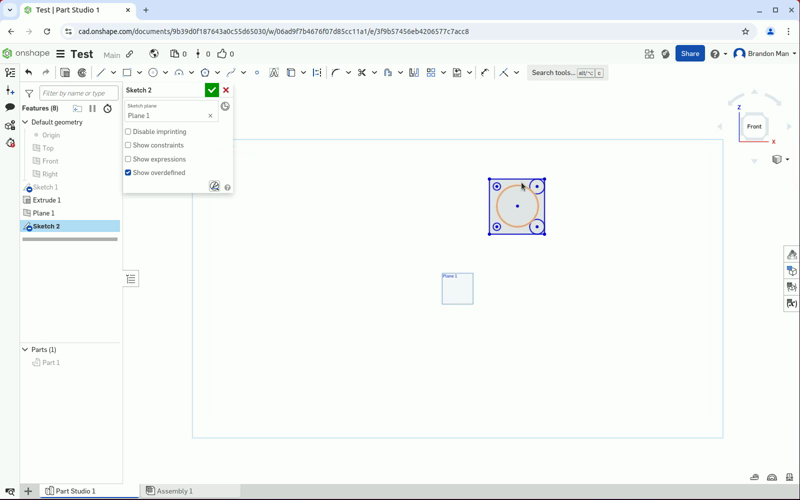
scroll(6)
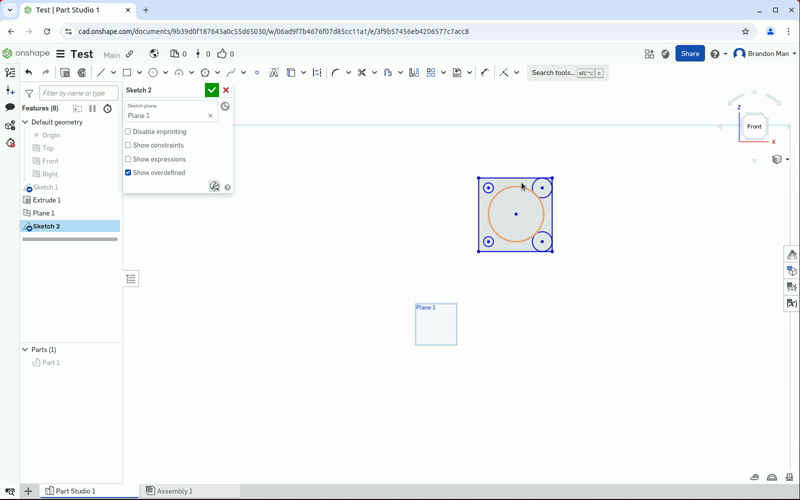
scroll(6)
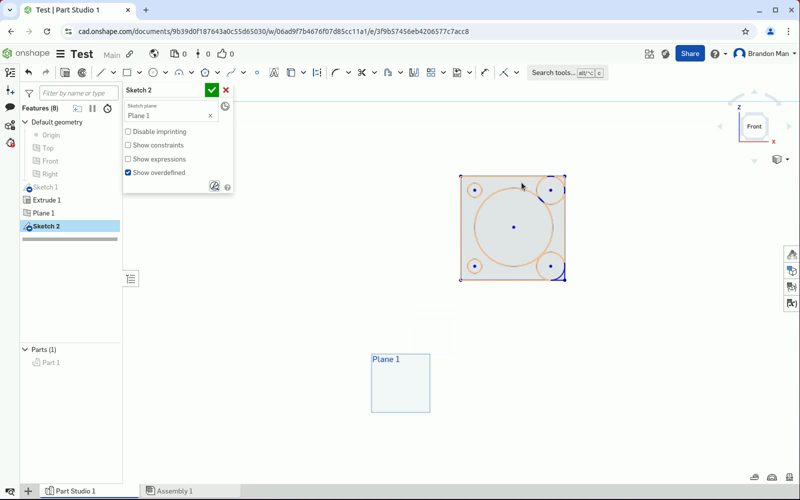
scroll(6)
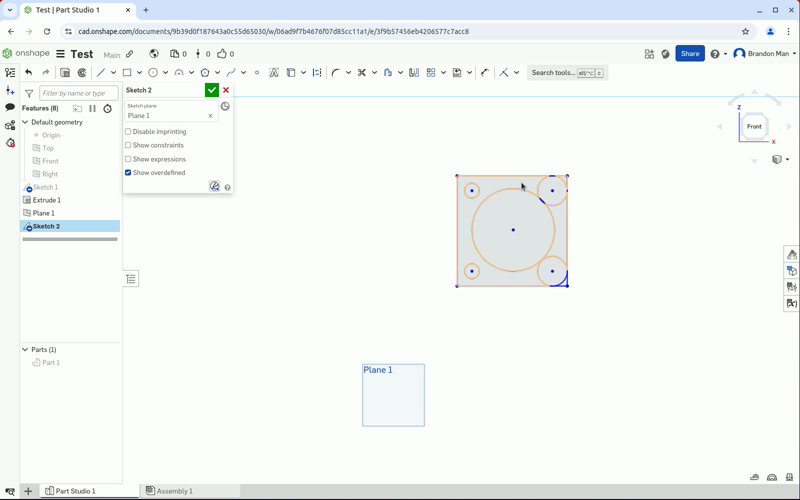
scroll(6)
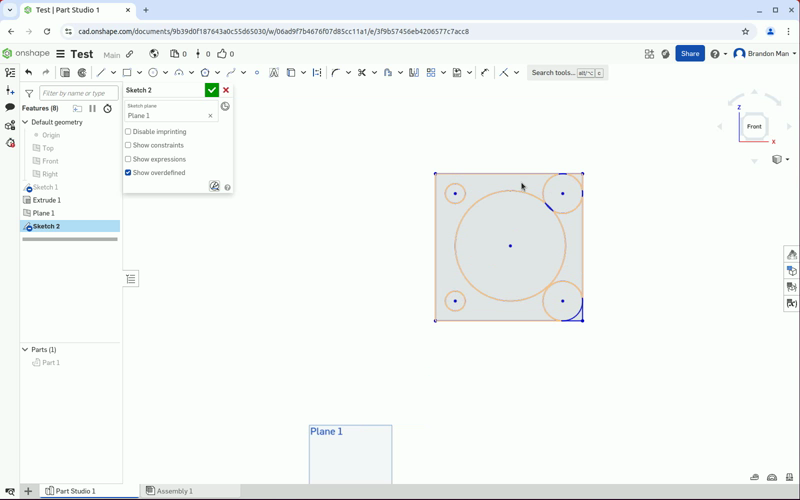
scroll(6)
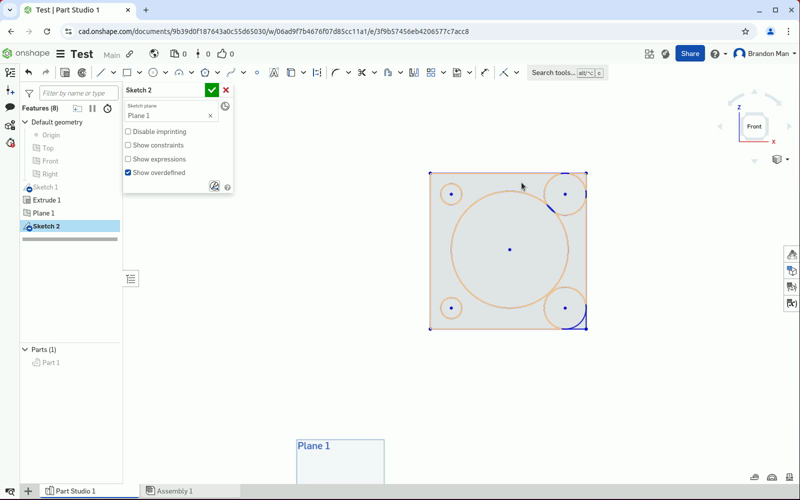
scroll(6)
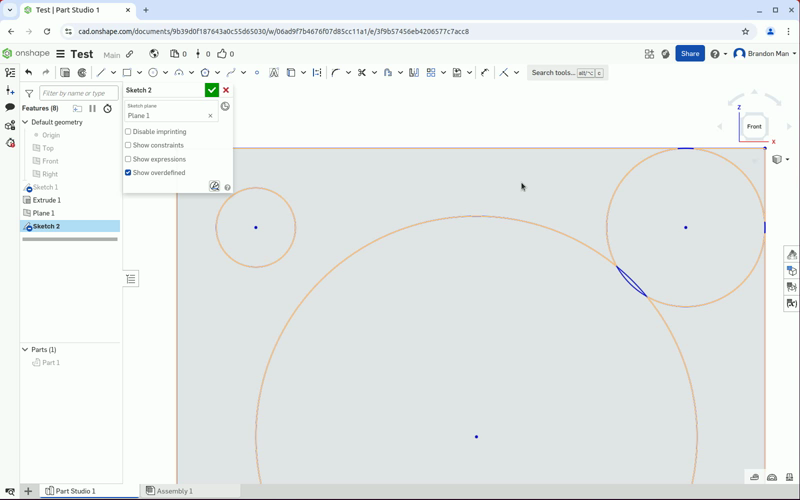
click(521, 182)
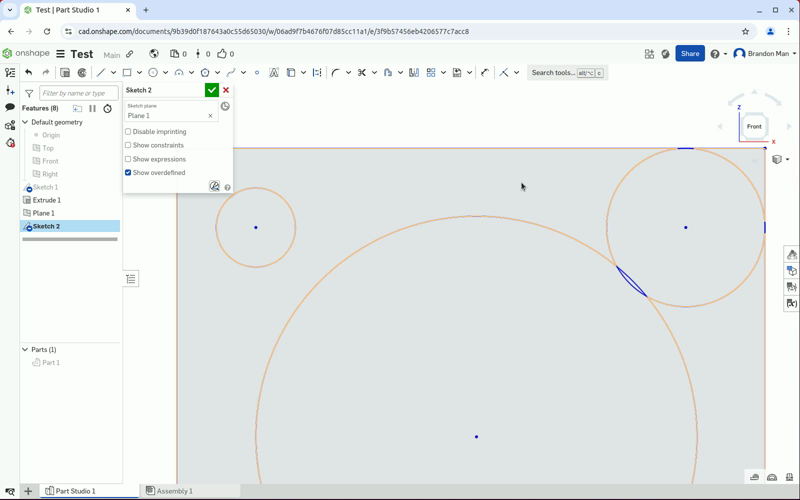
scroll(-6)
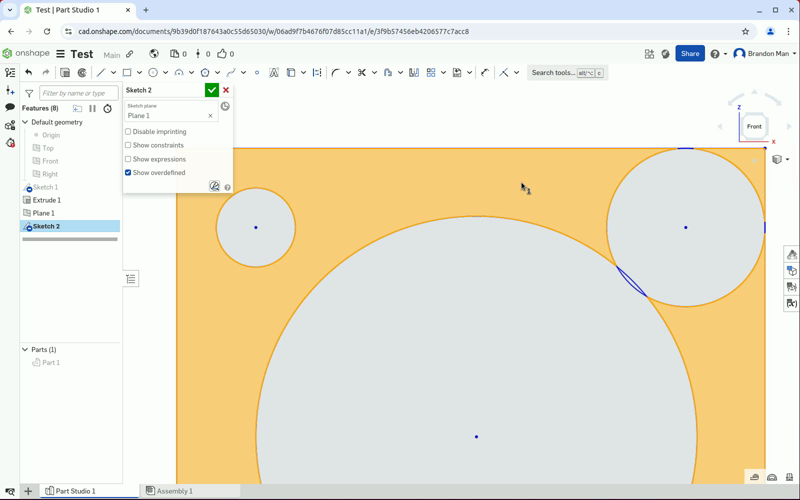
scroll(-6)
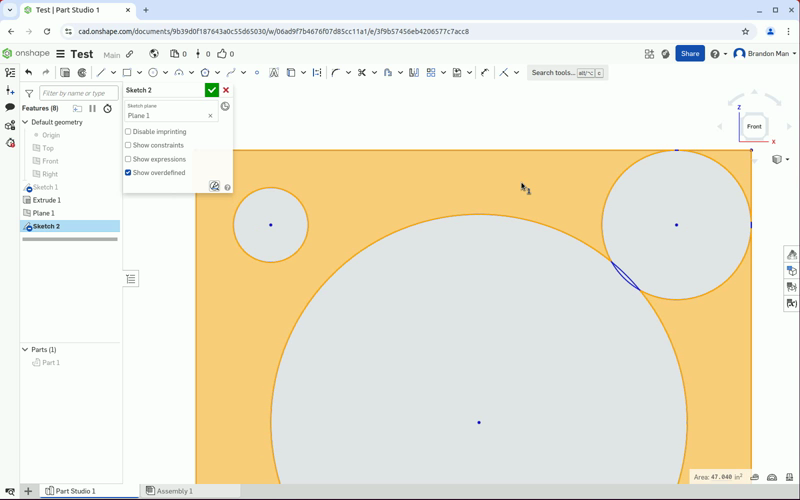
scroll(-6)
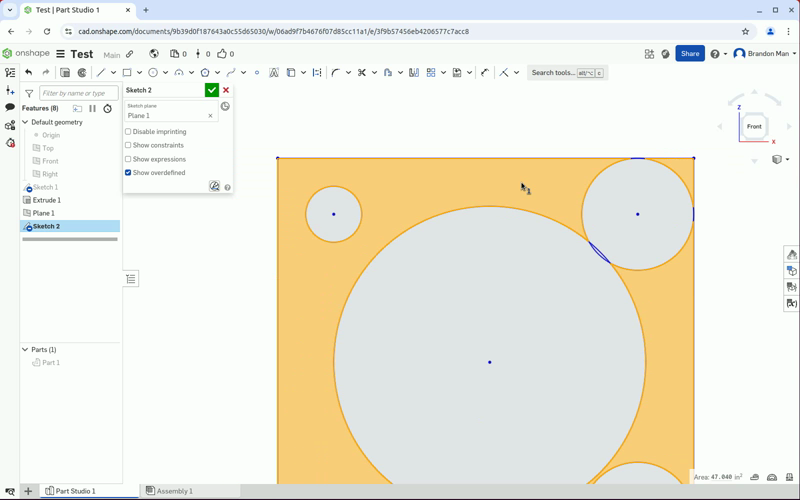
scroll(-6)
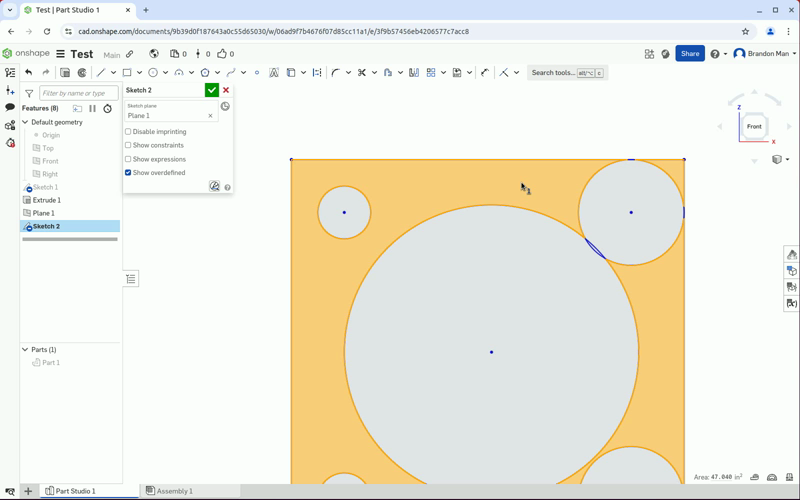
scroll(-6)
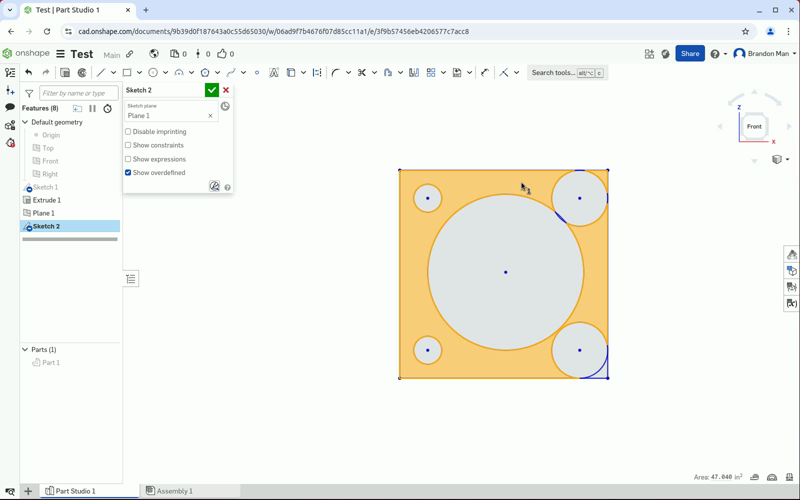
scroll(-6)
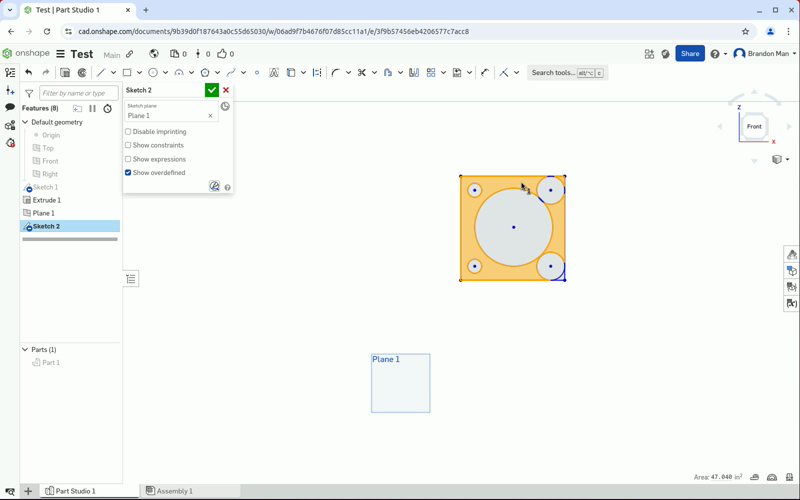
scroll(-6)
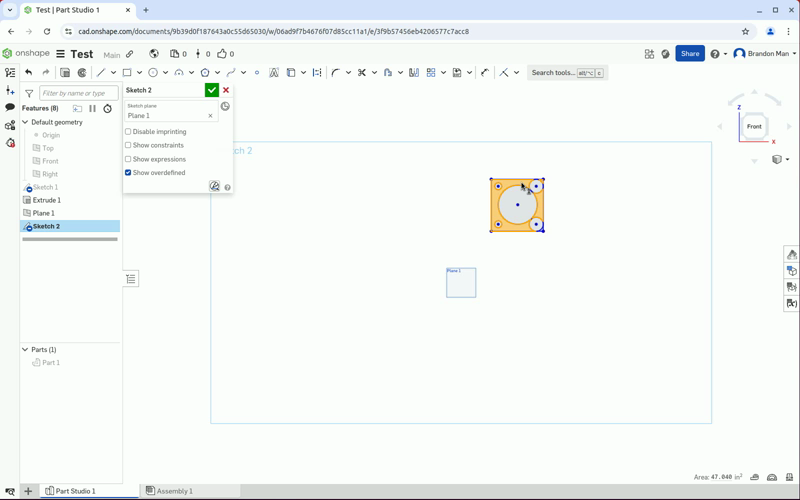
mouse_move(73, 352)
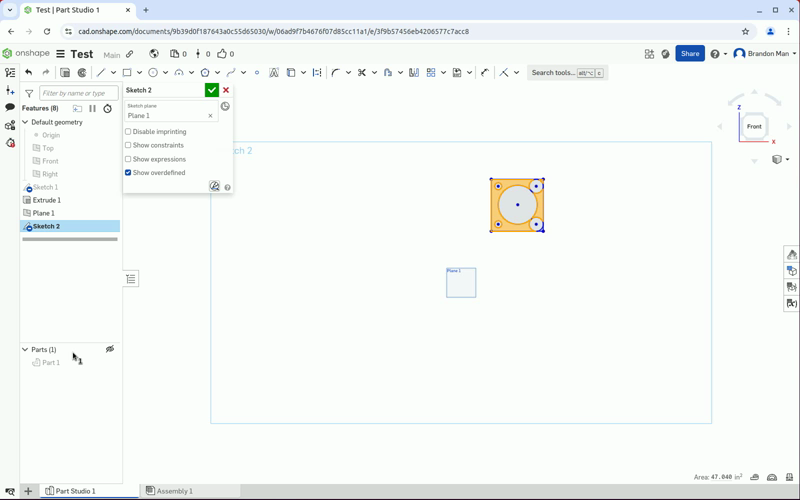
key(shift+y)
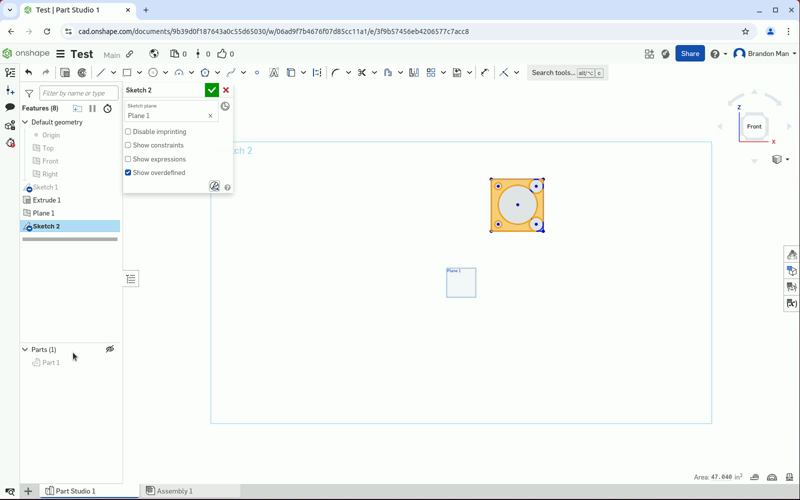
key(shift+e)
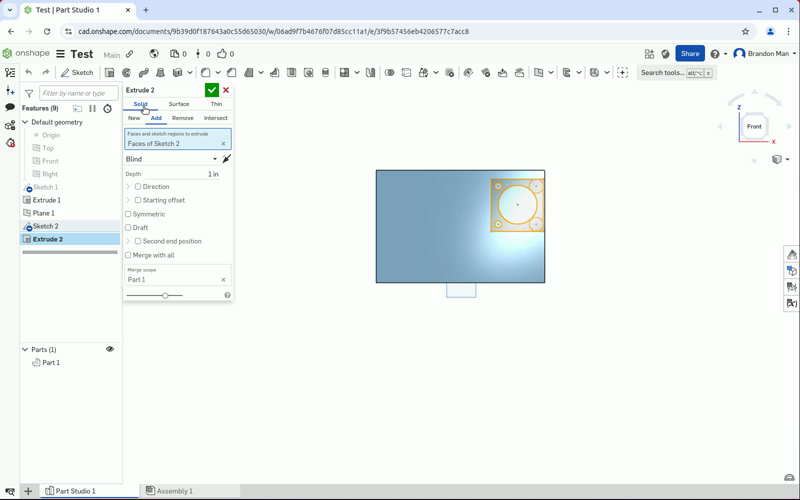
mouse_move(143, 106)
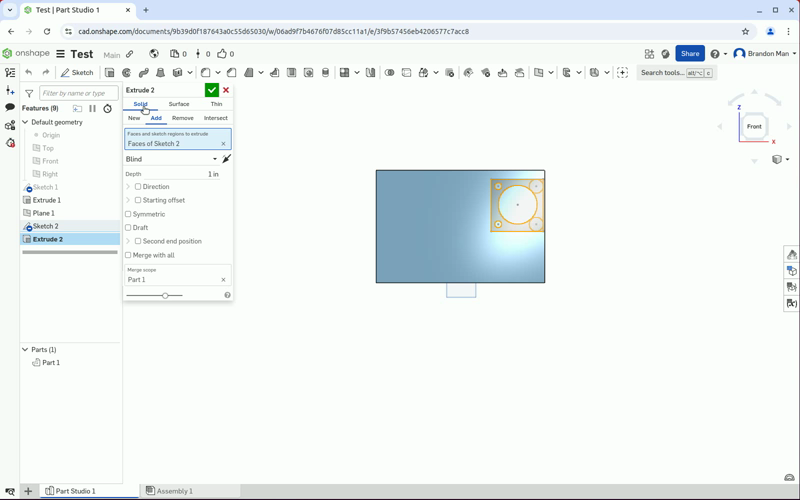
click(143, 106)
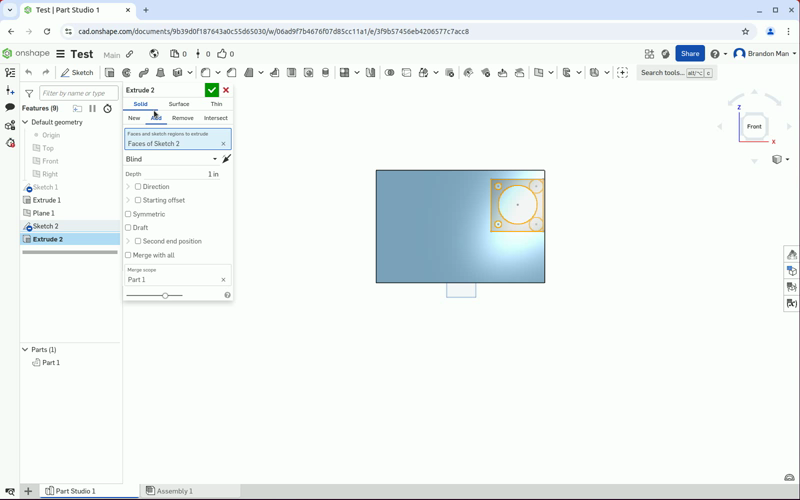
mouse_move(186, 120)
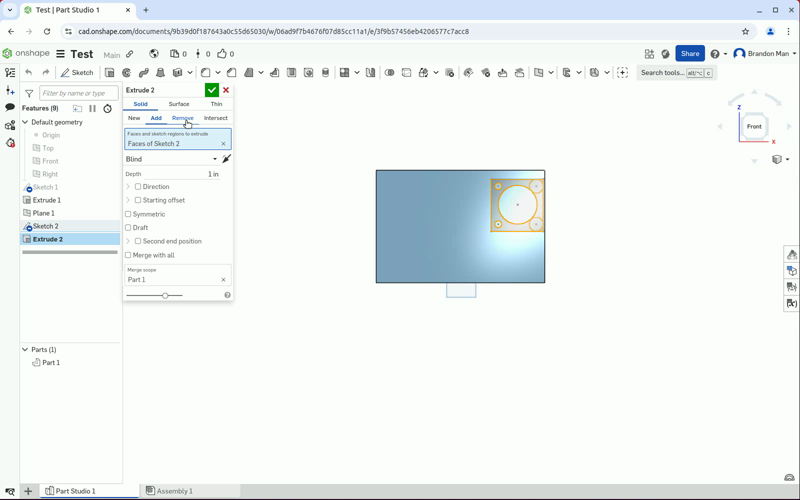
click(186, 120)
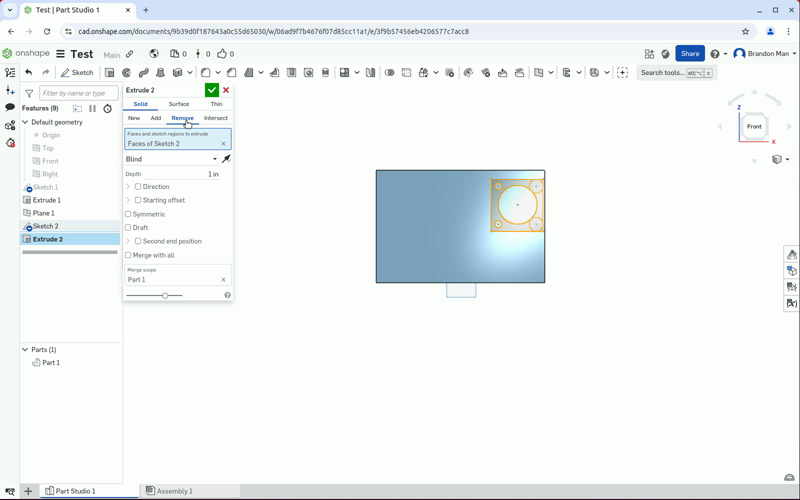
key(tab, 4)
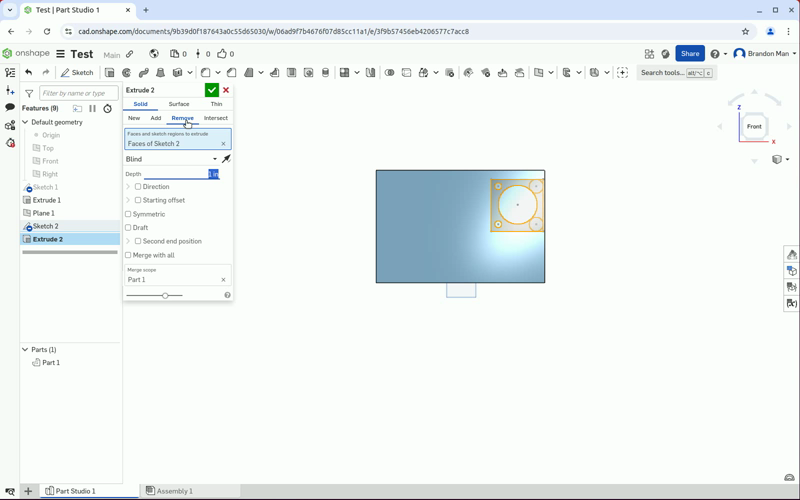
text(1.685)
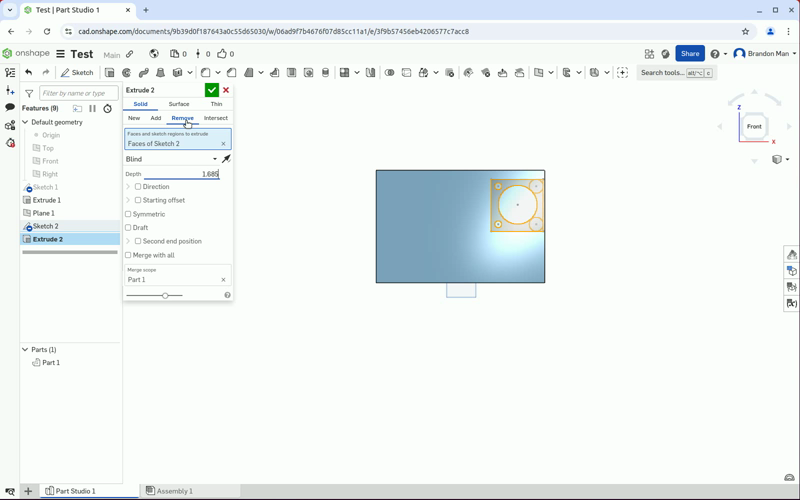
key(tab, 6)
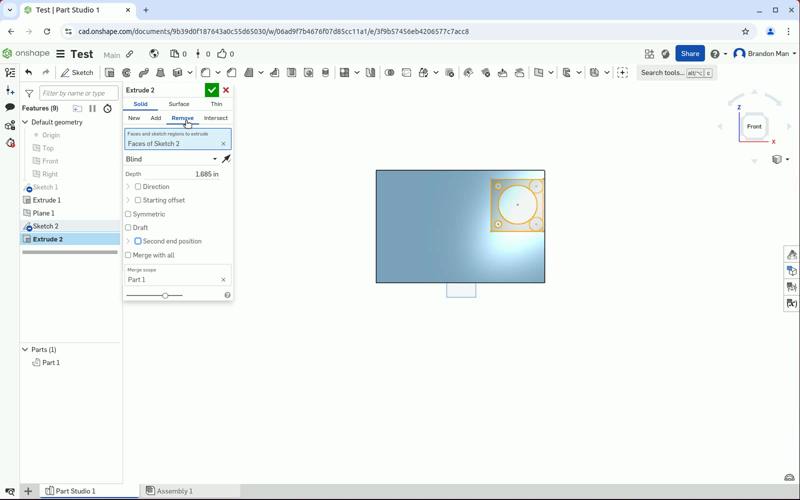
key(space)
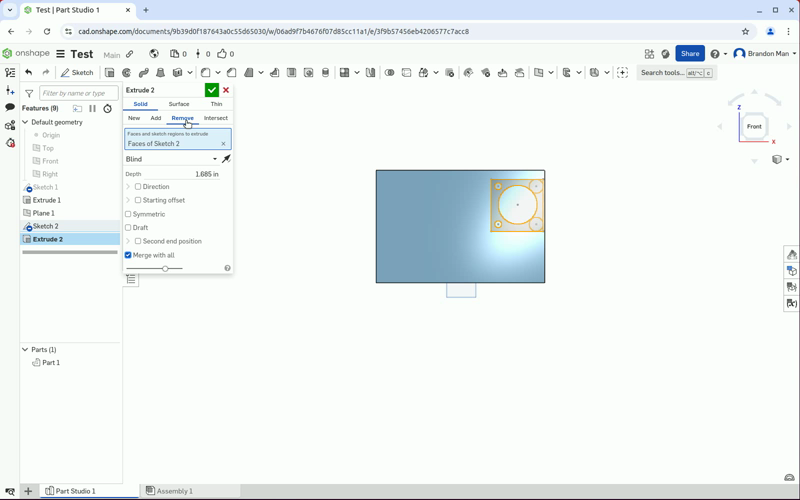
key(enter)
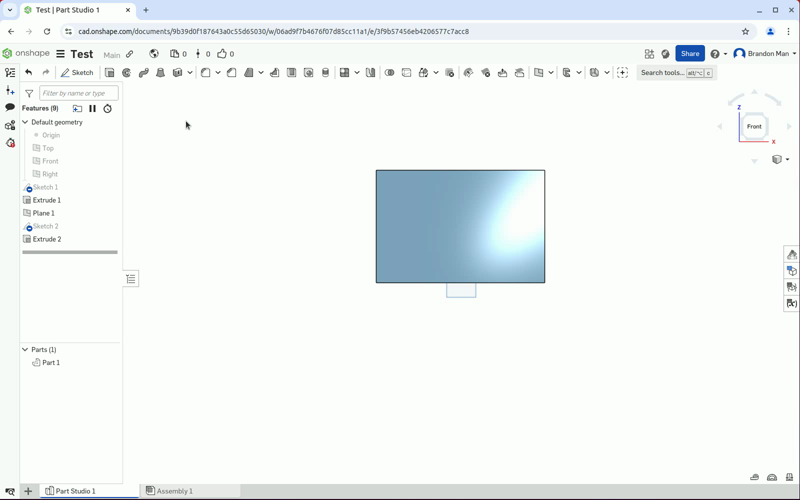
key(shift+h)
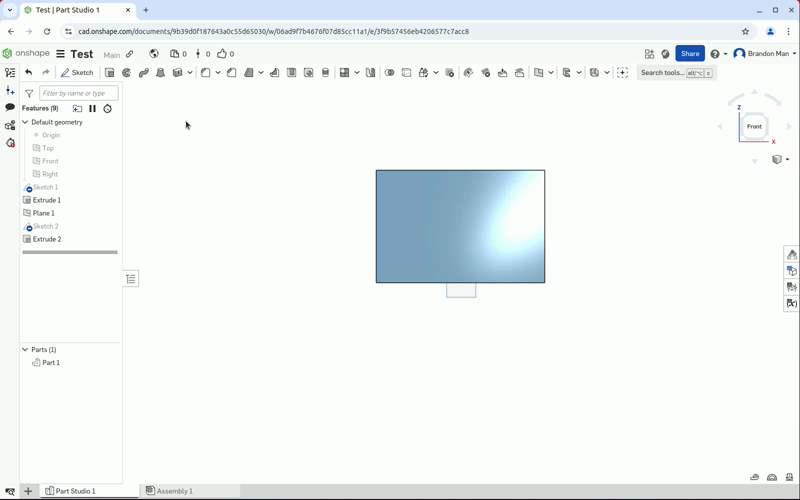
key(shift+h)
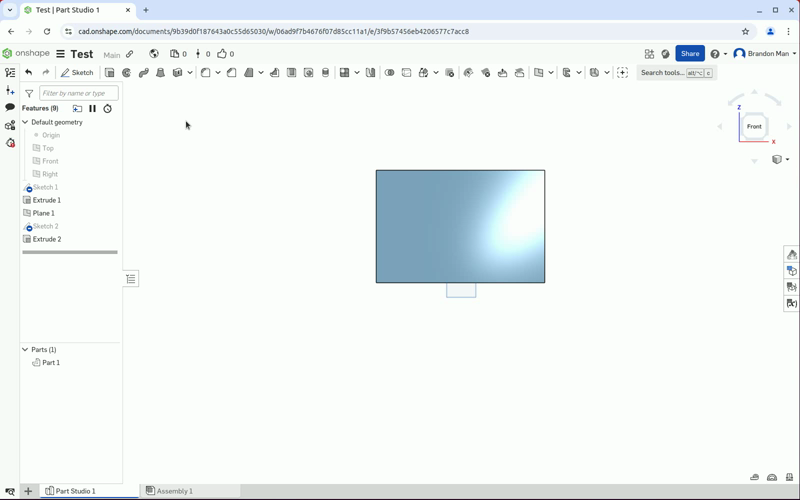
mouse_move(73, 189)
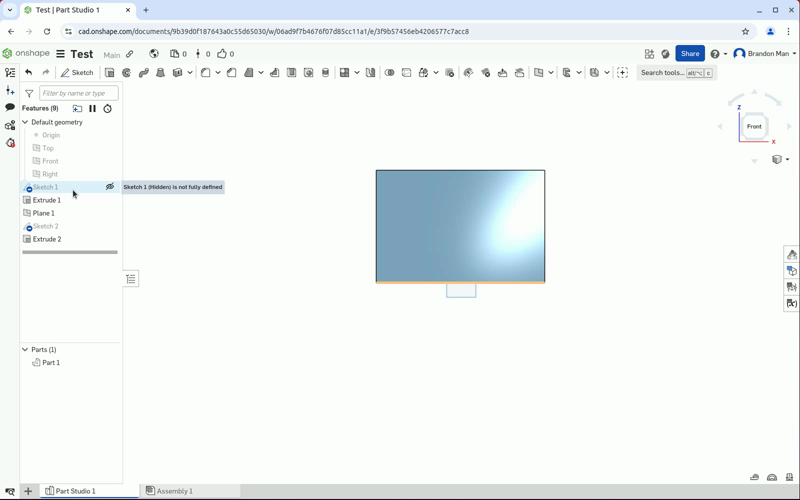
click(73, 189)
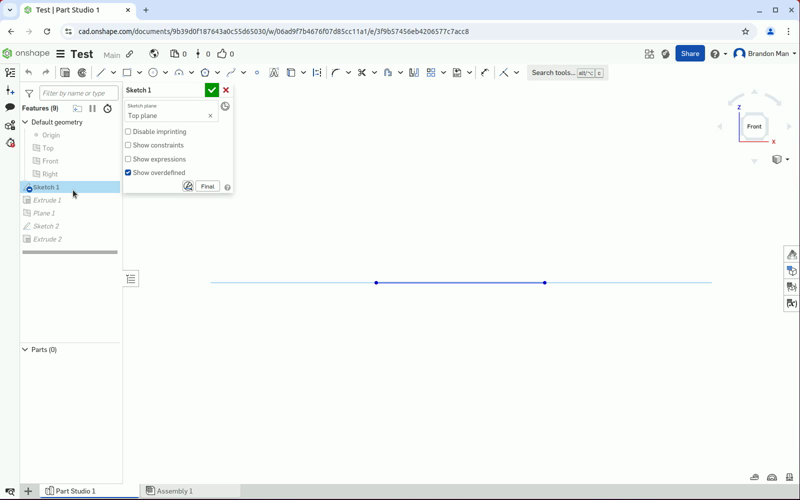
mouse_move(229, 92)
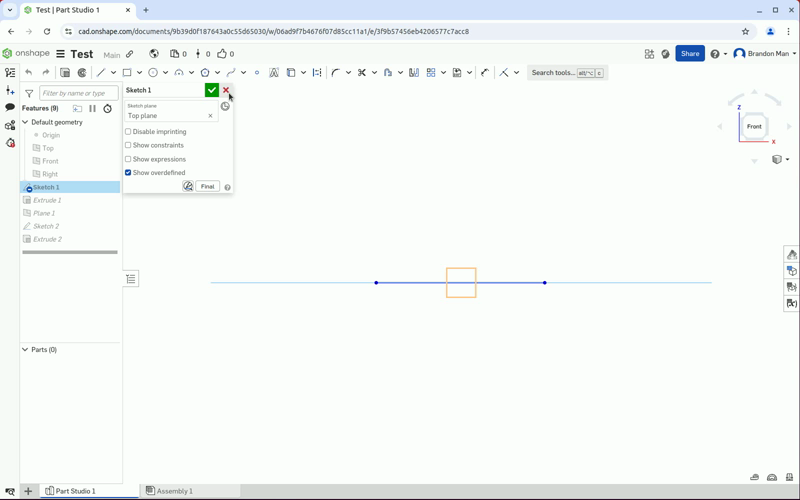
click(229, 92)
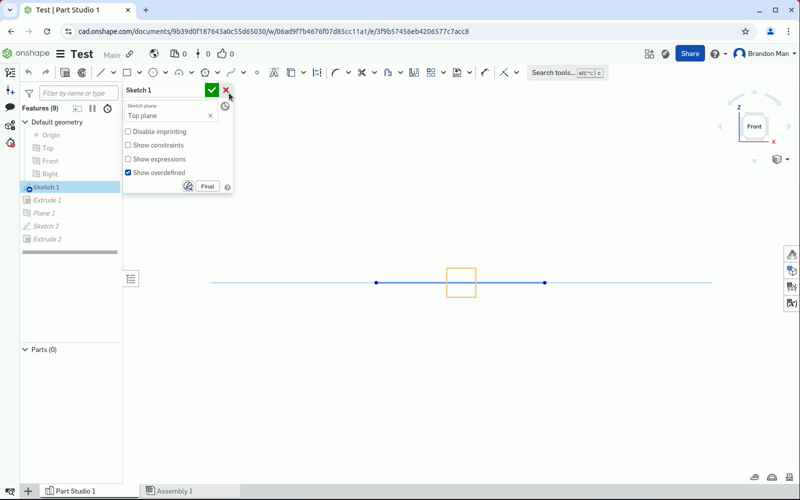
key(shift+s)
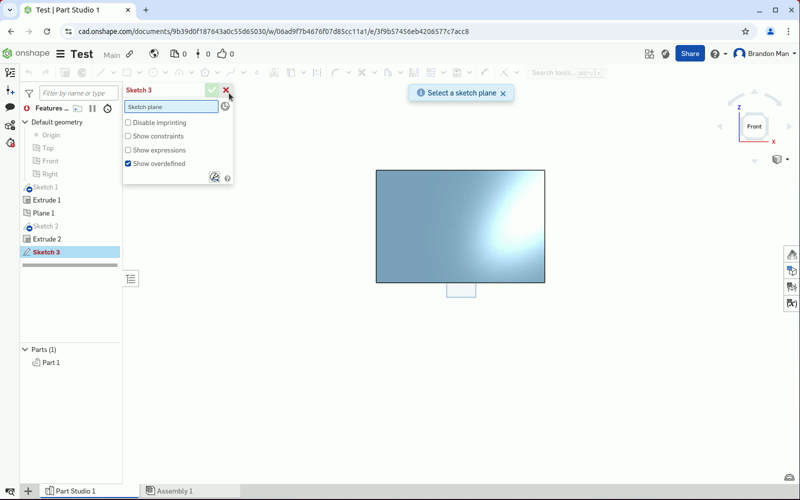
mouse_move(73, 215)
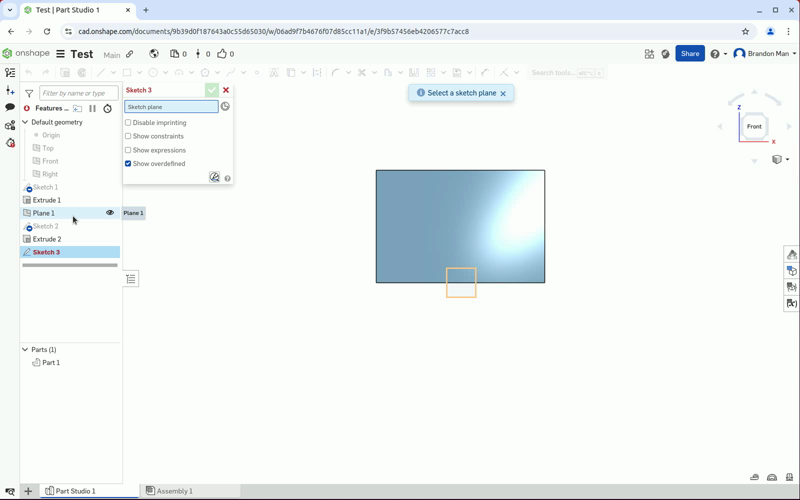
click(73, 215)
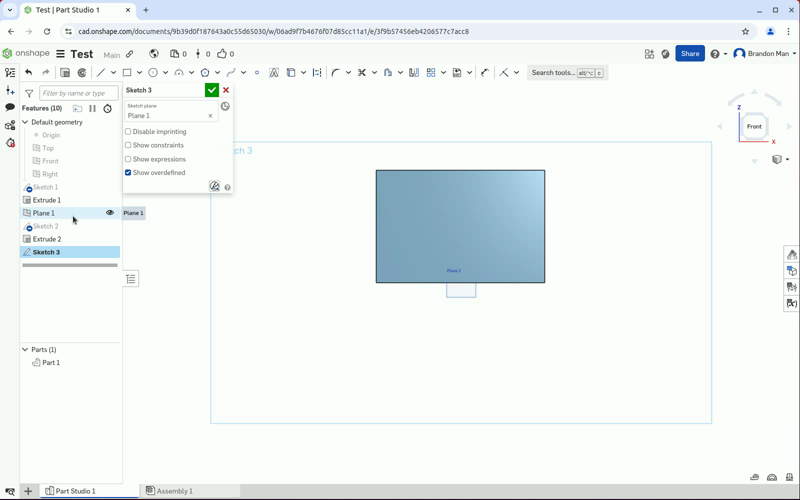
mouse_move(73, 352)
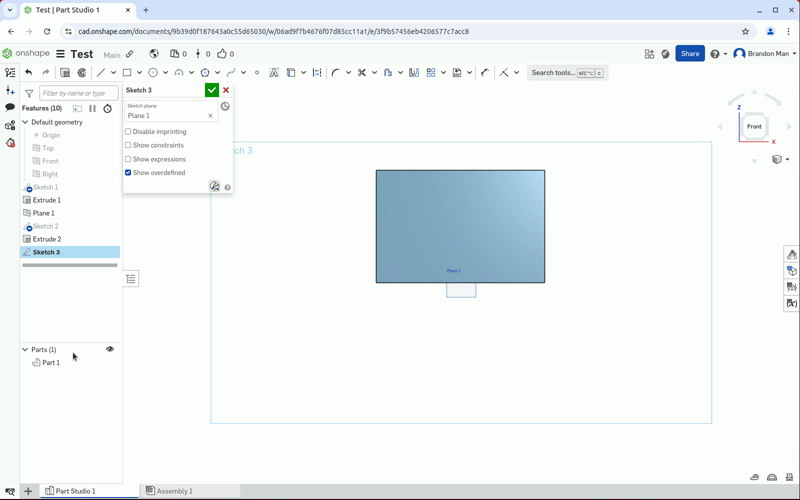
key(y)
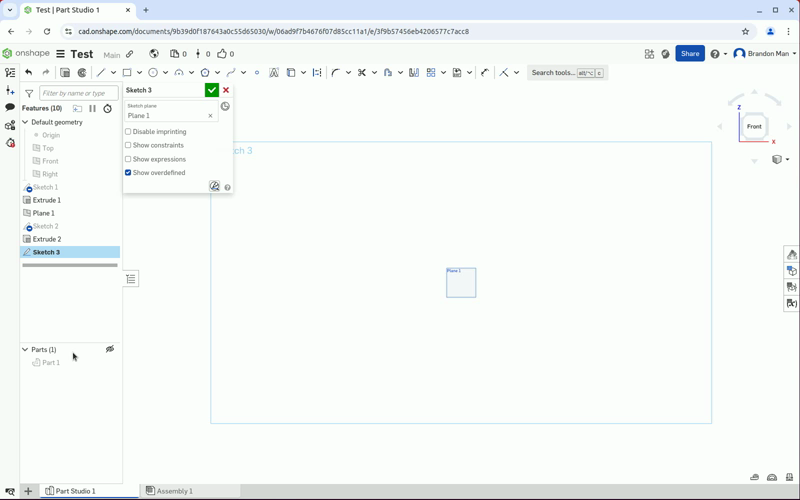
key(c)
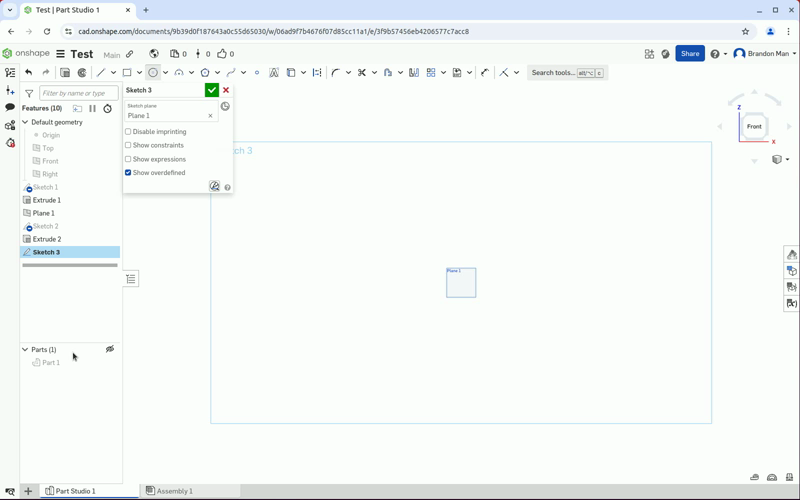
key_down(shift)
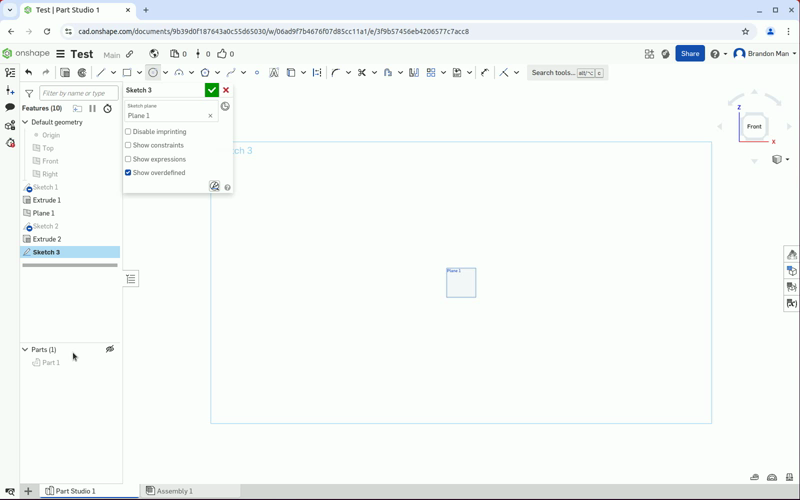
mouse_move(498, 186)
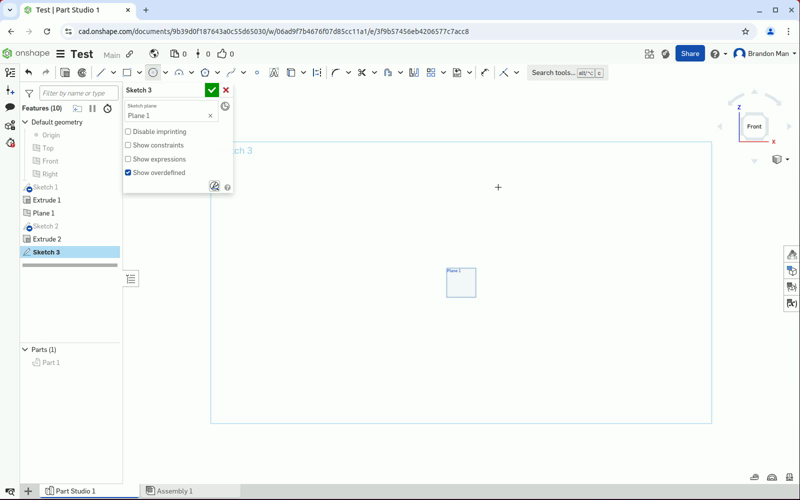
click(498, 186)
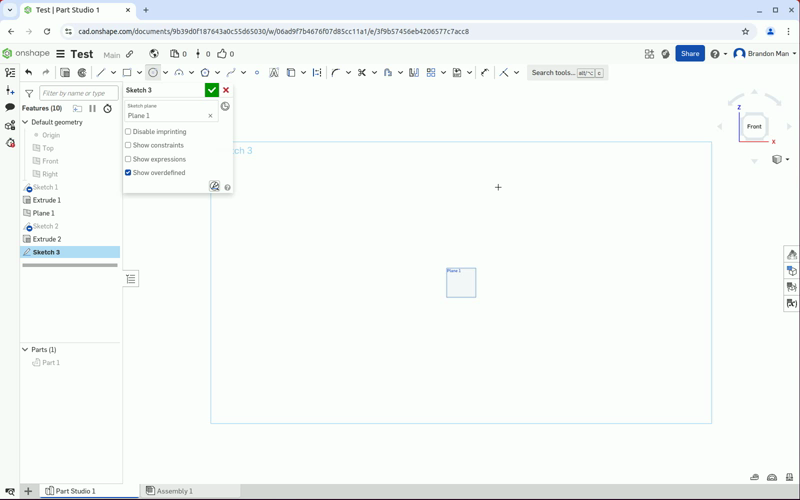
key_up(shift)
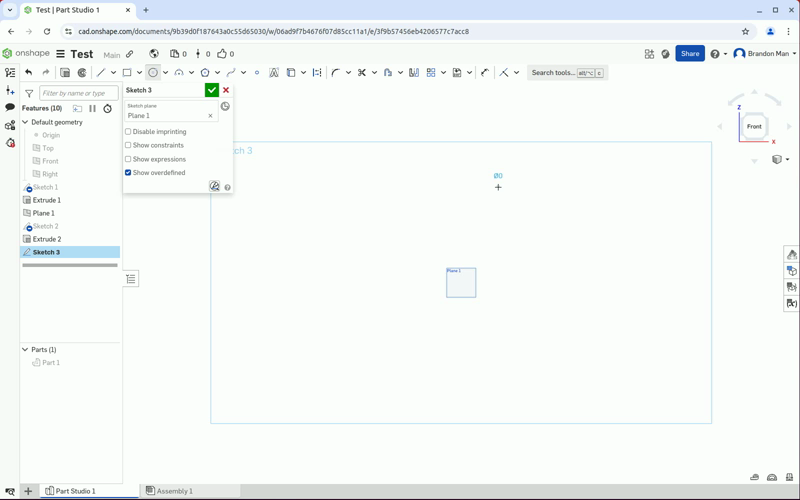
mouse_move(501, 186)
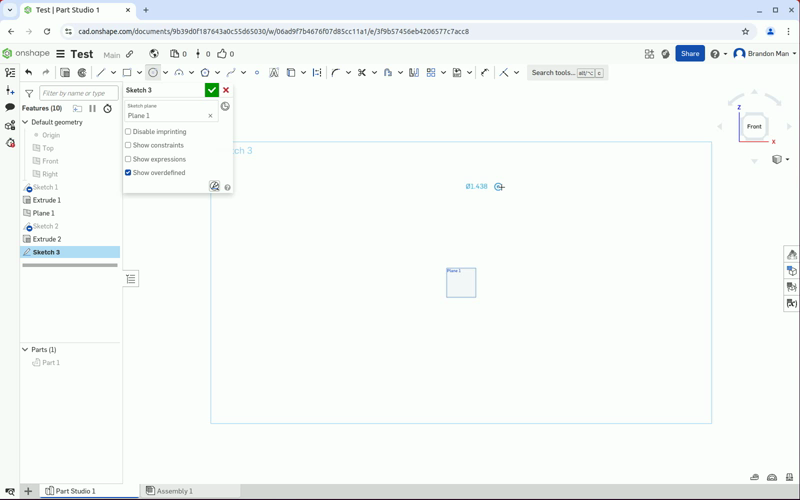
click(501, 186)
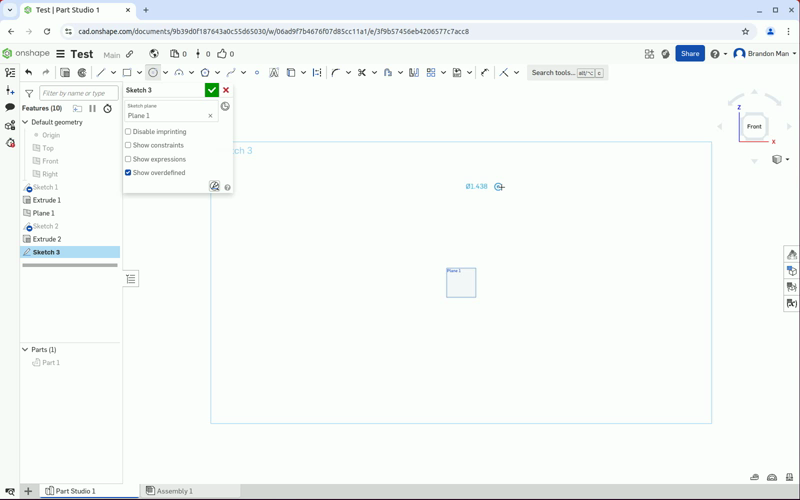
key(esc)
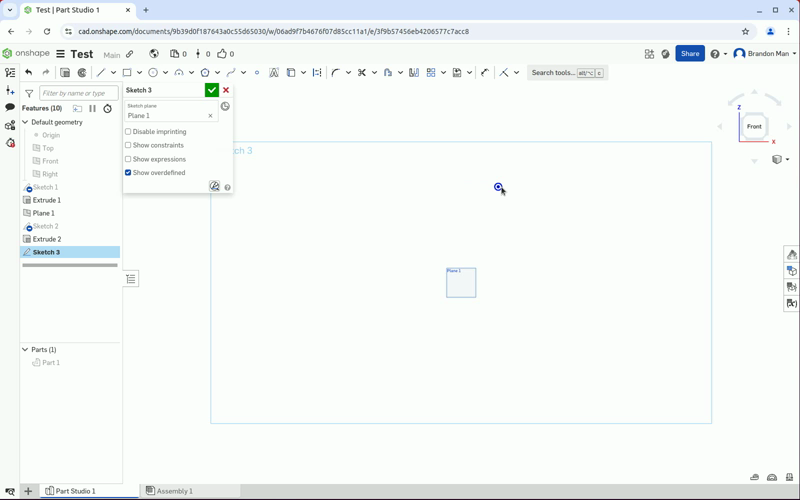
mouse_move(498, 183)
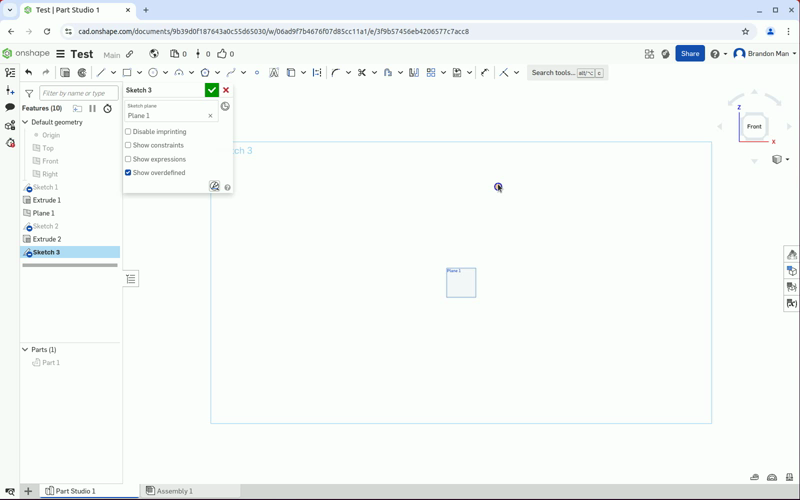
scroll(6)
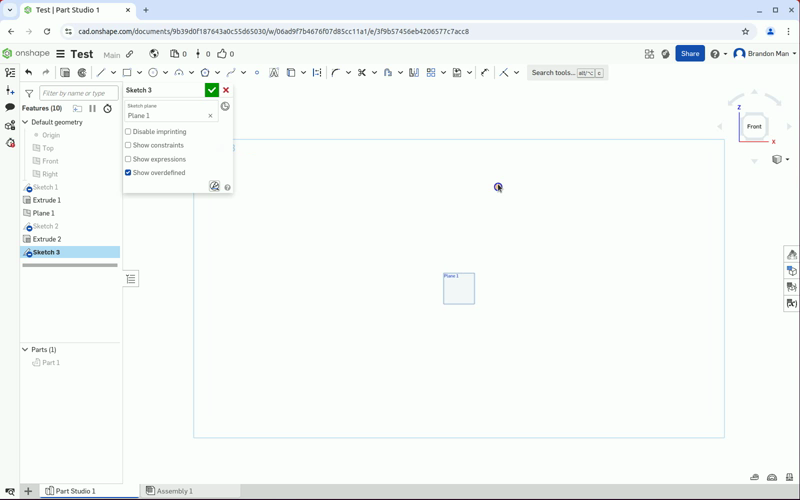
scroll(6)
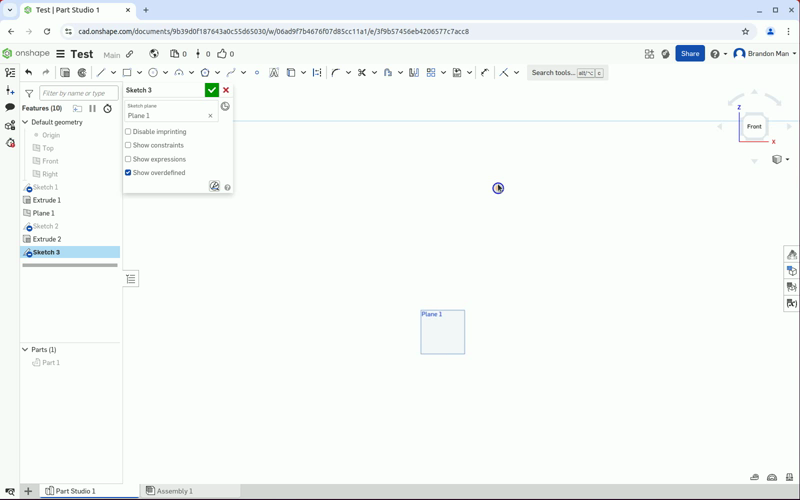
scroll(6)
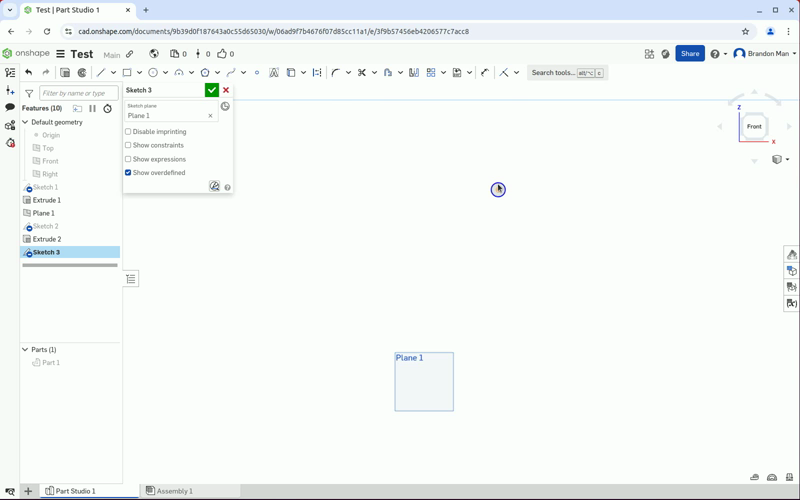
scroll(6)
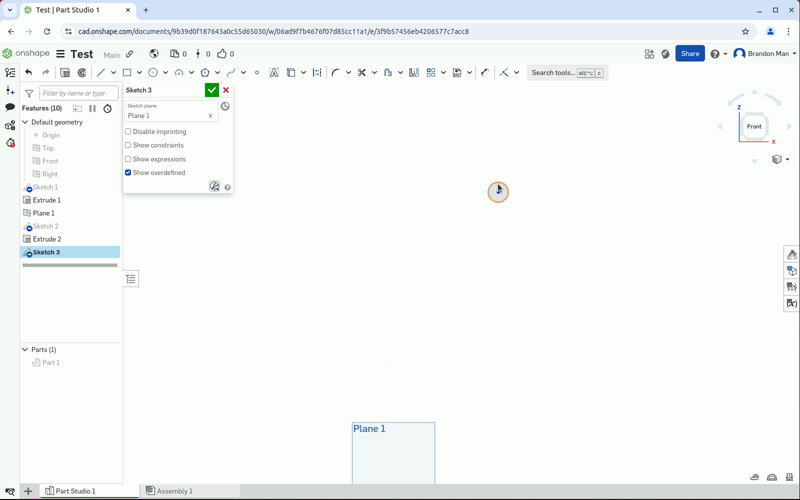
scroll(6)
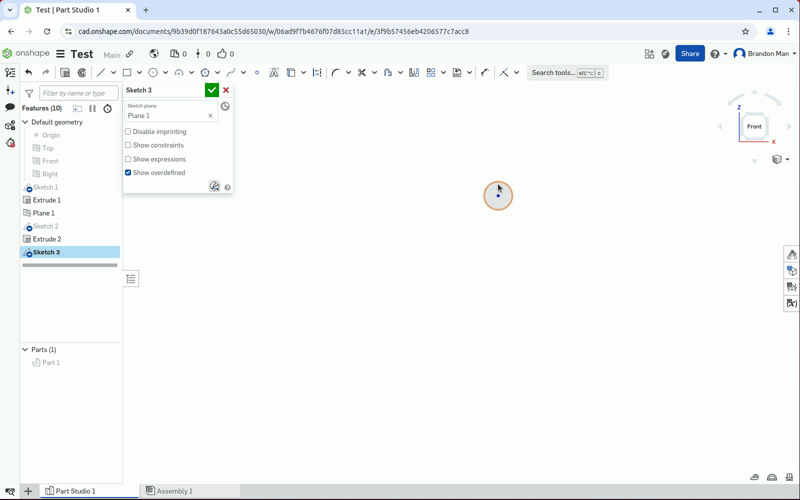
scroll(6)
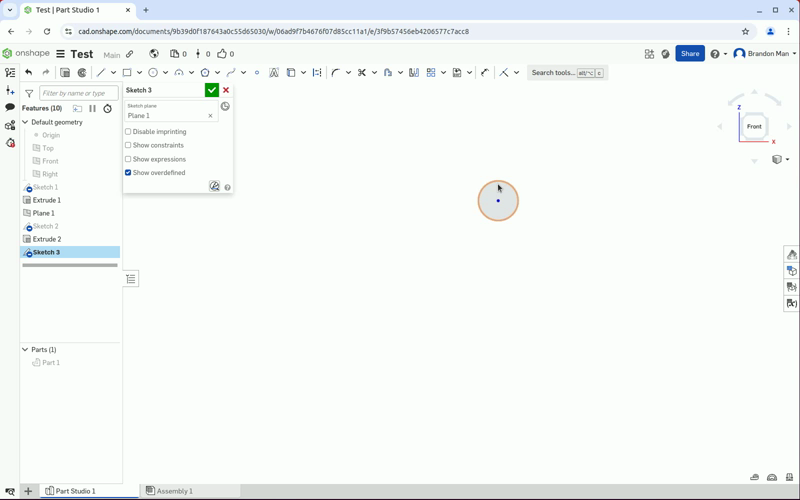
scroll(6)
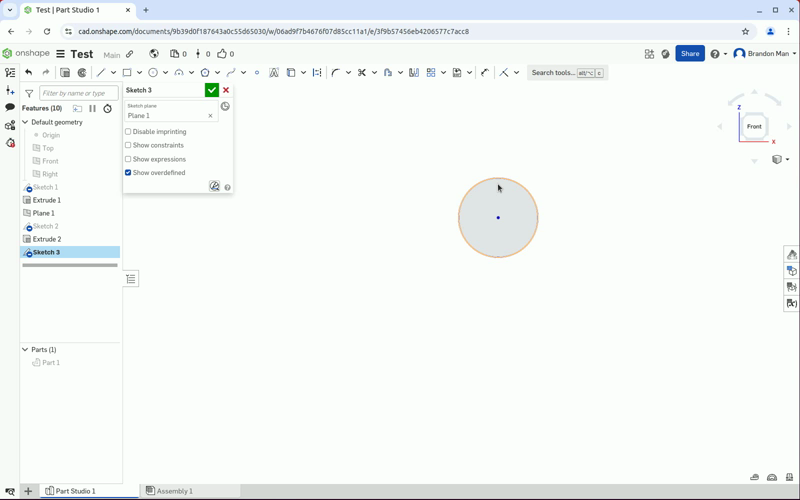
click(498, 183)
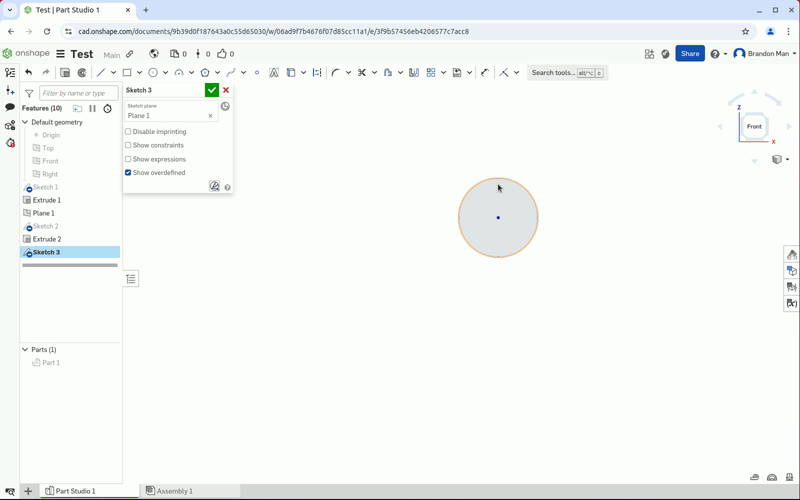
scroll(-6)
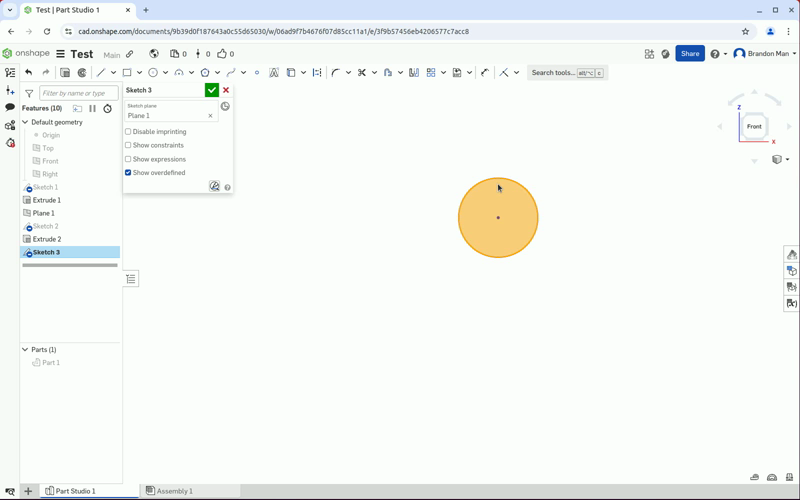
scroll(-6)
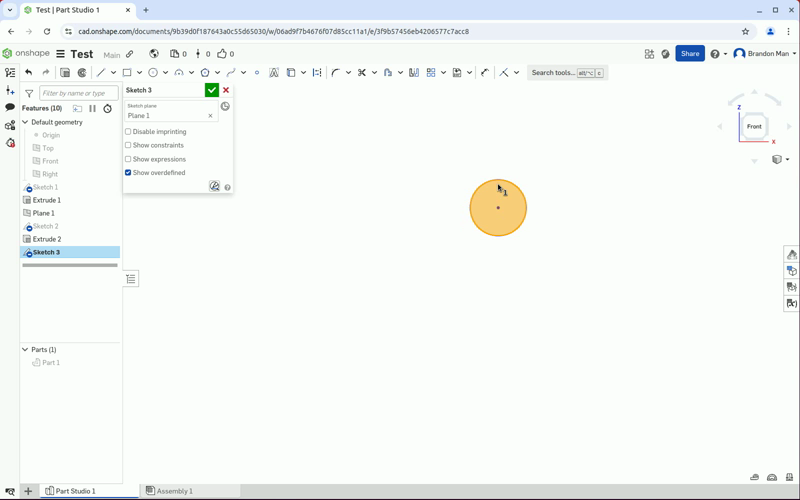
scroll(-6)
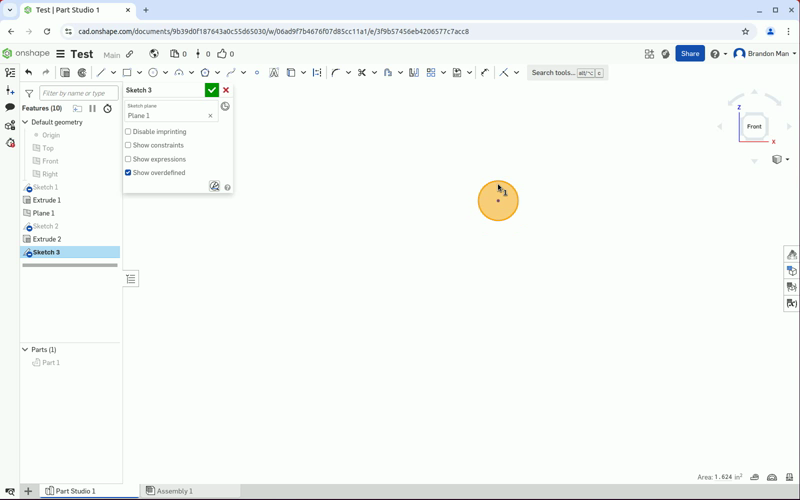
scroll(-6)
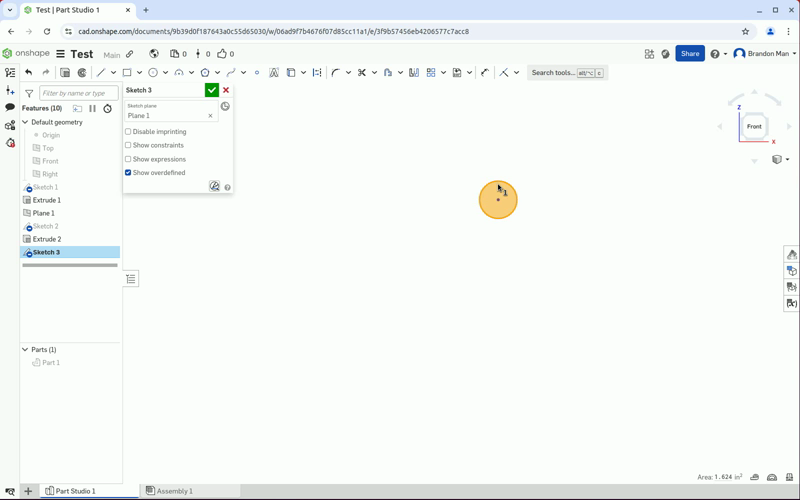
scroll(-6)
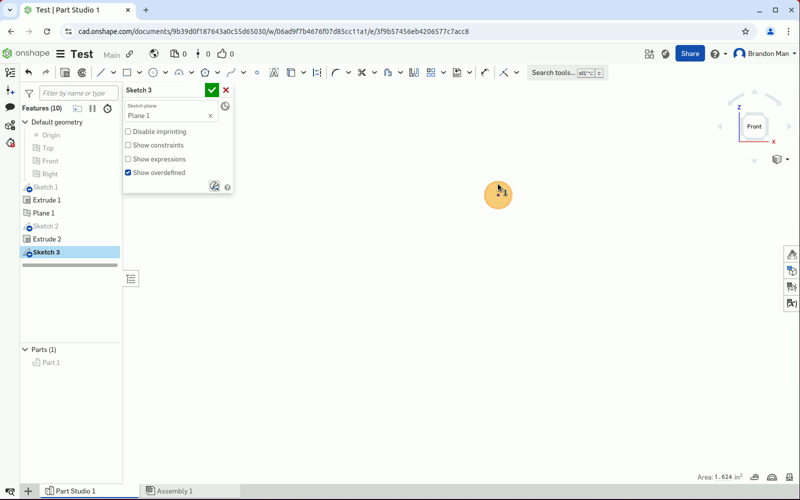
scroll(-6)
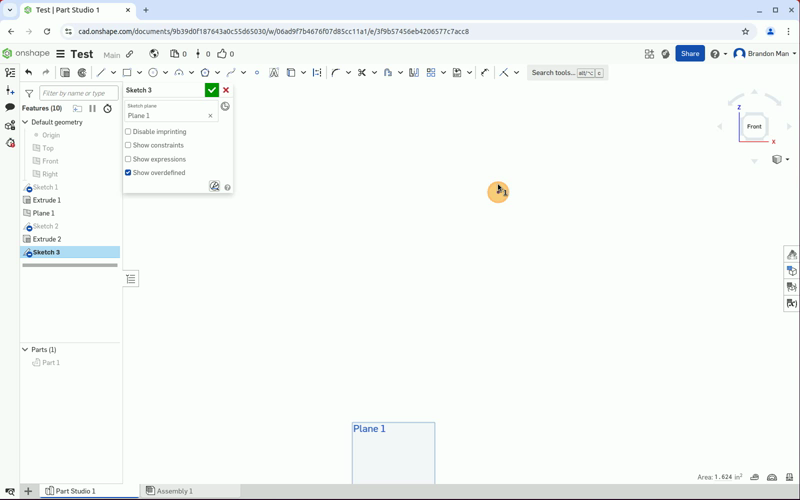
scroll(-6)
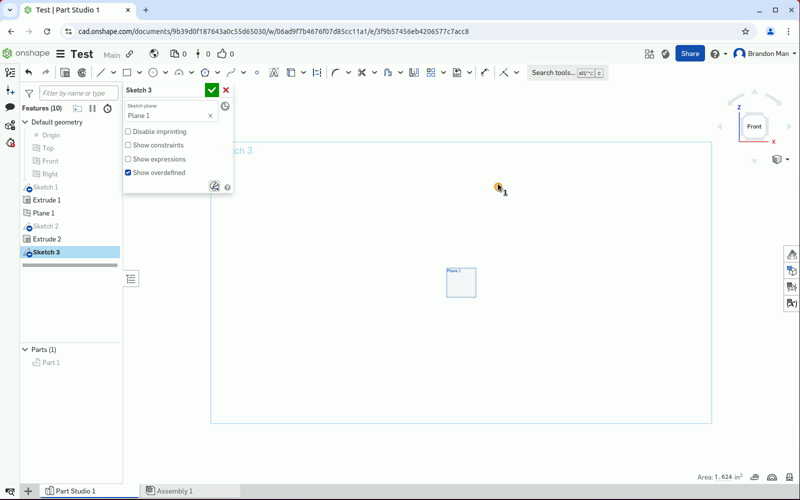
mouse_move(73, 352)
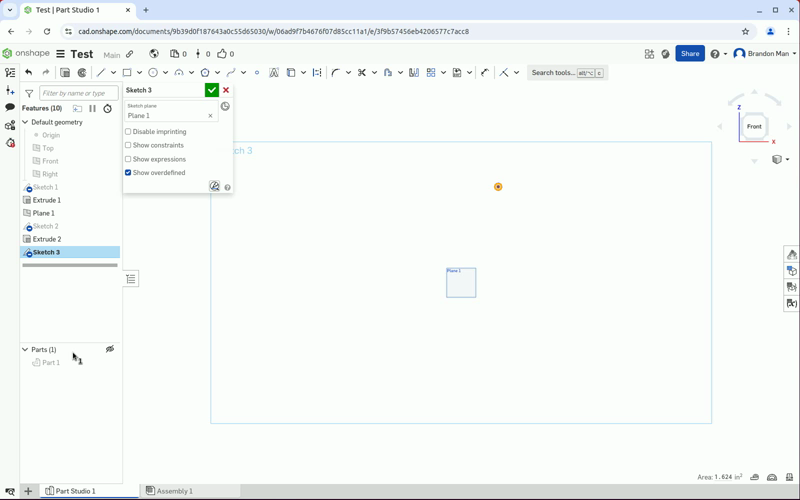
key(shift+y)
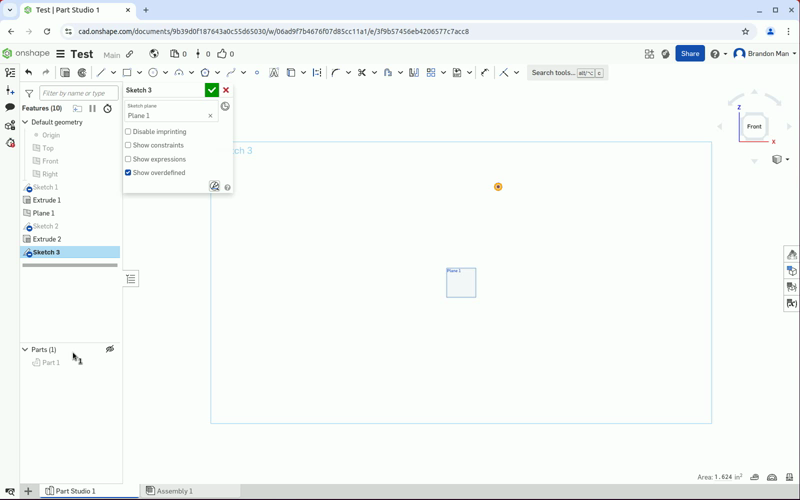
key(shift+e)
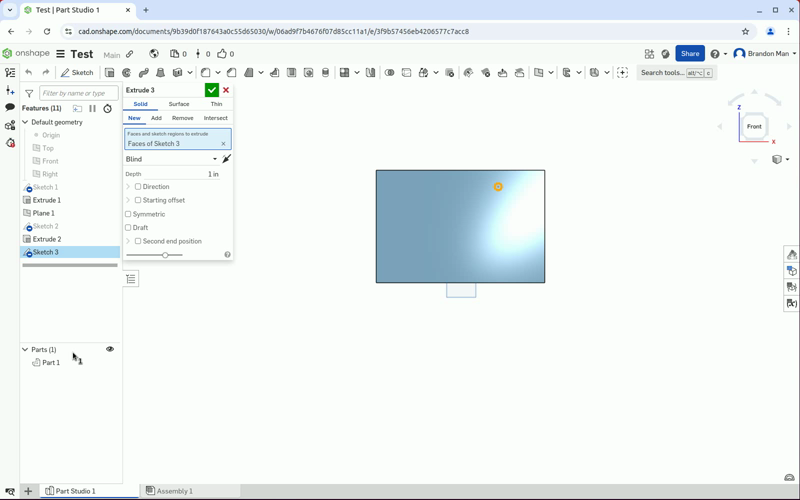
mouse_move(143, 106)
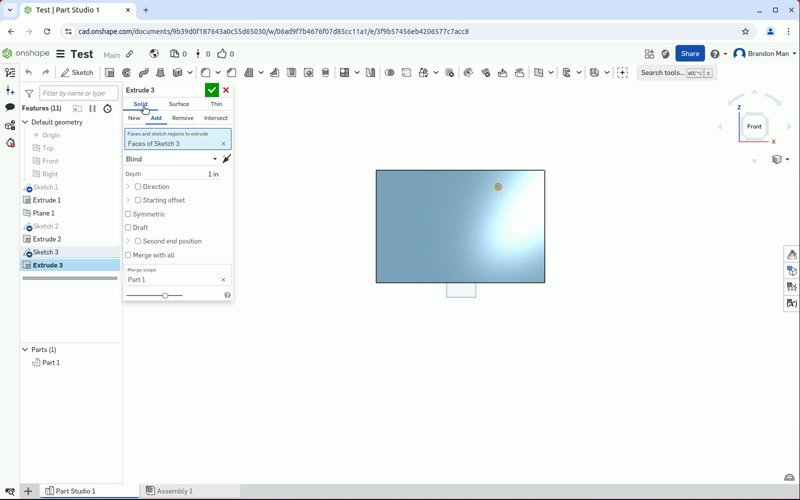
click(143, 106)
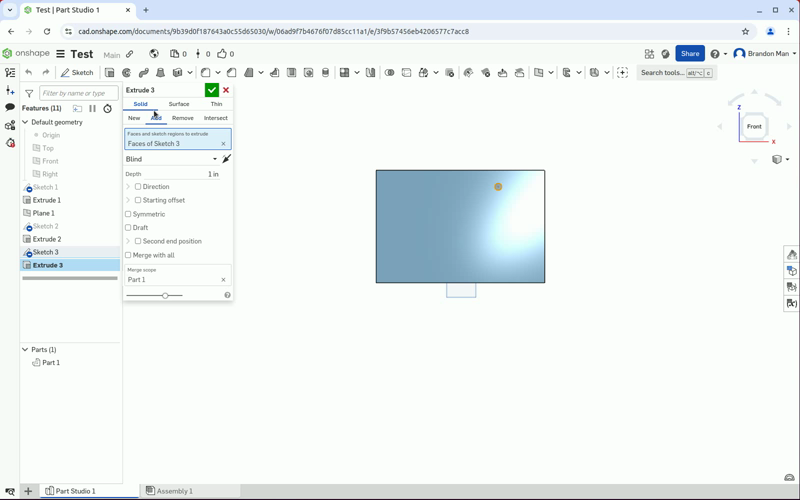
mouse_move(186, 120)
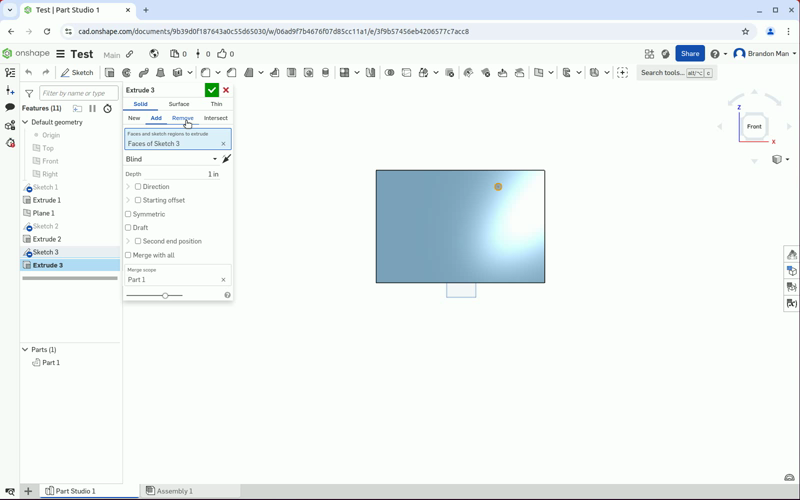
click(186, 120)
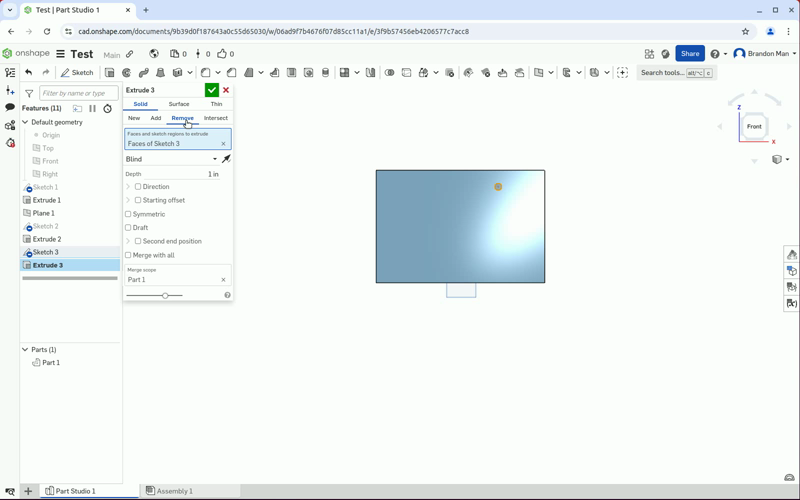
key(tab, 4)
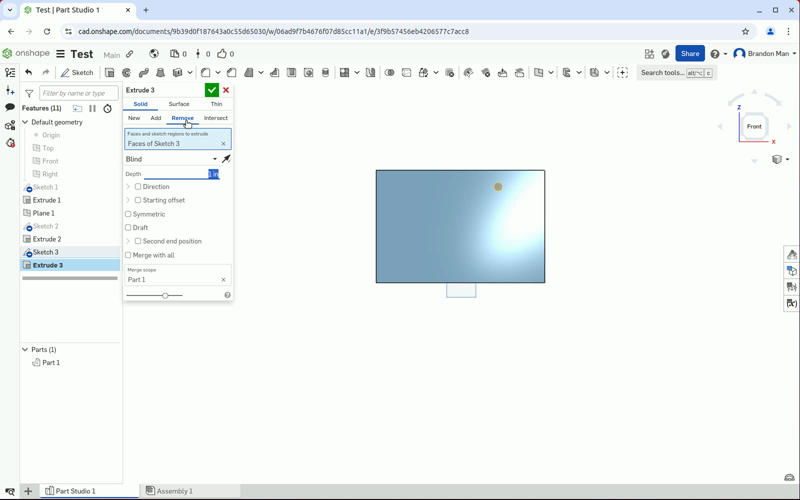
text(1.685)
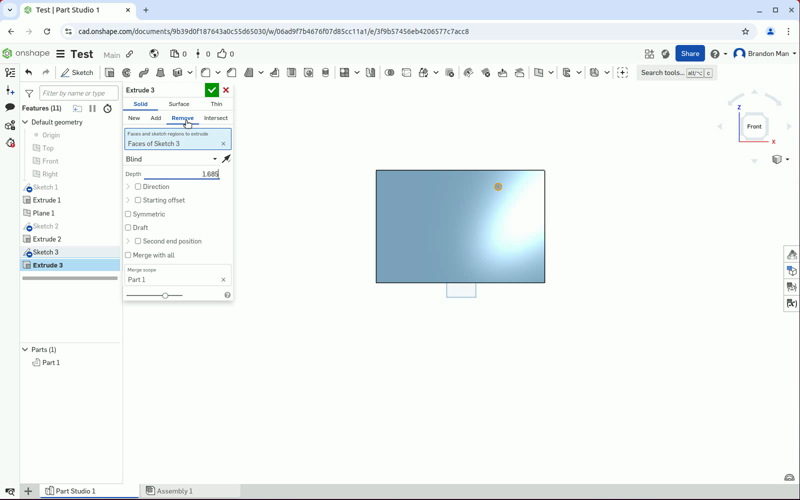
key(tab, 6)
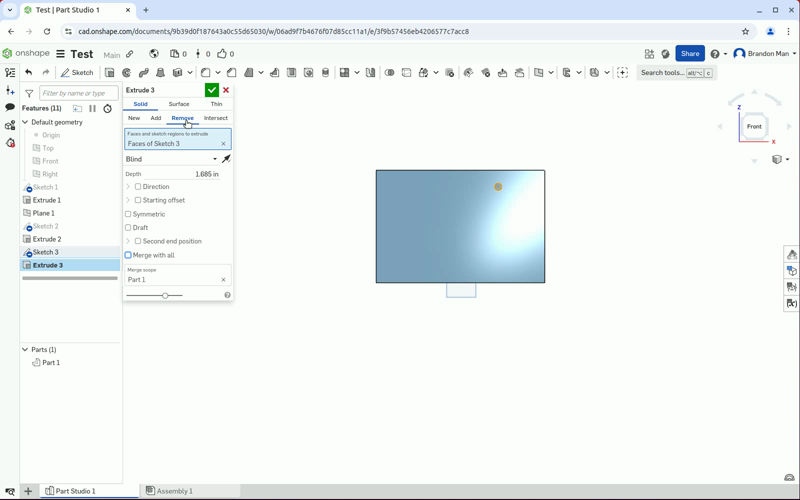
key(space)
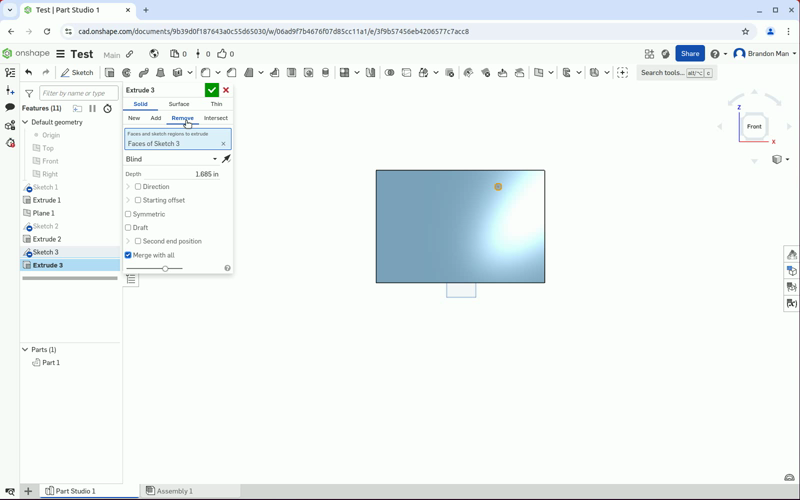
key(enter)
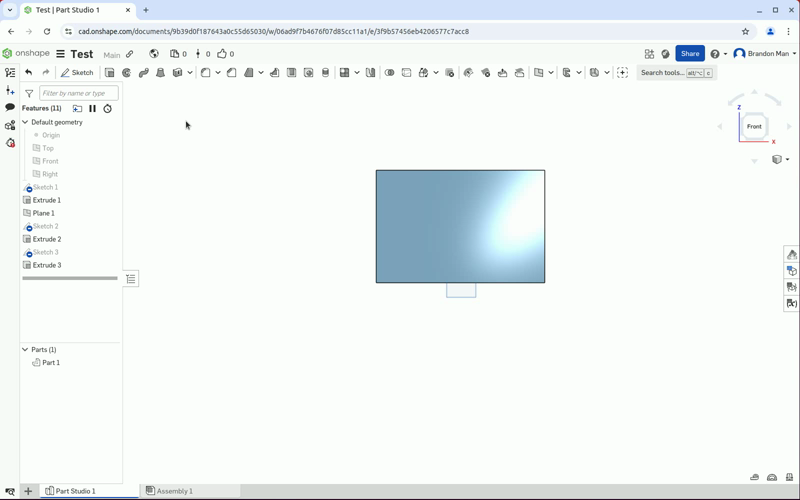
key(shift+h)
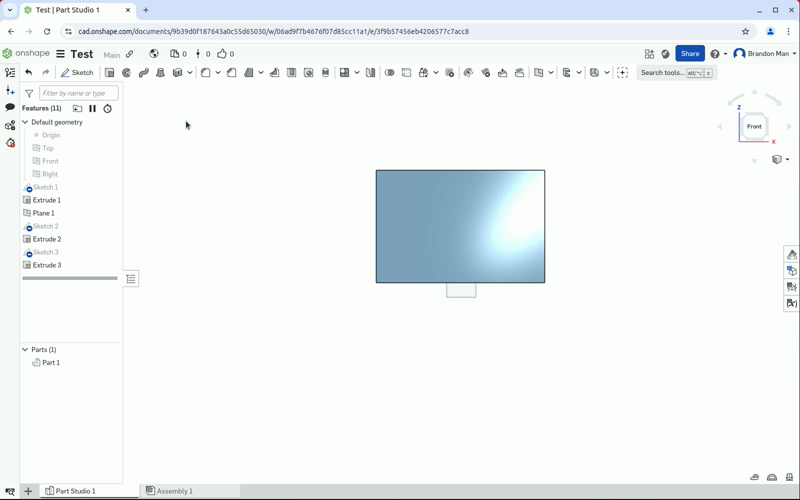
key(shift+h)
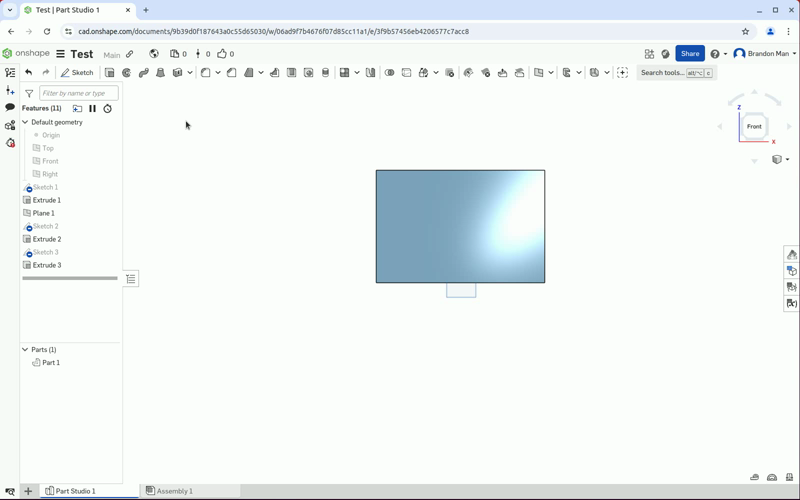
mouse_move(73, 189)
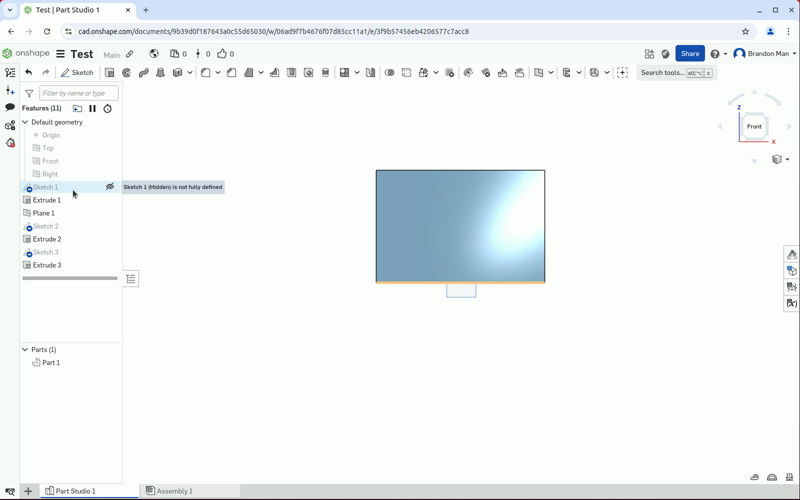
click(73, 189)
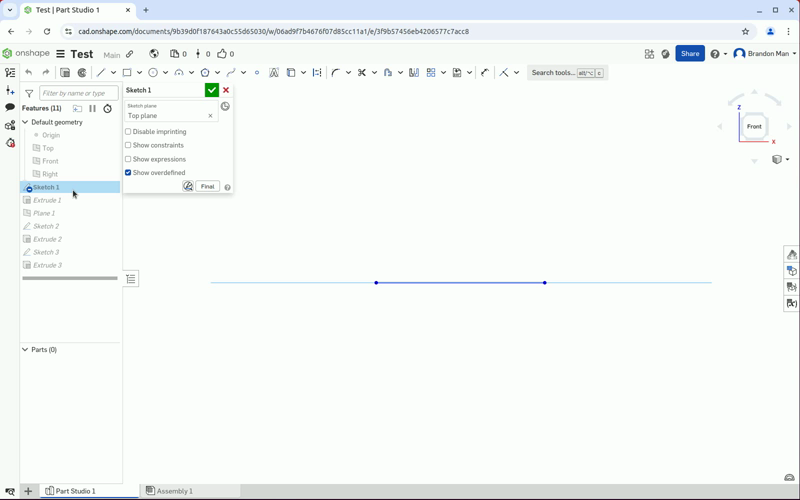
mouse_move(229, 92)
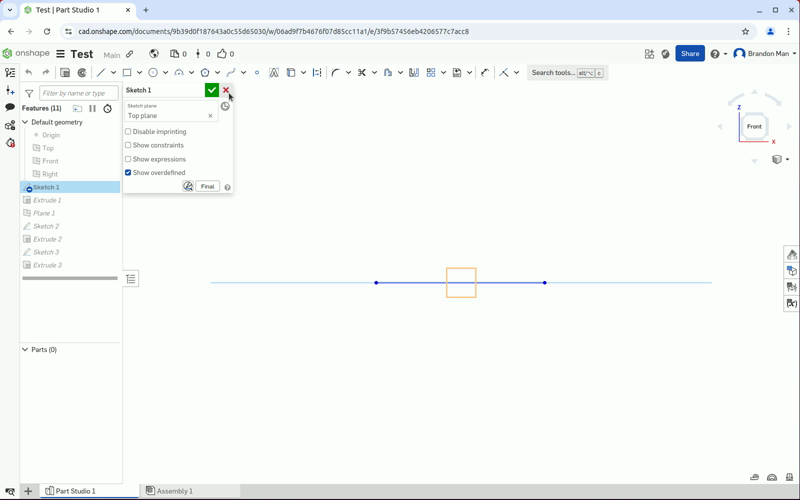
click(229, 92)
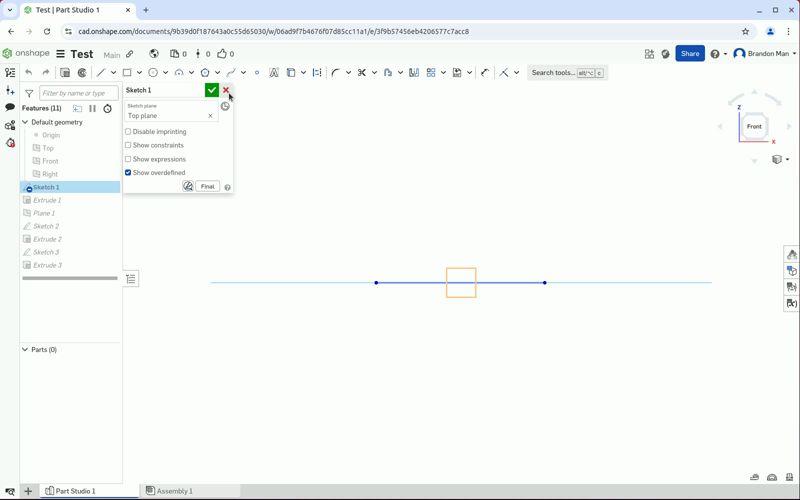
key(shift+s)
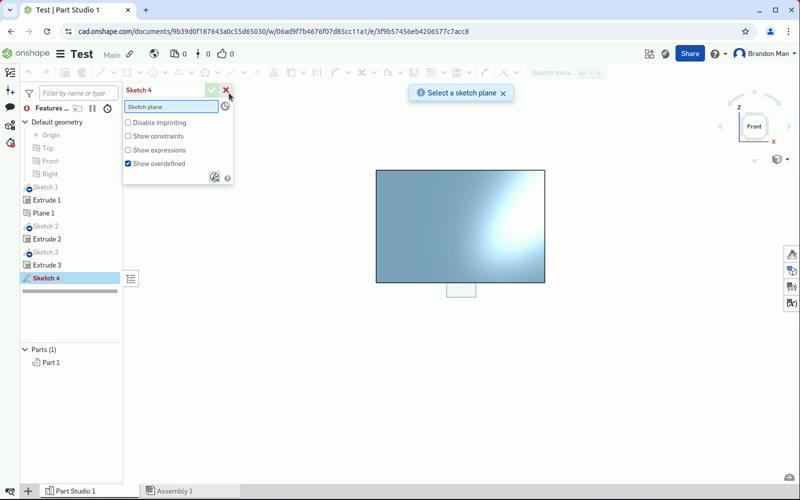
mouse_move(73, 215)
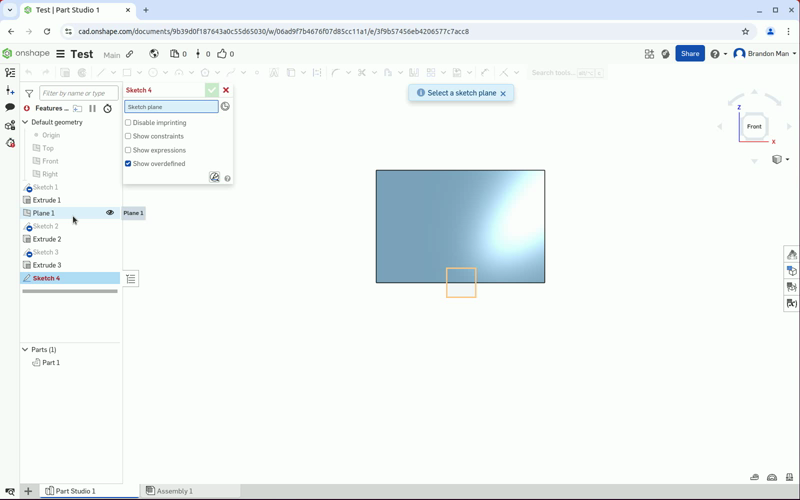
click(73, 215)
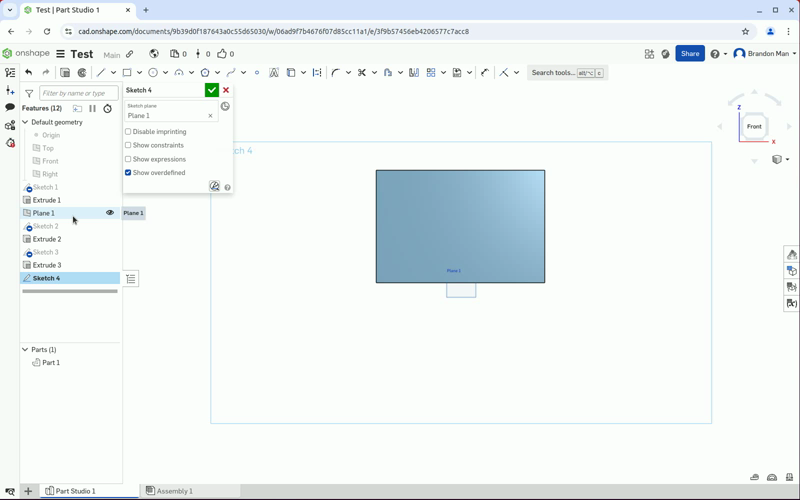
mouse_move(73, 352)
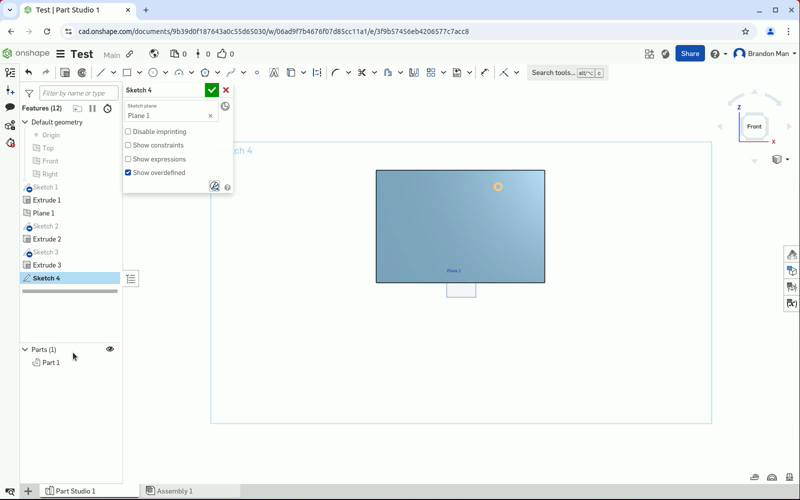
key(y)
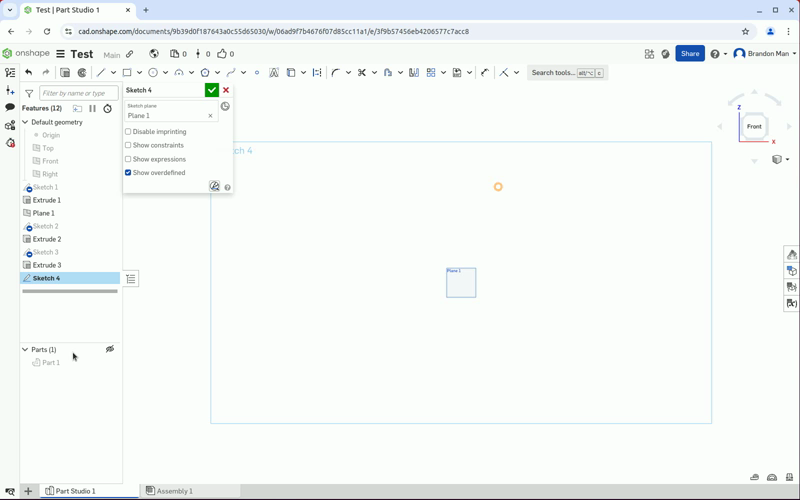
key(c)
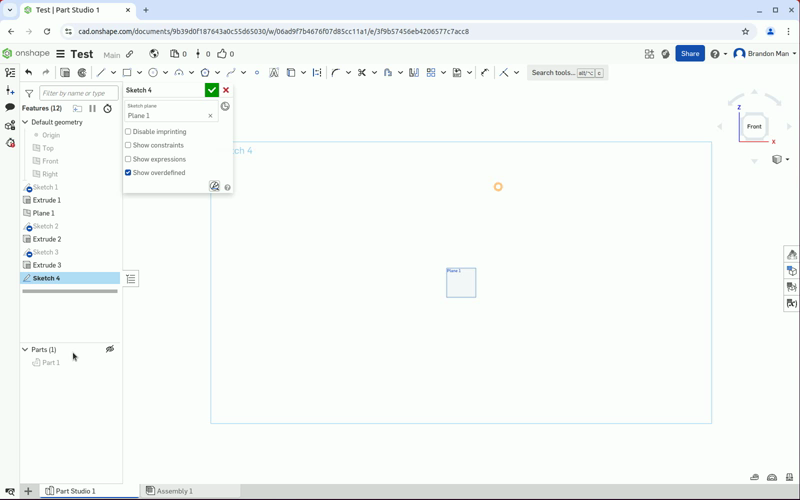
key_down(shift)
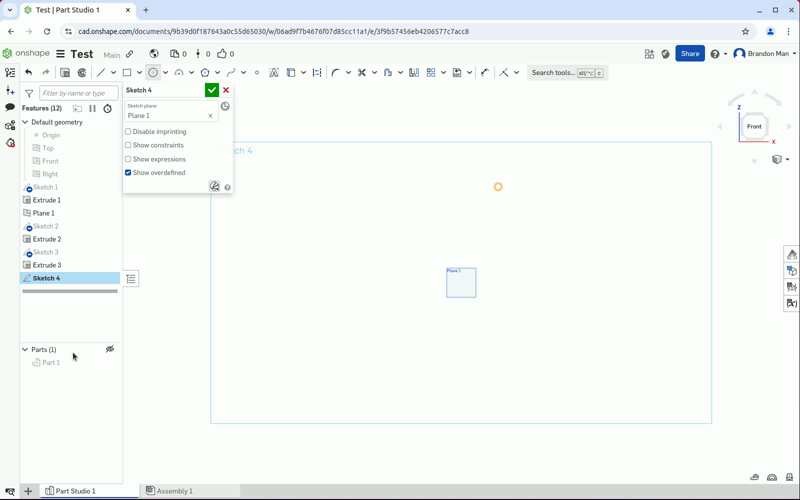
mouse_move(517, 205)
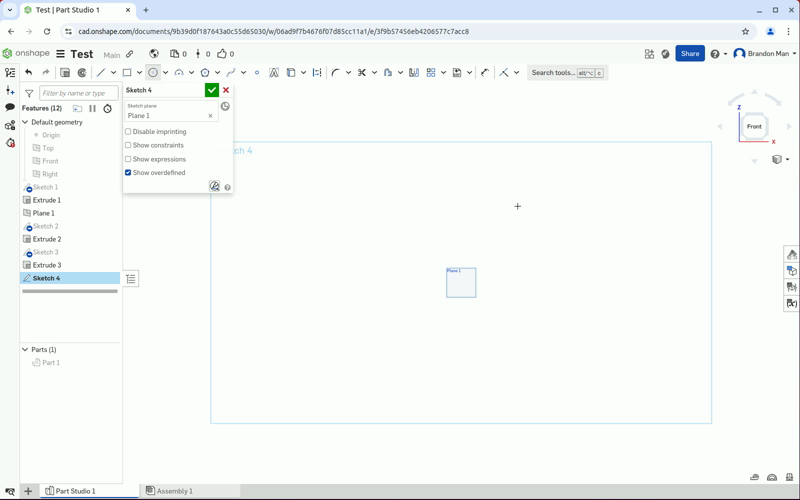
click(517, 205)
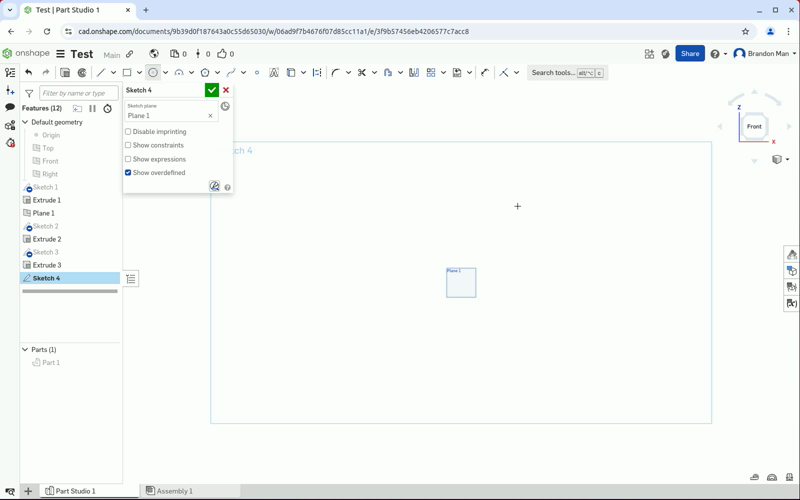
key_up(shift)
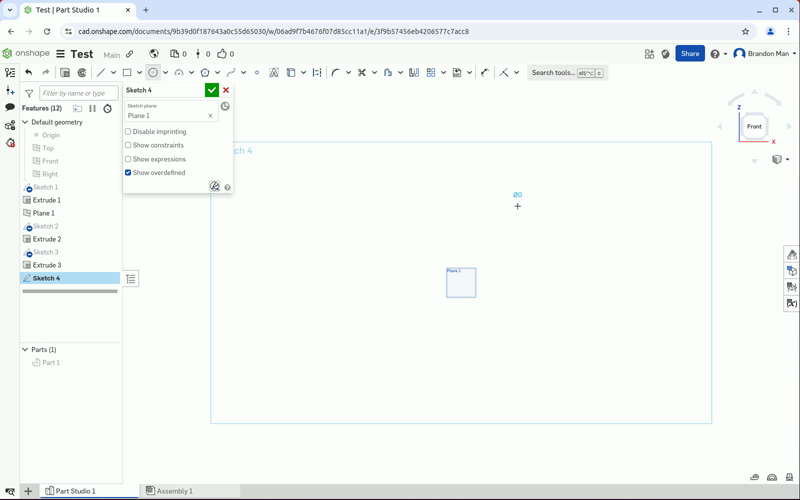
mouse_move(537, 205)
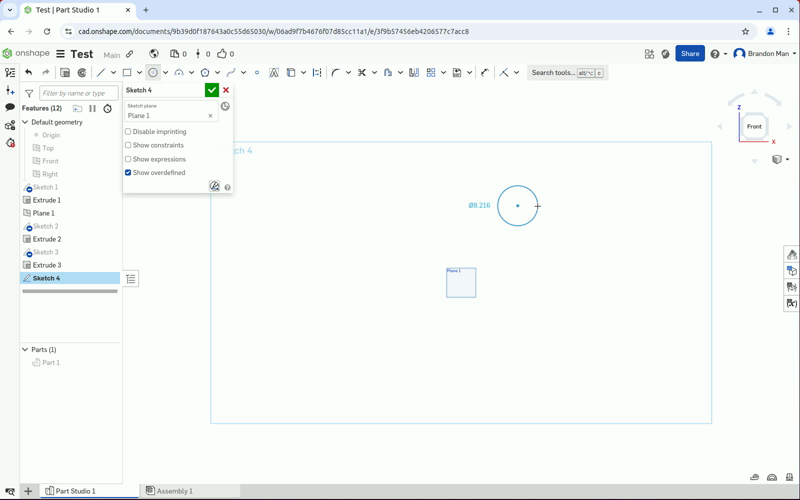
click(537, 205)
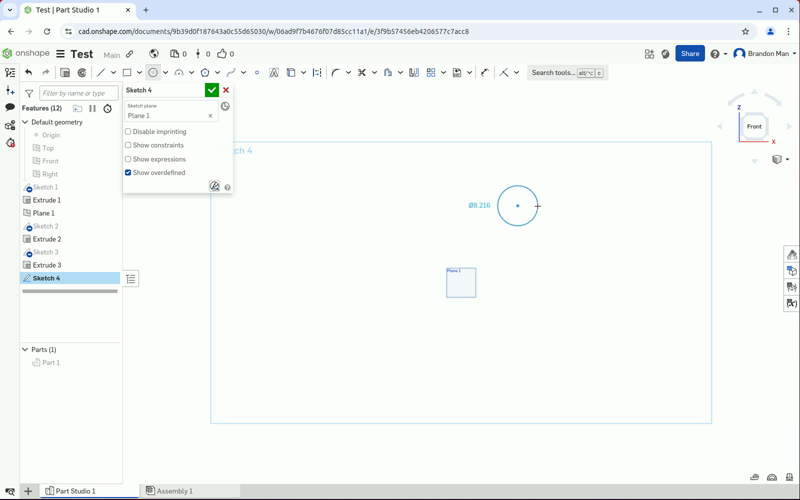
key(esc)
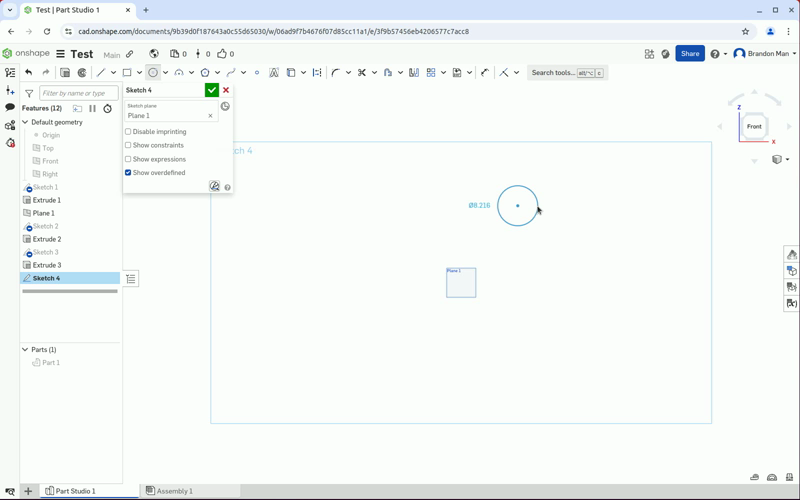
mouse_move(532, 207)
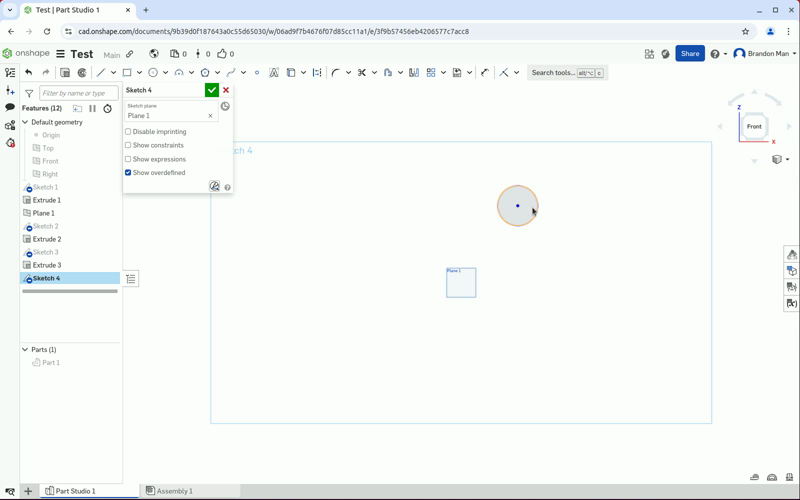
scroll(6)
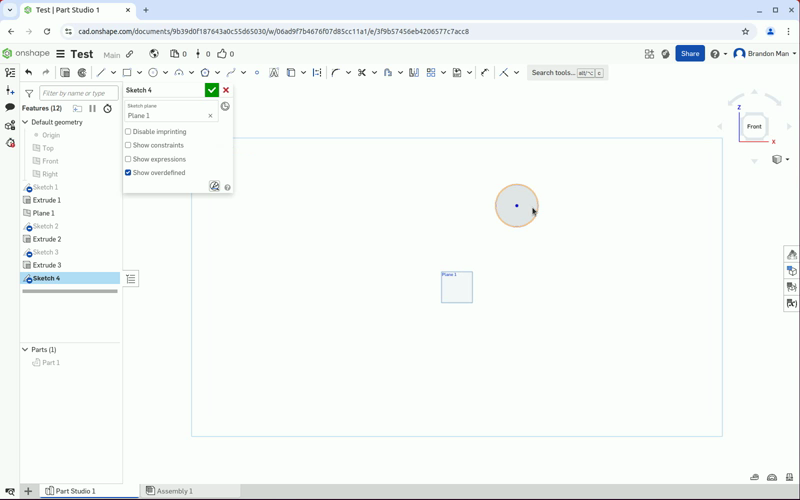
scroll(6)
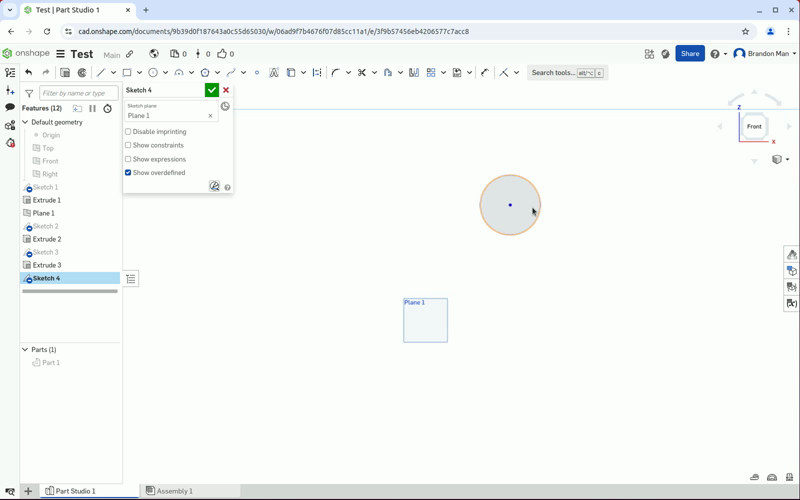
scroll(6)
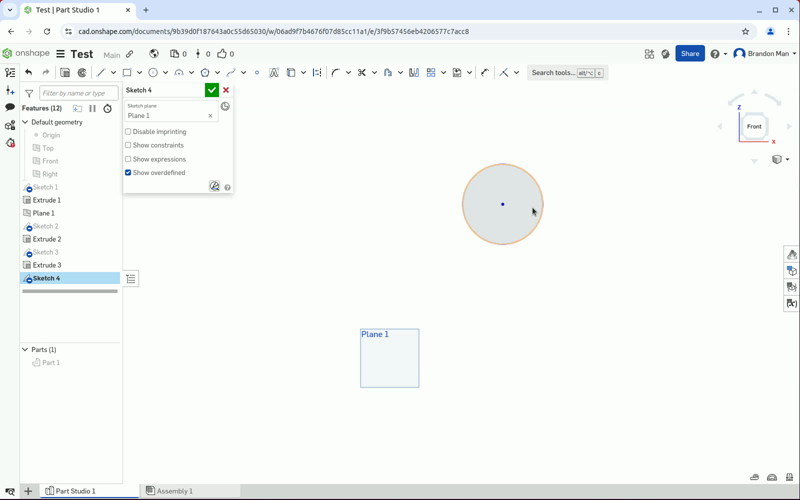
scroll(6)
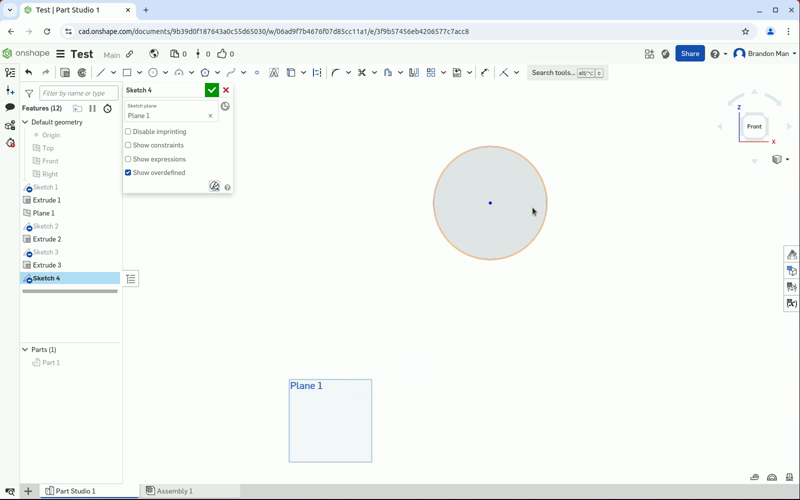
scroll(6)
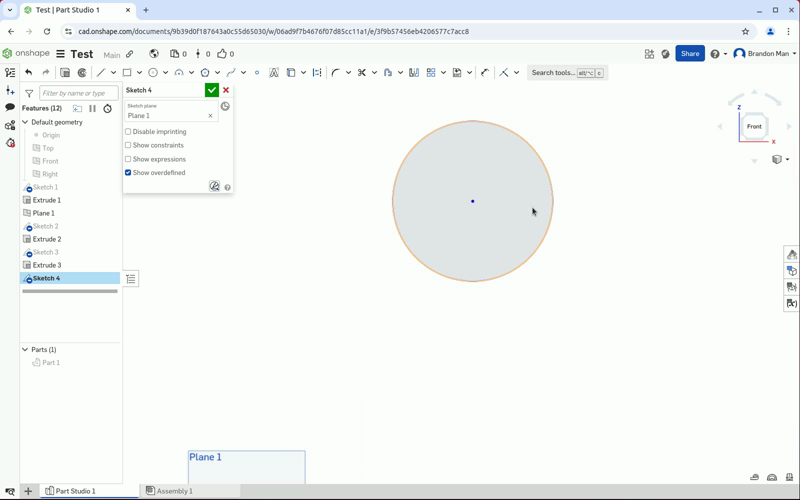
scroll(6)
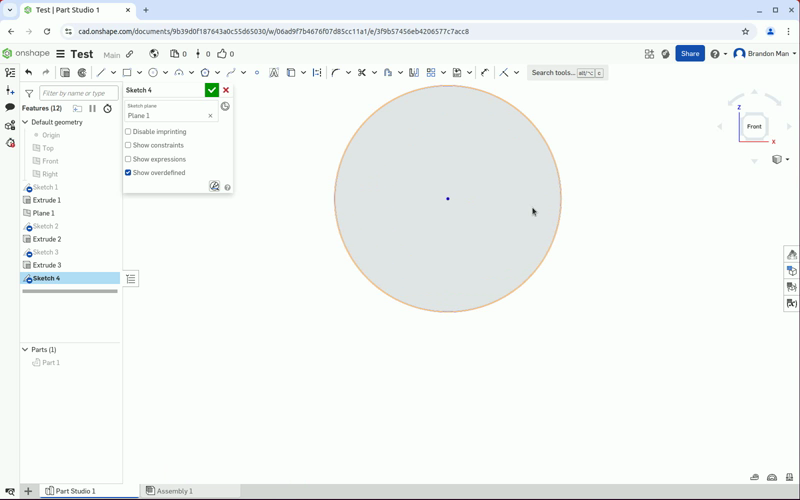
scroll(6)
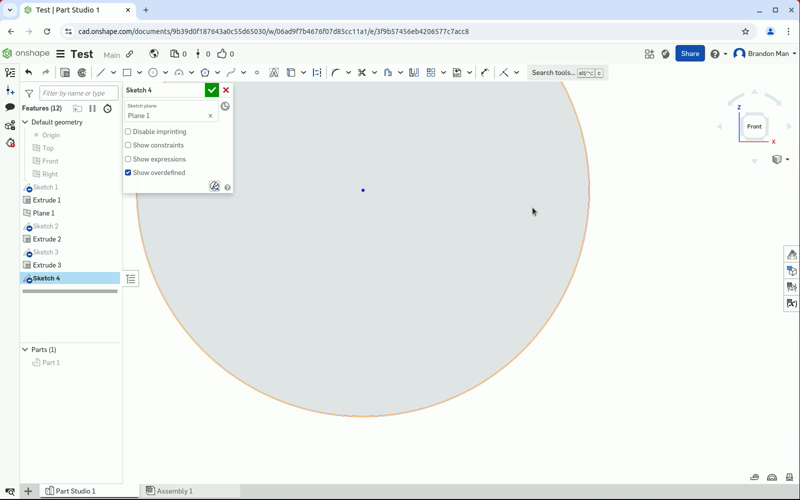
click(532, 207)
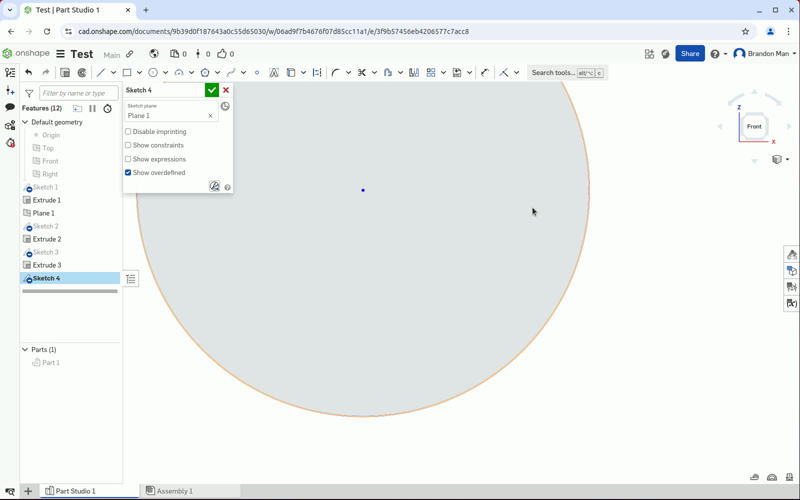
scroll(-6)
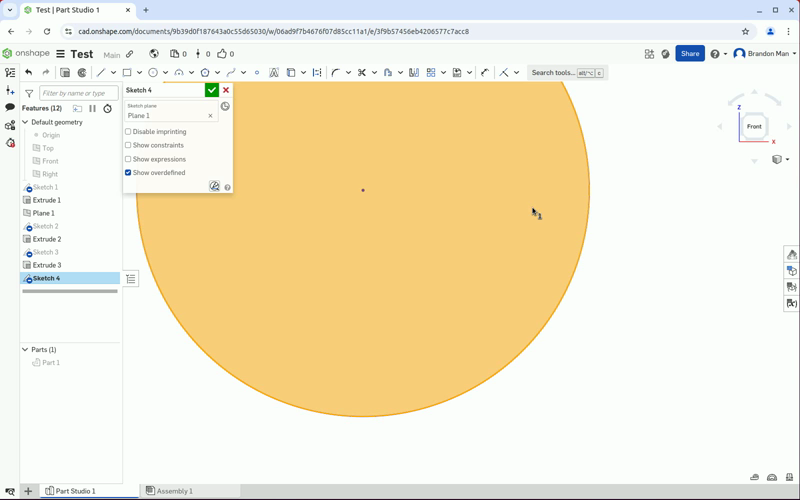
scroll(-6)
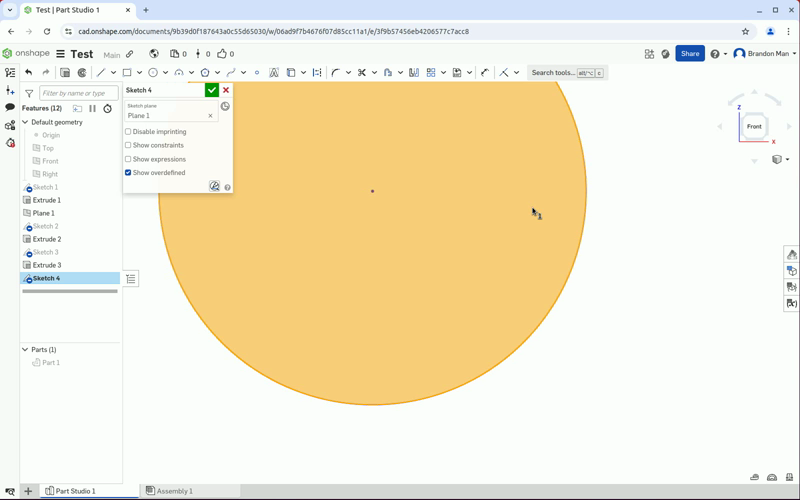
scroll(-6)
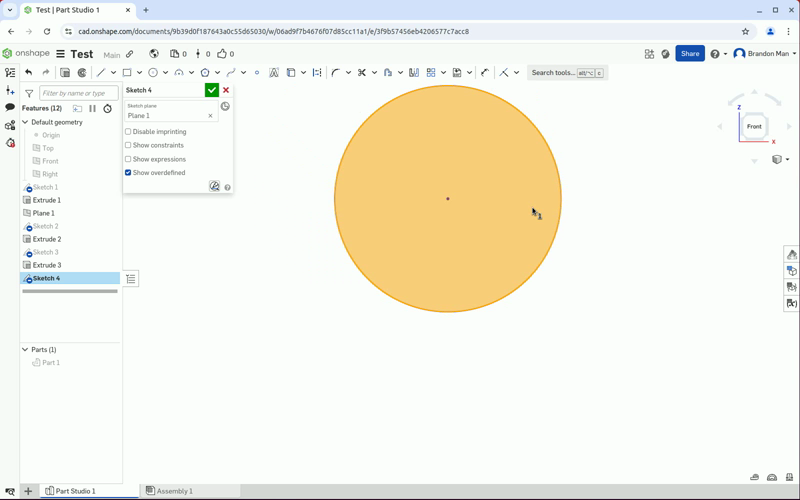
scroll(-6)
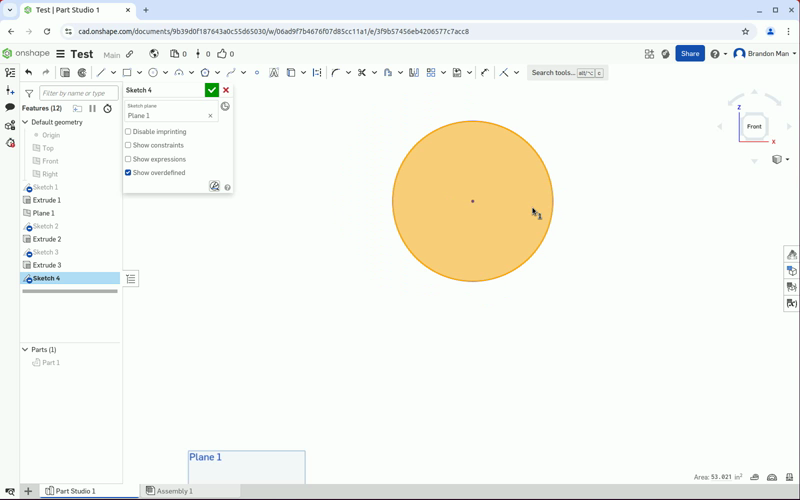
scroll(-6)
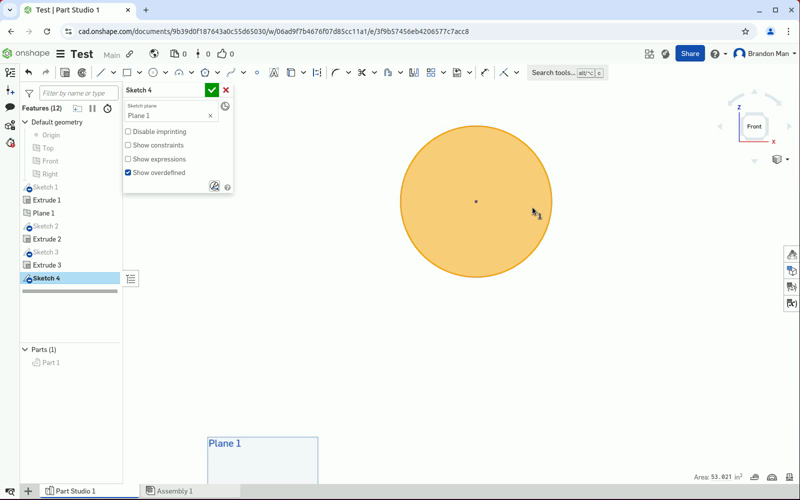
scroll(-6)
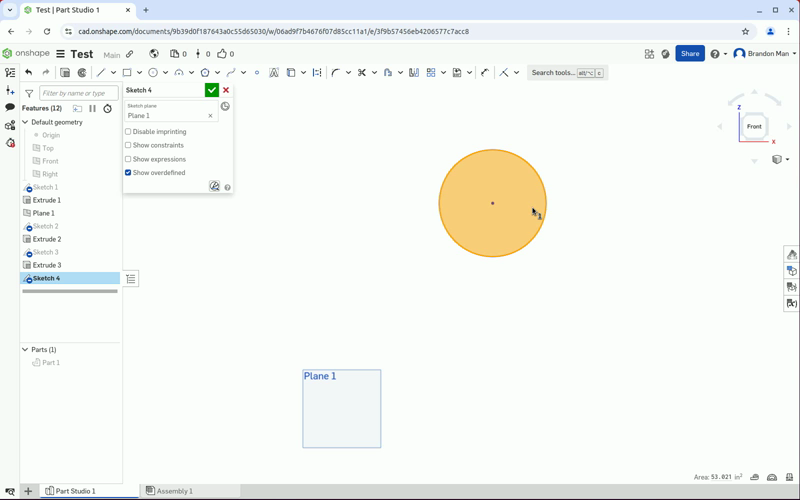
scroll(-6)
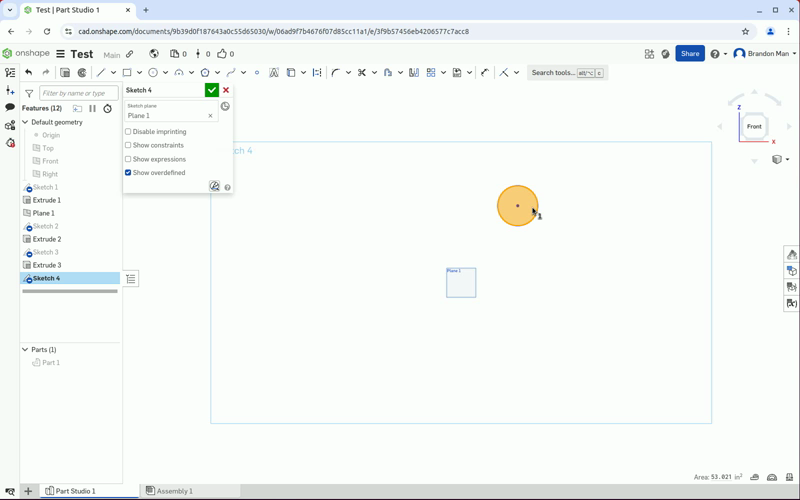
mouse_move(73, 352)
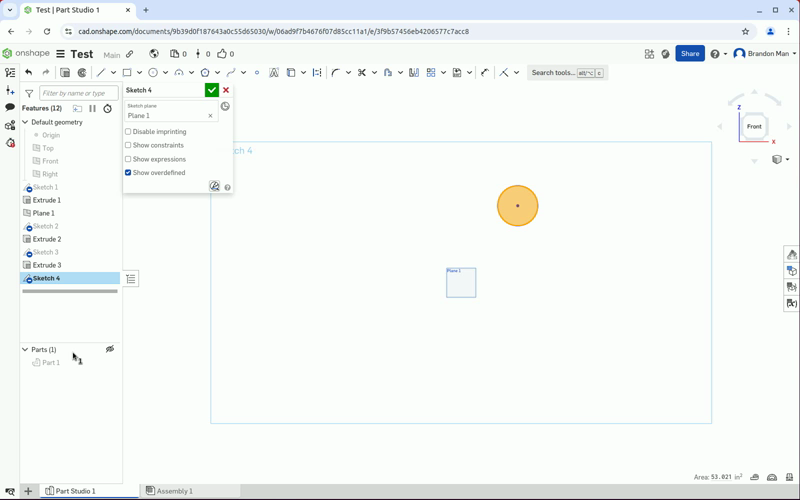
key(shift+y)
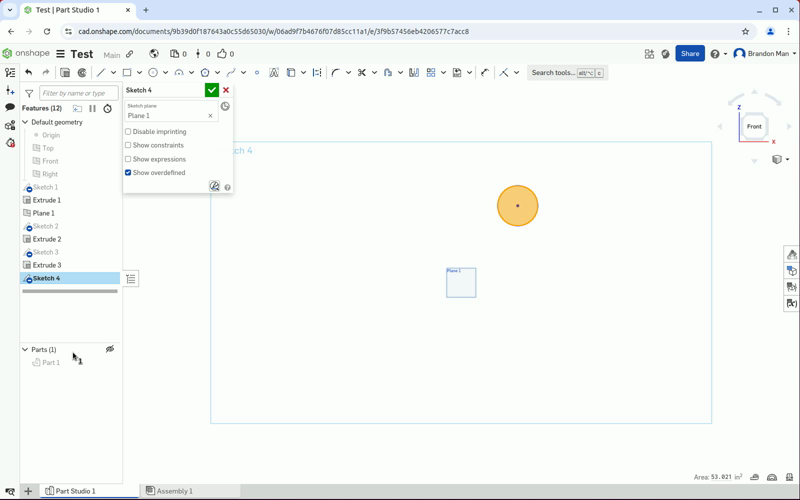
key(shift+e)
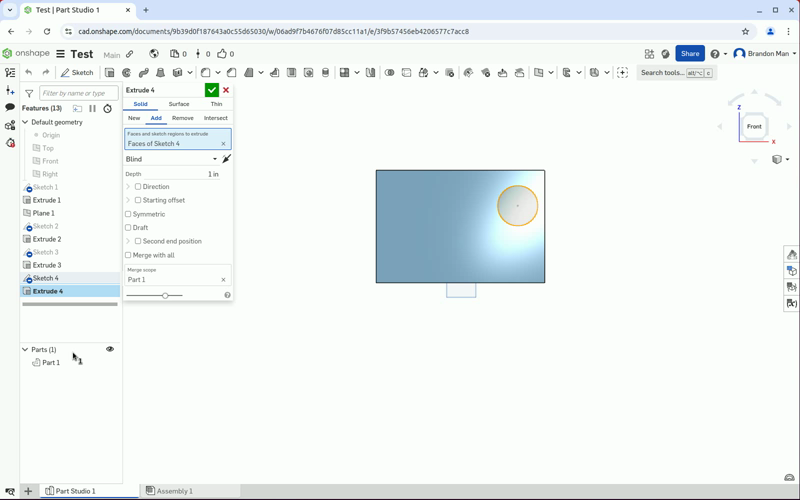
mouse_move(143, 106)
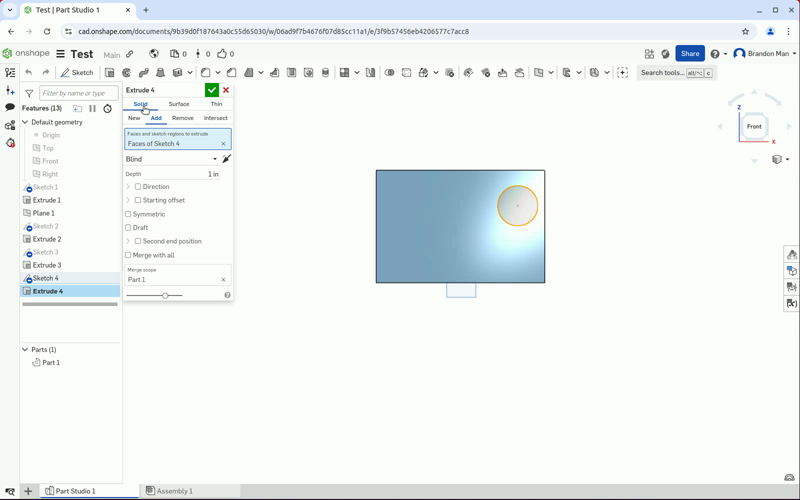
click(143, 106)
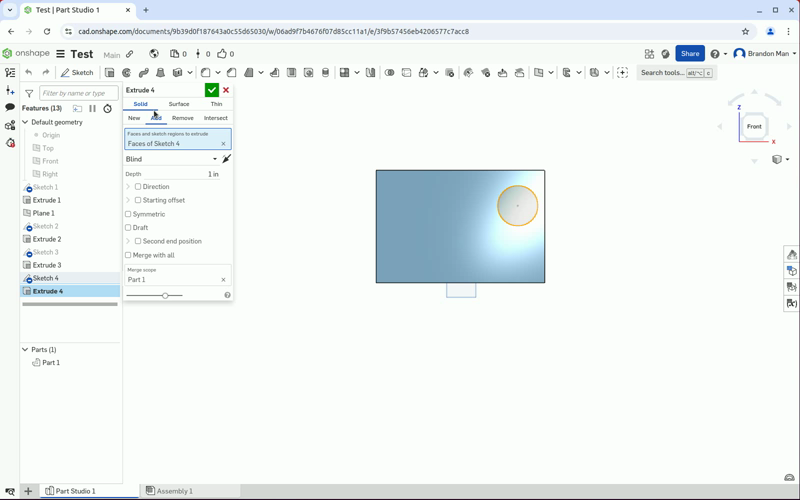
mouse_move(186, 120)
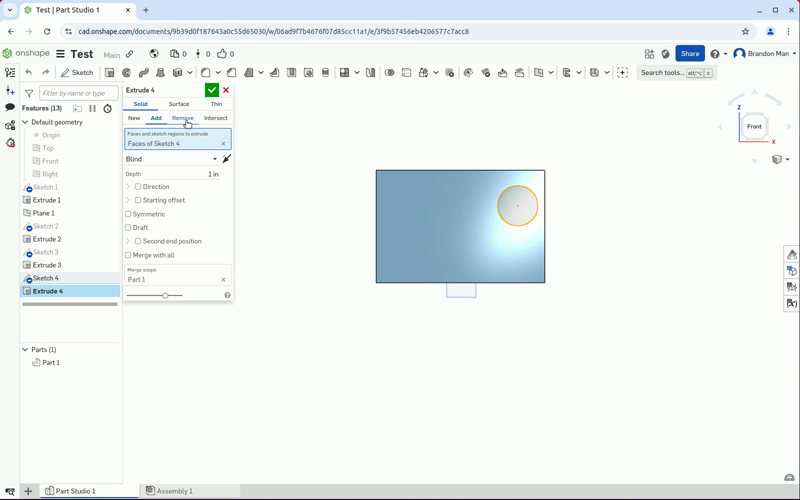
click(186, 120)
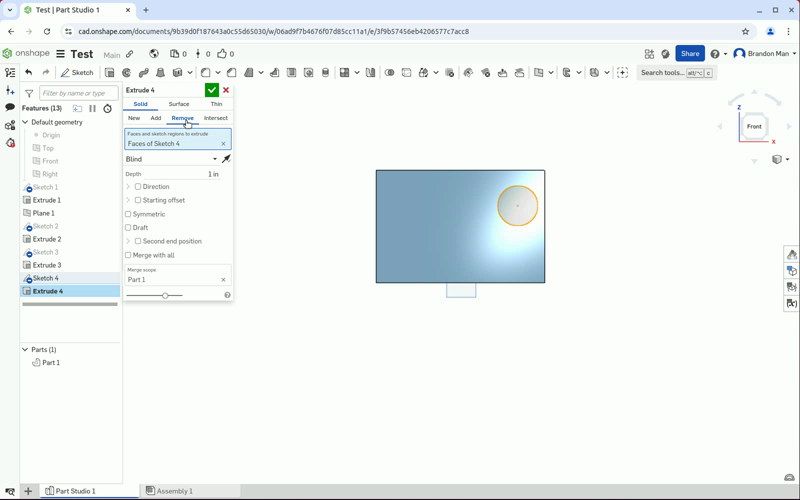
key(tab, 4)
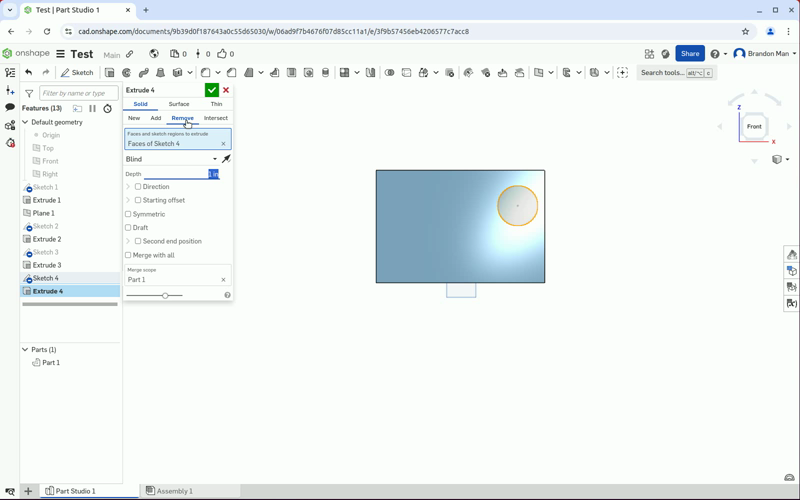
text(1.685)
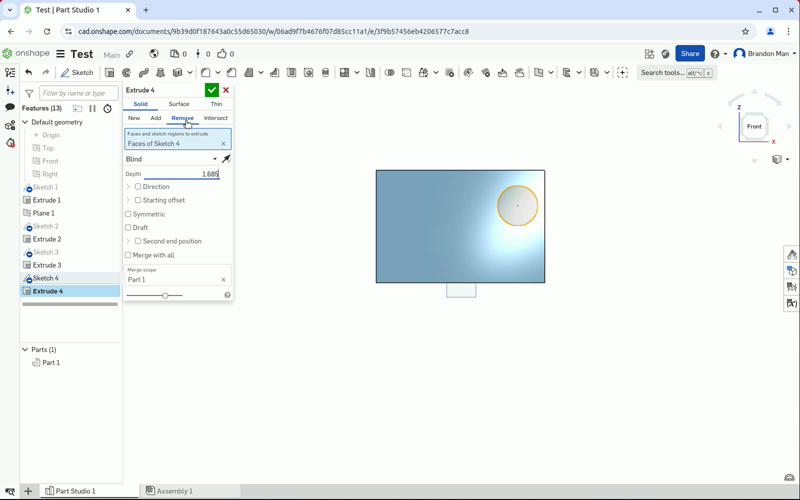
key(tab, 6)
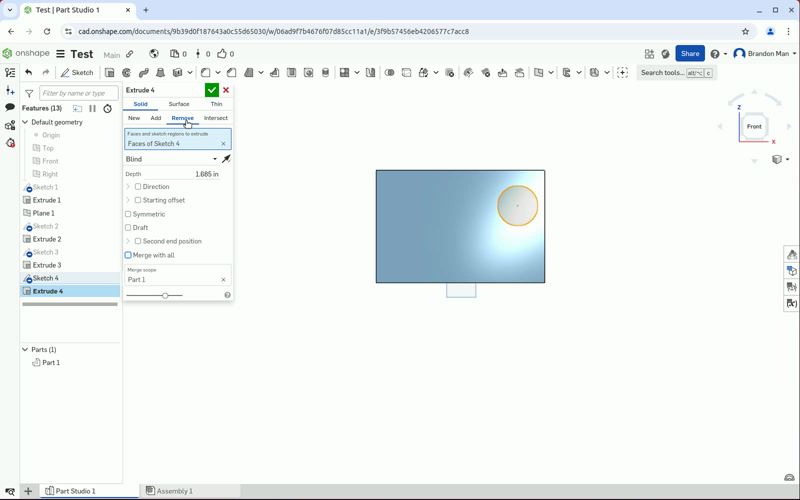
key(space)
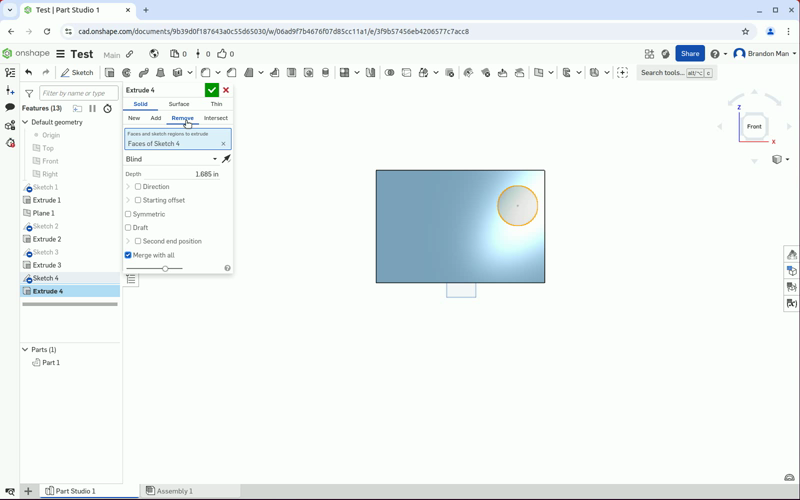
key(enter)
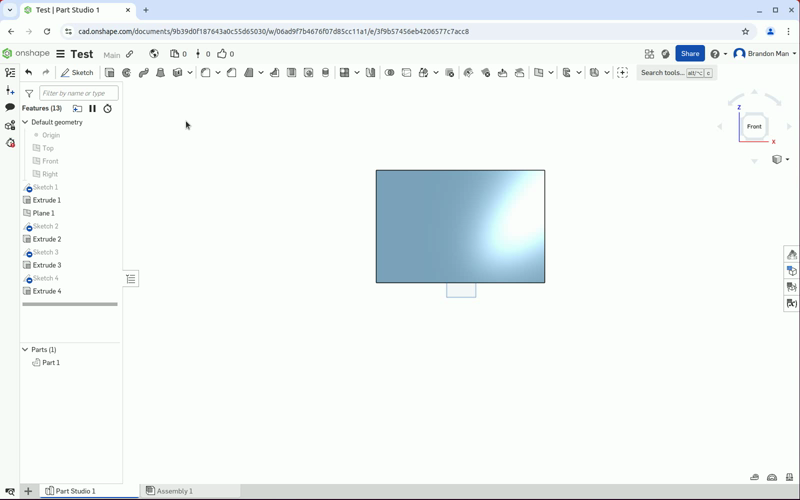
key(shift+h)
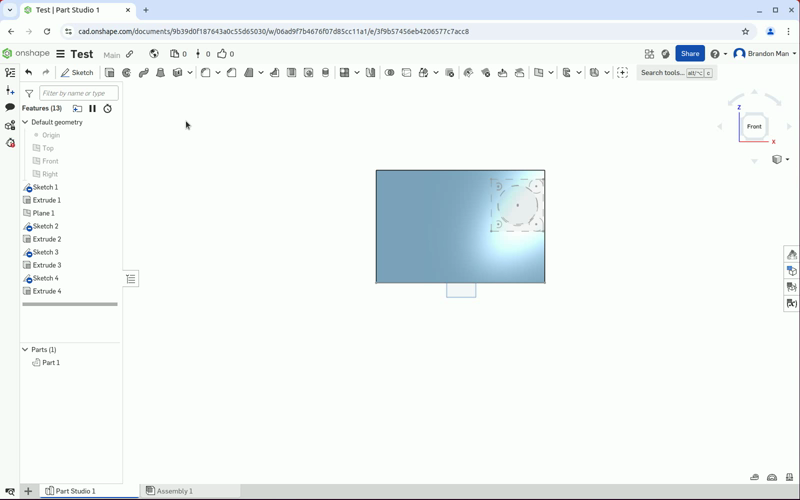
key(shift+h)
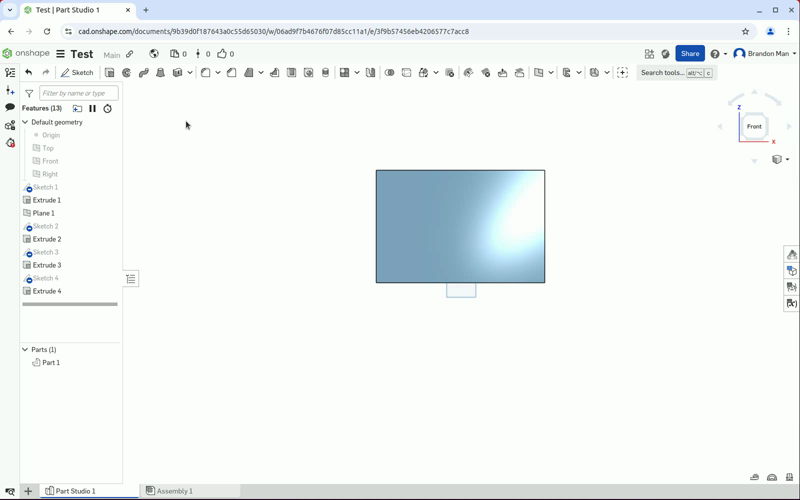
mouse_move(73, 189)
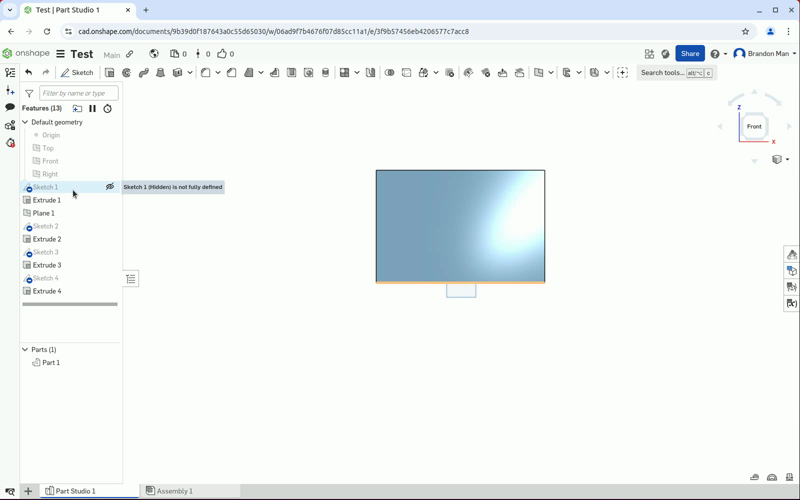
click(73, 189)
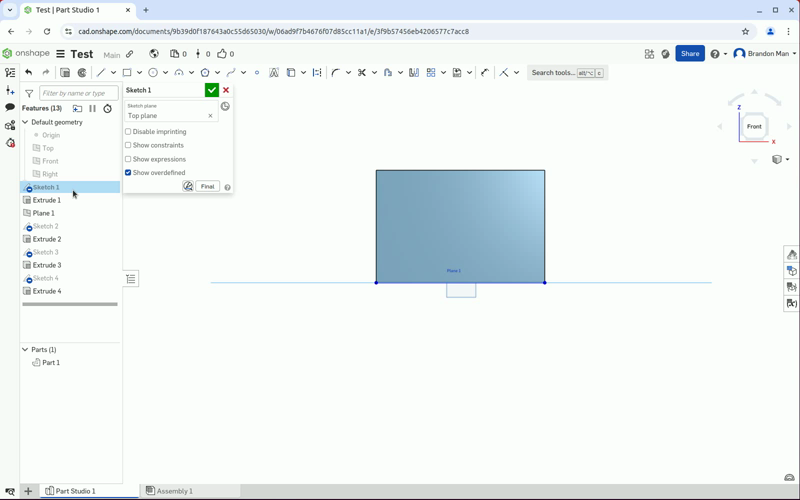
mouse_move(229, 92)
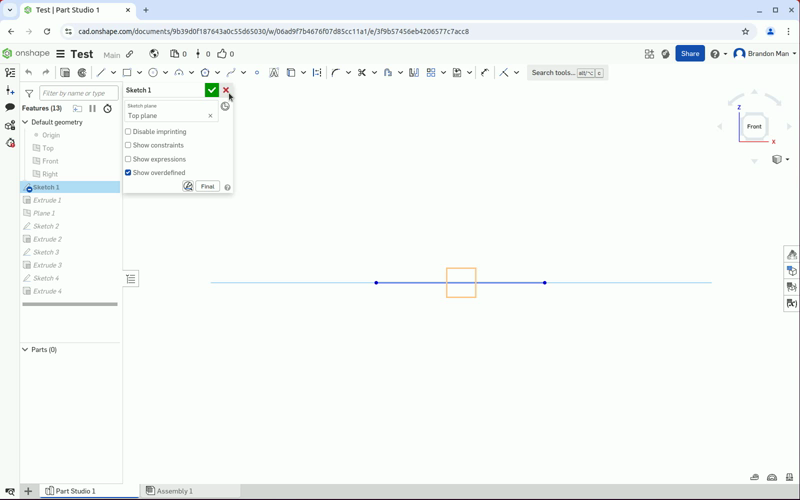
click(229, 92)
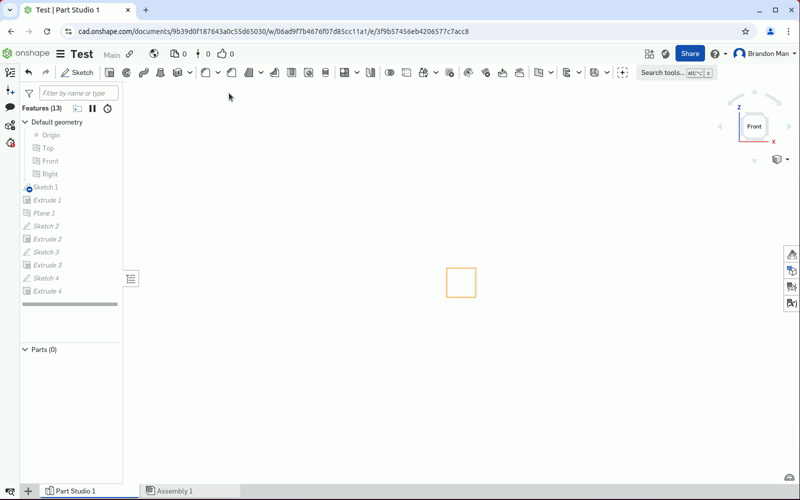
key(shift+s)
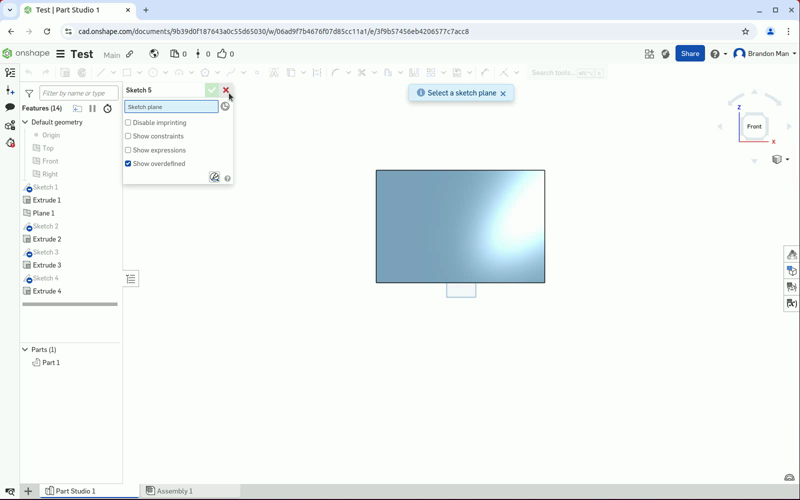
mouse_move(73, 215)
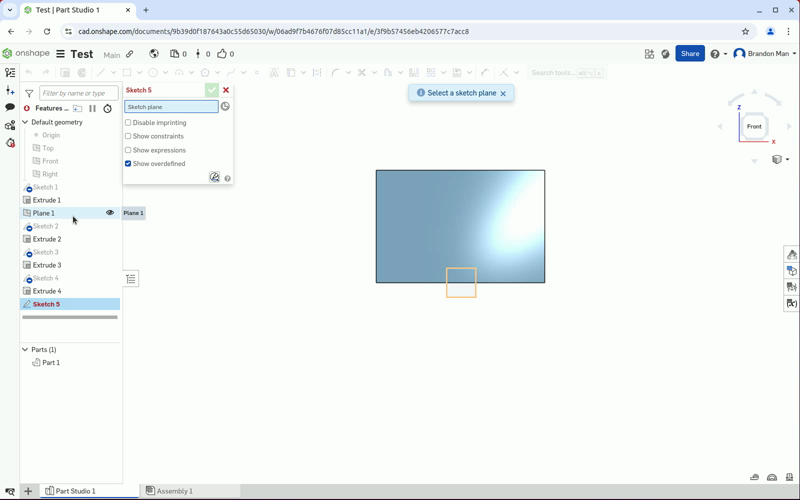
click(73, 215)
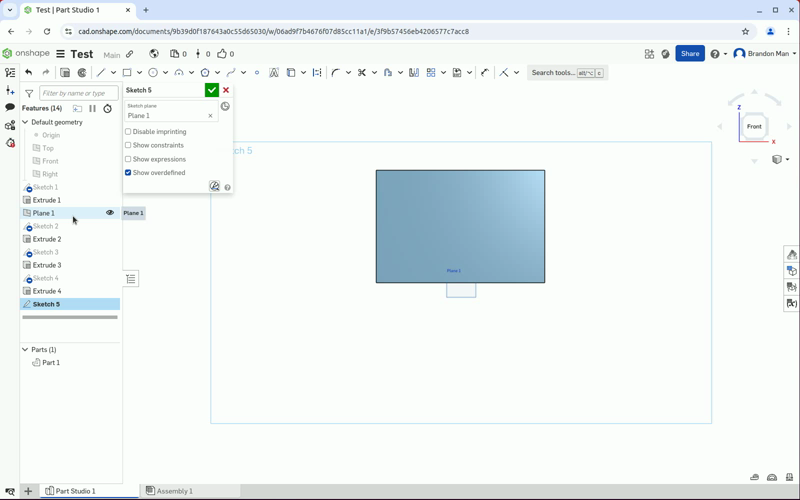
mouse_move(73, 352)
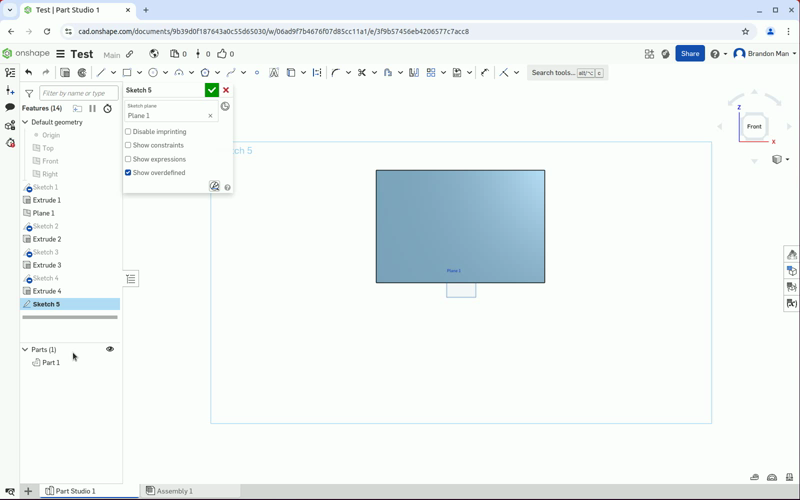
key(y)
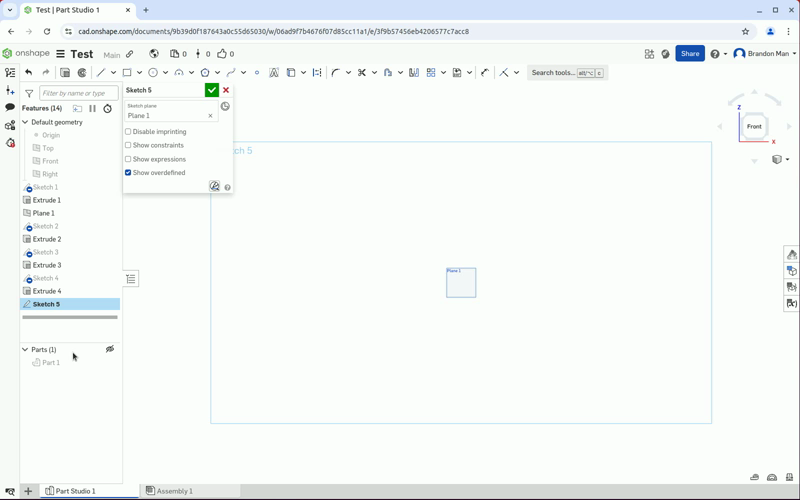
key(c)
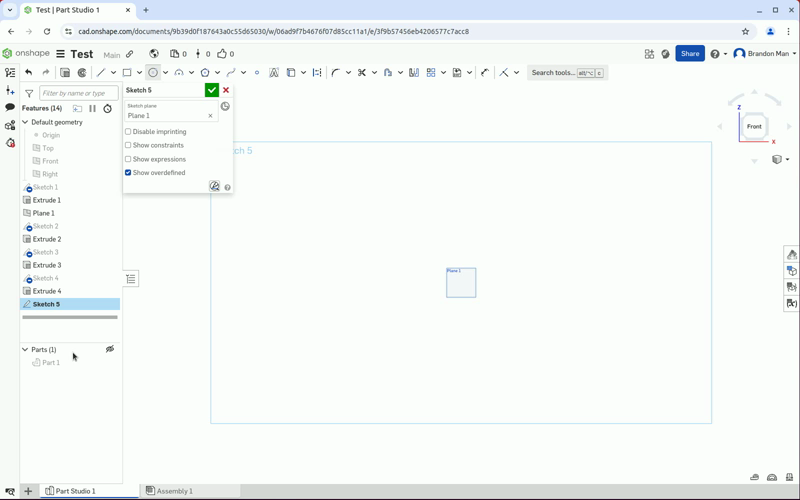
key_down(shift)
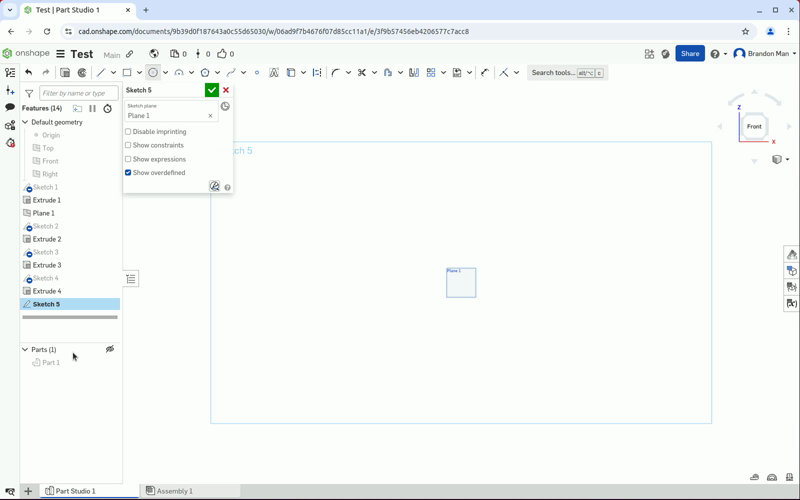
mouse_move(535, 186)
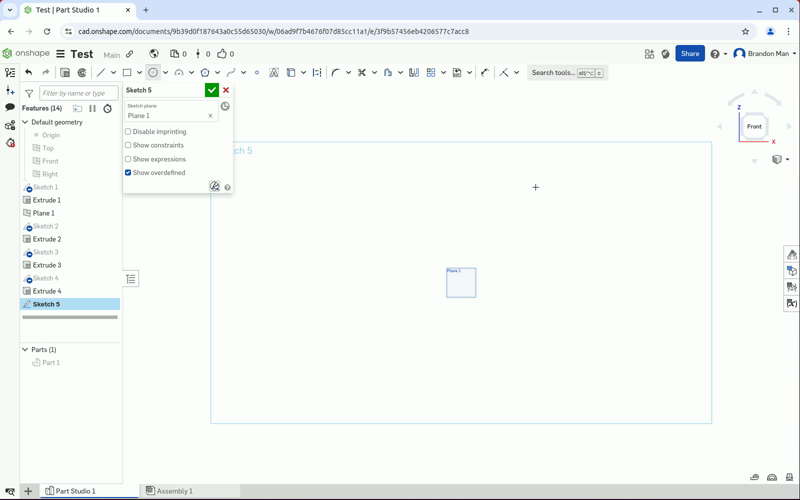
click(535, 186)
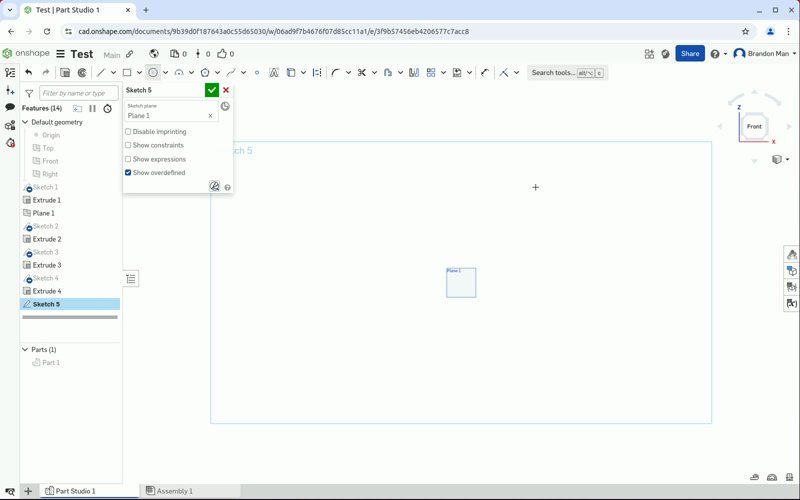
key_up(shift)
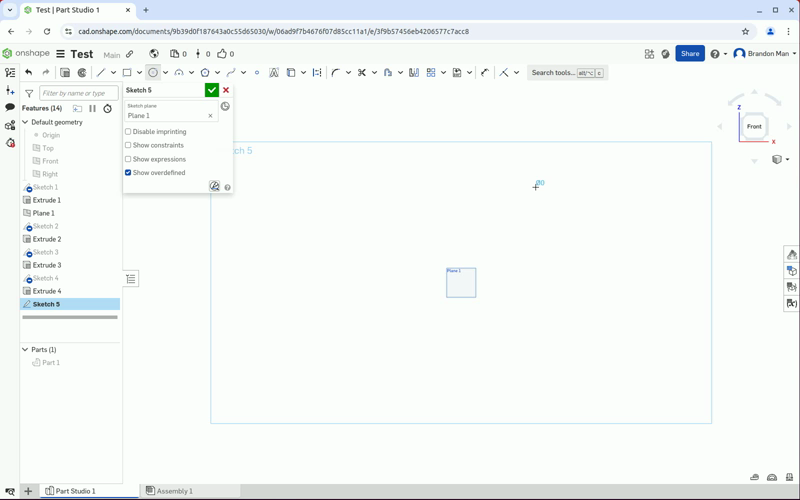
mouse_move(539, 186)
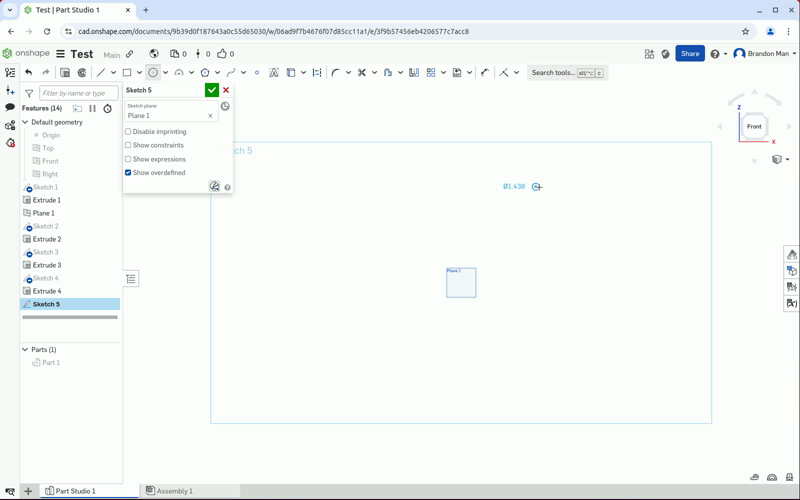
click(539, 186)
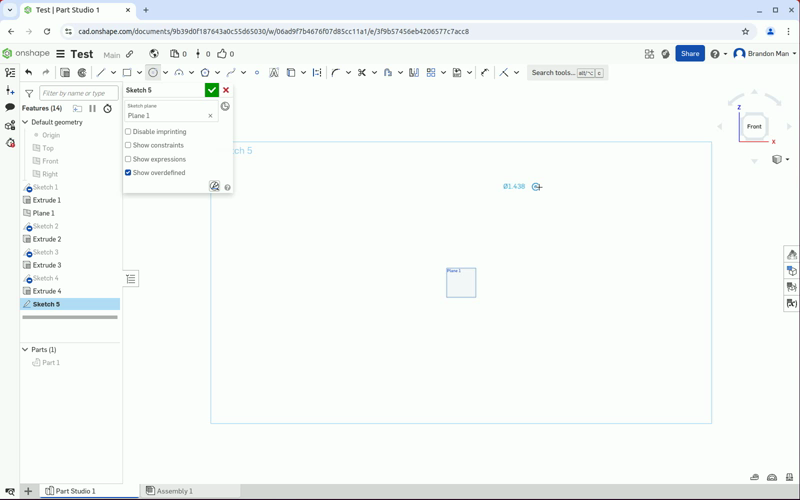
key(esc)
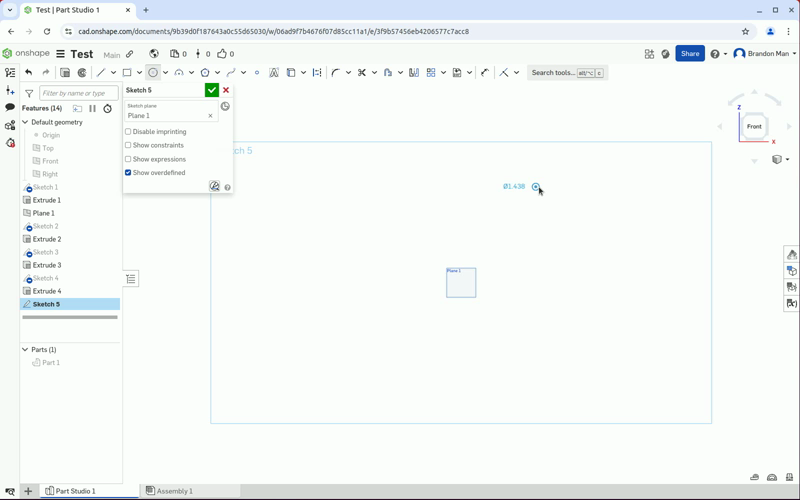
mouse_move(534, 184)
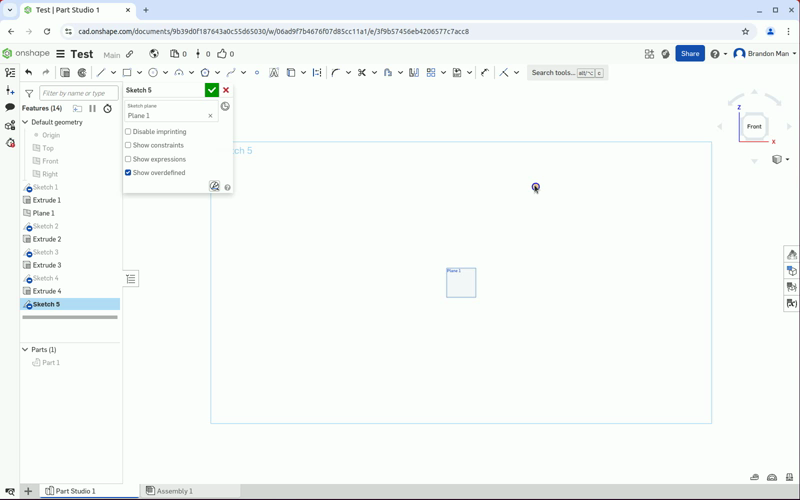
scroll(6)
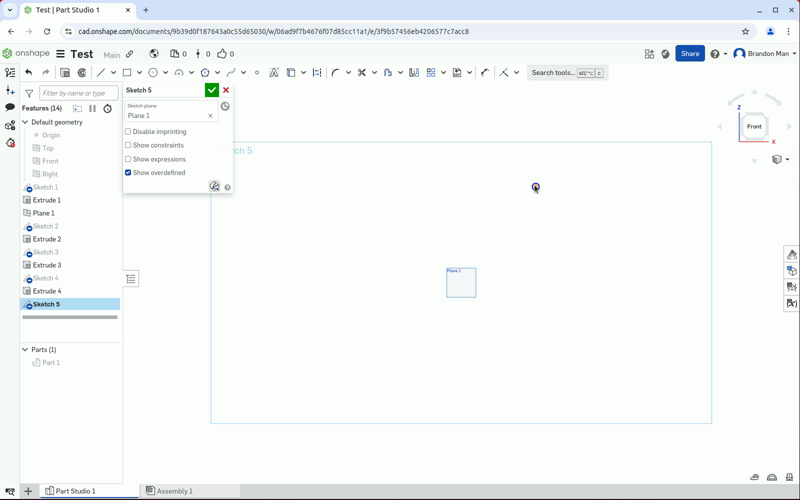
scroll(6)
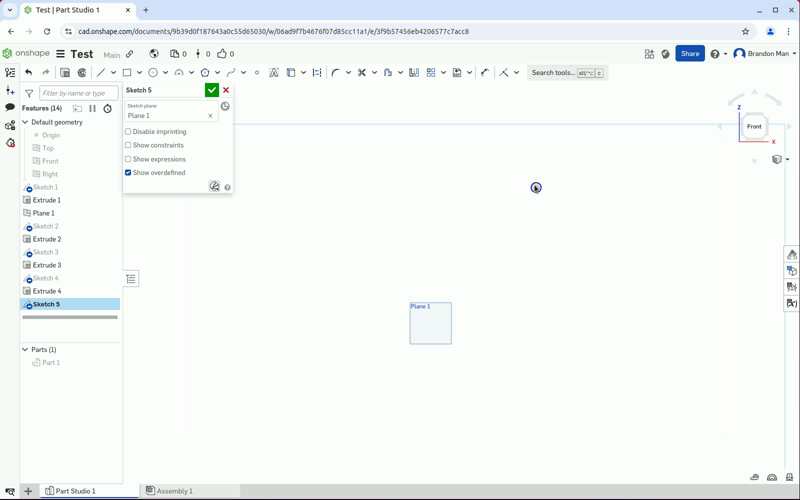
scroll(6)
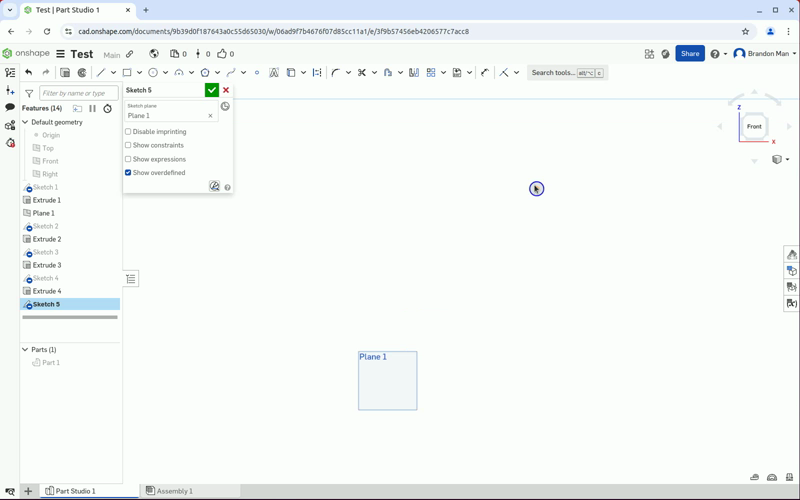
scroll(6)
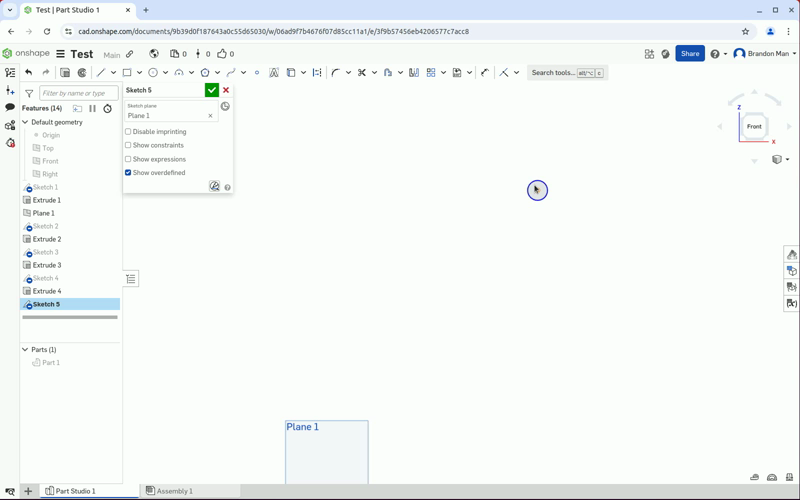
scroll(6)
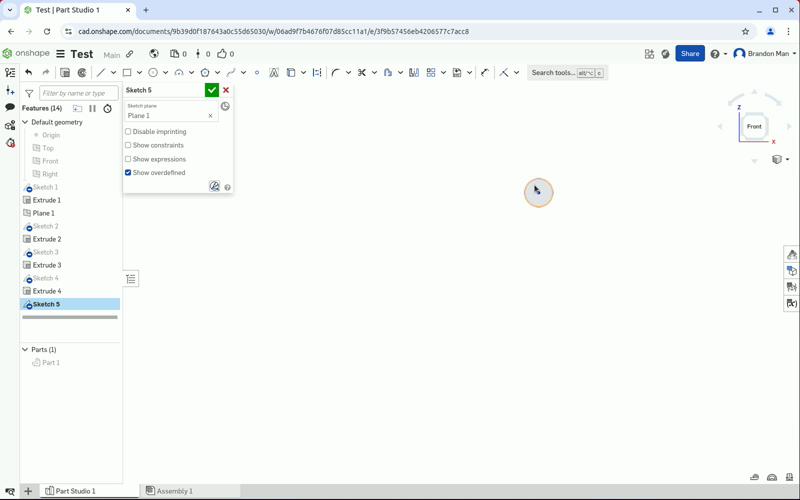
scroll(6)
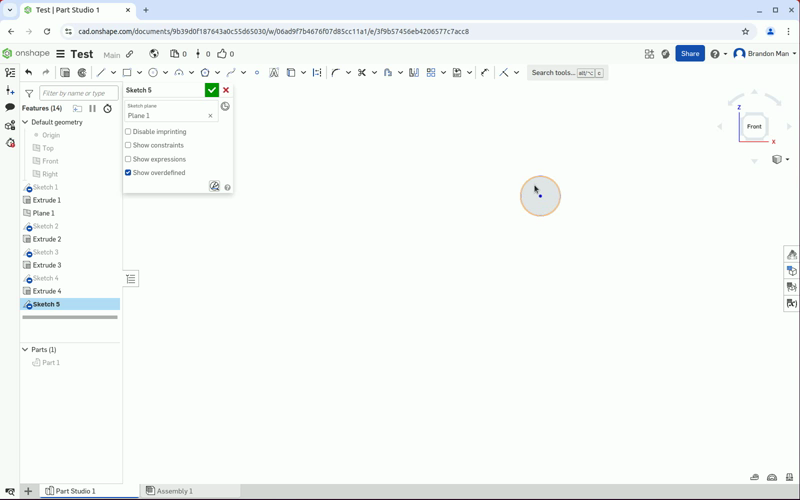
scroll(6)
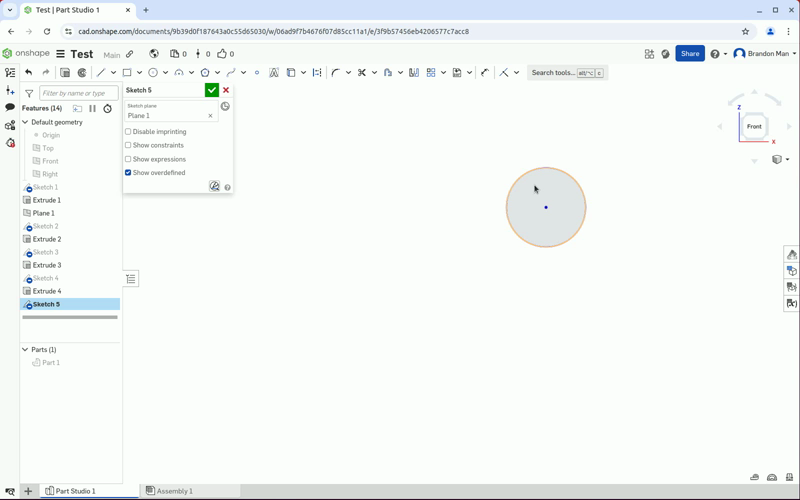
click(534, 184)
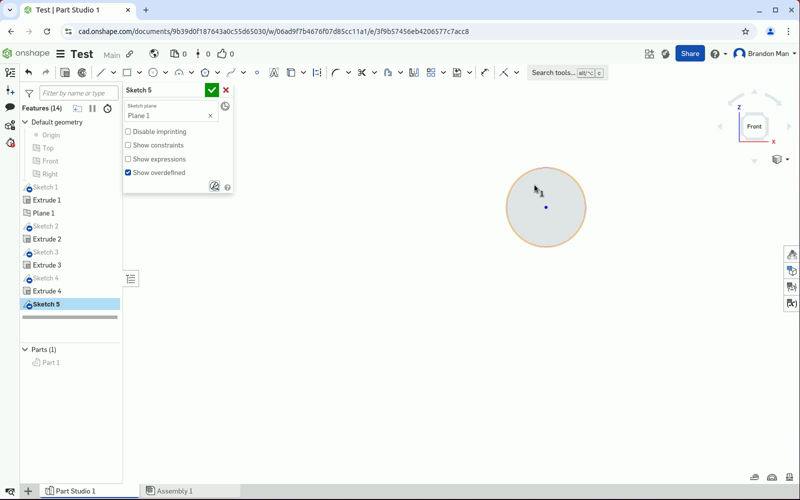
scroll(-6)
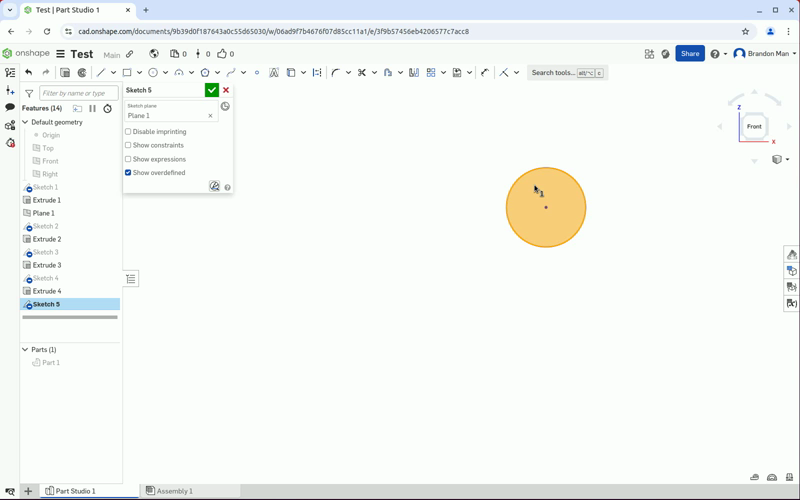
scroll(-6)
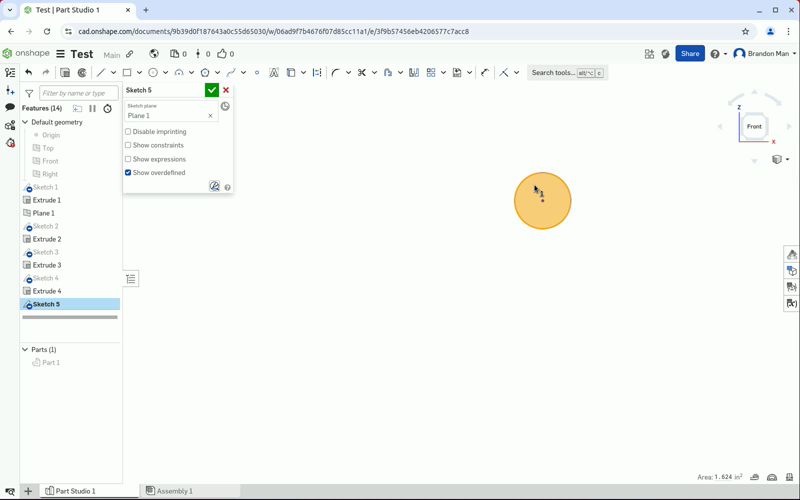
scroll(-6)
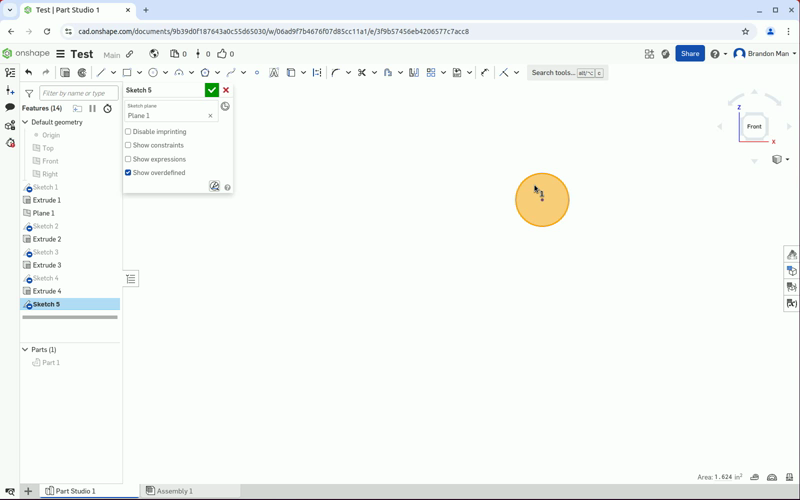
scroll(-6)
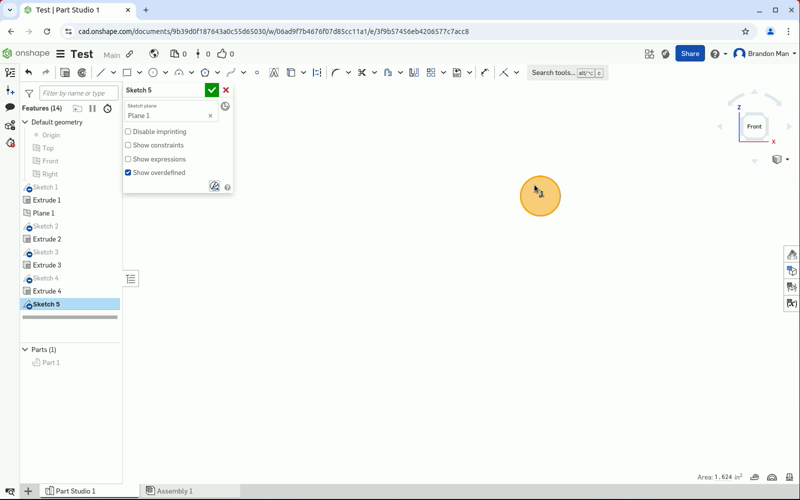
scroll(-6)
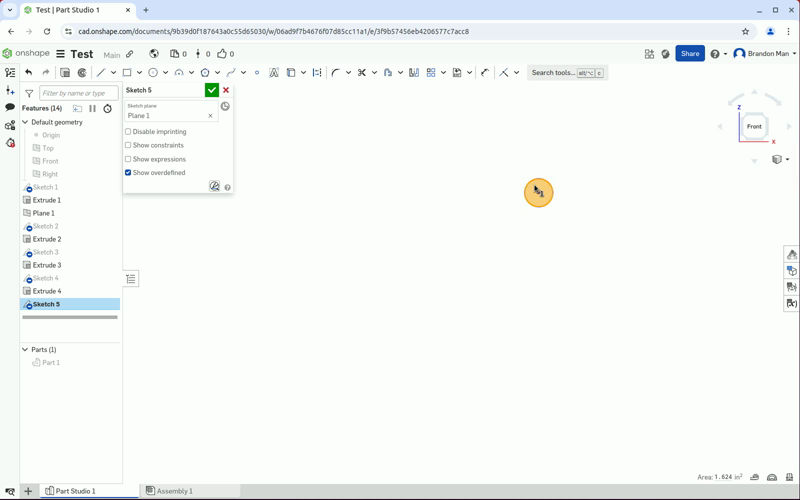
scroll(-6)
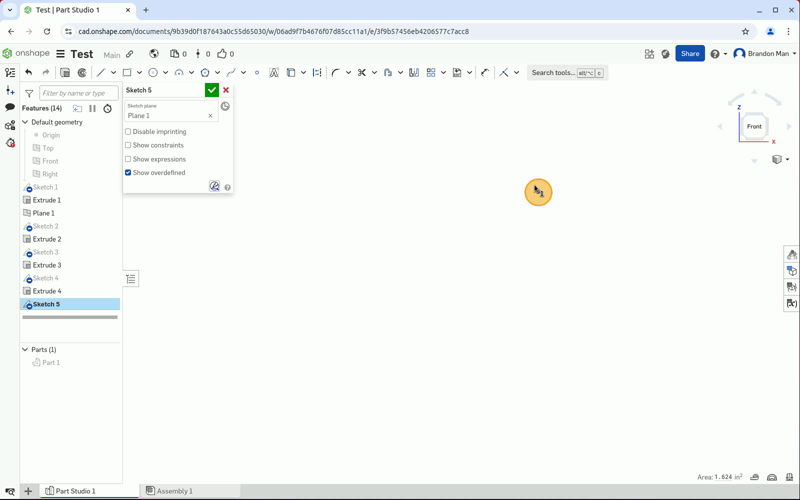
scroll(-6)
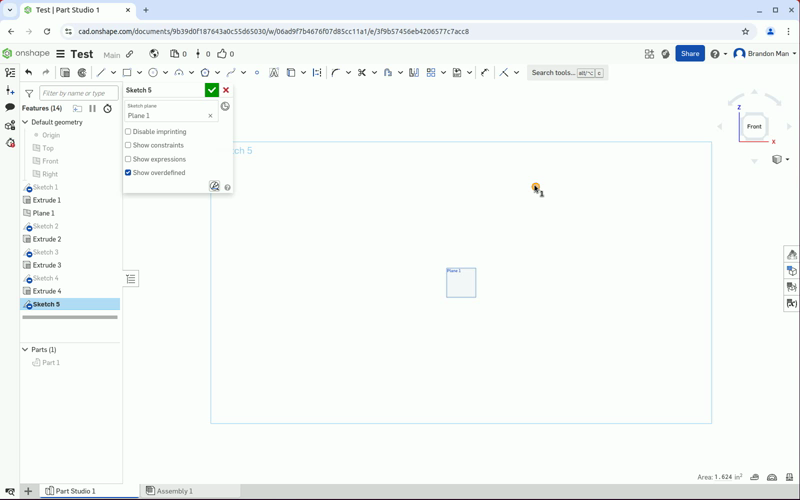
mouse_move(73, 352)
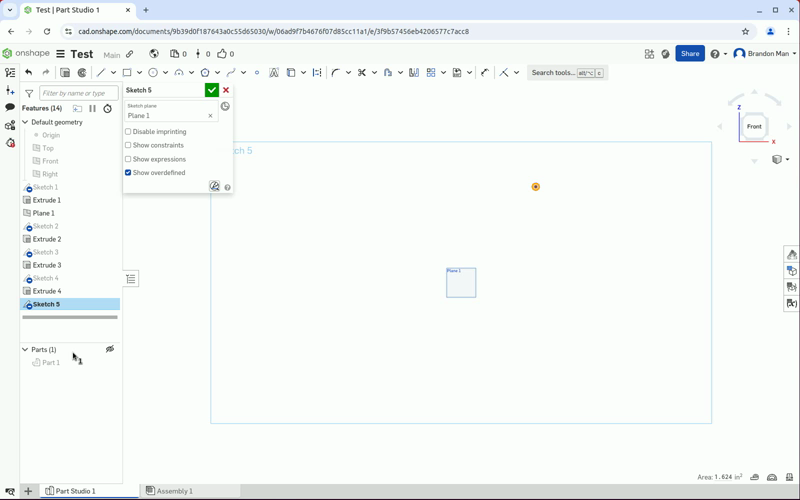
key(shift+y)
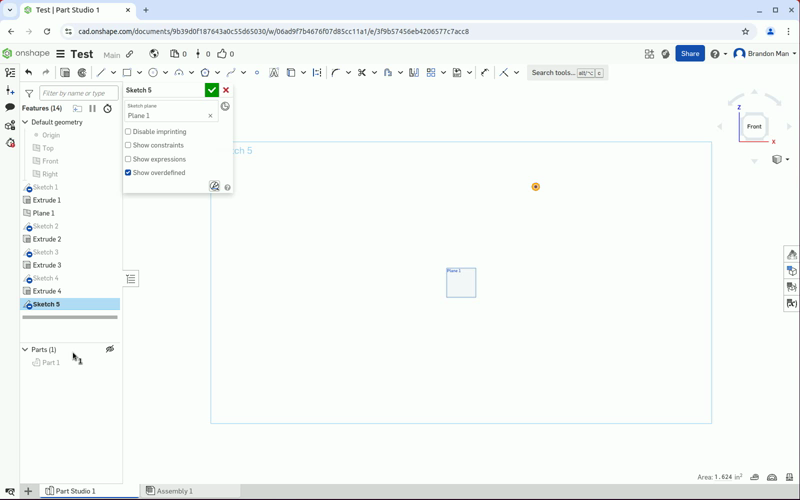
key(shift+e)
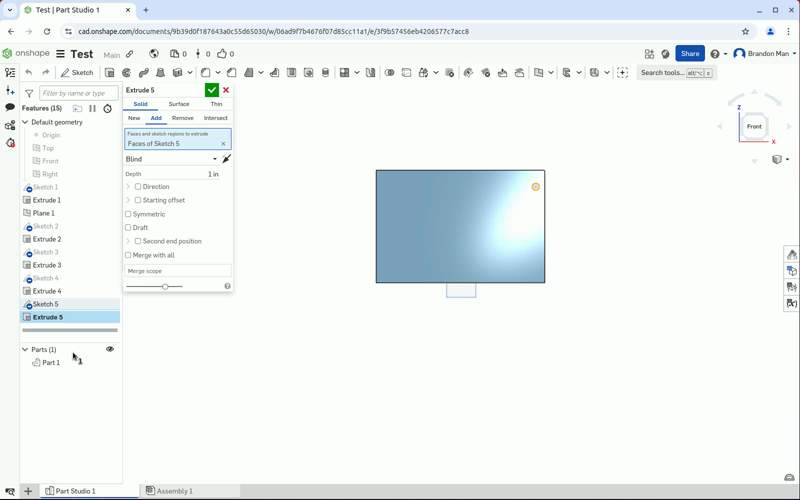
mouse_move(143, 106)
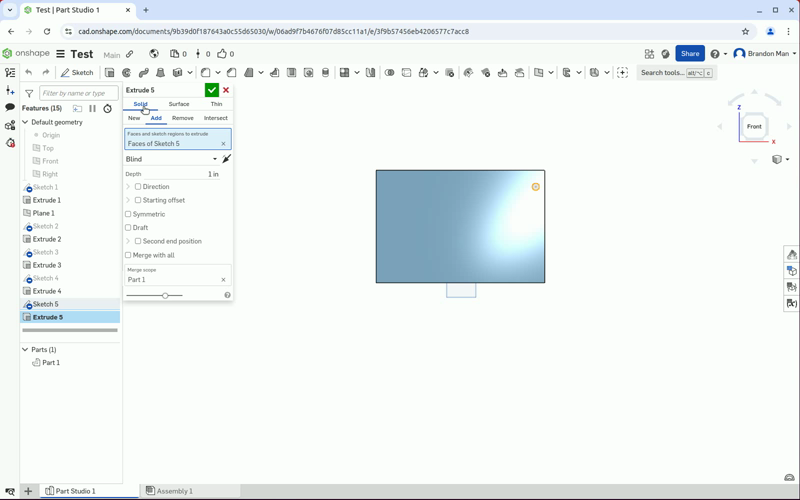
click(143, 106)
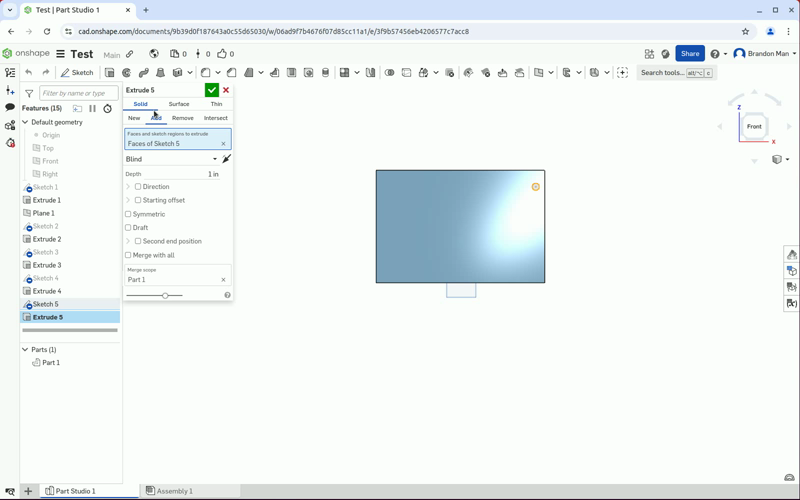
mouse_move(186, 120)
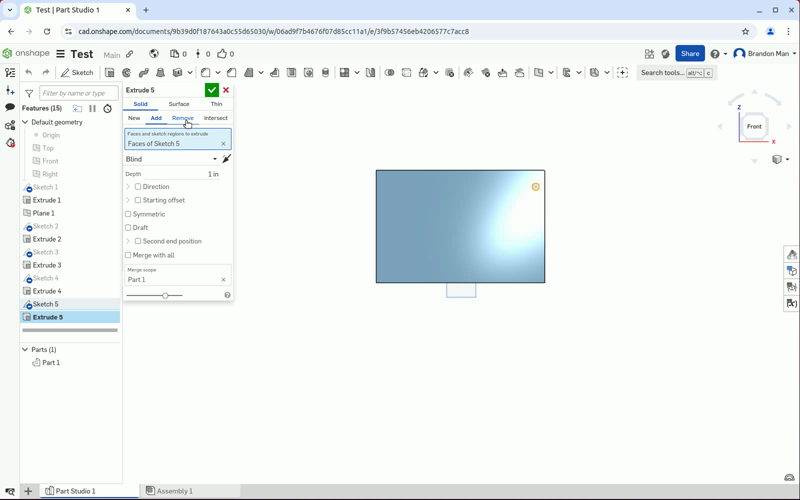
click(186, 120)
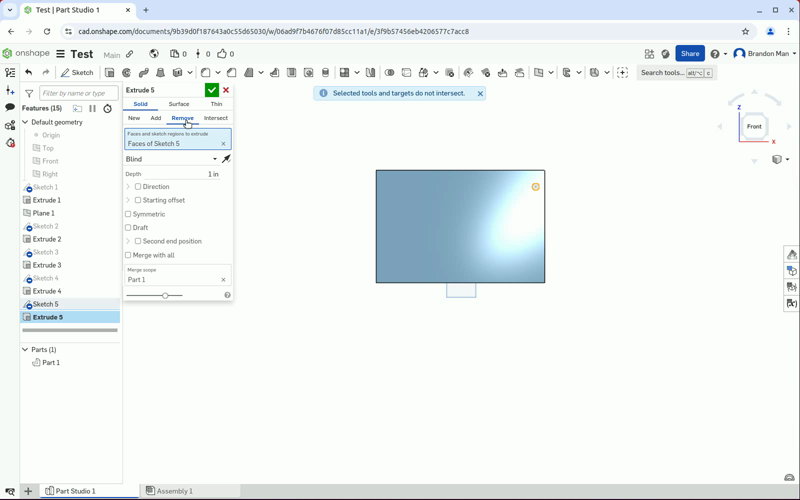
key(tab, 4)
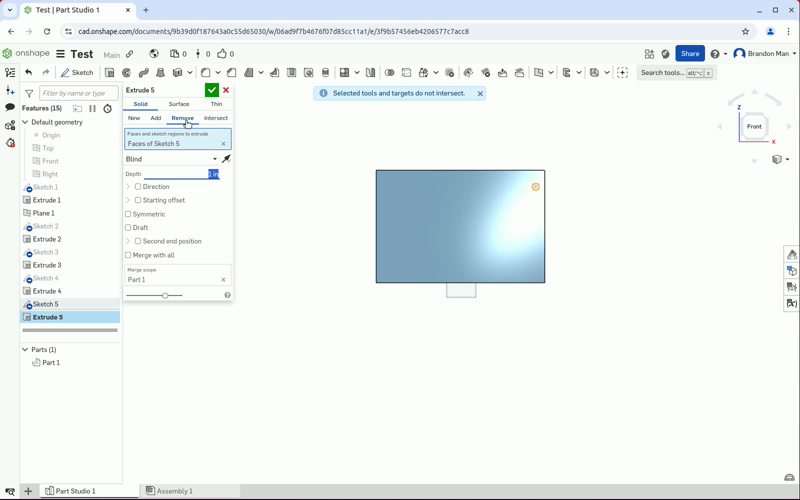
text(1.685)
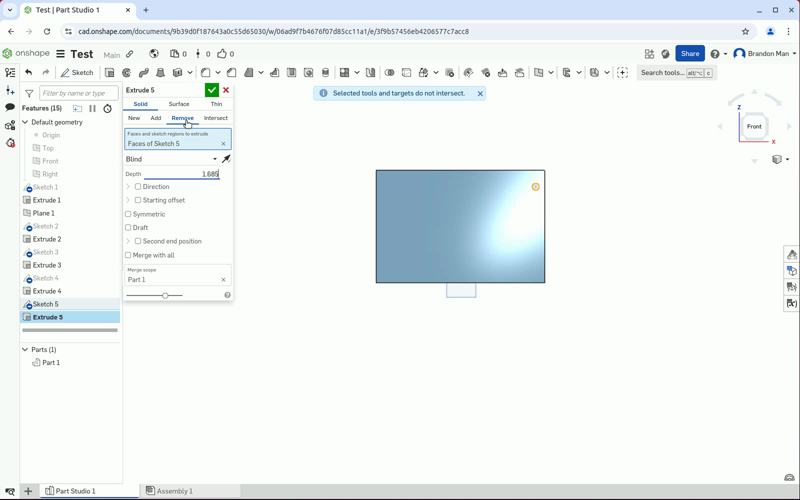
key(tab, 6)
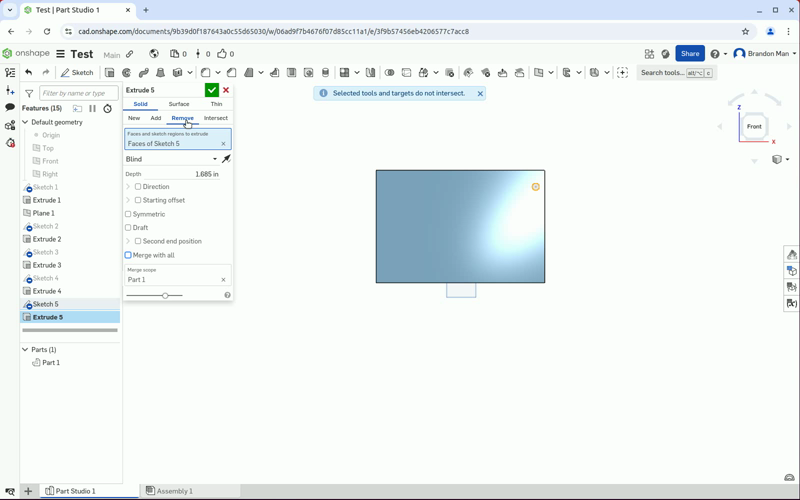
key(space)
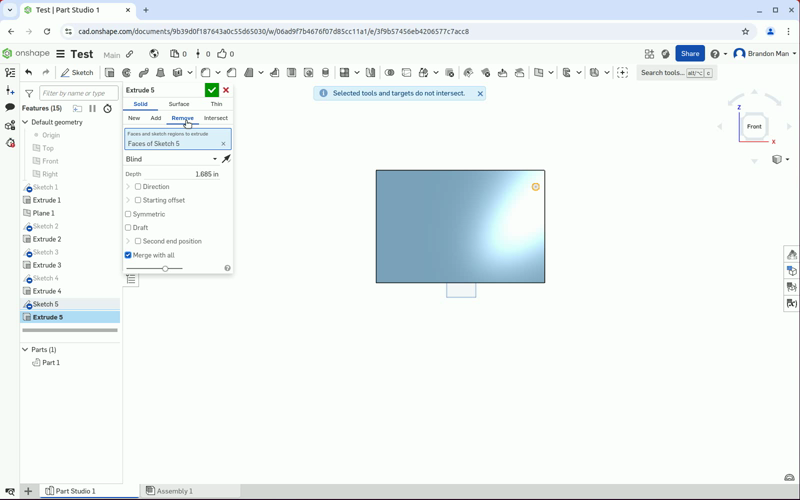
key(enter)
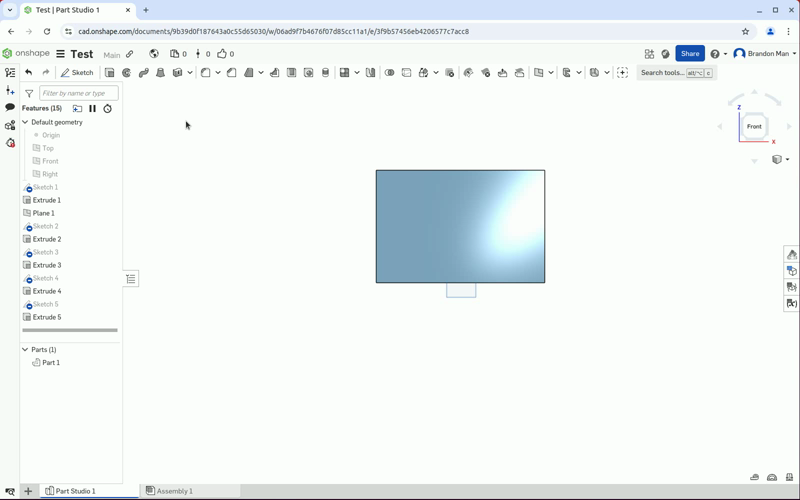
key(shift+h)
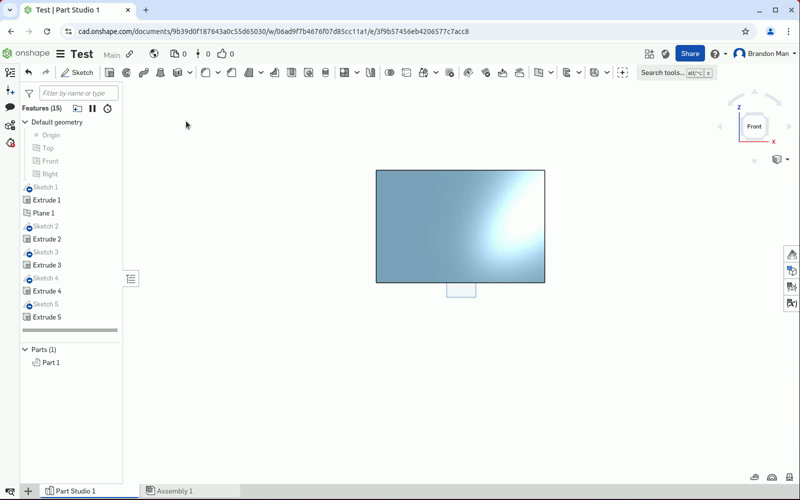
key(shift+h)
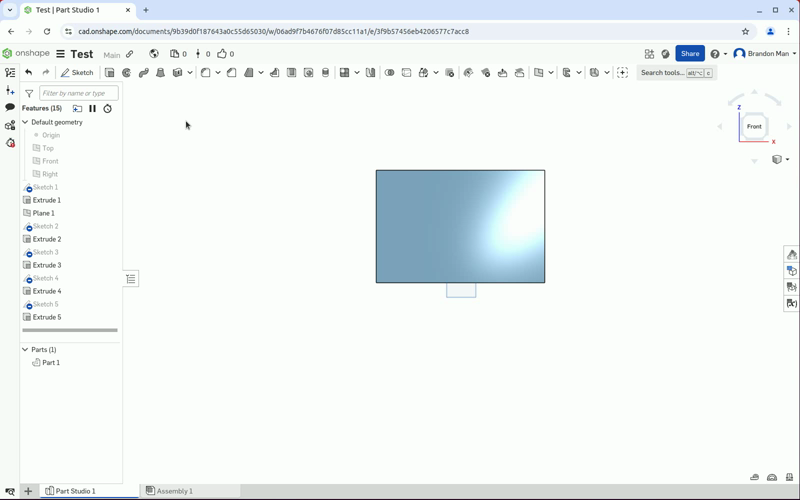
mouse_move(73, 189)
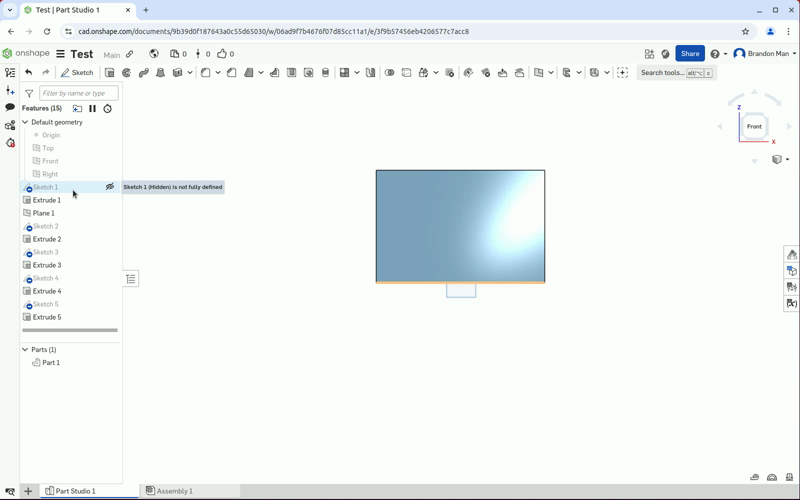
click(73, 189)
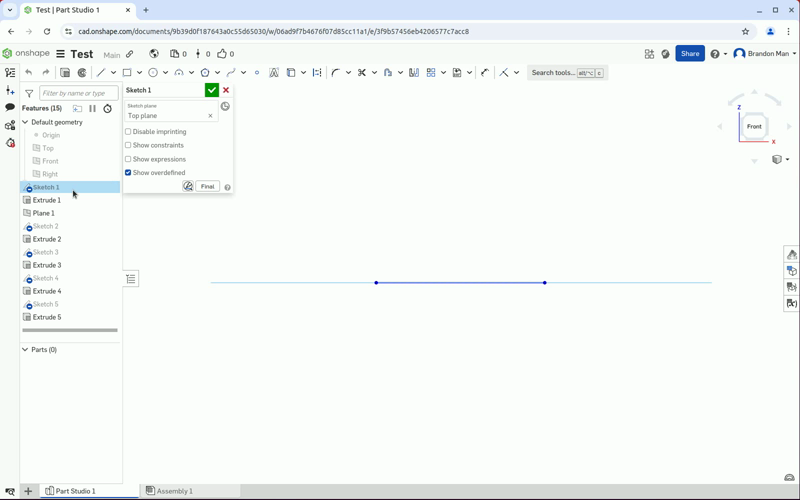
mouse_move(229, 92)
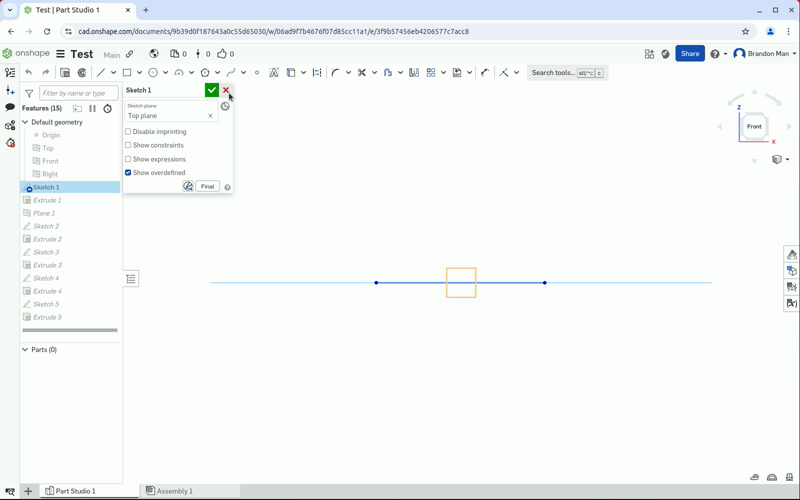
click(229, 92)
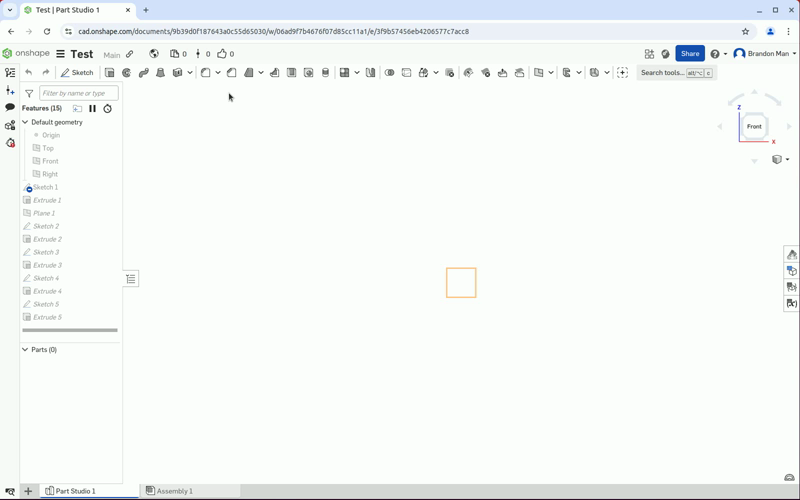
key(shift+s)
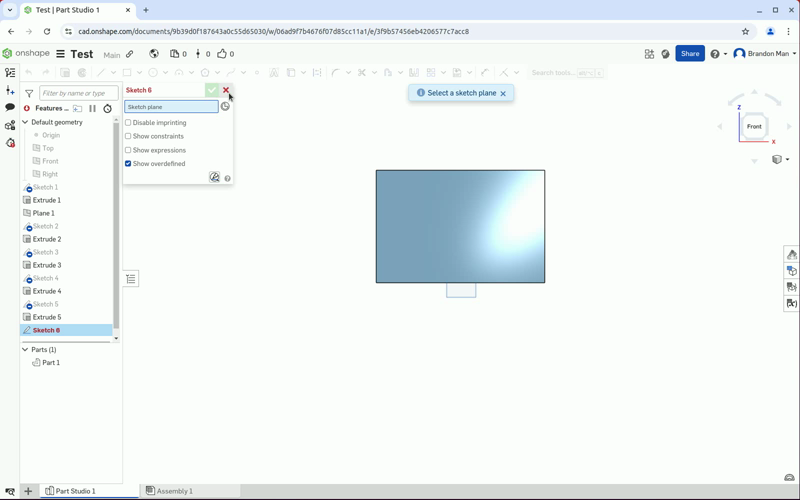
mouse_move(69, 215)
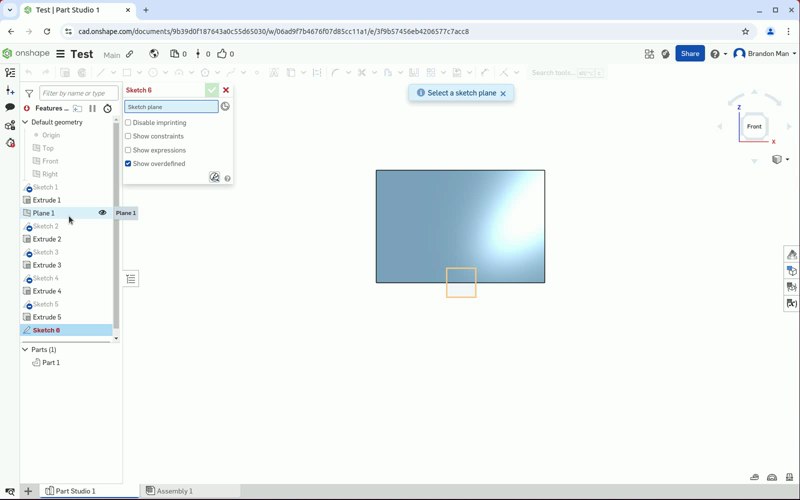
click(69, 215)
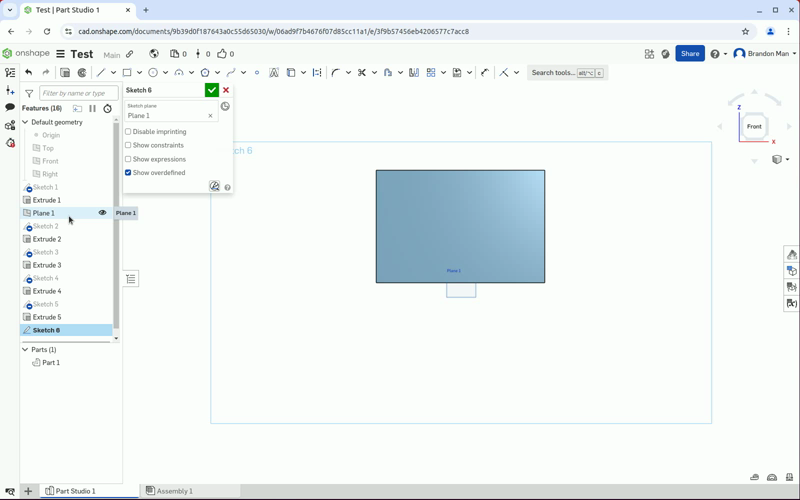
mouse_move(73, 352)
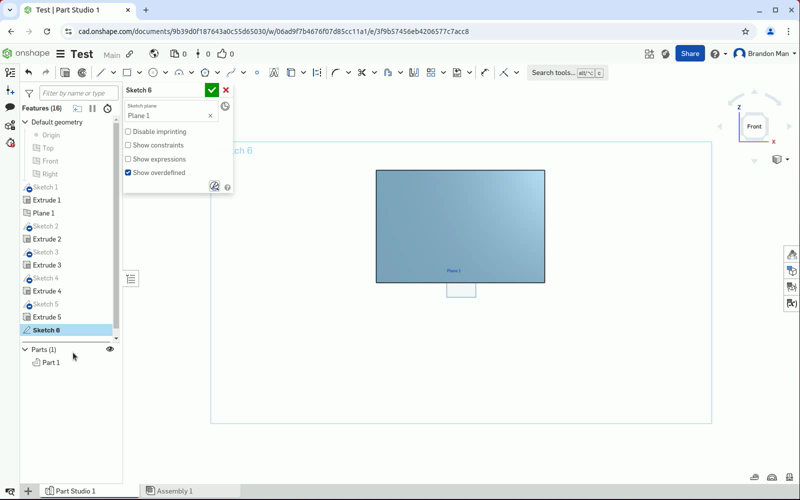
key(y)
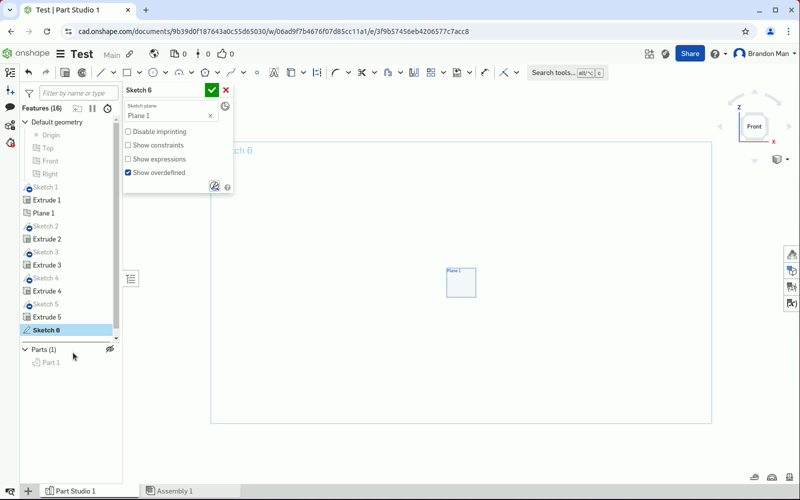
key(c)
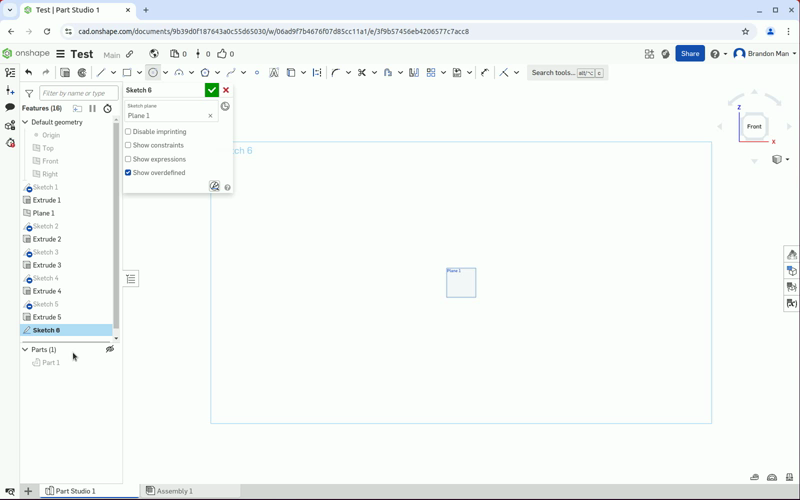
key_down(shift)
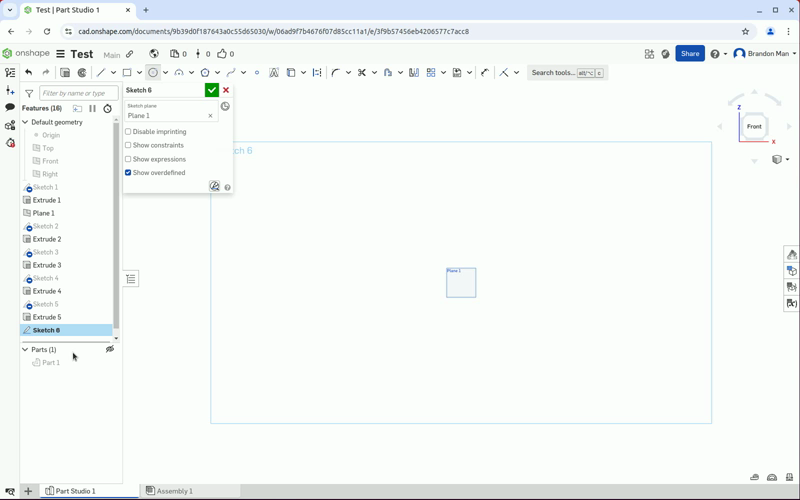
mouse_move(535, 224)
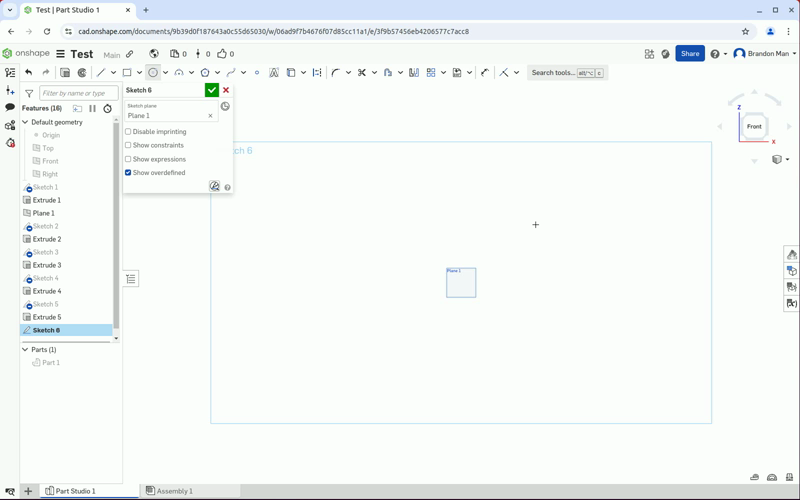
click(535, 224)
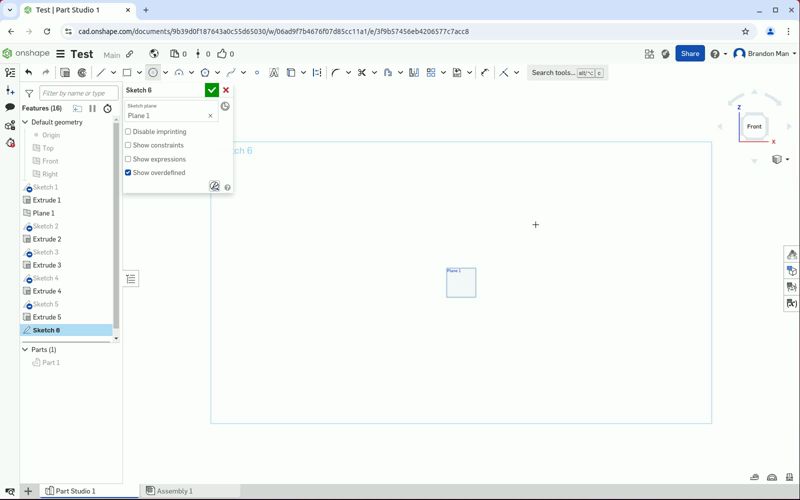
key_up(shift)
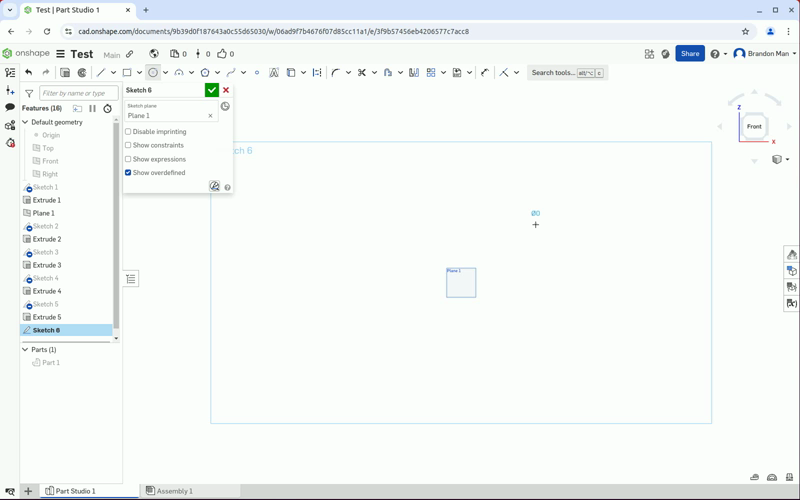
mouse_move(539, 224)
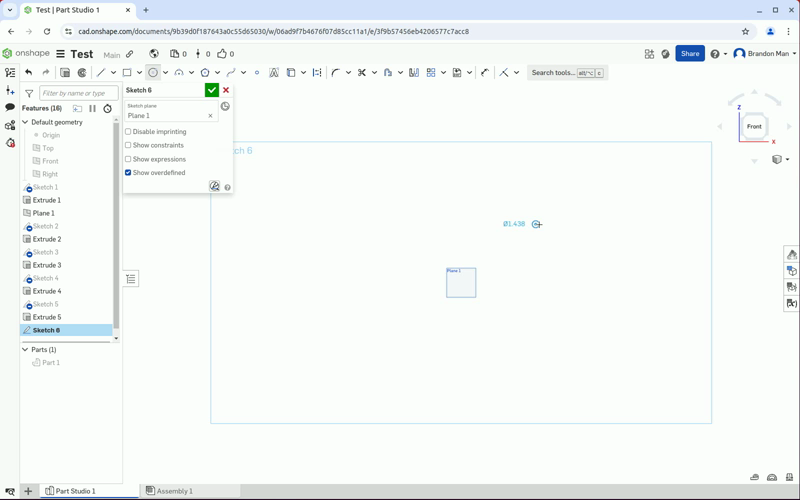
click(539, 224)
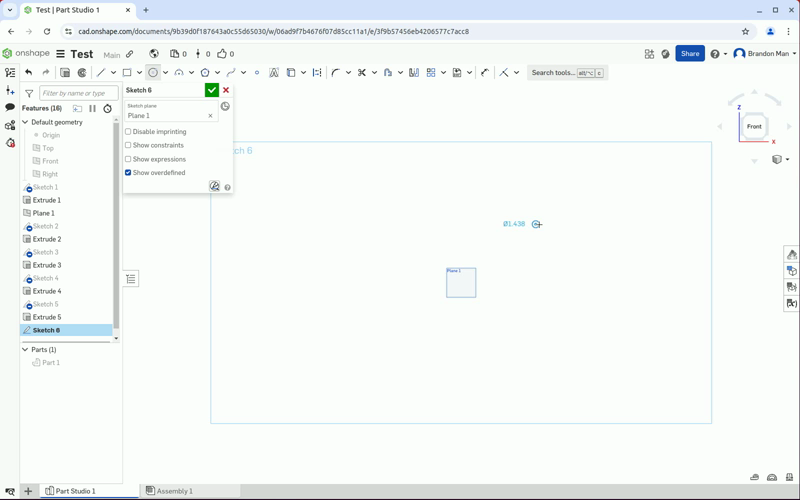
key(esc)
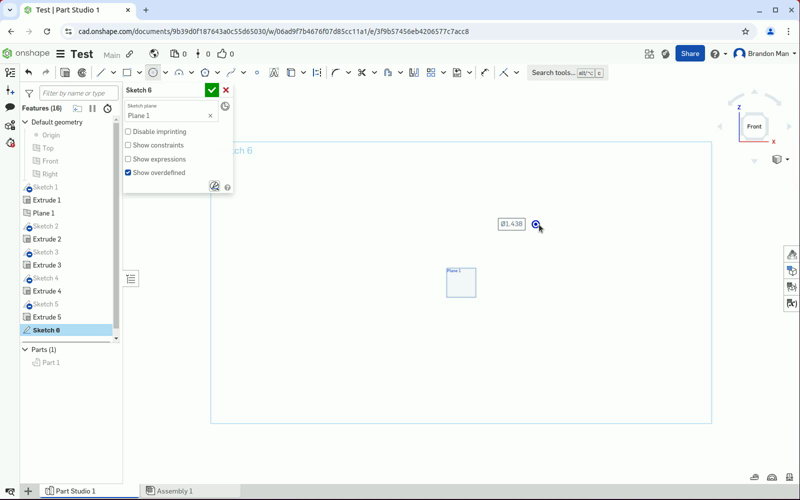
mouse_move(538, 222)
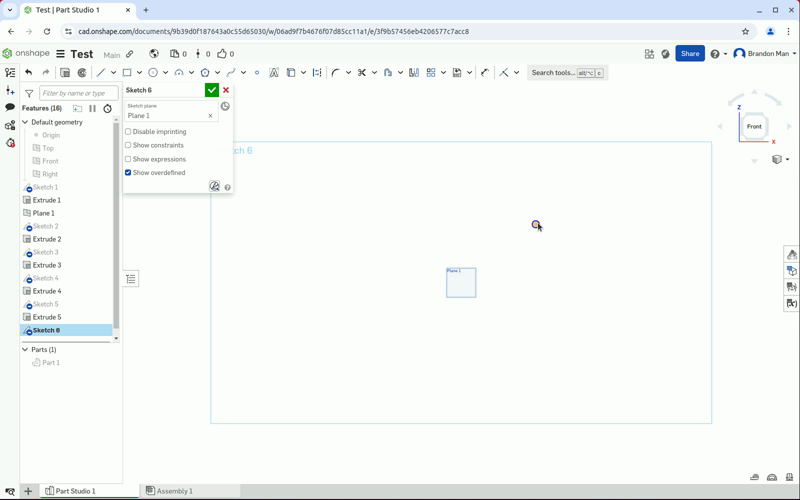
scroll(6)
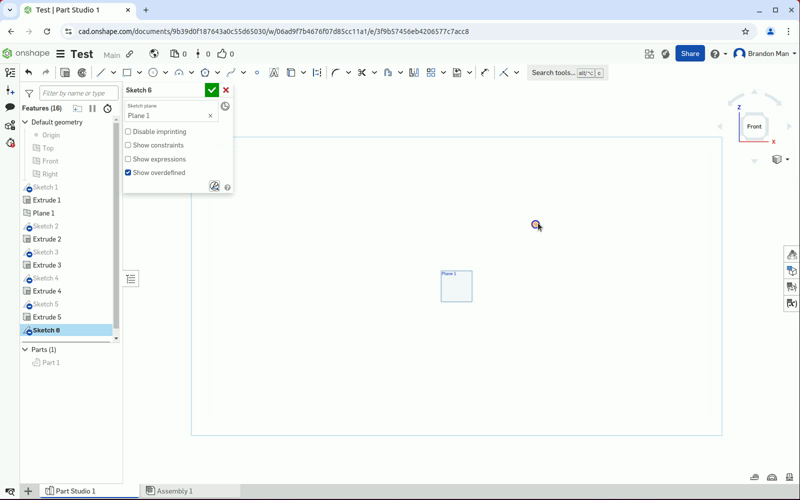
scroll(6)
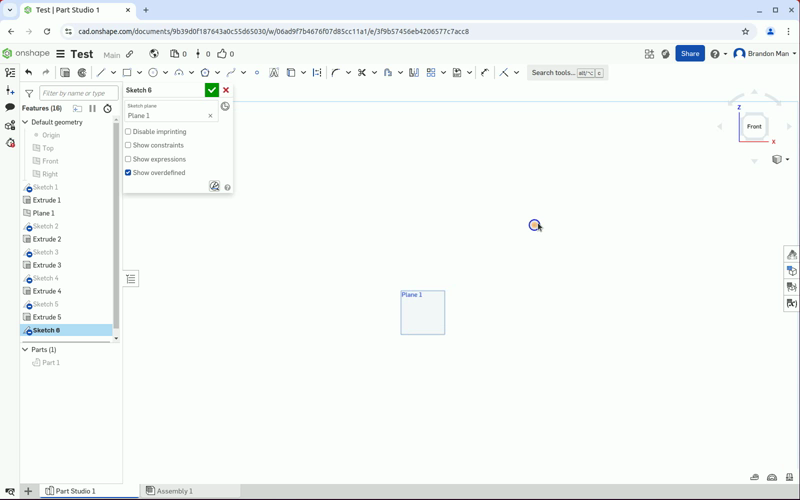
scroll(6)
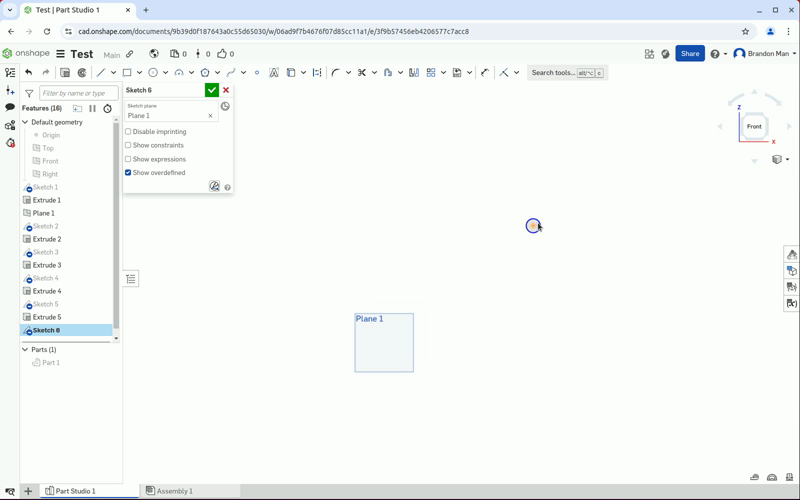
scroll(6)
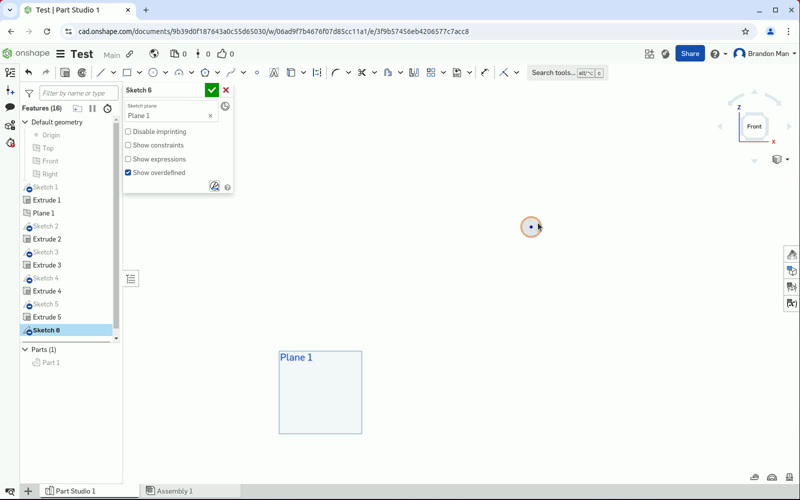
scroll(6)
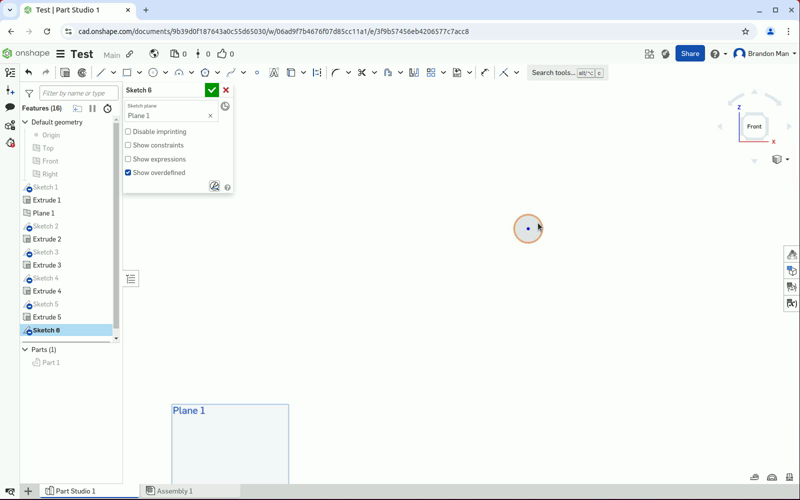
scroll(6)
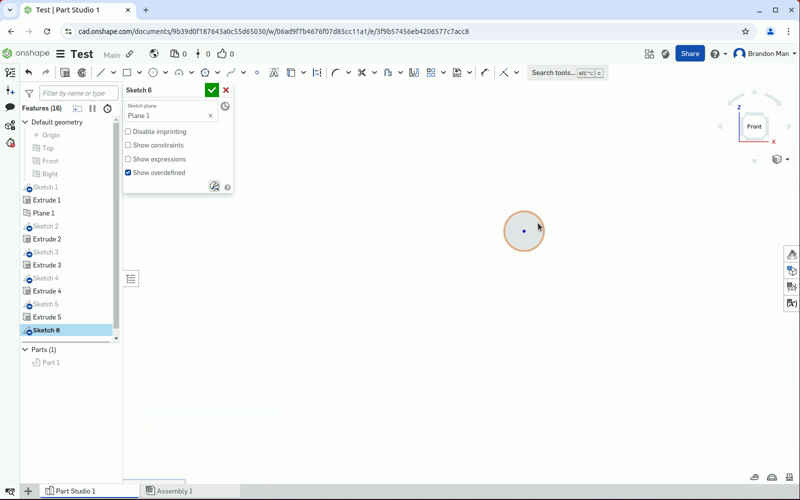
scroll(6)
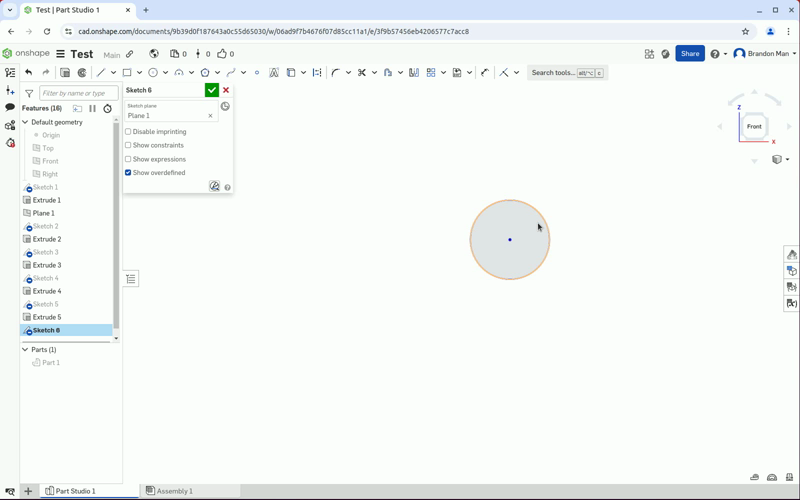
click(538, 222)
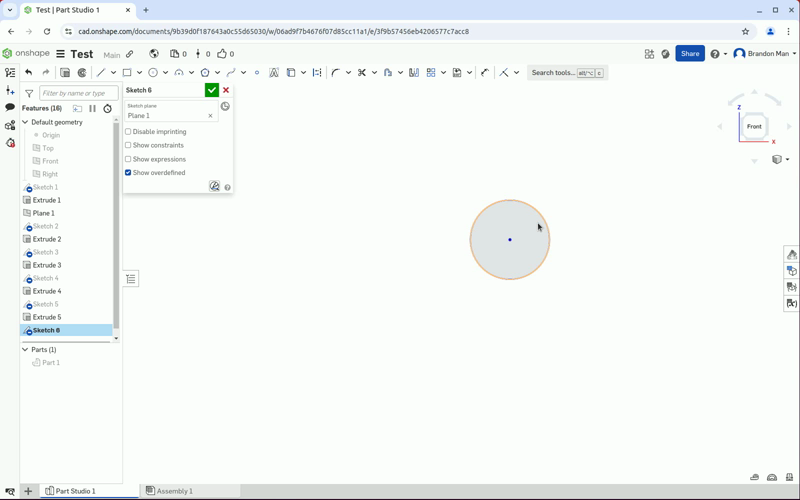
scroll(-6)
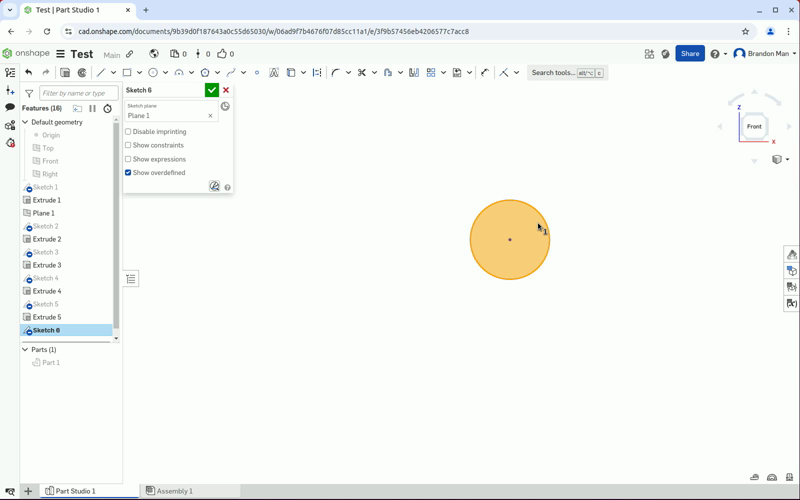
scroll(-6)
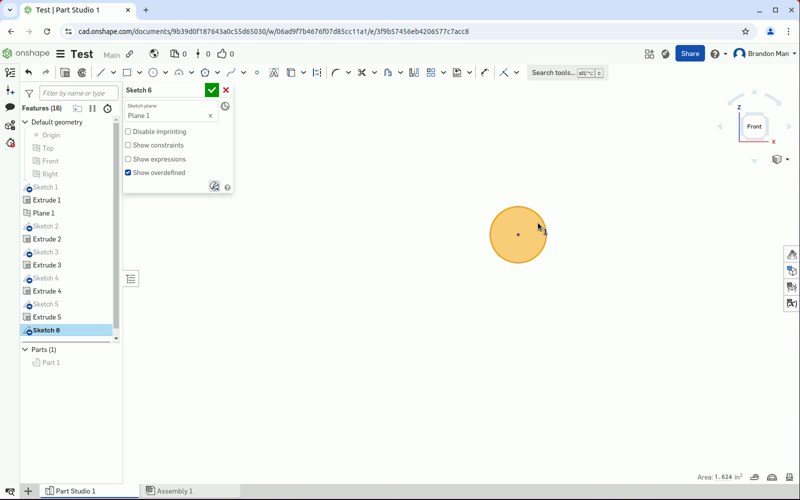
scroll(-6)
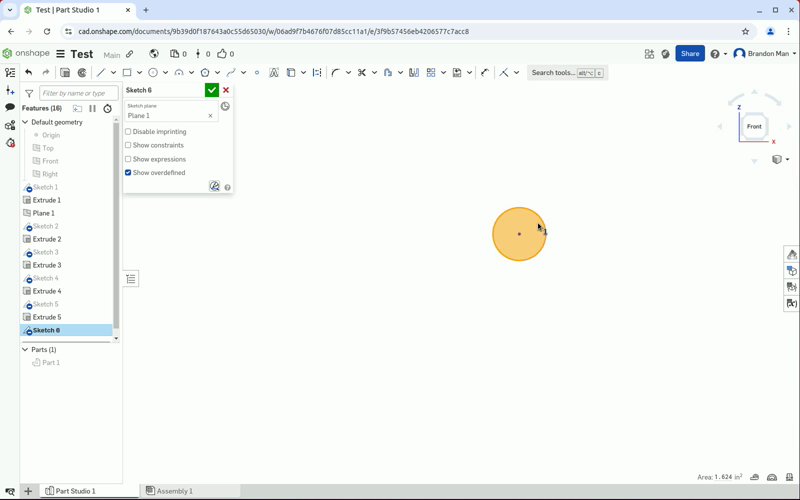
scroll(-6)
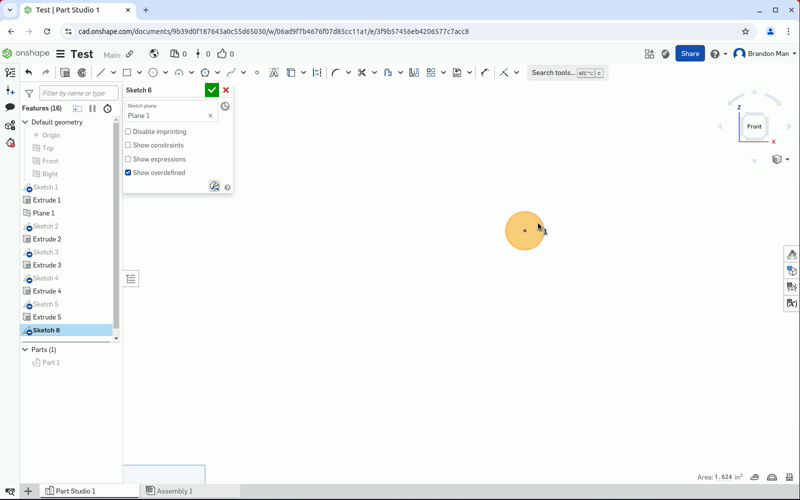
scroll(-6)
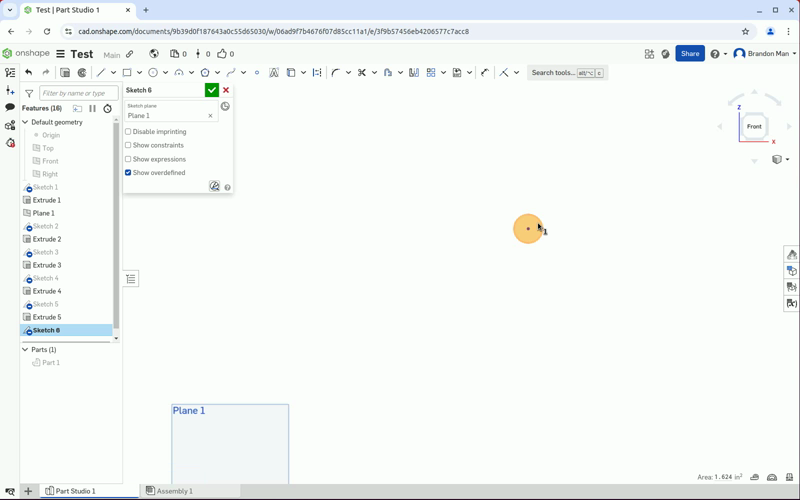
scroll(-6)
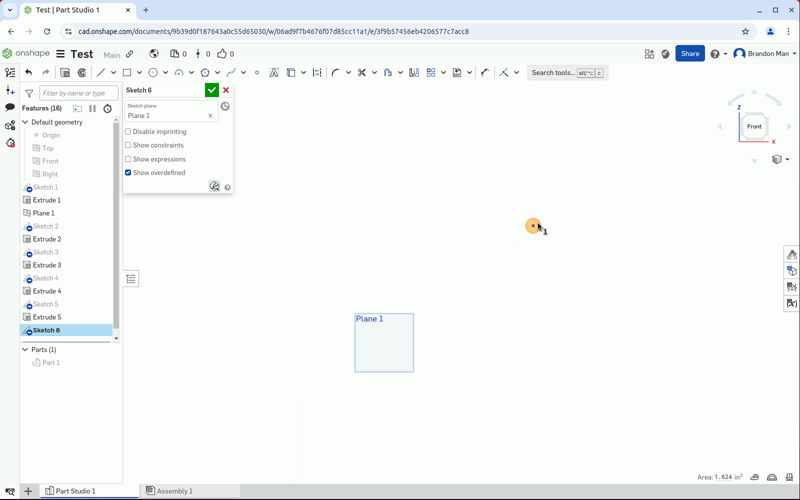
scroll(-6)
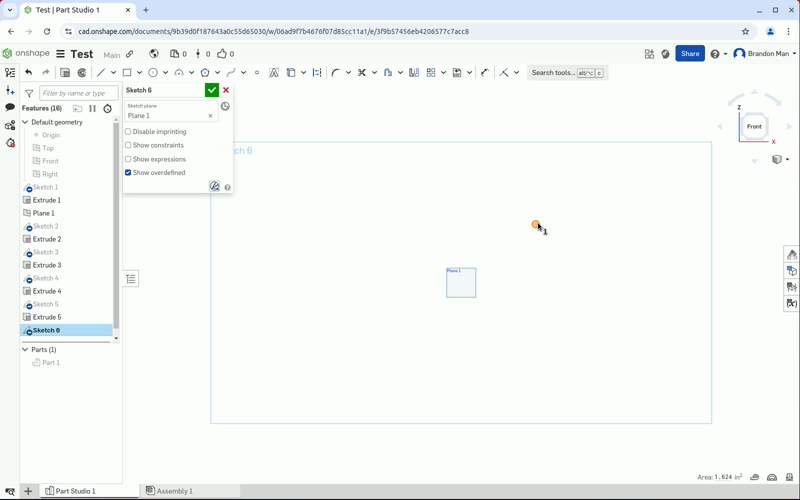
mouse_move(73, 352)
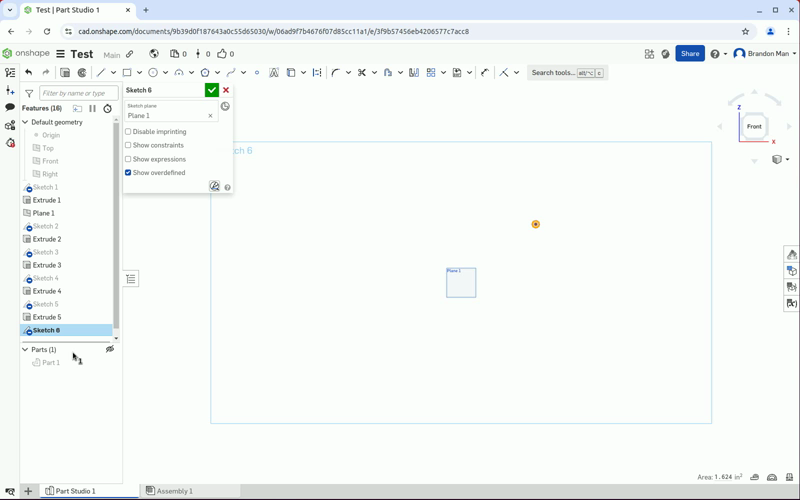
key(shift+y)
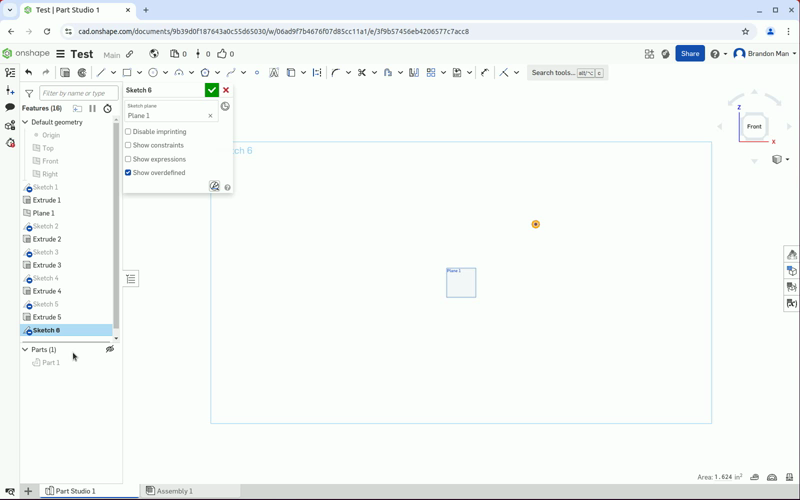
key(shift+e)
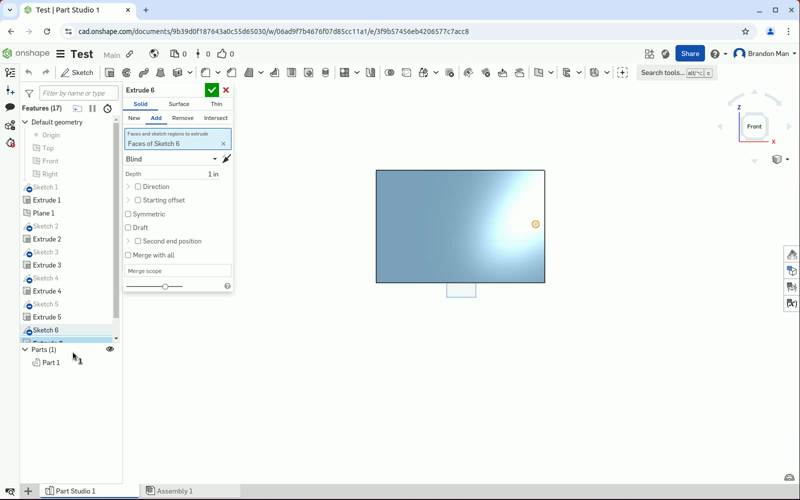
mouse_move(143, 106)
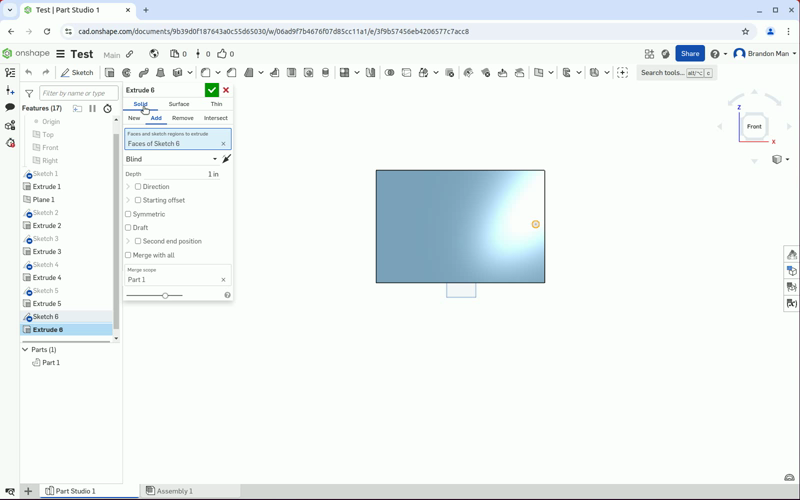
click(143, 106)
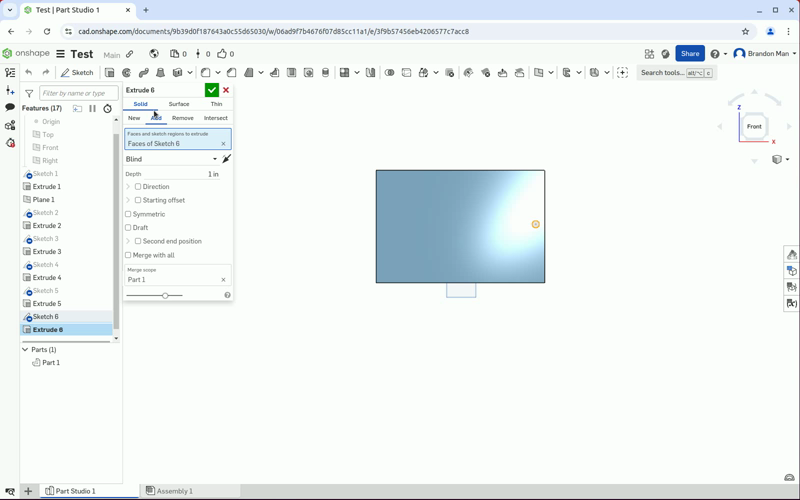
mouse_move(186, 120)
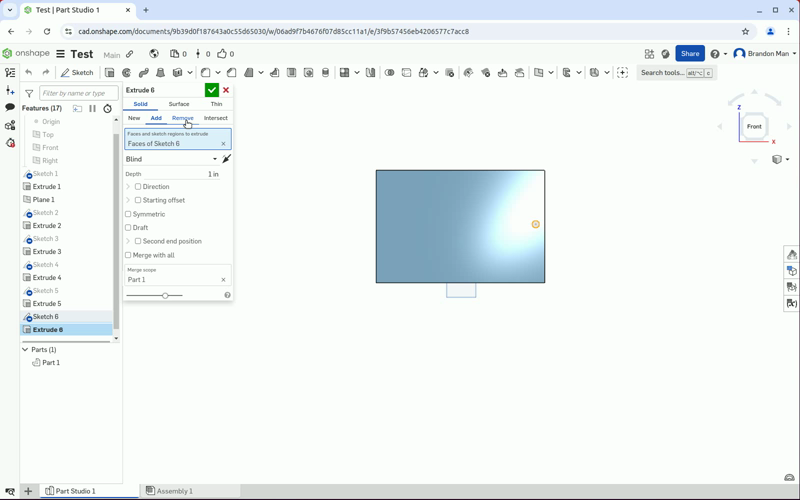
click(186, 120)
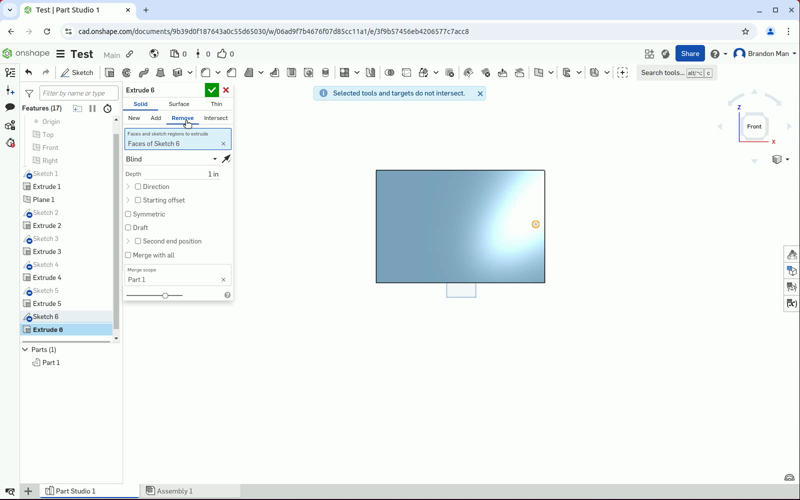
key(tab, 4)
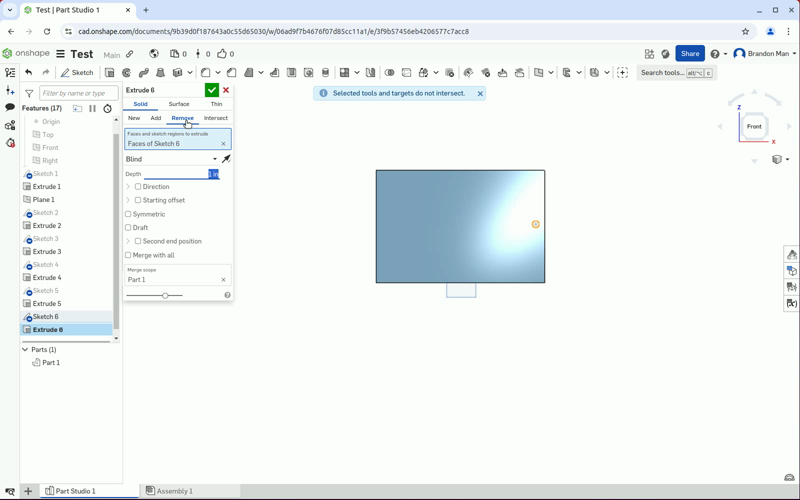
text(1.685)
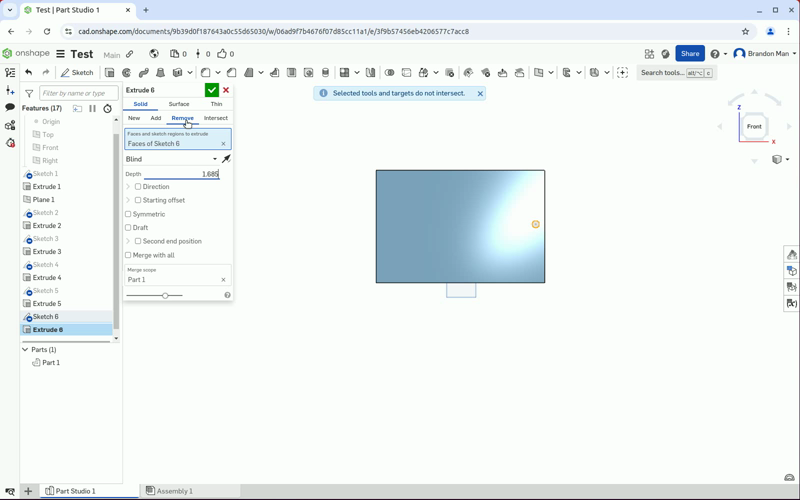
key(tab, 6)
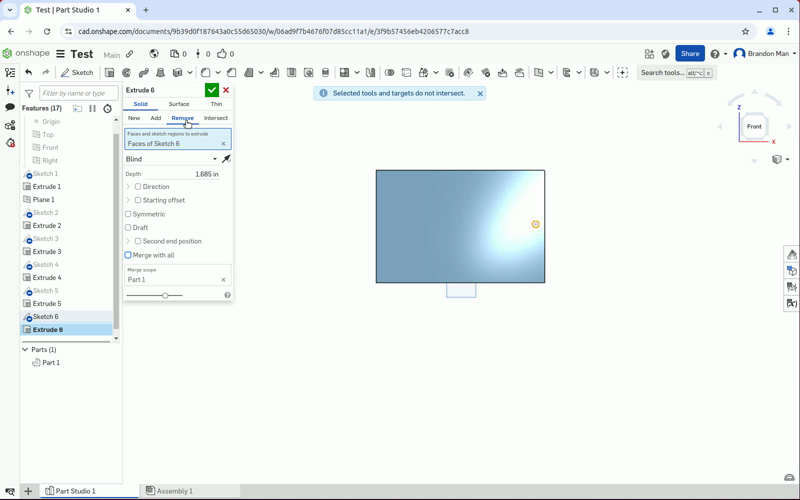
key(space)
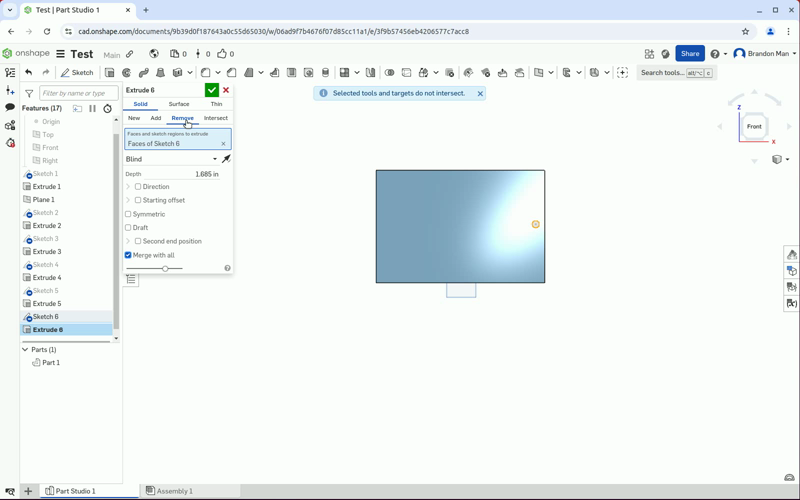
key(enter)
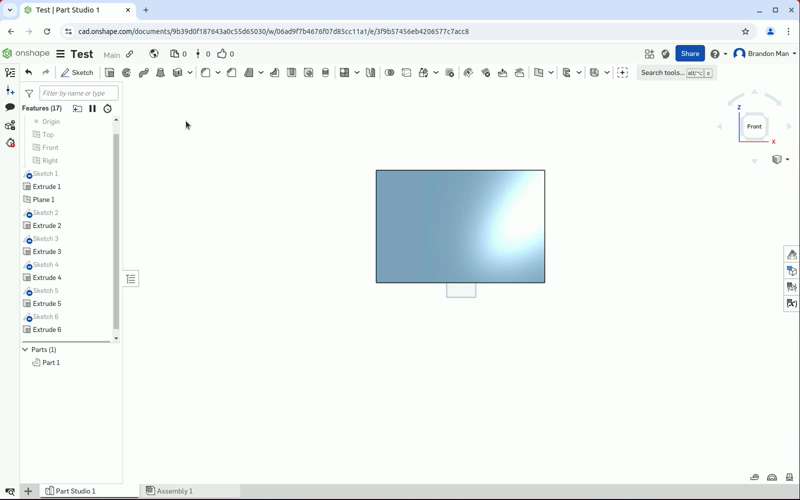
key(shift+h)
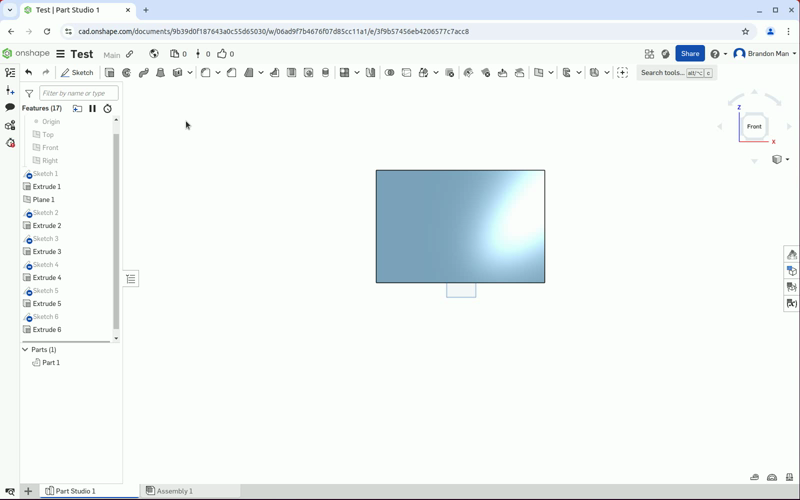
key(shift+h)
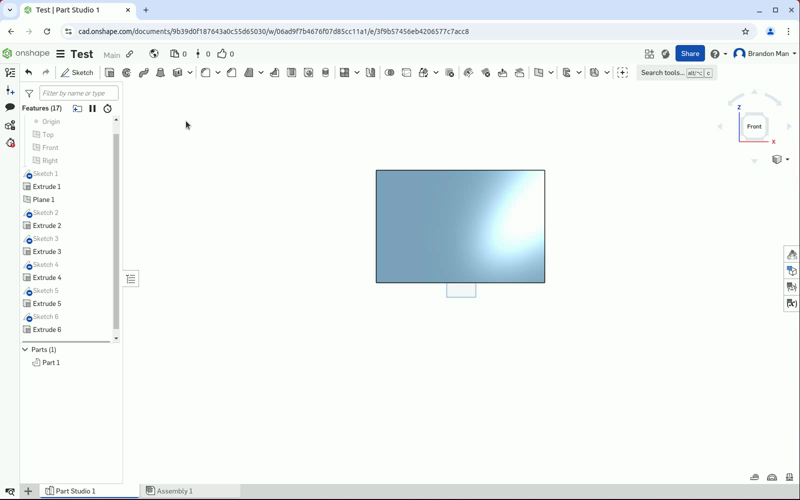
mouse_move(69, 176)
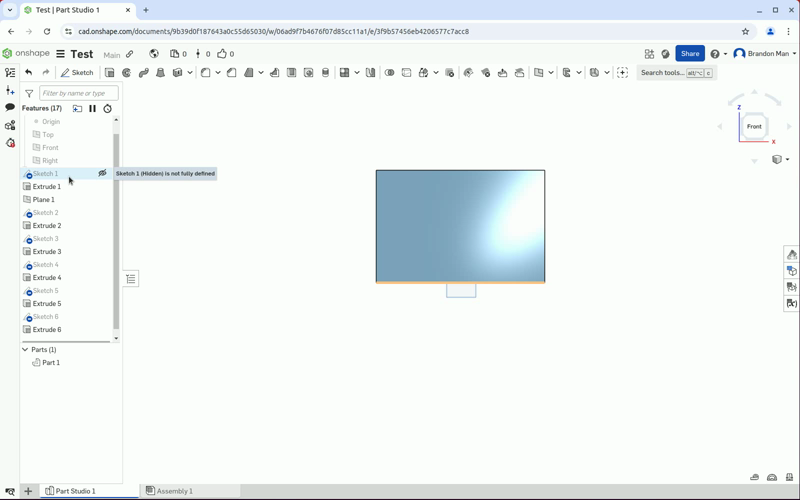
click(69, 176)
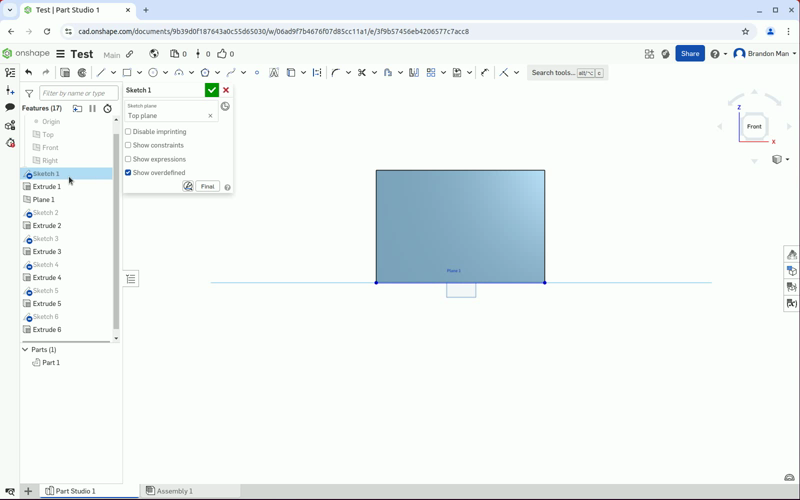
mouse_move(229, 92)
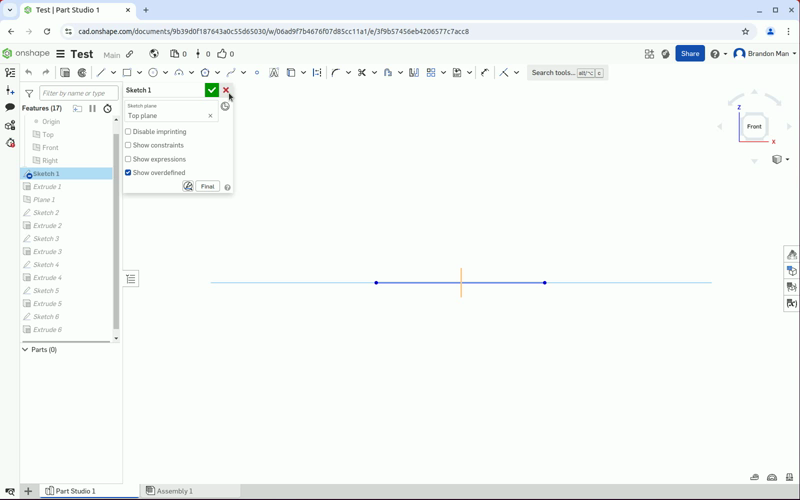
click(229, 92)
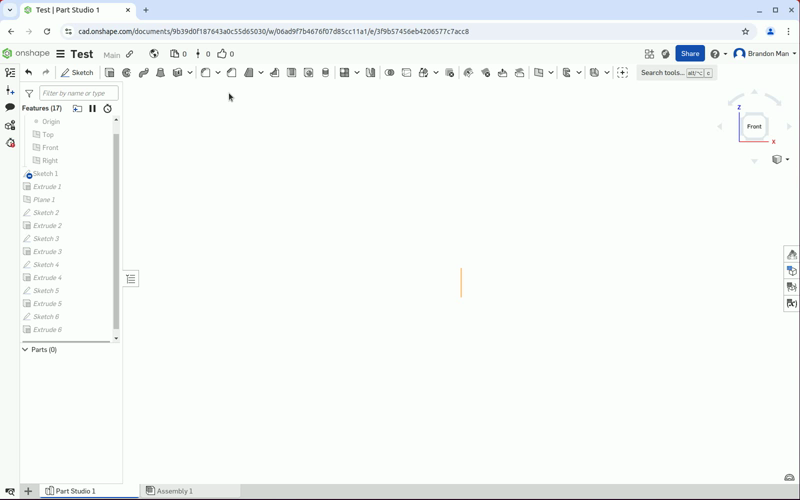
key(shift+s)
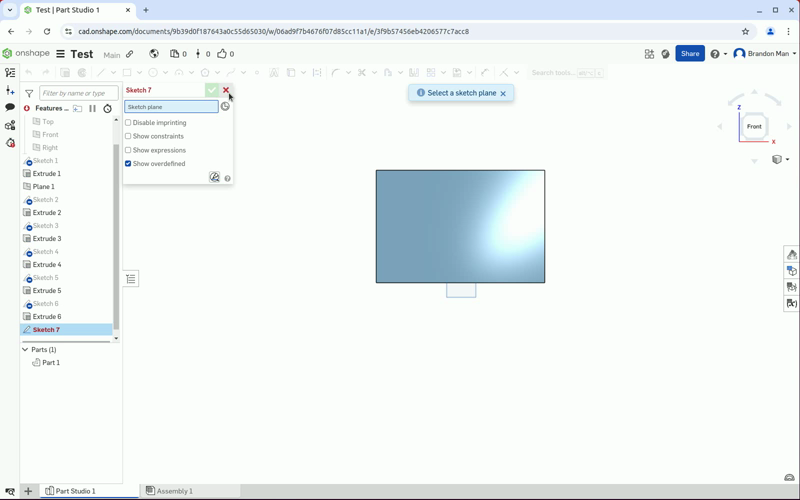
mouse_move(69, 189)
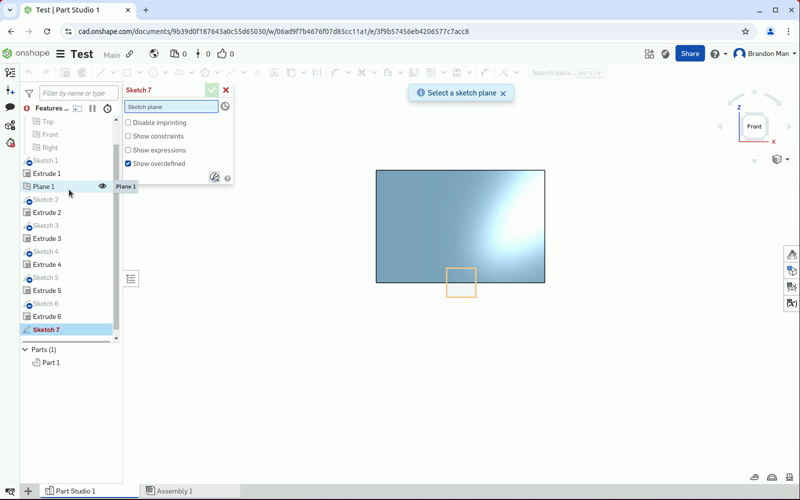
click(69, 189)
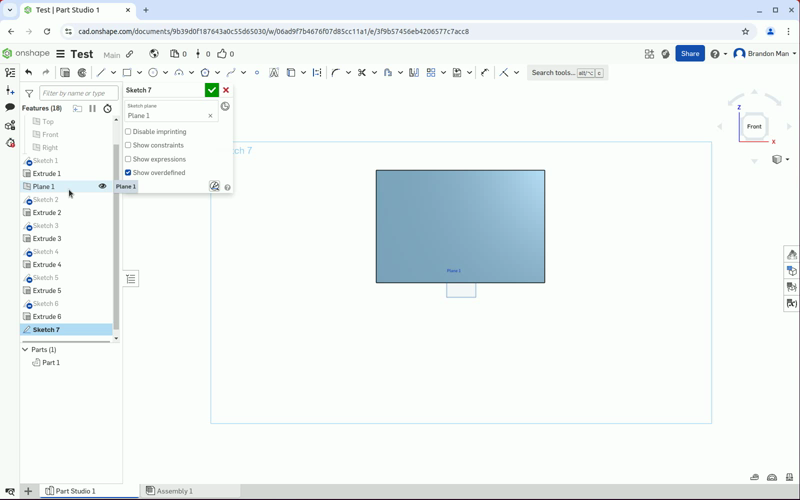
mouse_move(73, 352)
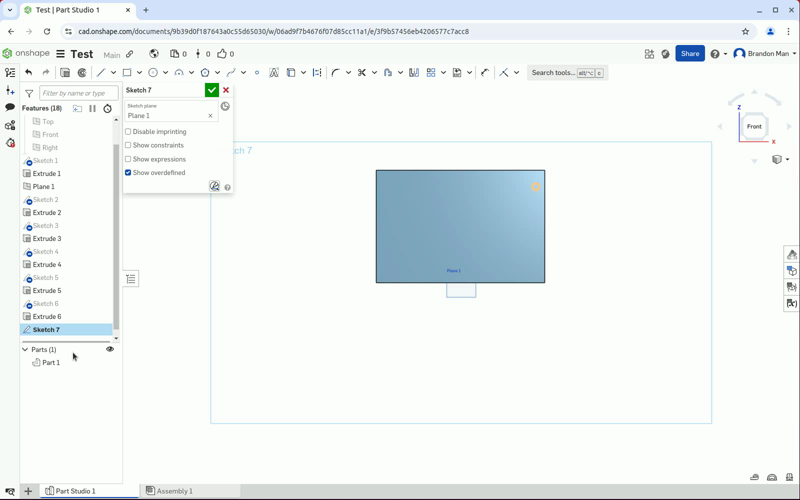
key(y)
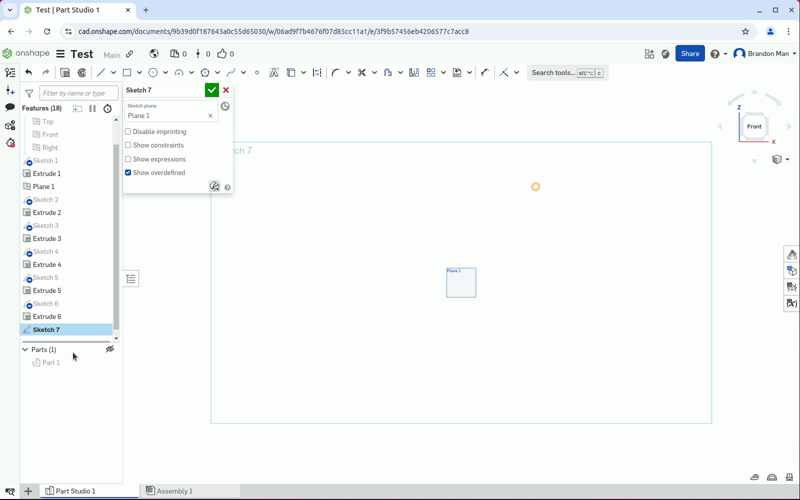
key(c)
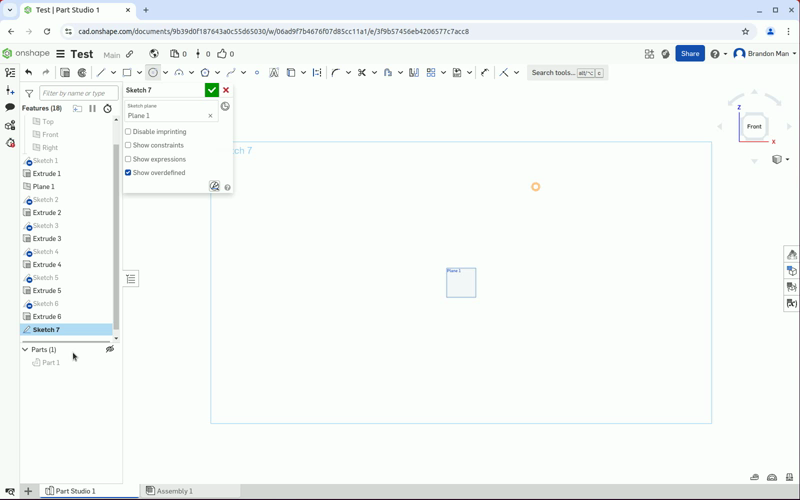
key_down(shift)
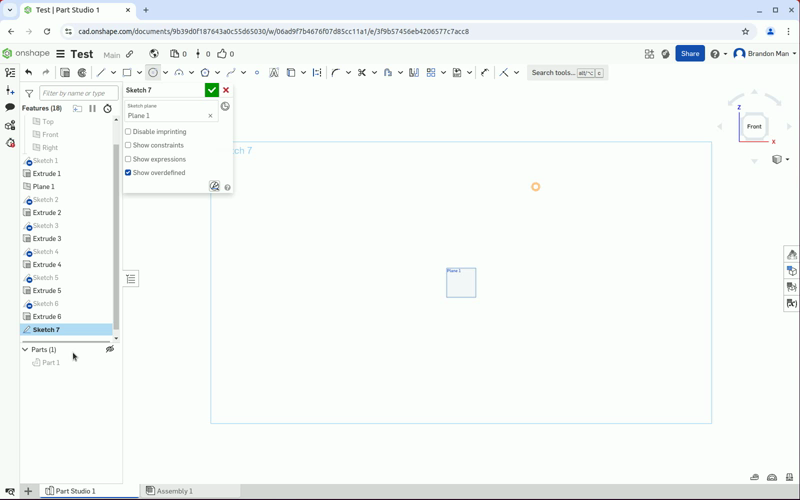
mouse_move(498, 224)
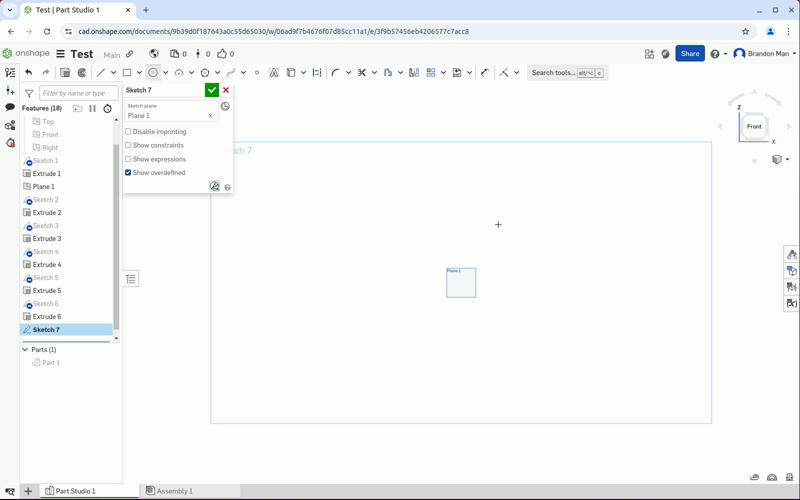
click(498, 224)
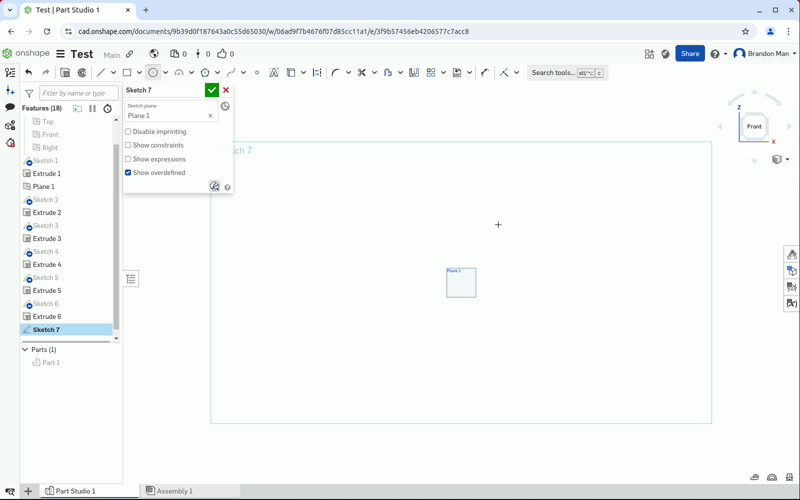
key_up(shift)
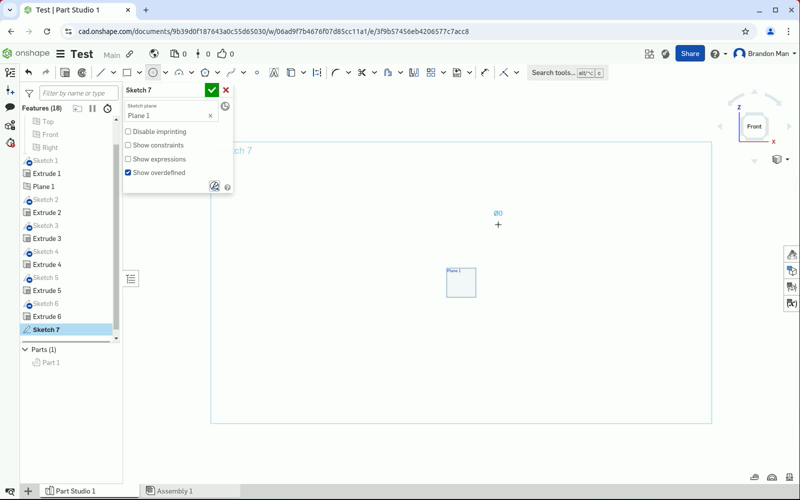
mouse_move(501, 224)
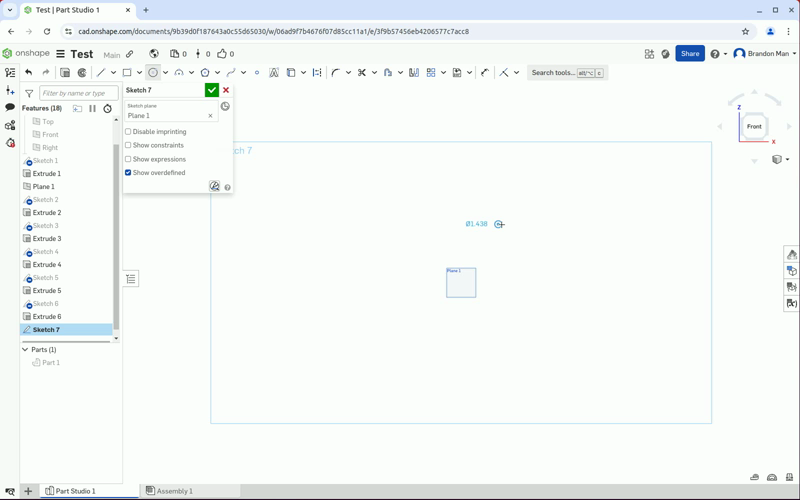
click(501, 224)
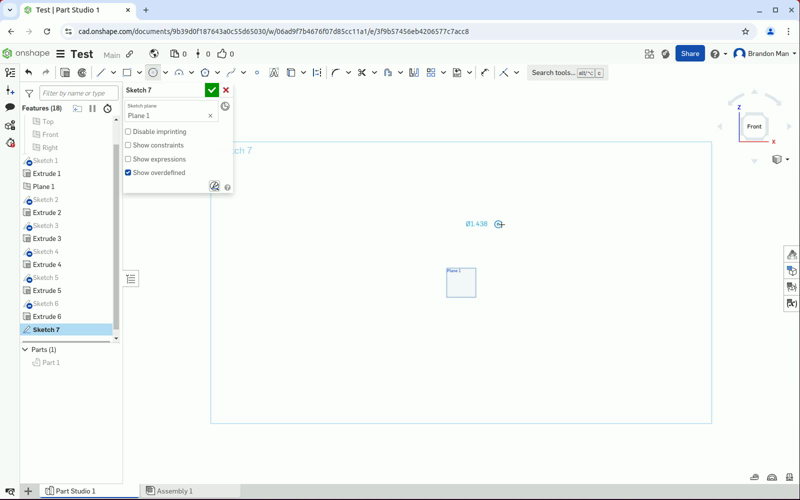
key(esc)
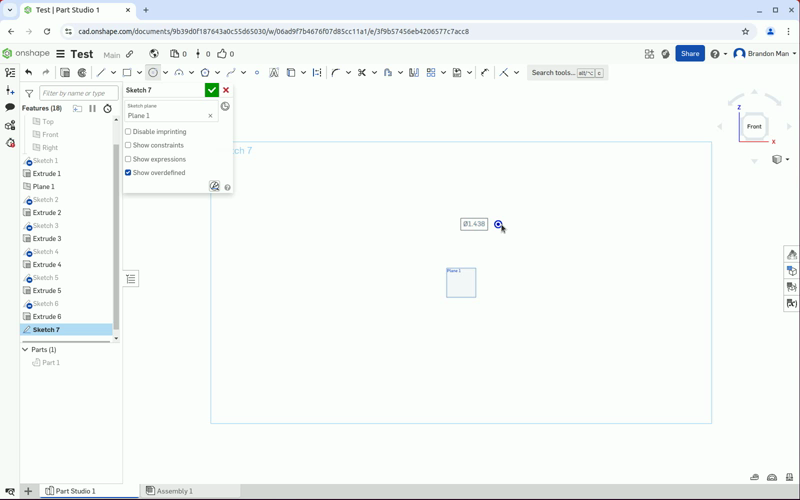
mouse_move(499, 221)
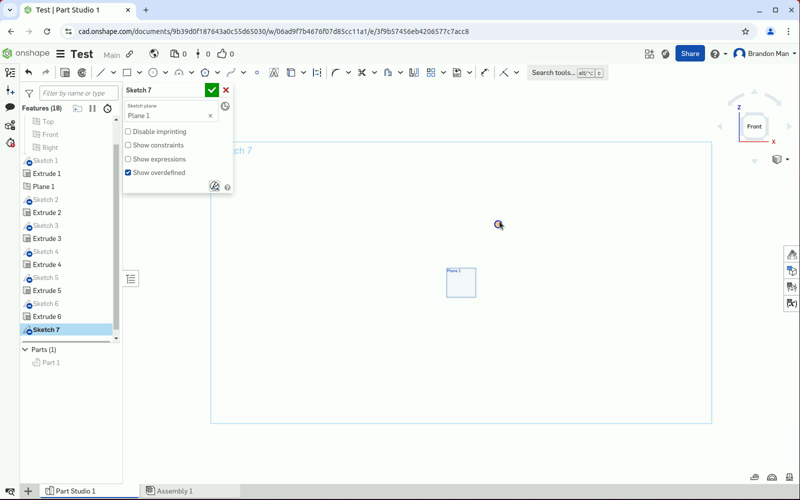
scroll(6)
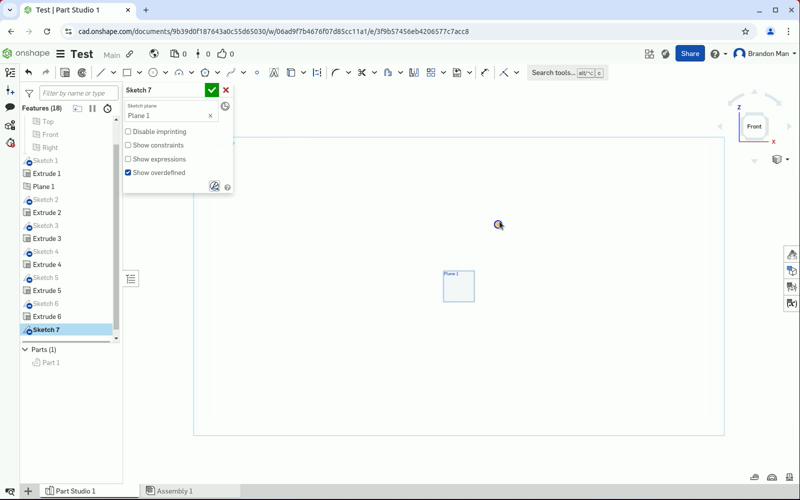
scroll(6)
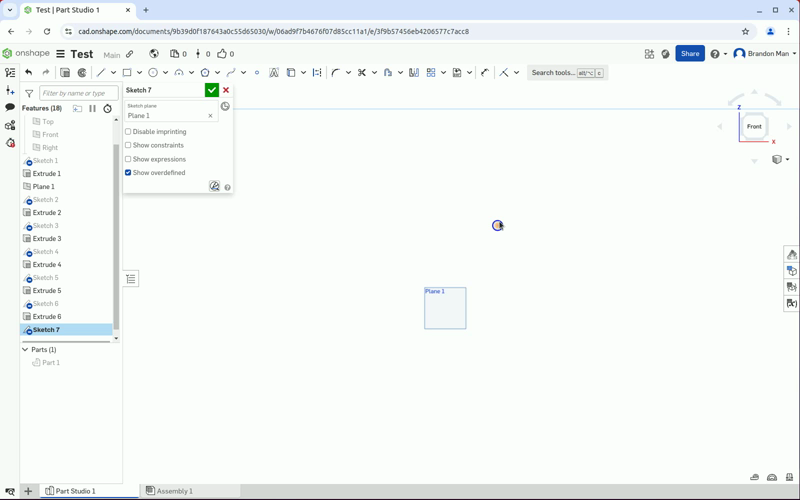
scroll(6)
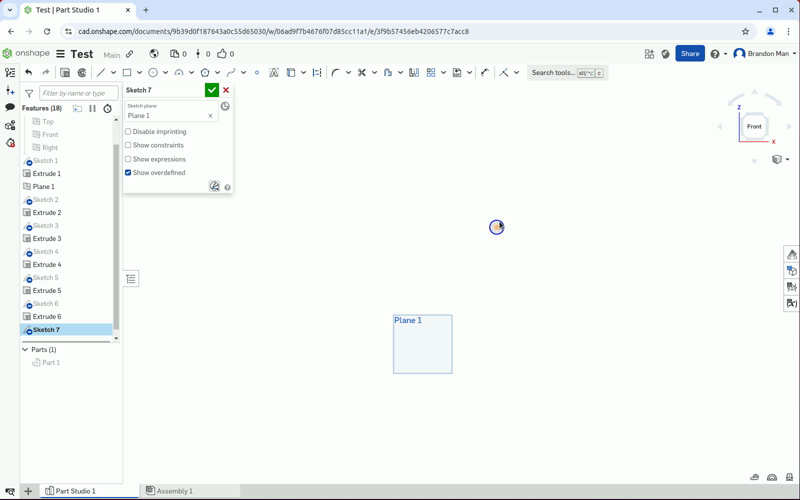
scroll(6)
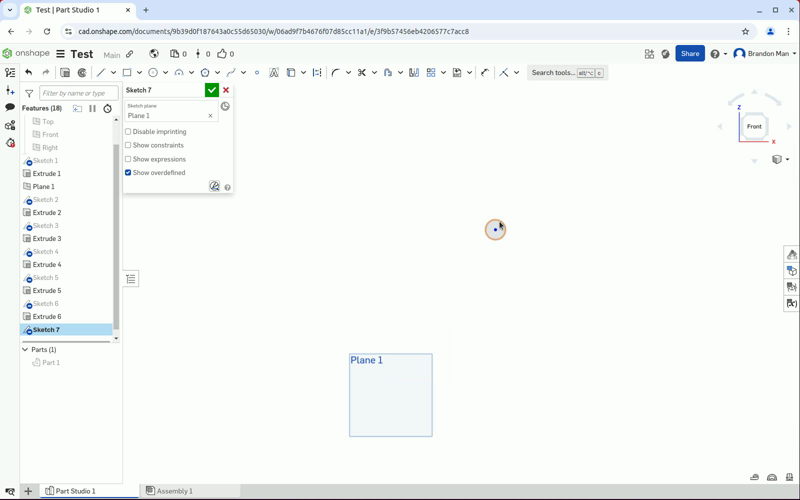
scroll(6)
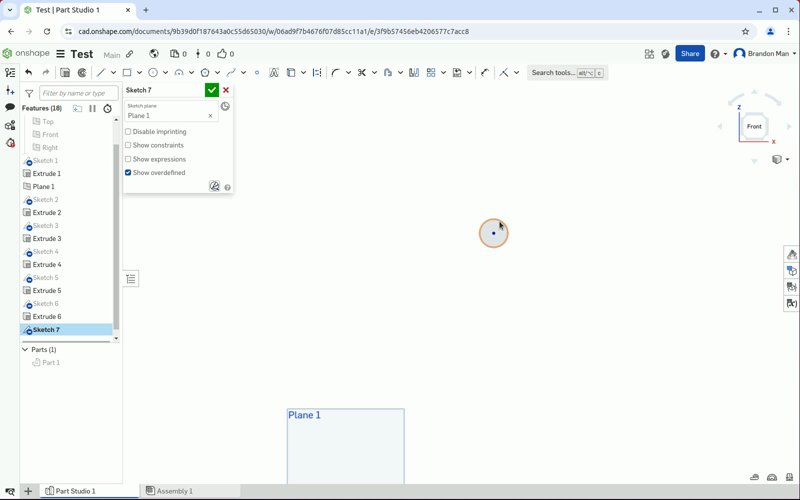
scroll(6)
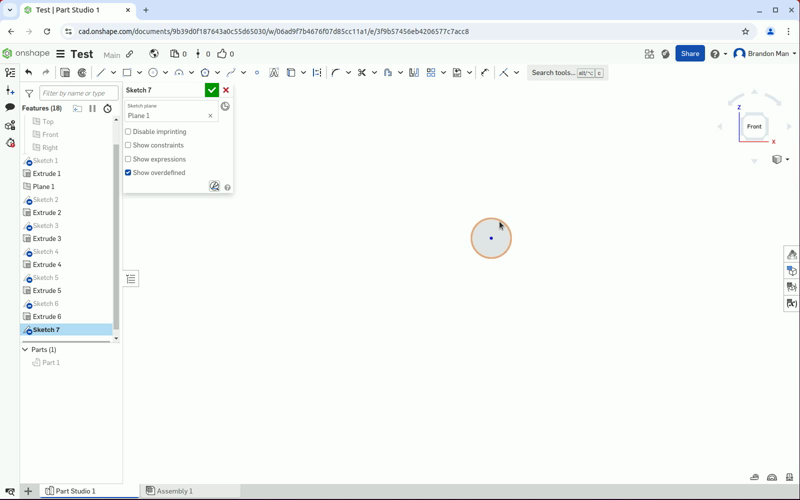
scroll(6)
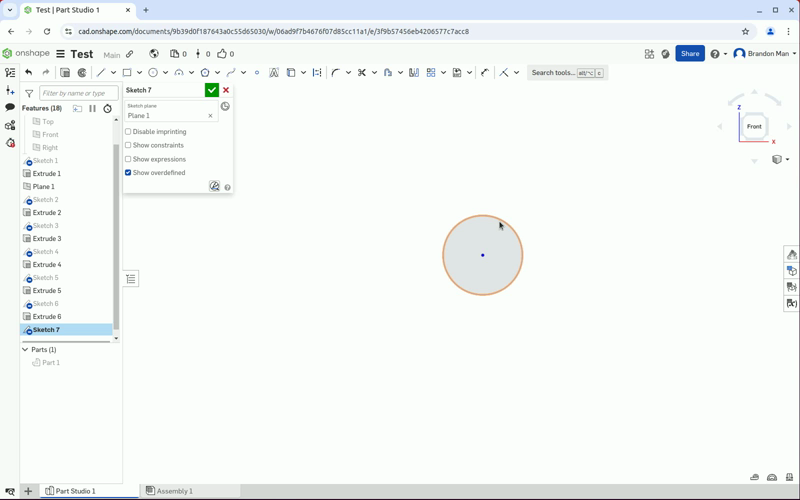
click(499, 221)
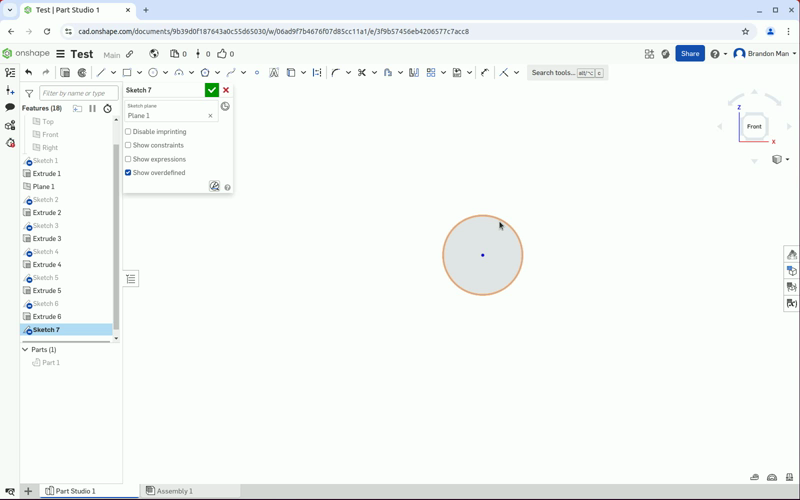
scroll(-6)
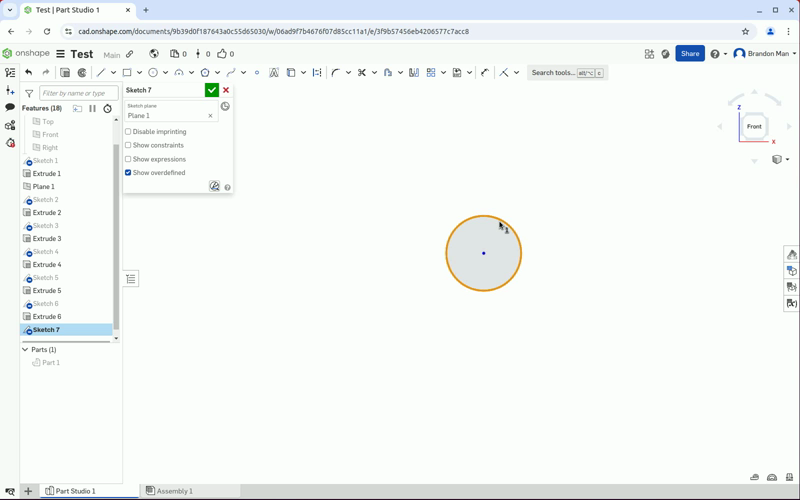
scroll(-6)
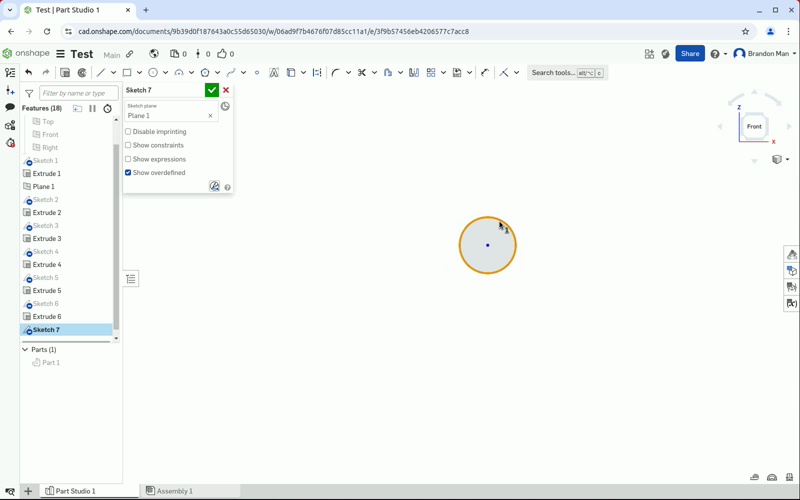
scroll(-6)
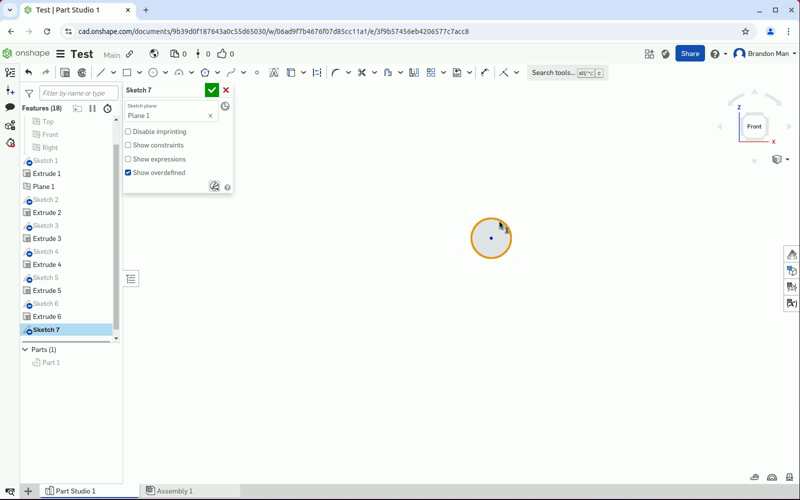
scroll(-6)
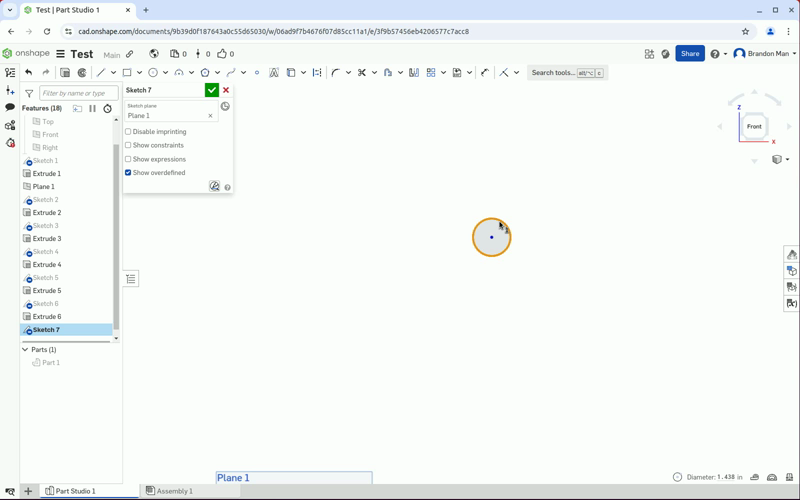
scroll(-6)
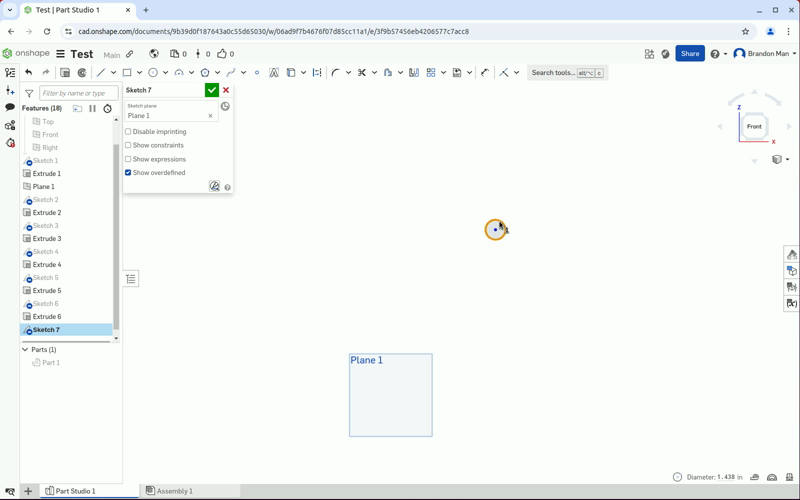
scroll(-6)
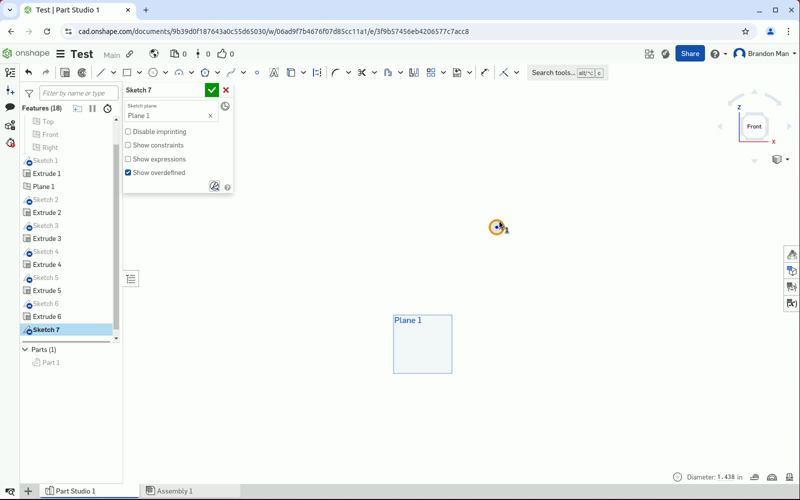
scroll(-6)
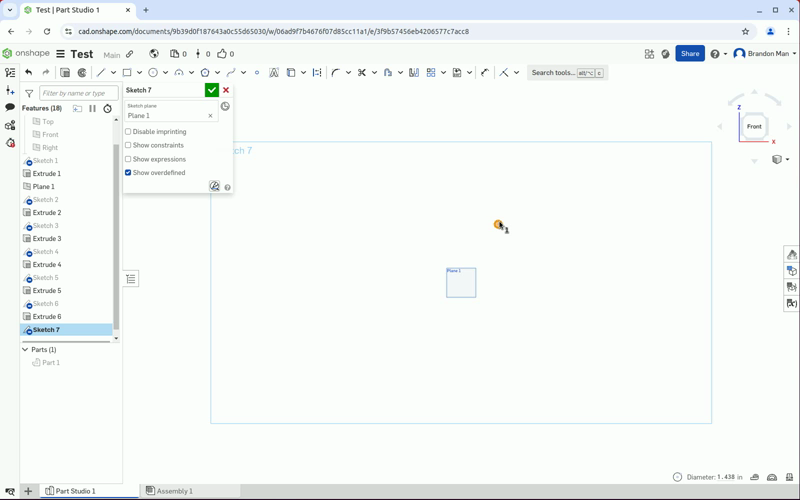
mouse_move(73, 352)
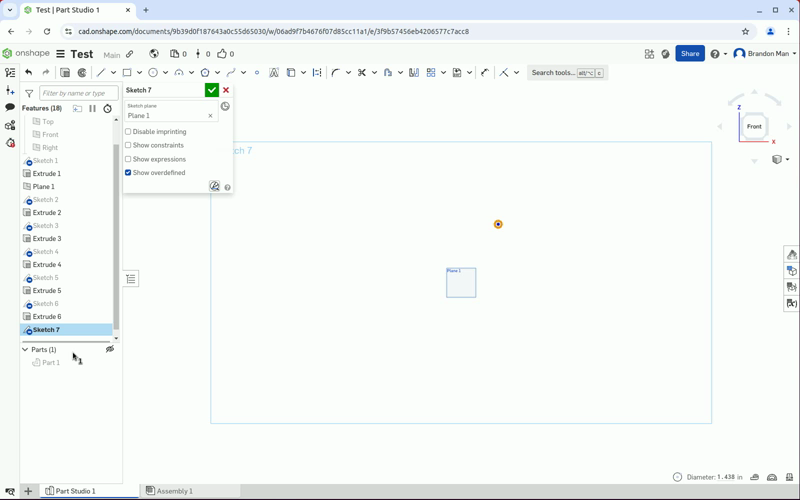
key(shift+y)
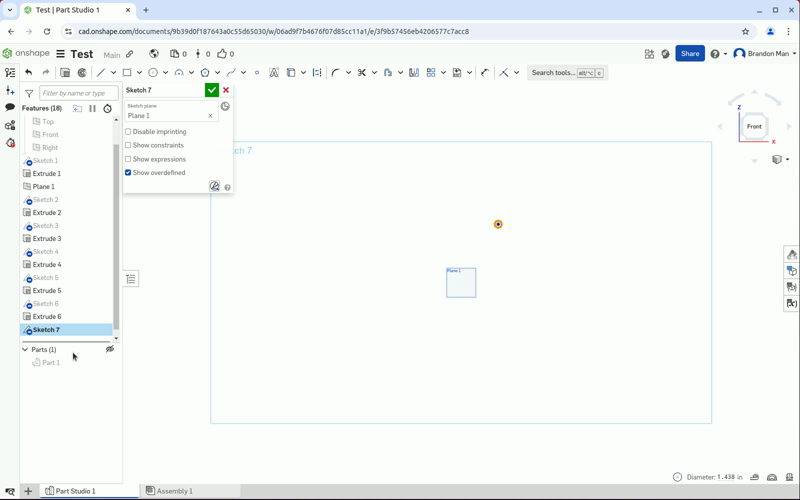
key(shift+e)
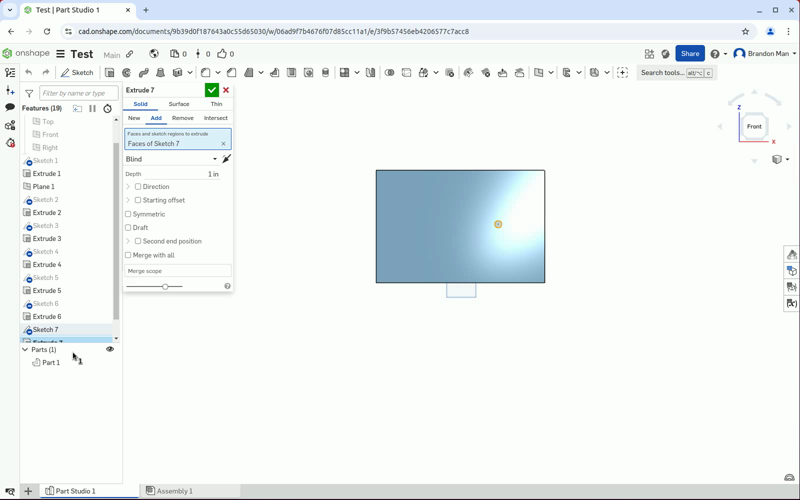
mouse_move(143, 106)
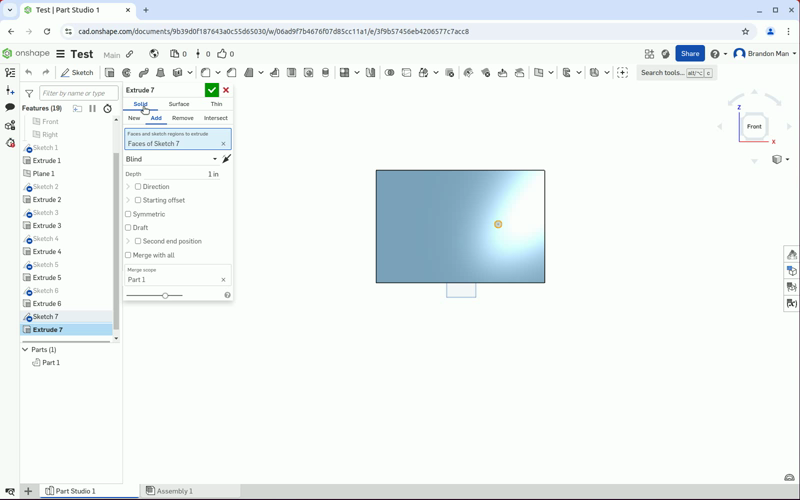
click(143, 106)
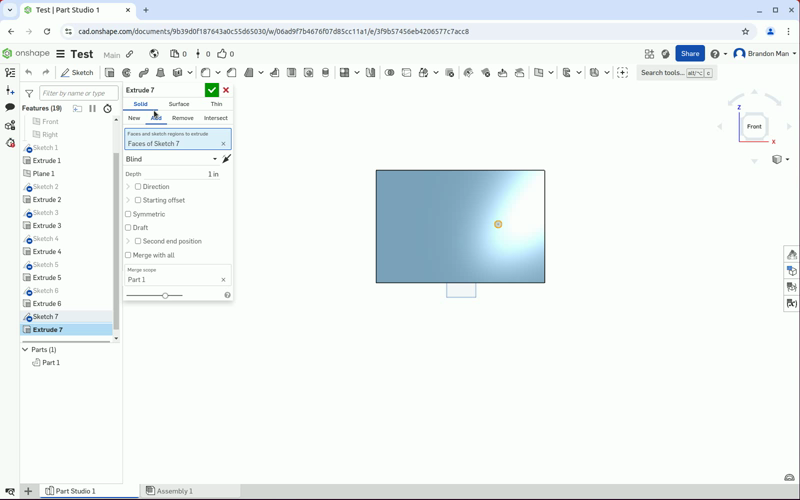
mouse_move(186, 120)
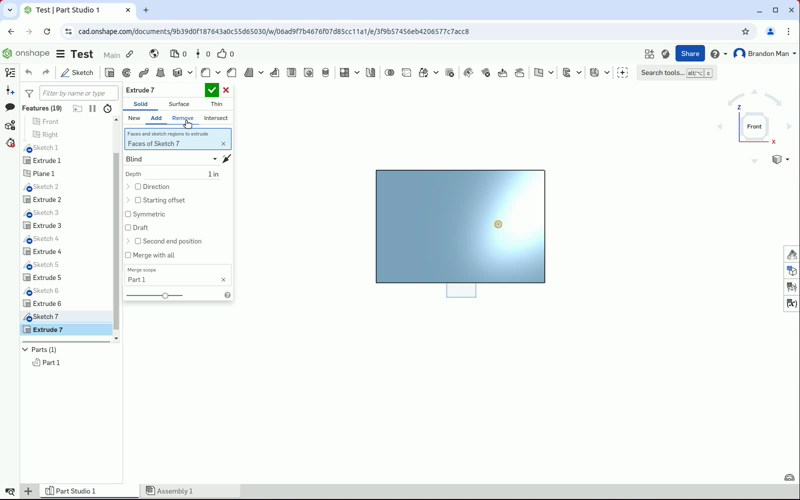
click(186, 120)
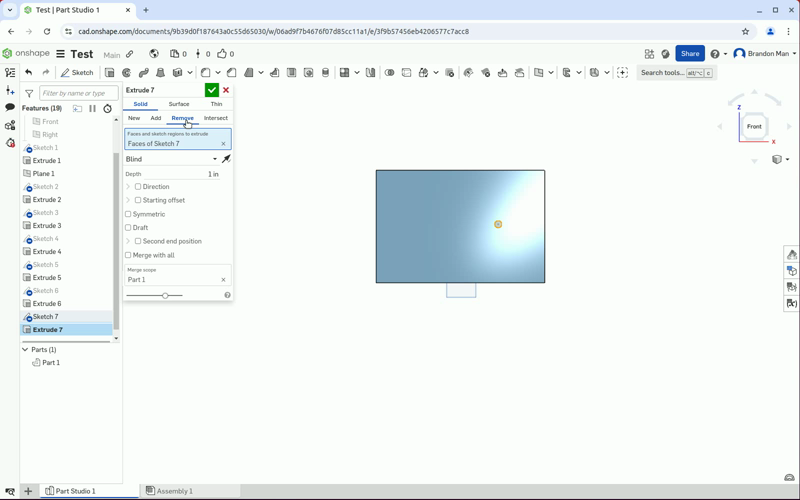
key(tab, 4)
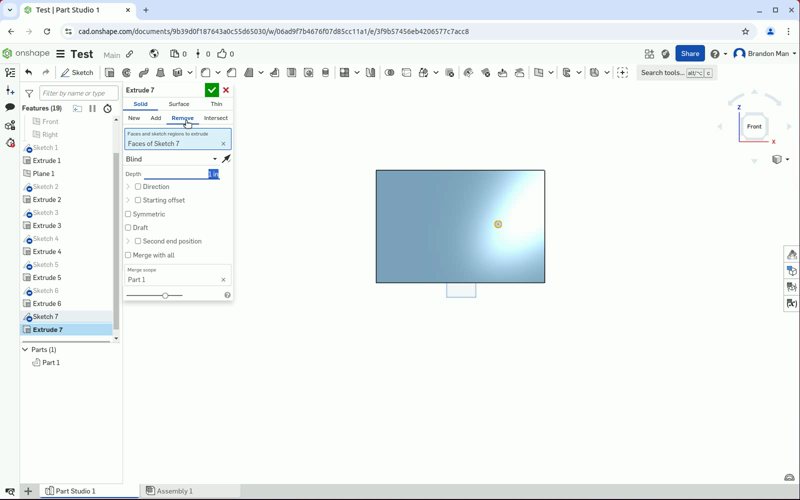
text(1.685)
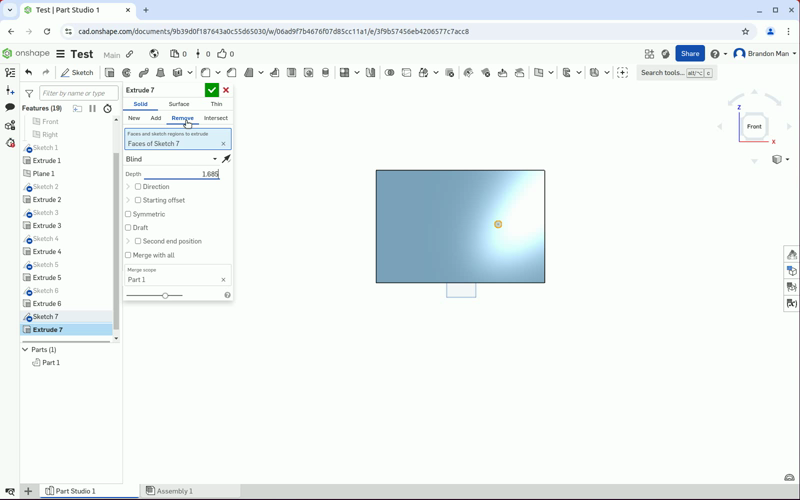
key(tab, 6)
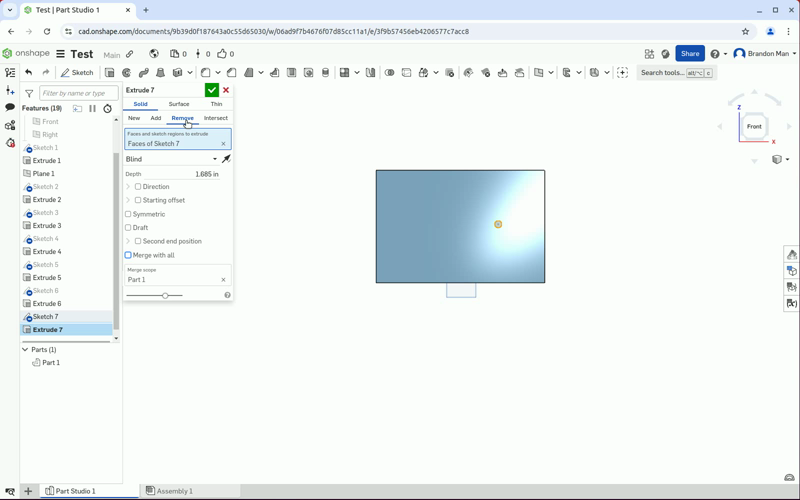
key(space)
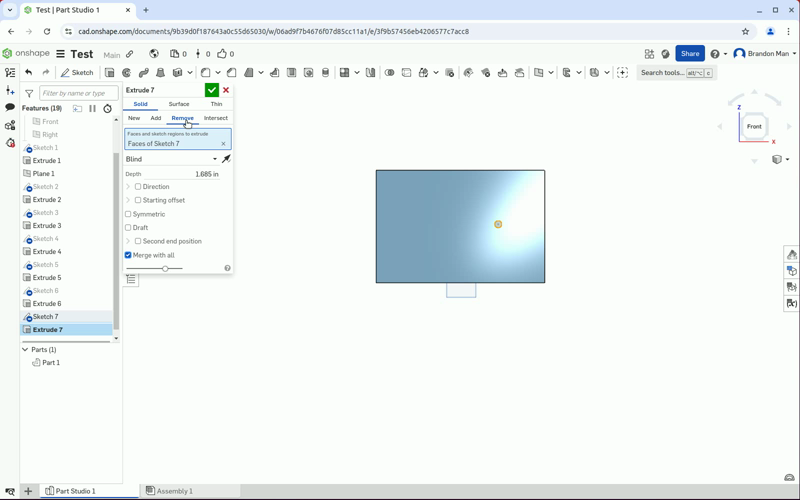
key(enter)
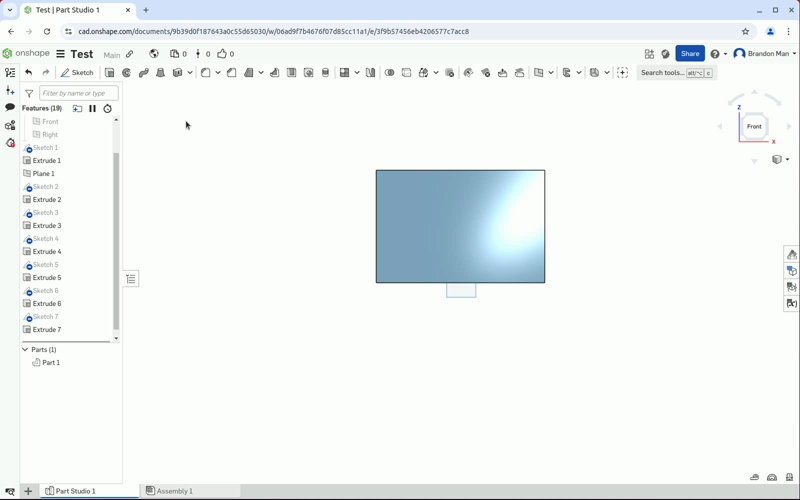
key(shift+h)
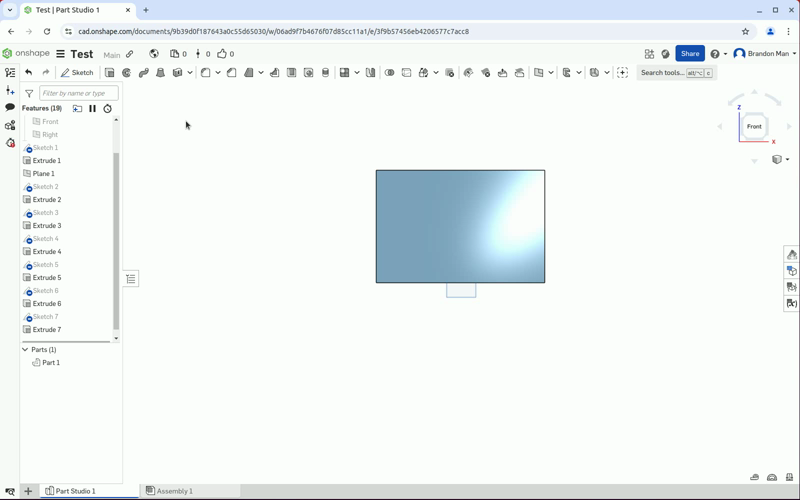
key(shift+h)
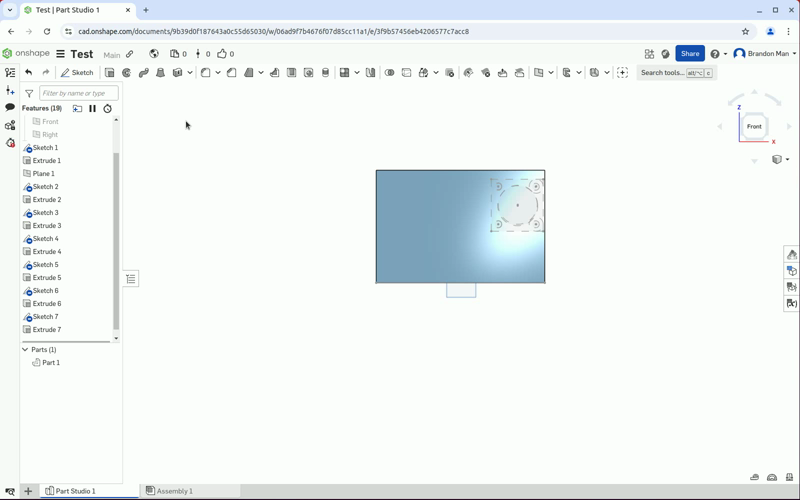
key(shift+7)
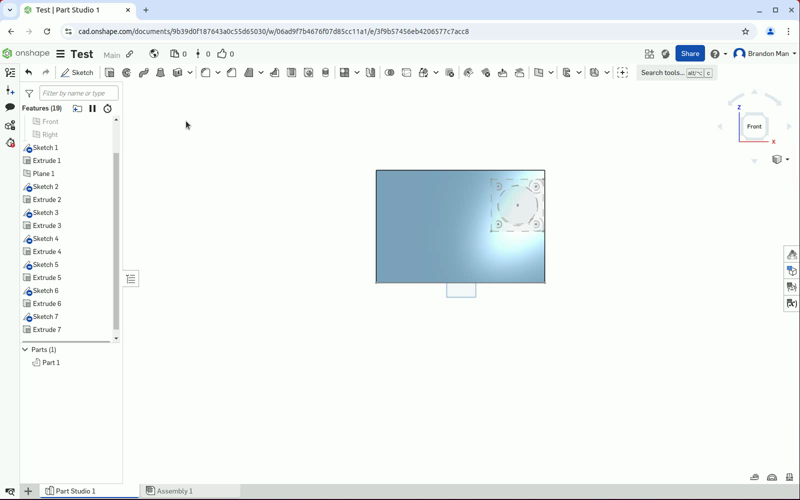
key(left, 2)
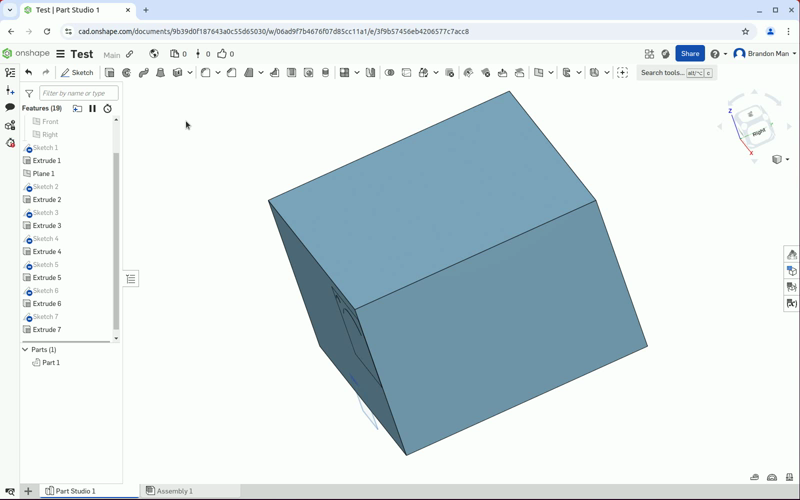
key(down, 2)
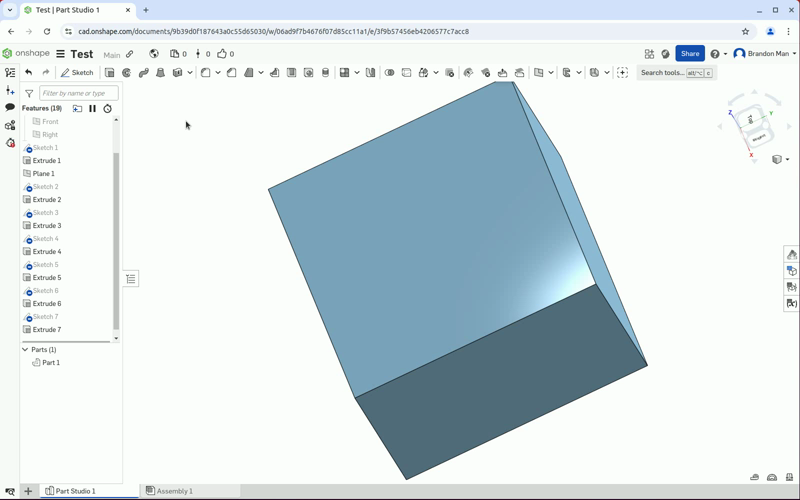
key(up, 2)
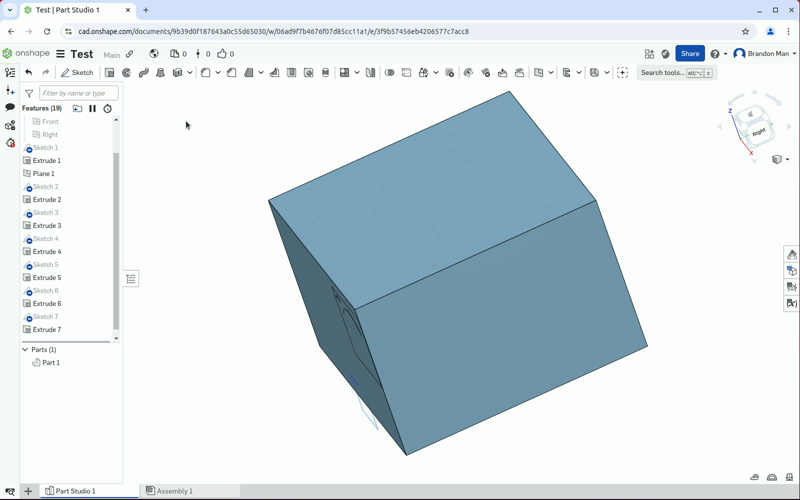
key(right, 2)
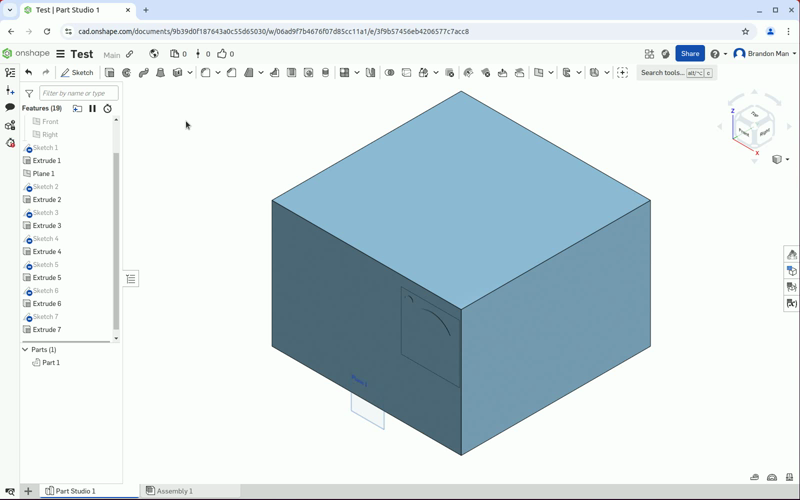
mouse_move(69, 150)
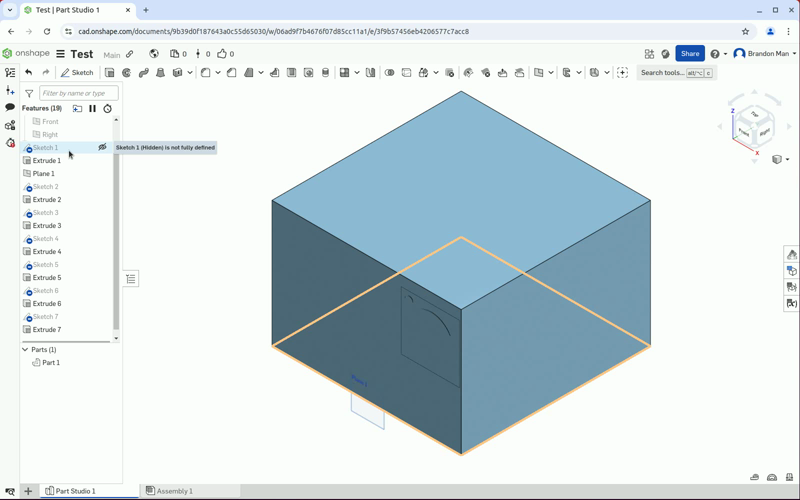
click(69, 150)